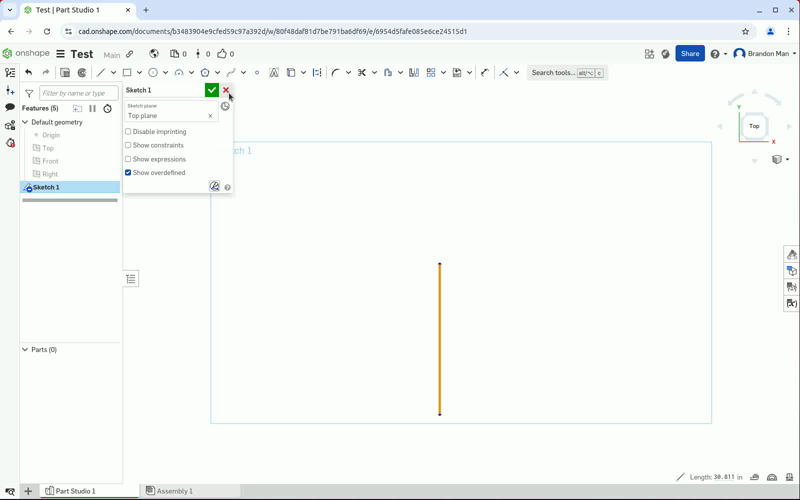
key(shift+h)
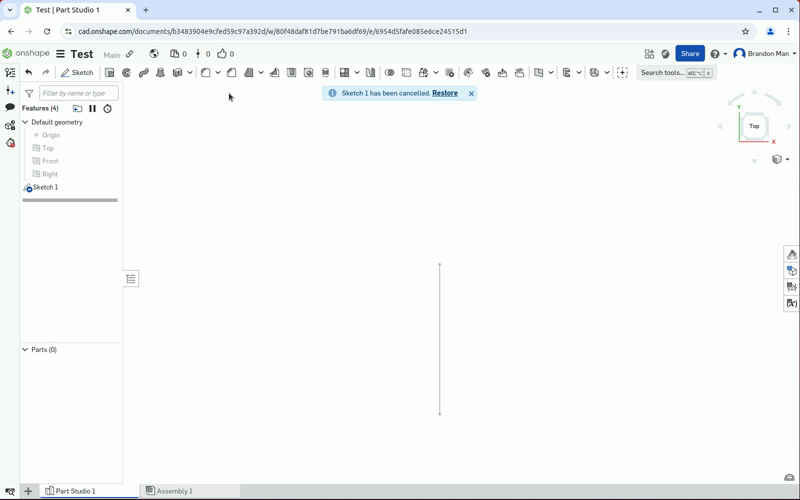
mouse_move(73, 352)
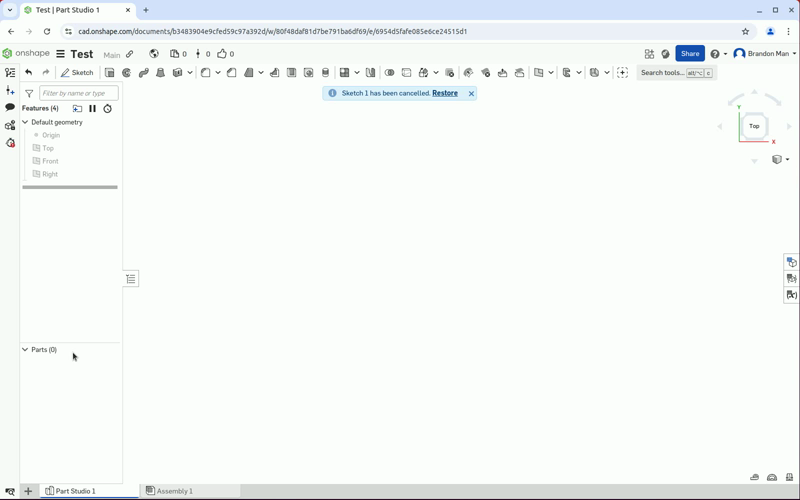
key(y)
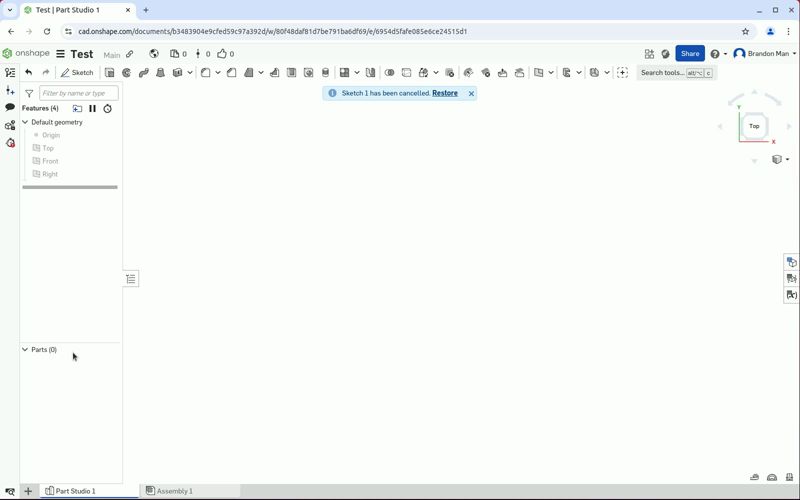
key(shift+p)
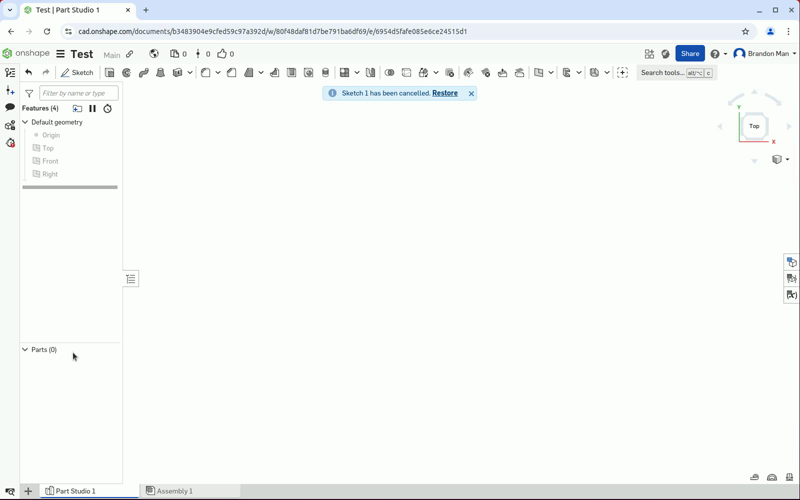
key(space)
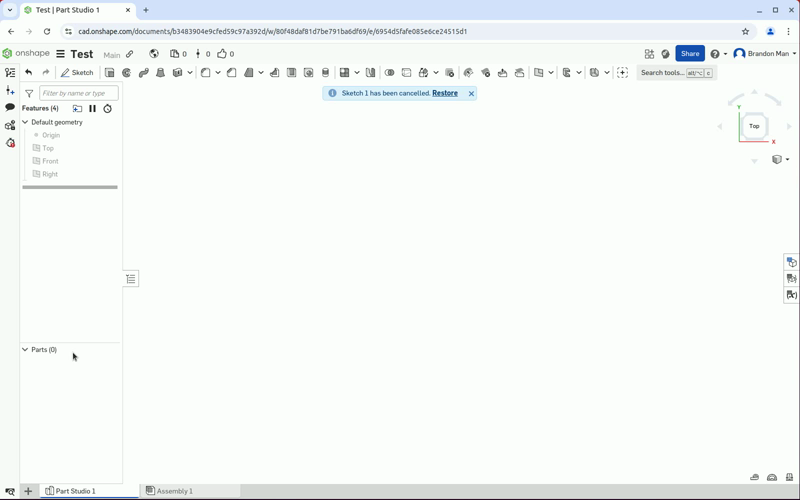
key_down(shift)
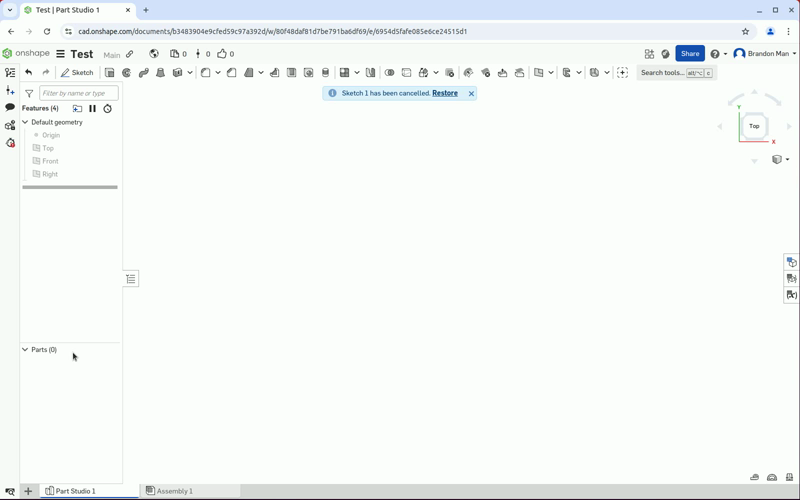
key(up)
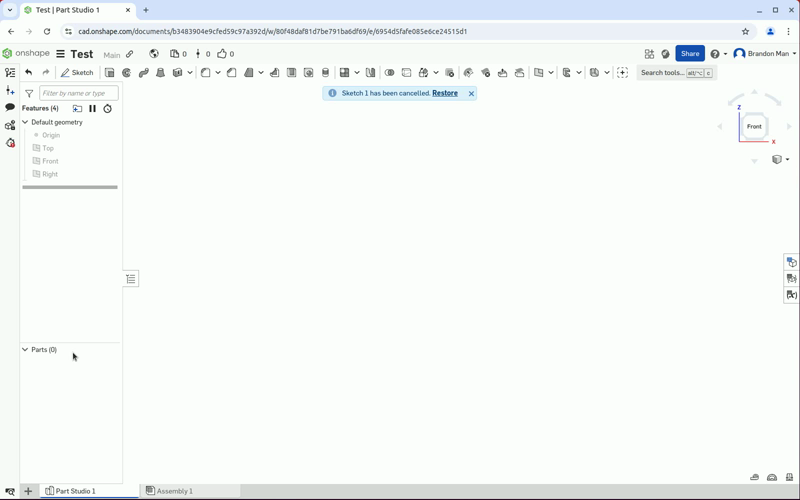
key_up(shift)
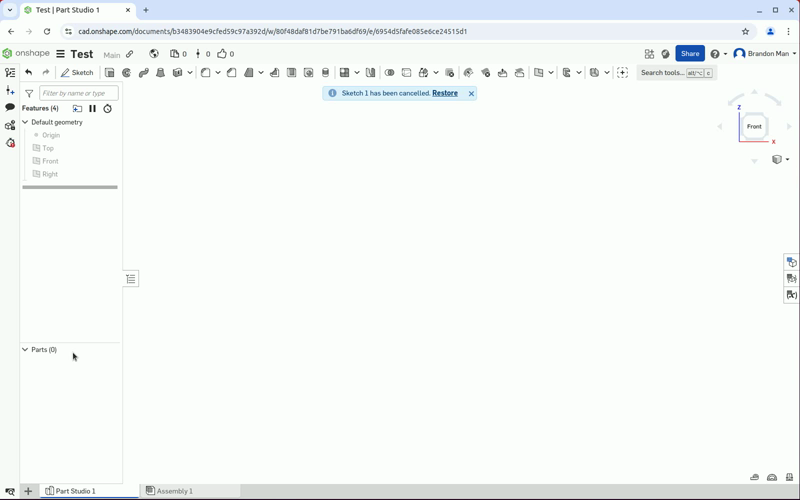
key(space)
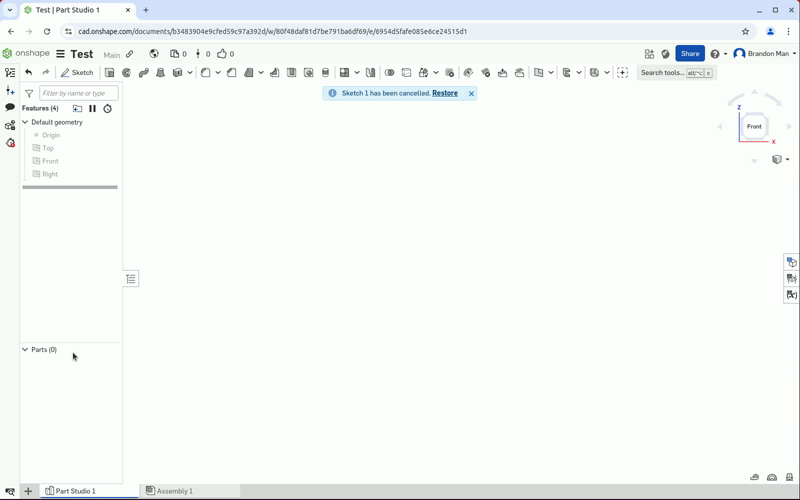
key_down(shift)
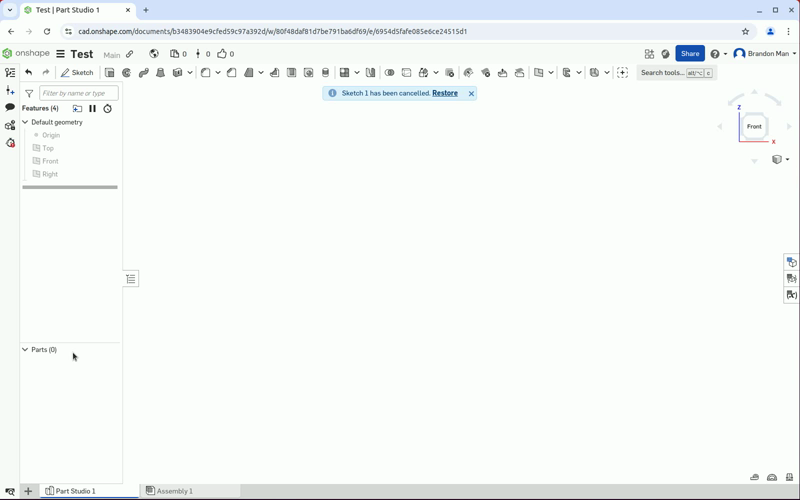
key(left)
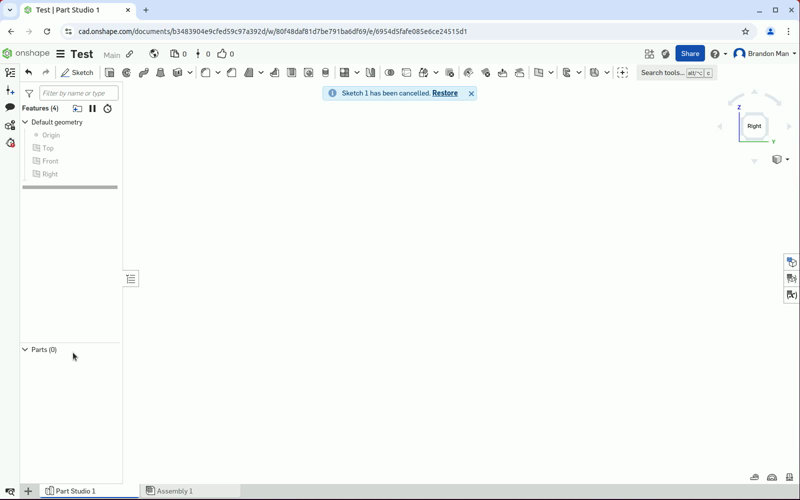
key_up(shift)
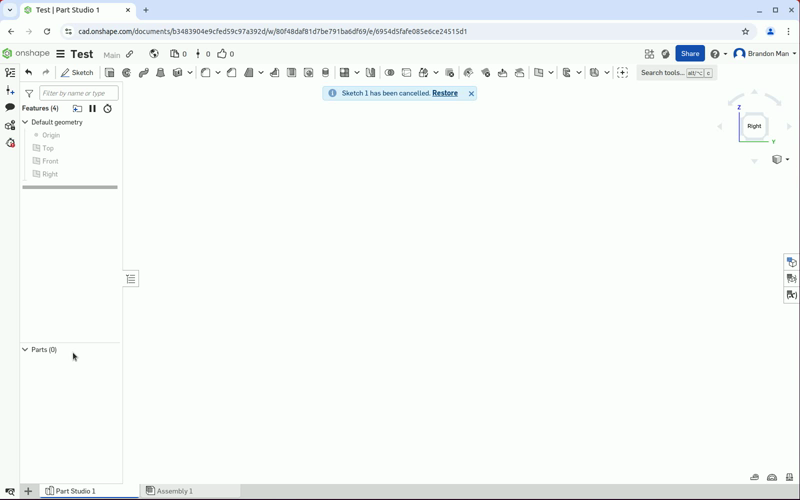
mouse_move(73, 352)
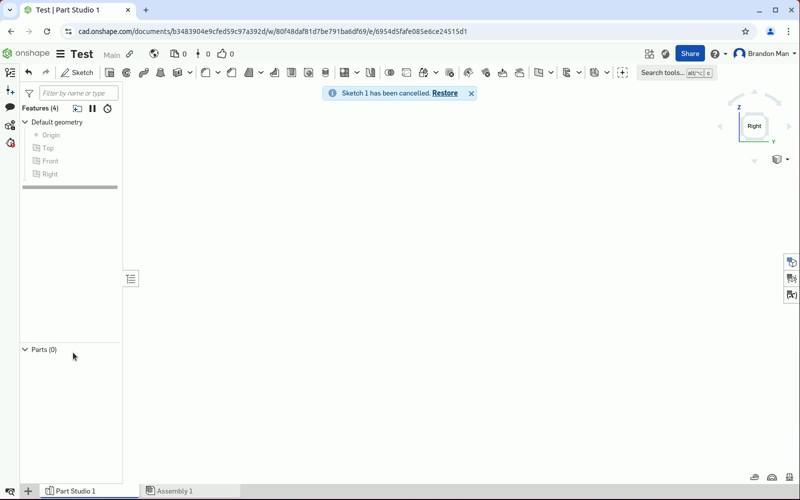
key(shift+y)
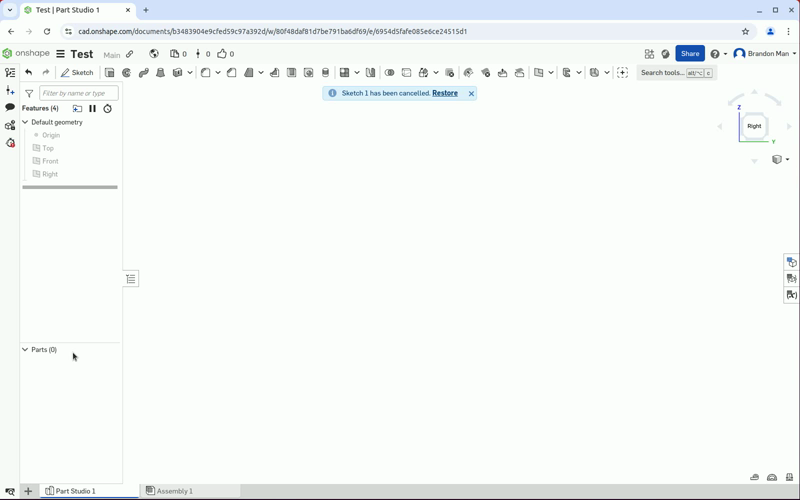
key(shift+s)
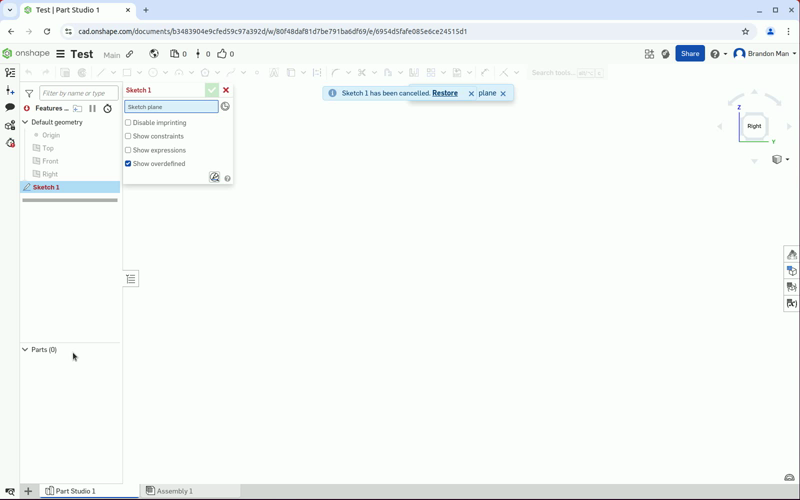
mouse_move(73, 176)
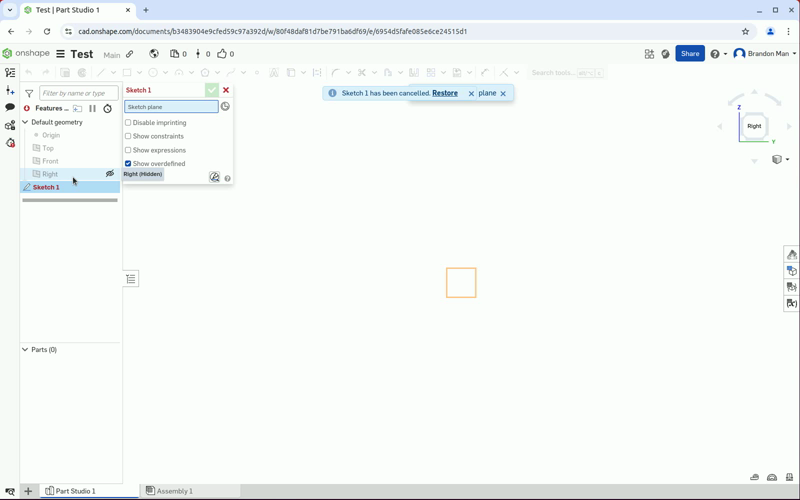
click(73, 176)
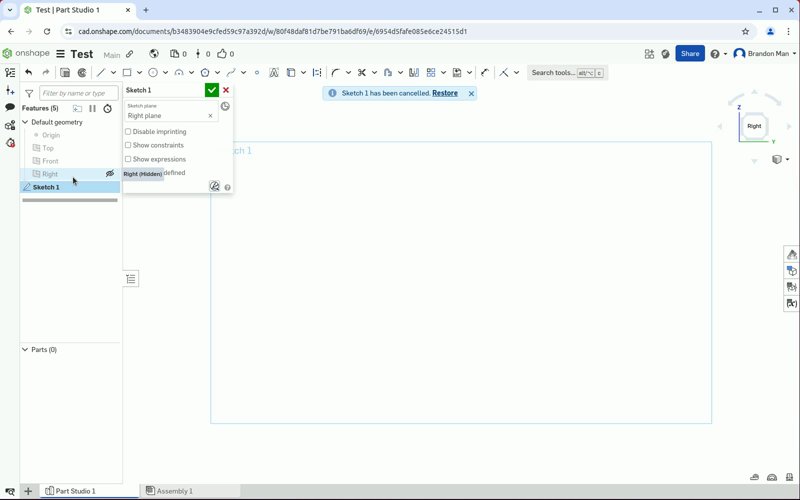
mouse_move(73, 352)
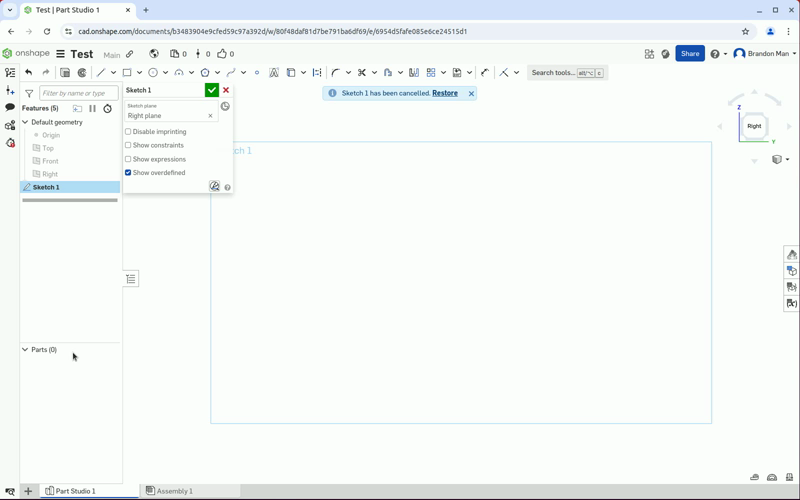
key(y)
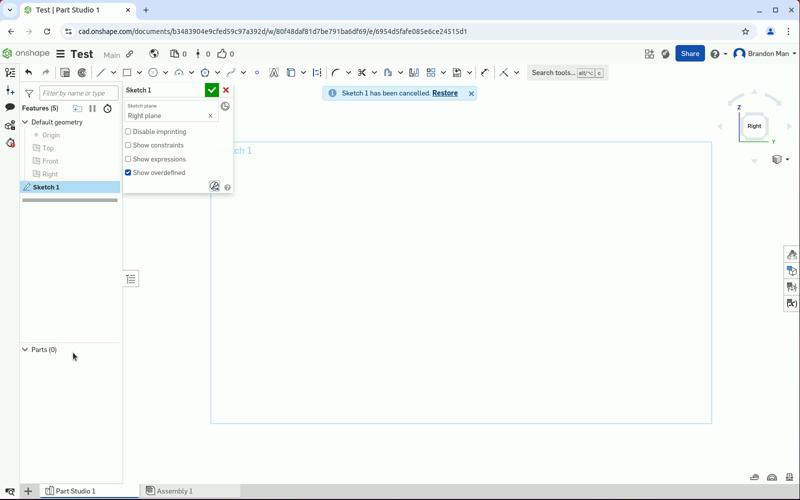
key(l)
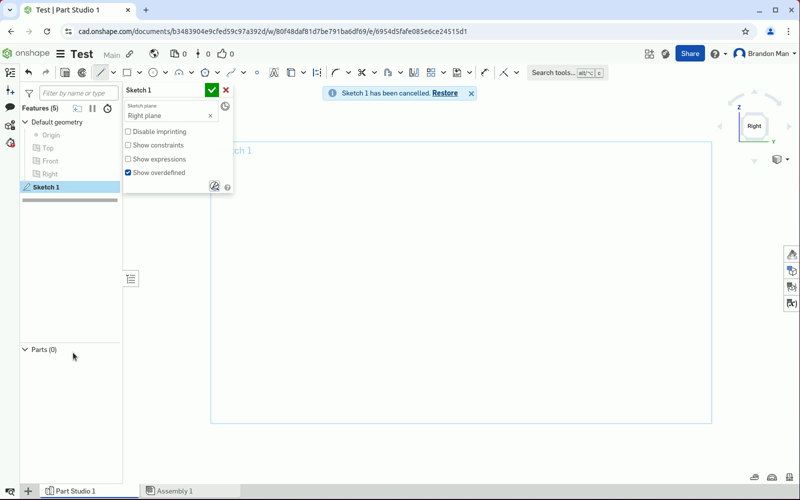
key_down(shift)
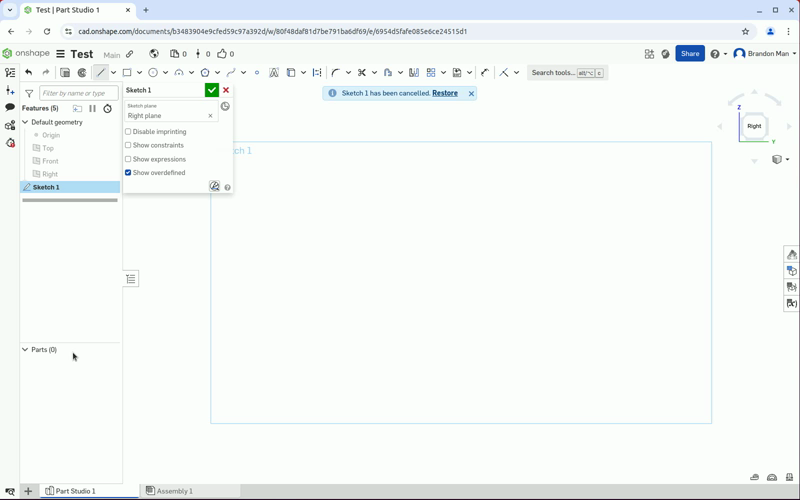
mouse_move(406, 395)
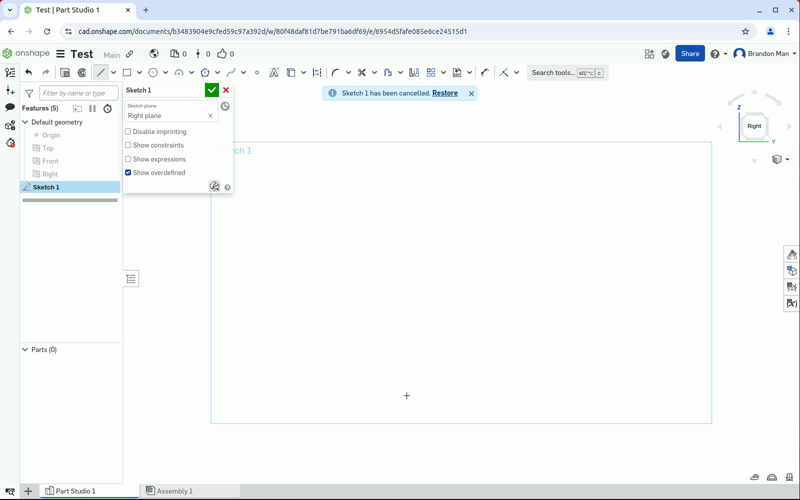
click(406, 395)
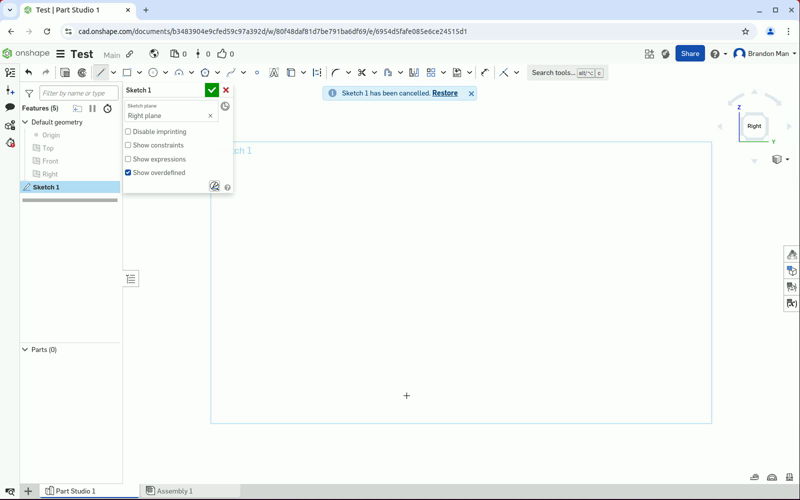
key_up(shift)
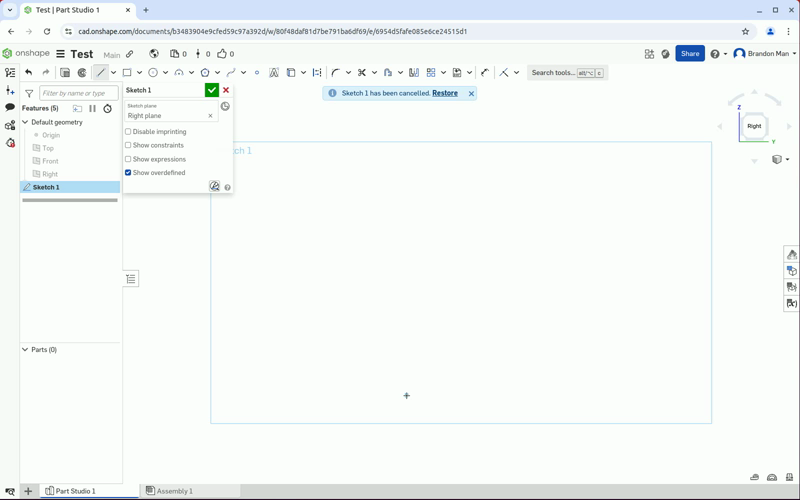
key_down(shift)
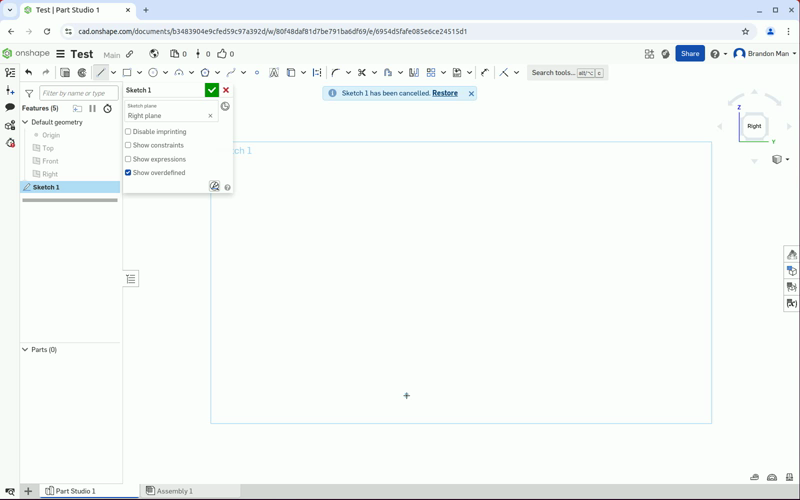
mouse_move(515, 395)
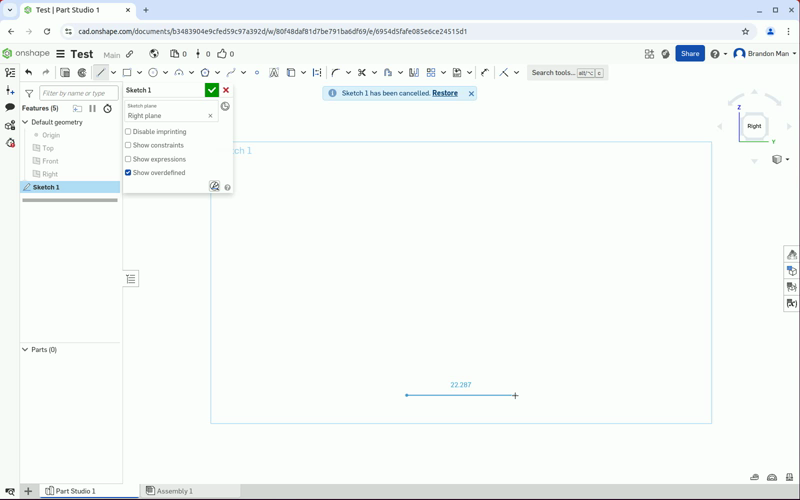
click(515, 395)
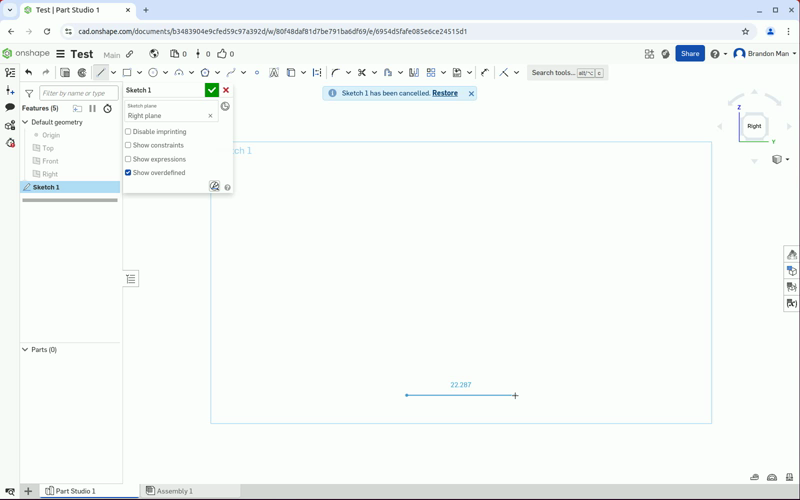
key_up(shift)
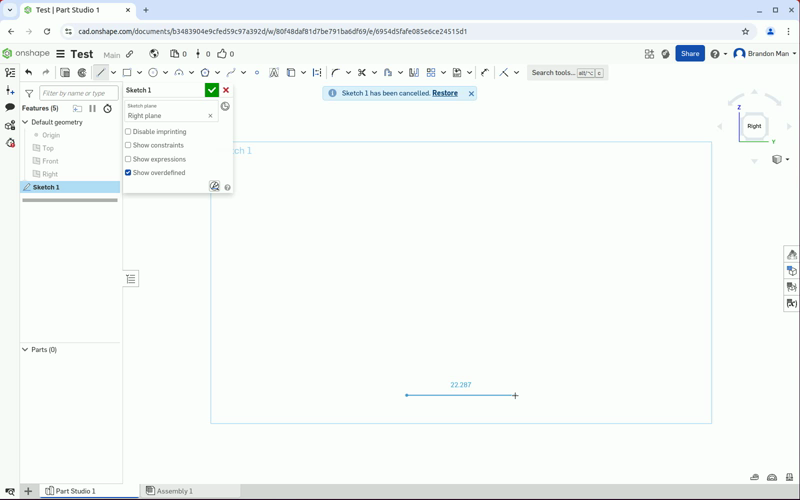
key_down(shift)
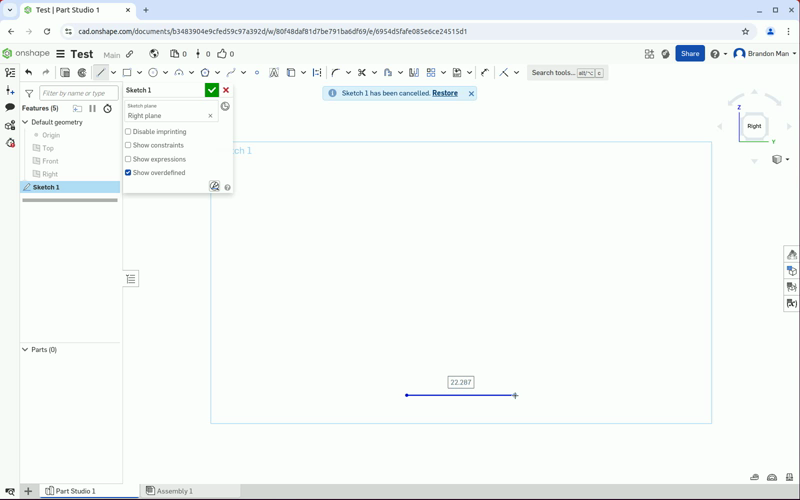
mouse_move(515, 171)
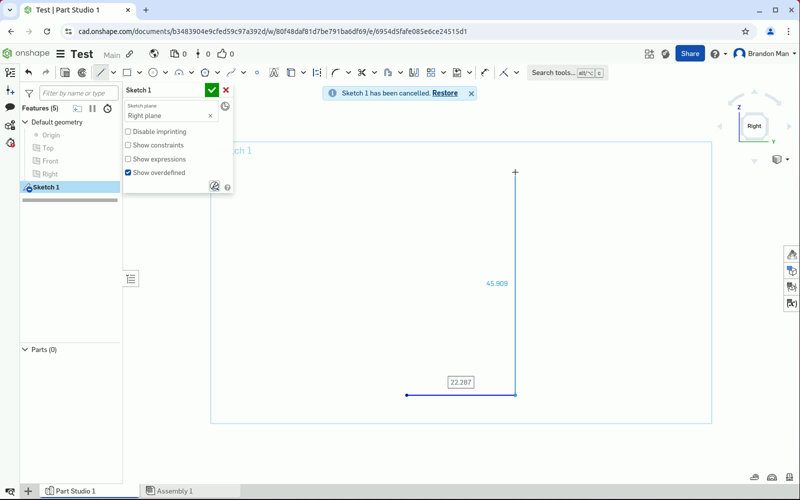
click(515, 171)
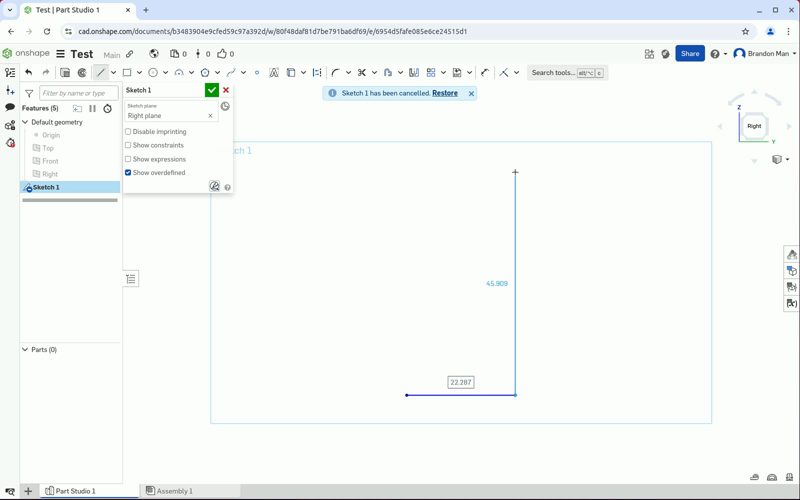
key_up(shift)
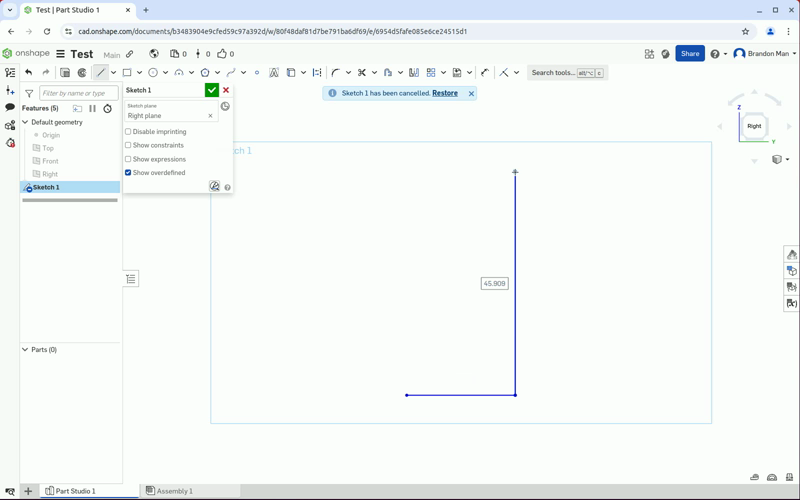
key_down(shift)
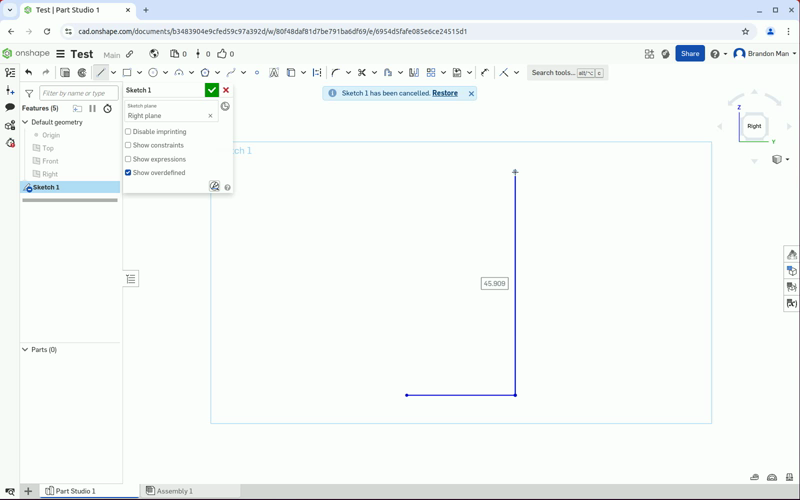
mouse_move(407, 171)
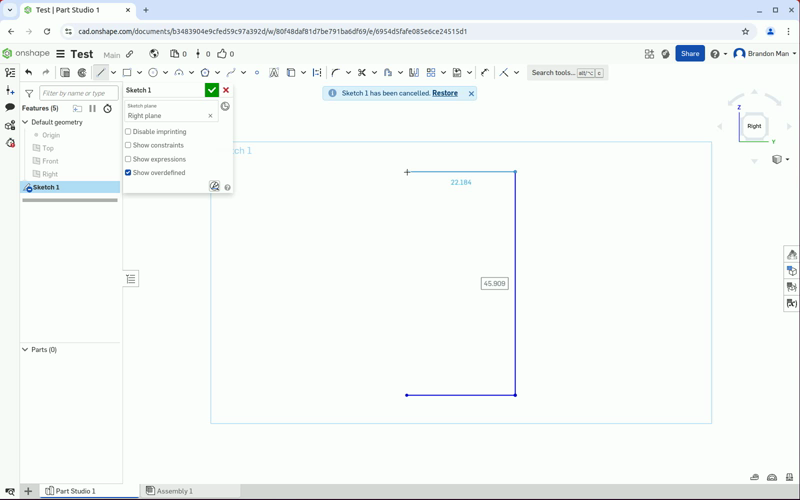
click(407, 171)
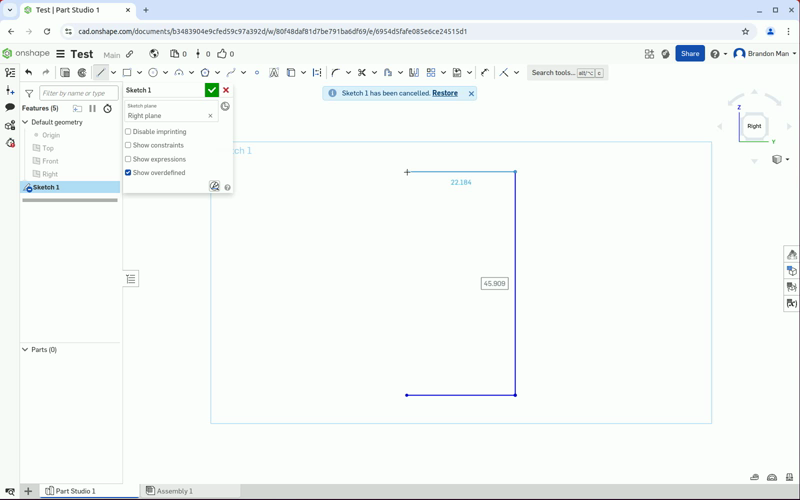
key_up(shift)
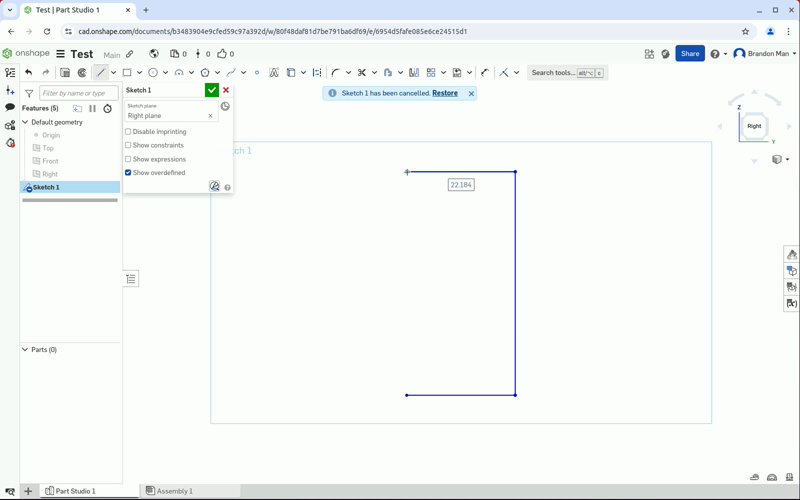
key_down(shift)
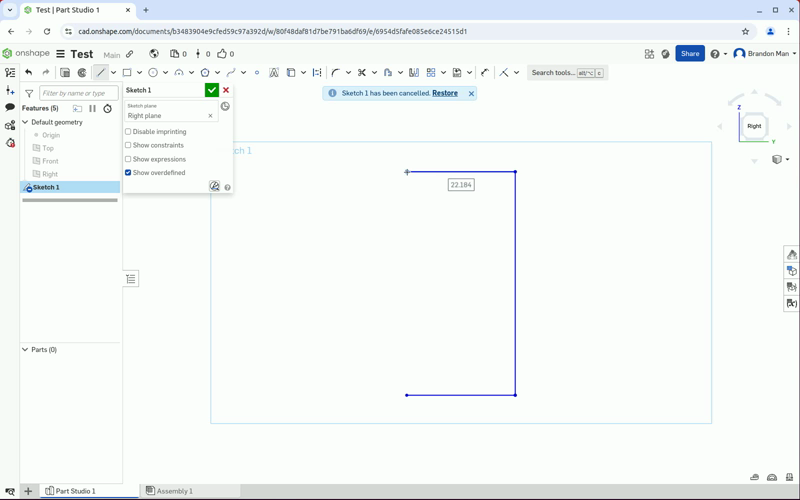
mouse_move(406, 395)
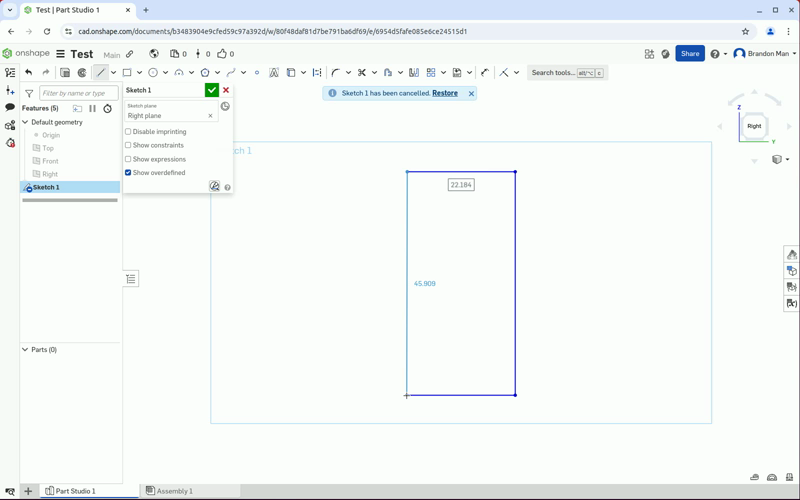
key_up(shift)
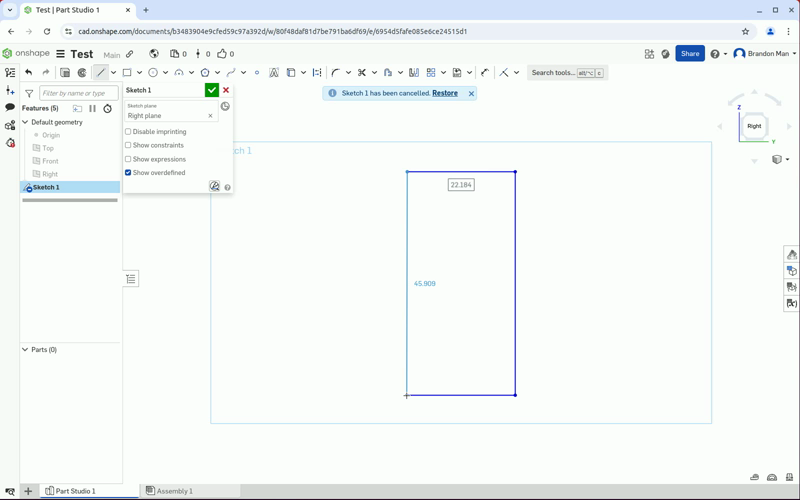
click(406, 395)
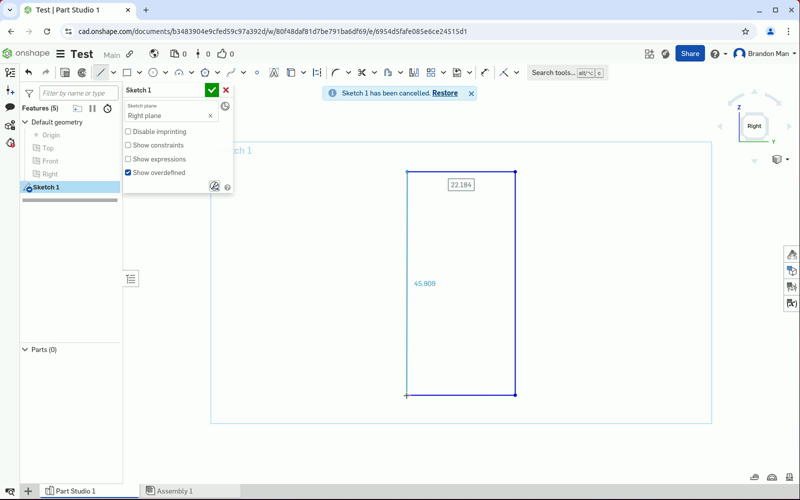
key(esc)
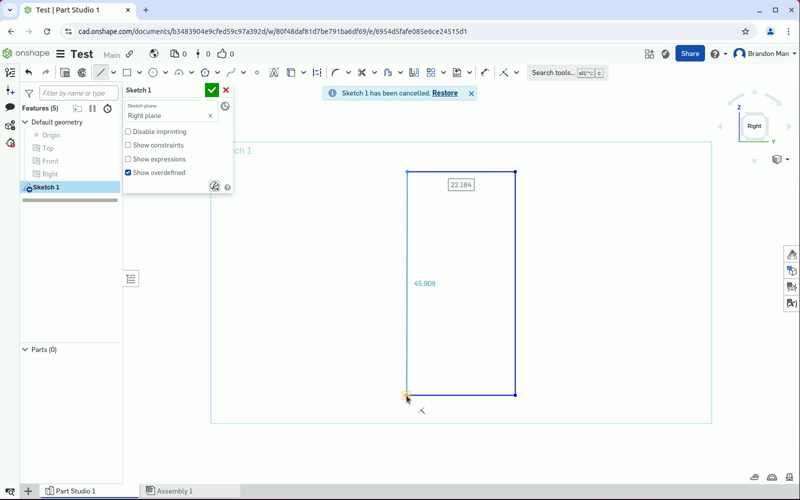
mouse_move(458, 364)
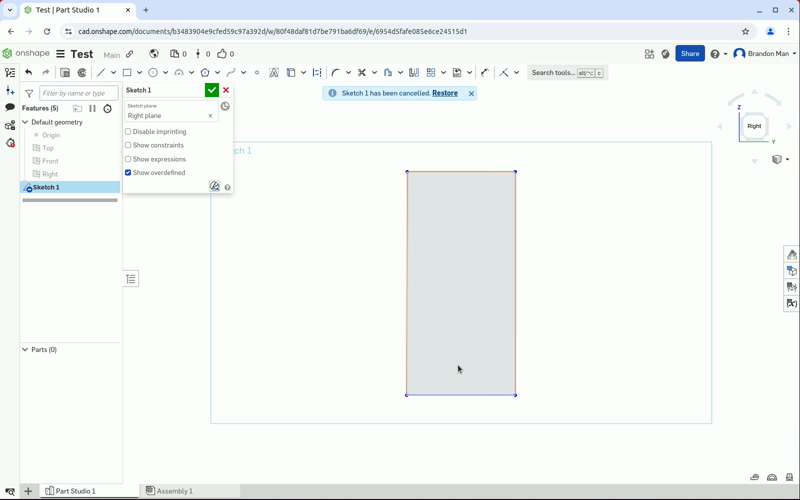
click(458, 364)
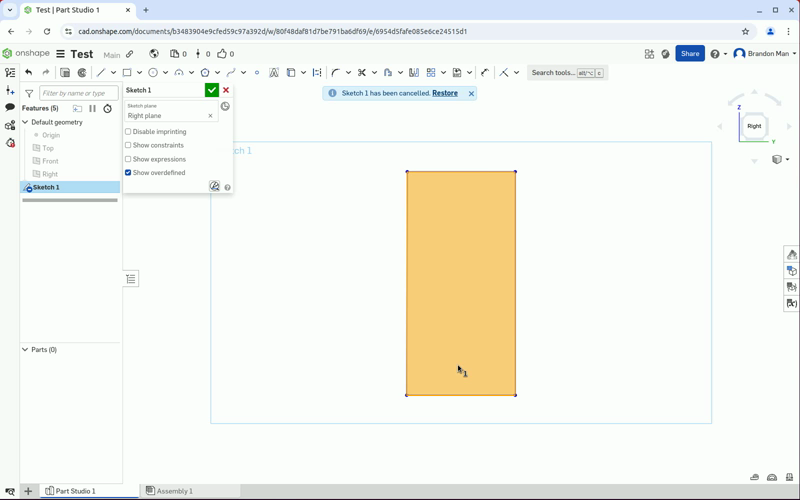
mouse_move(73, 352)
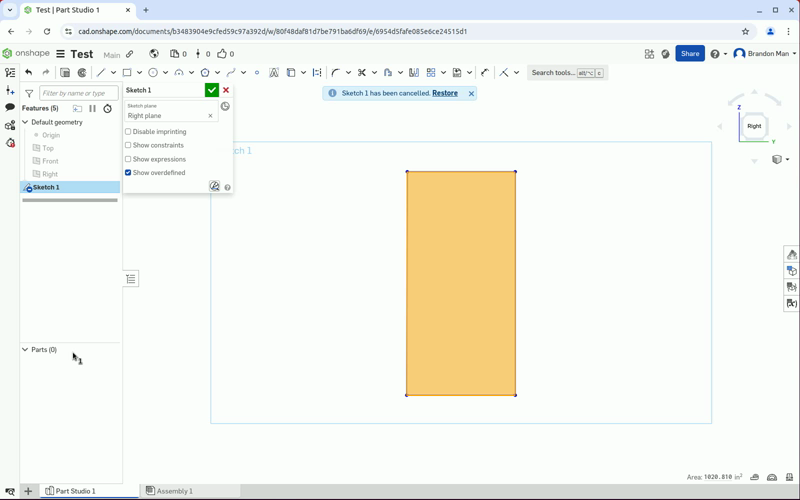
key(shift+y)
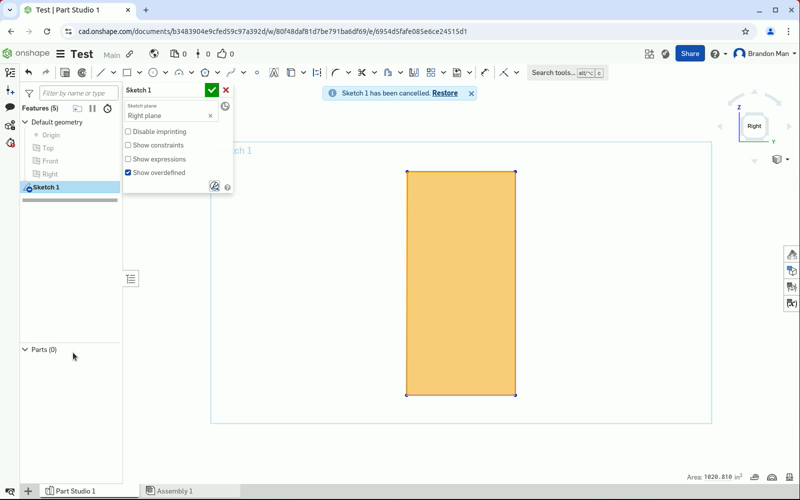
key(shift+e)
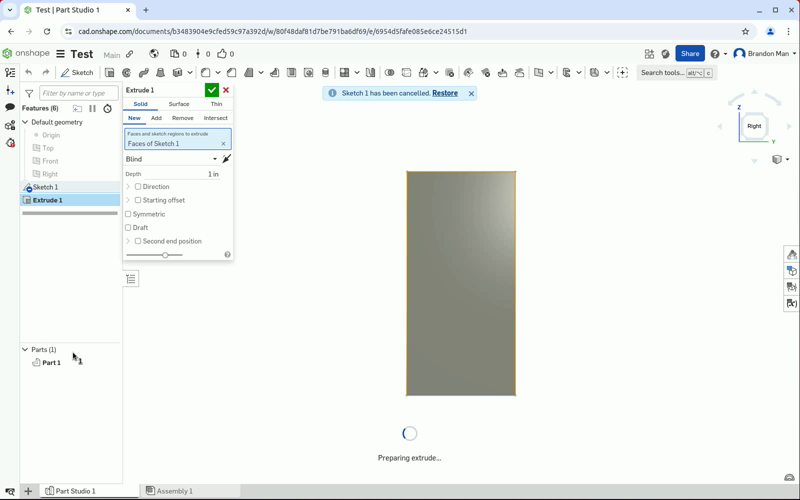
mouse_move(143, 106)
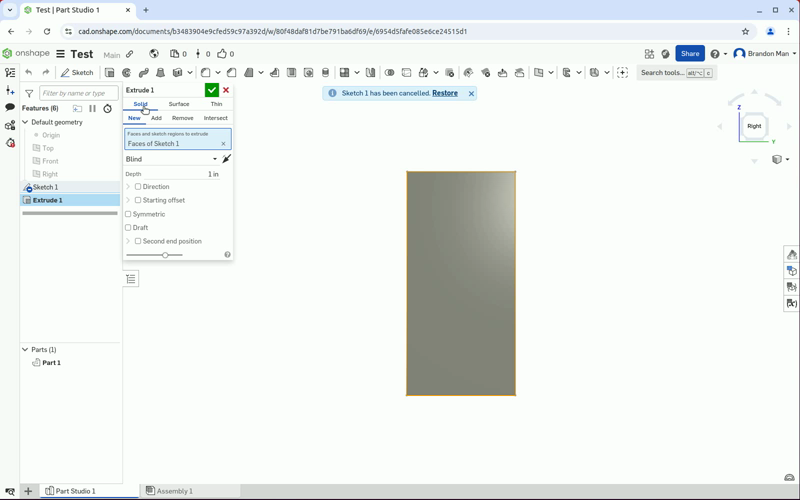
click(143, 106)
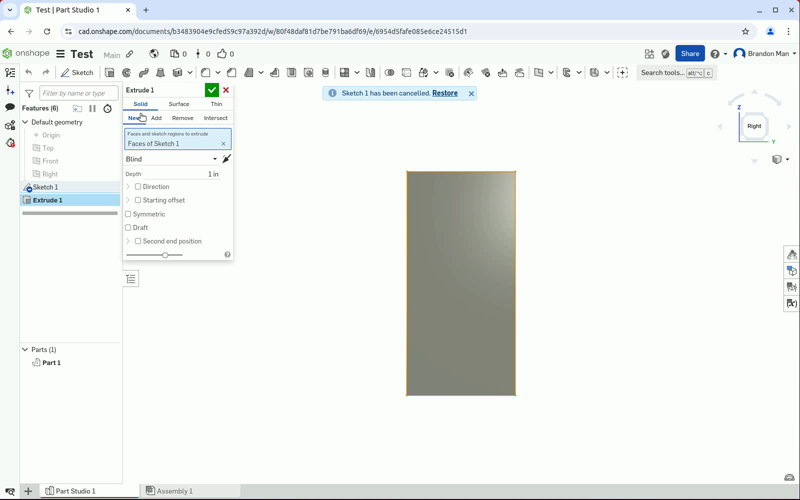
mouse_move(137, 120)
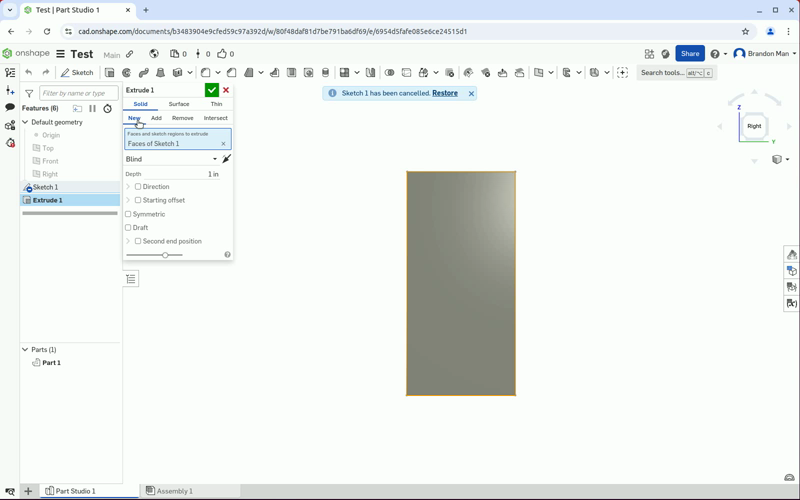
click(137, 120)
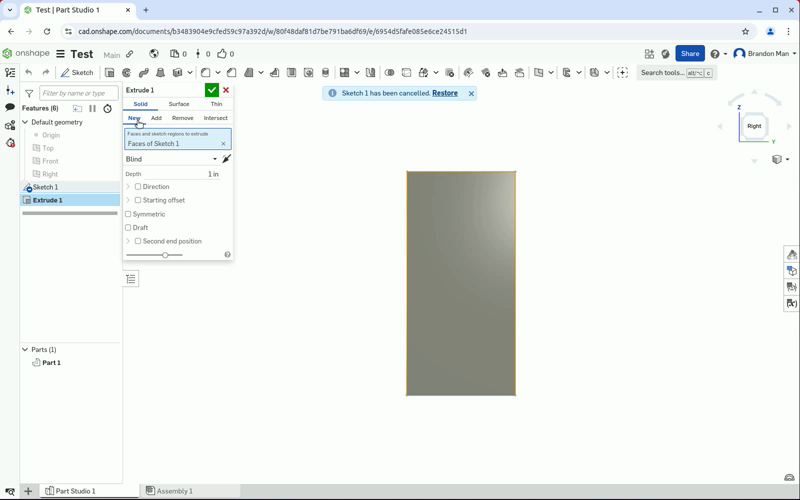
key(tab, 4)
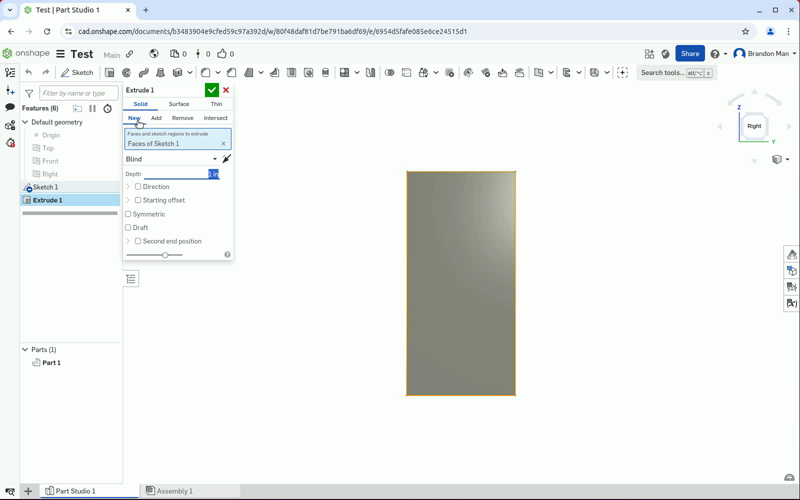
text(0.963)
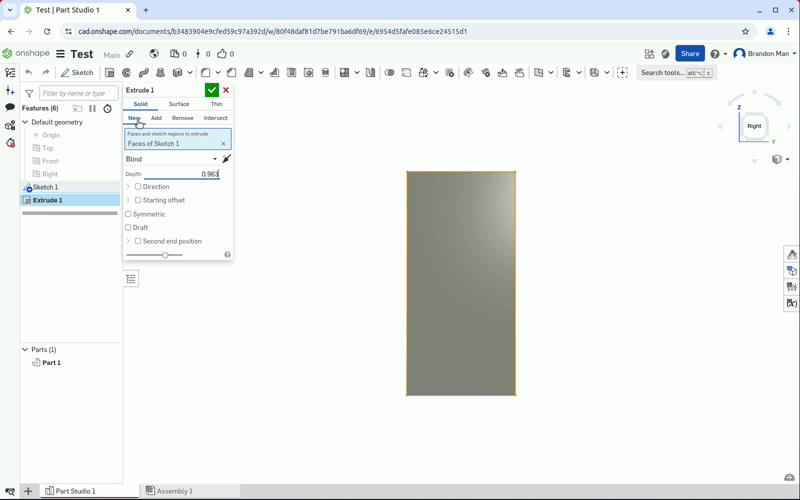
key(enter)
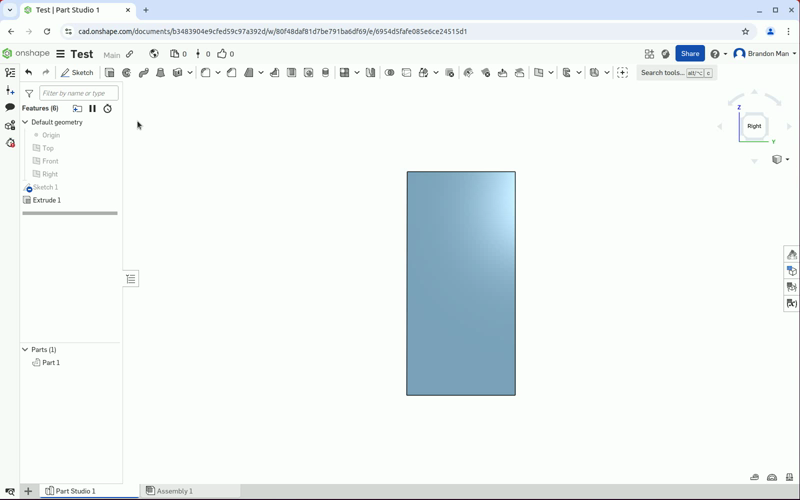
key(shift+h)
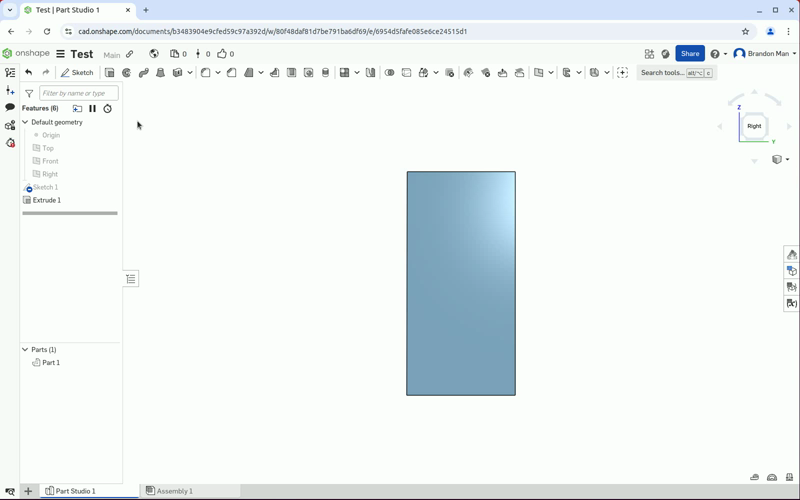
key(shift+h)
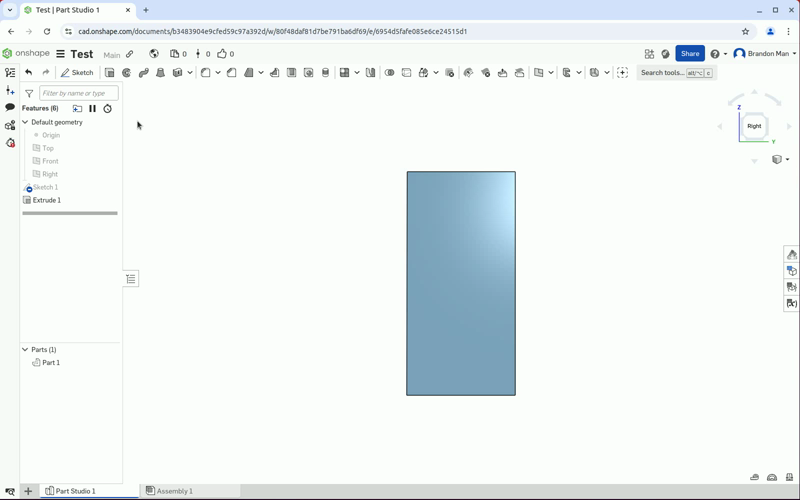
mouse_move(73, 189)
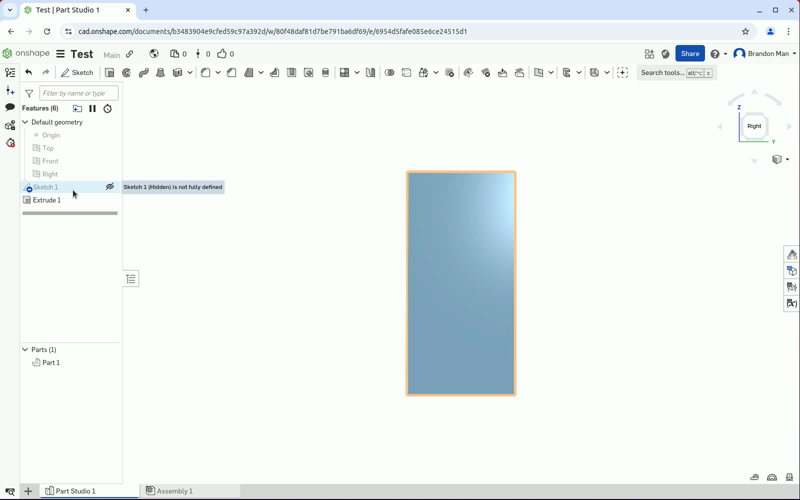
click(73, 189)
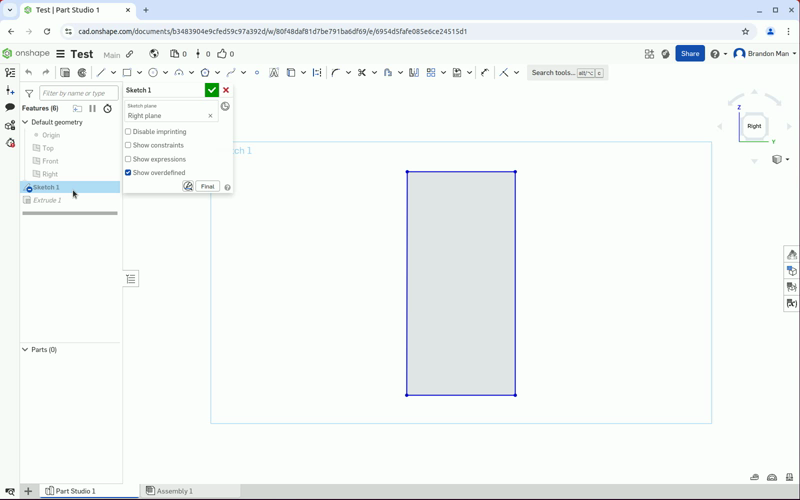
mouse_move(229, 92)
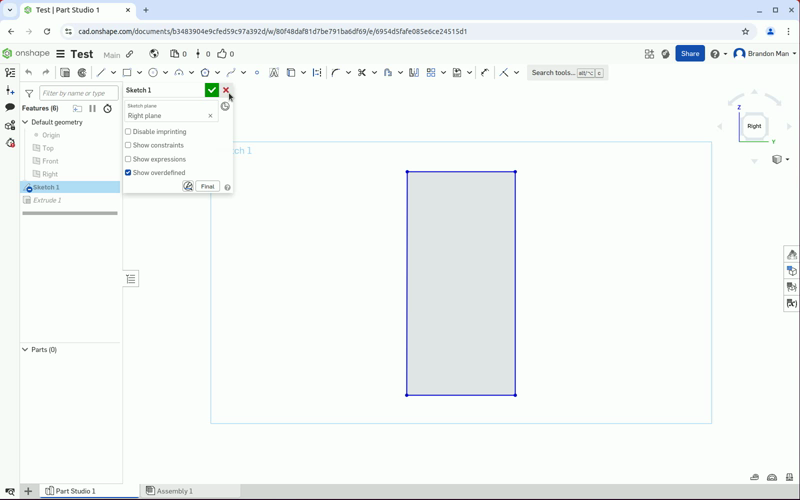
click(229, 92)
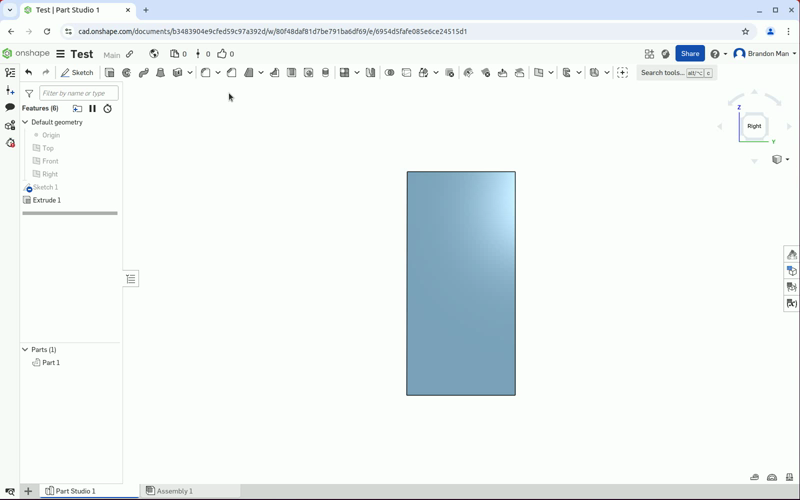
mouse_move(541, 75)
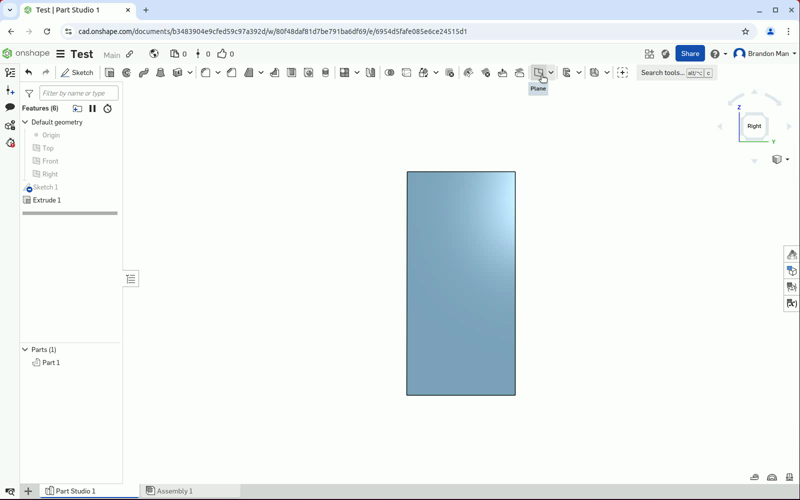
click(541, 75)
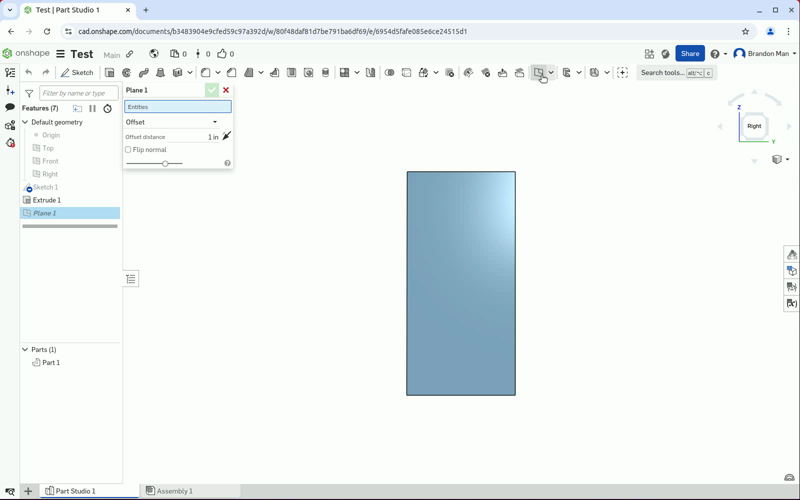
mouse_move(73, 176)
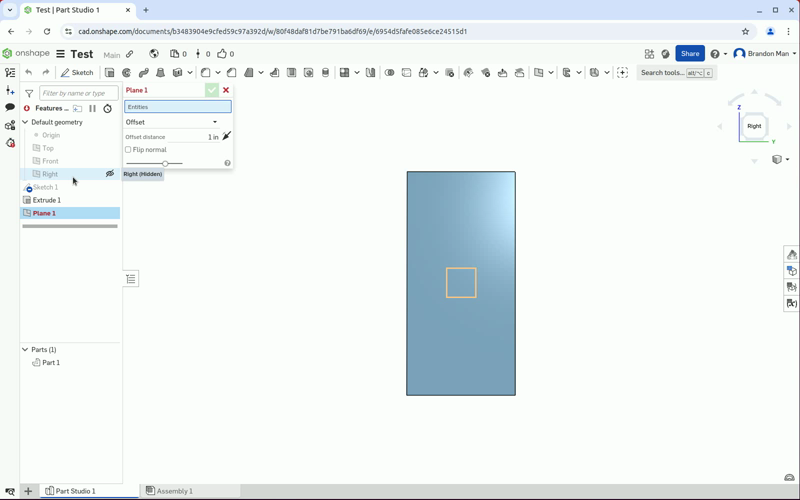
click(73, 176)
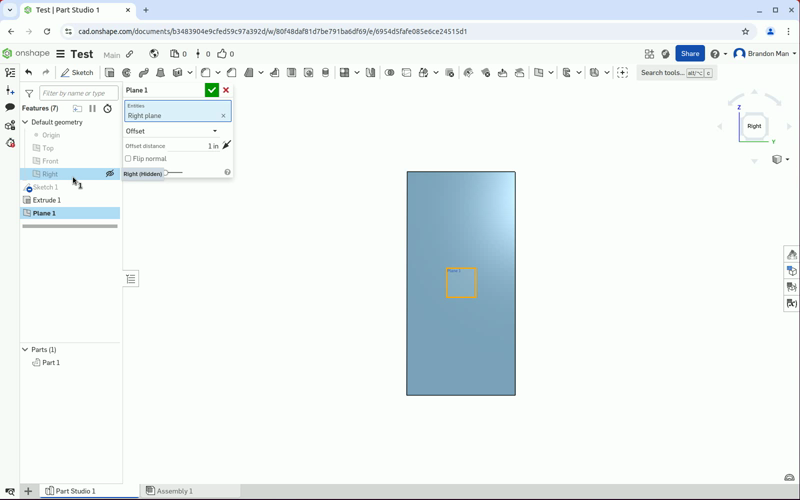
key(tab, 2)
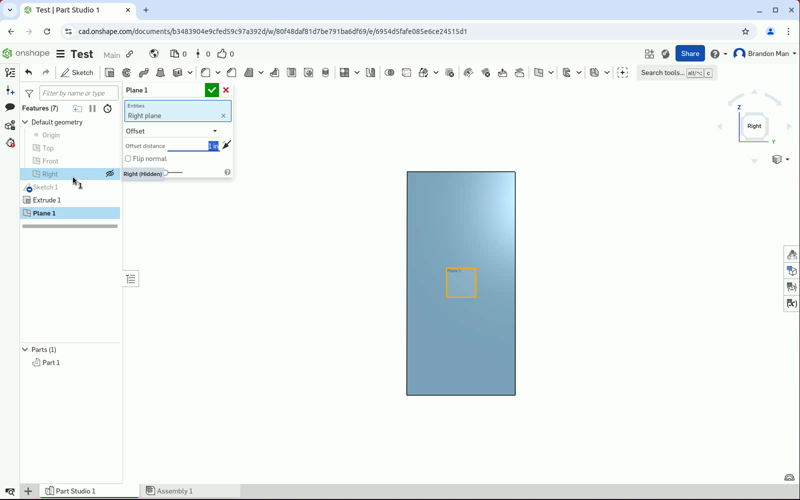
text(0.955)
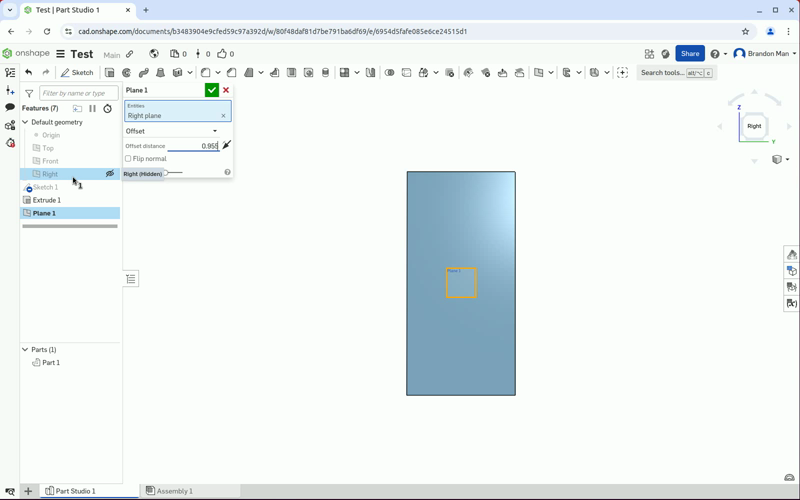
key(enter, 2)
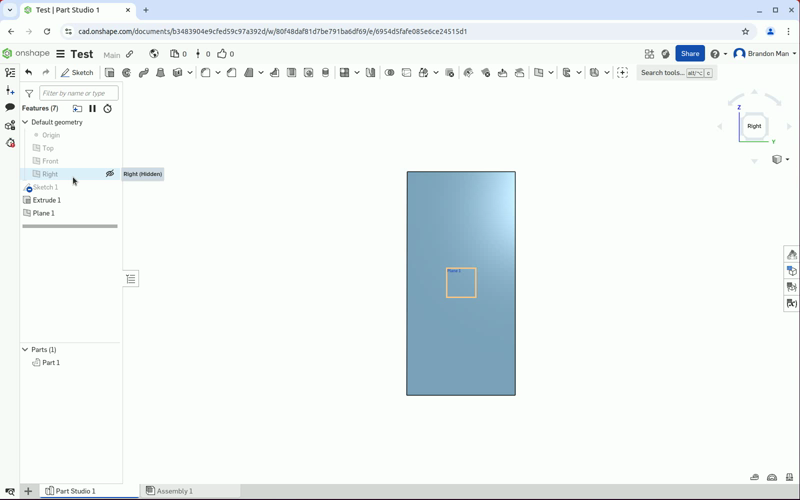
key(shift+s)
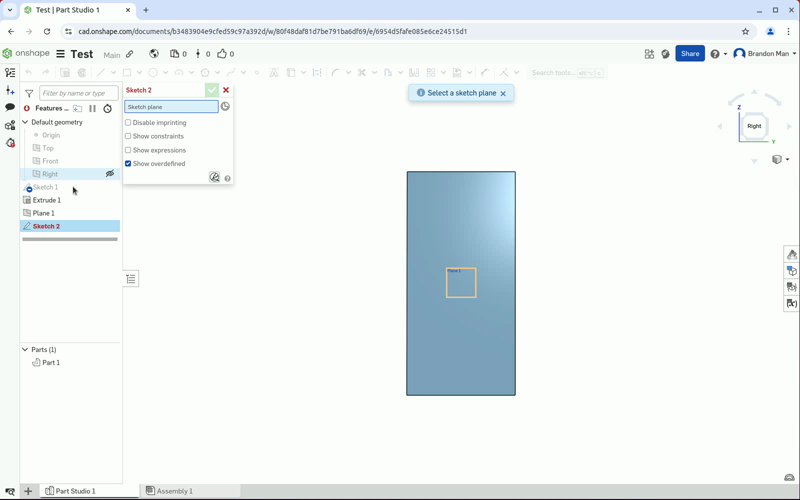
mouse_move(73, 215)
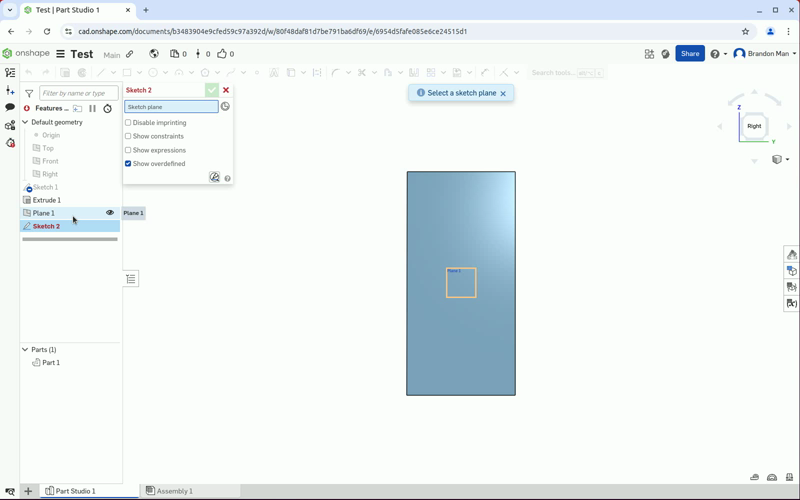
click(73, 215)
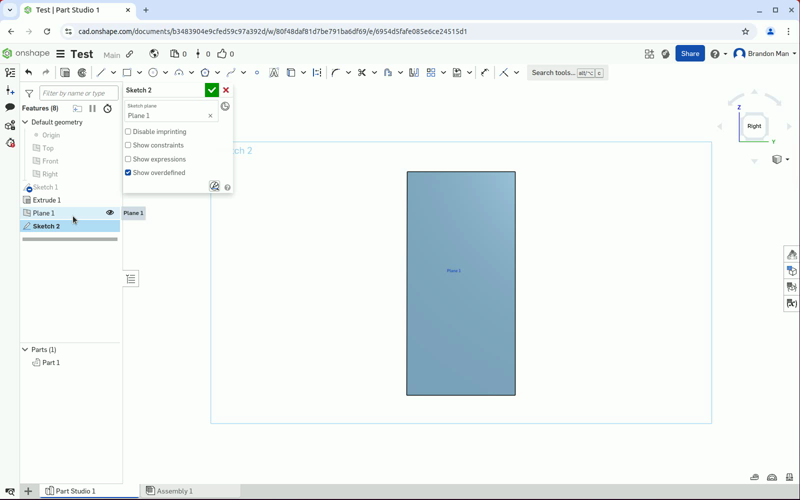
mouse_move(73, 352)
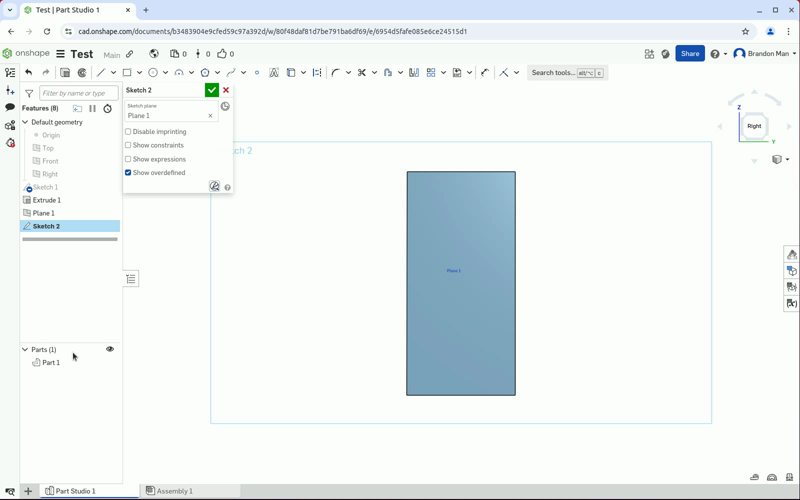
key(y)
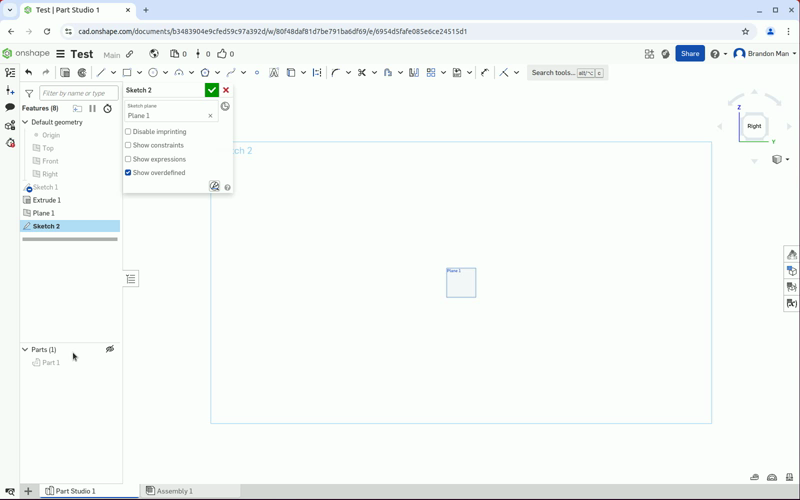
key(l)
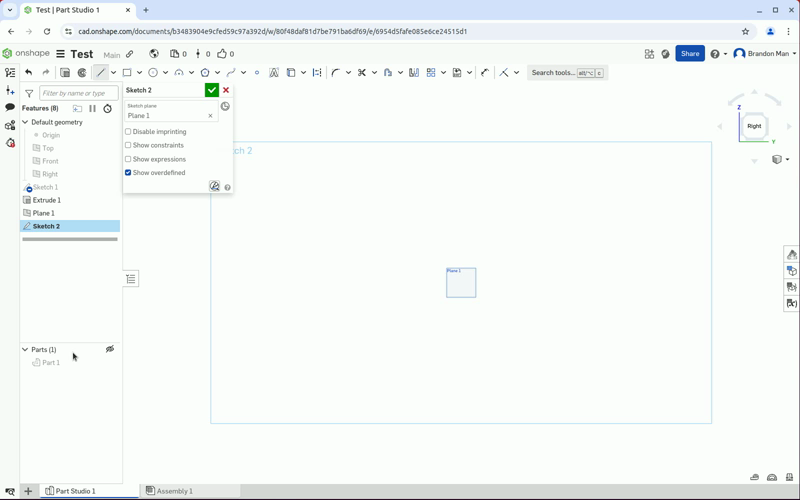
key_down(shift)
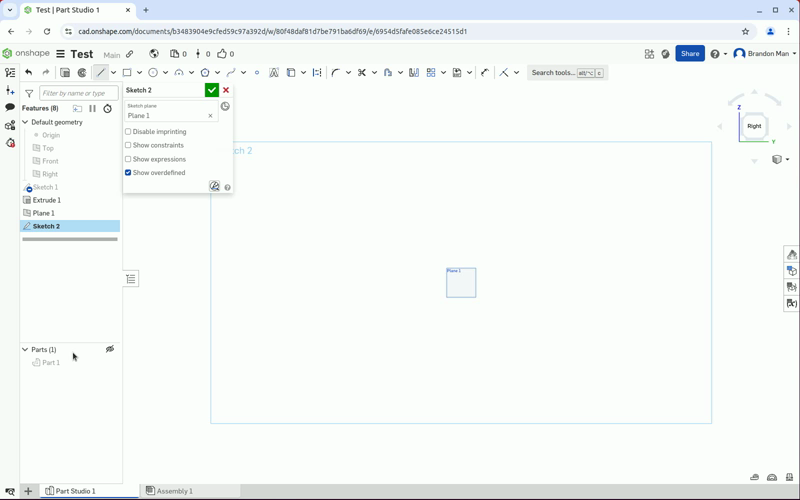
mouse_move(514, 184)
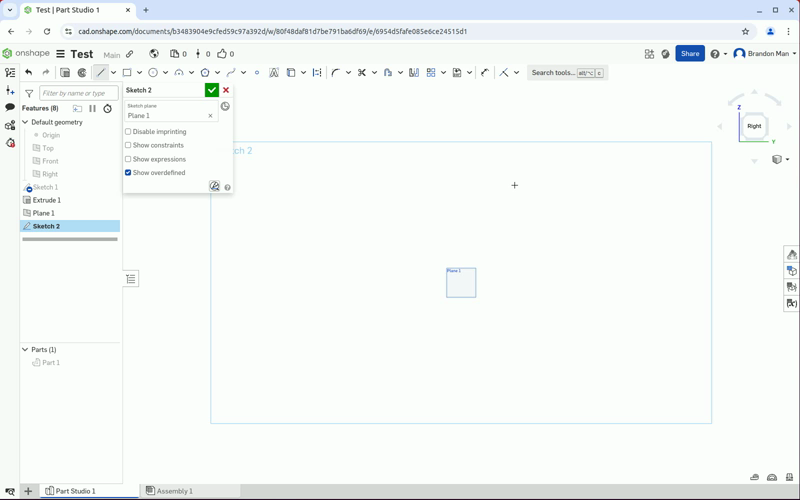
click(514, 184)
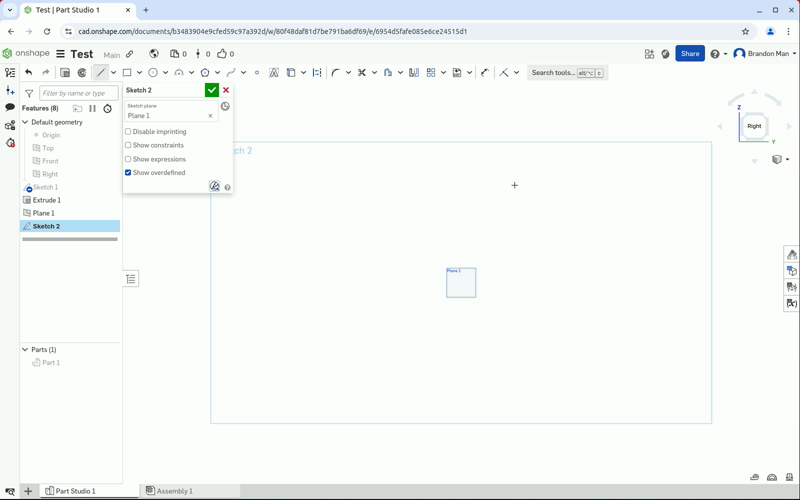
key_up(shift)
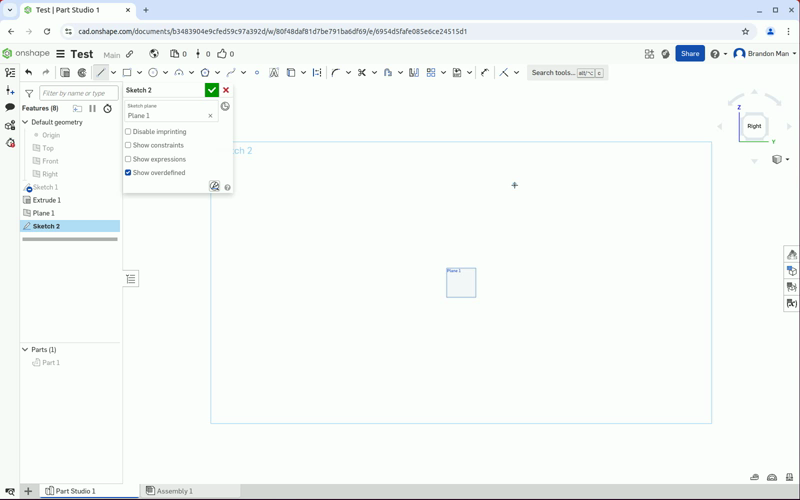
key_down(shift)
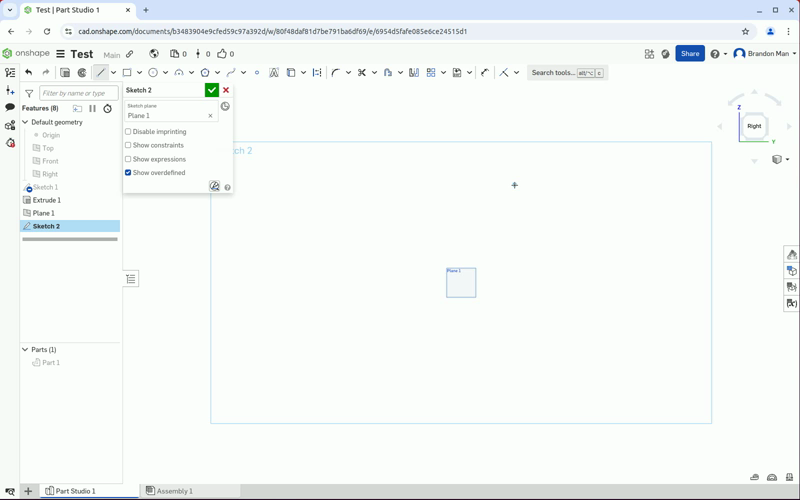
mouse_move(544, 184)
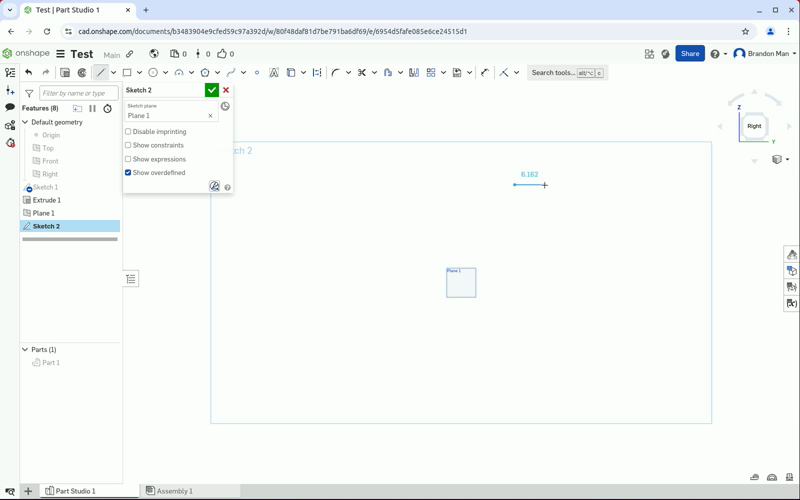
mouse_move(517, 184)
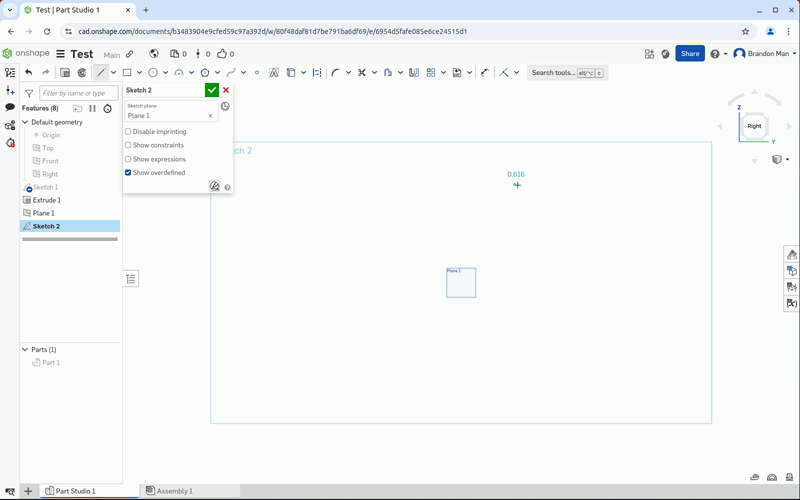
scroll(6)
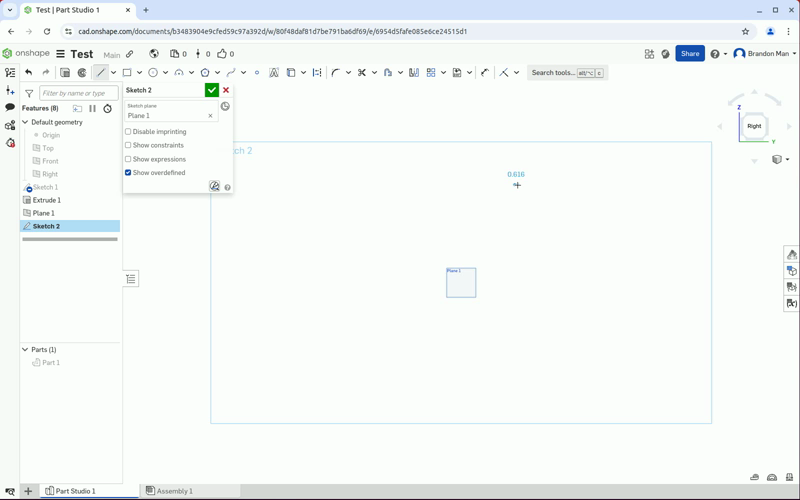
scroll(6)
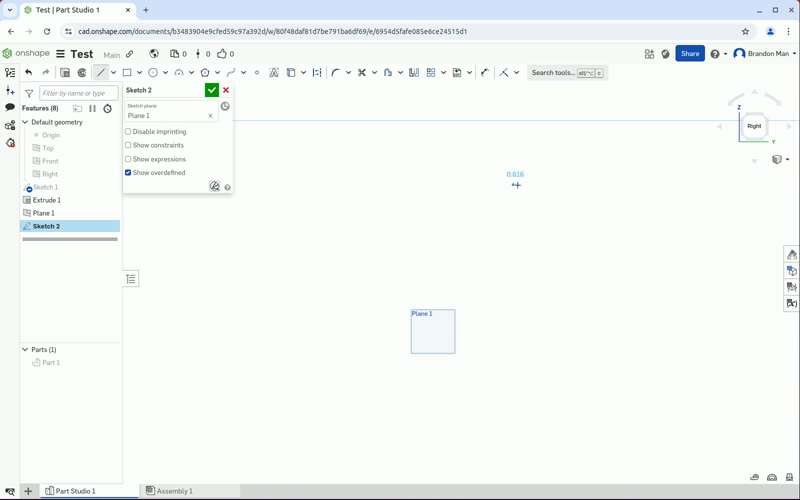
scroll(6)
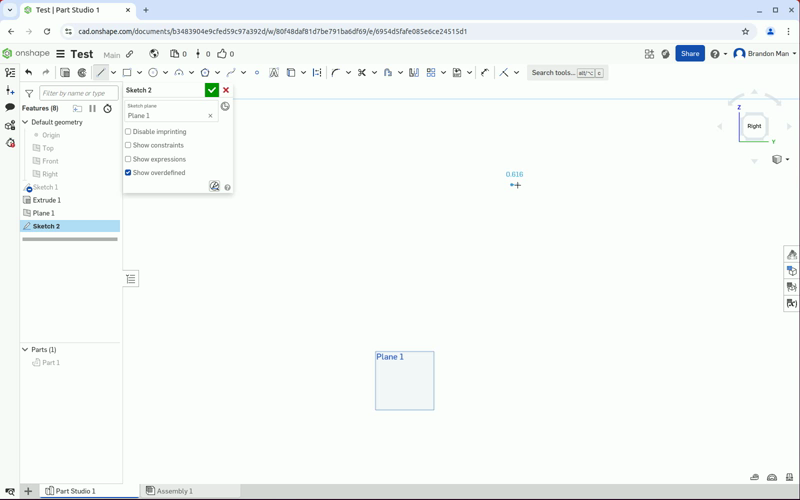
scroll(6)
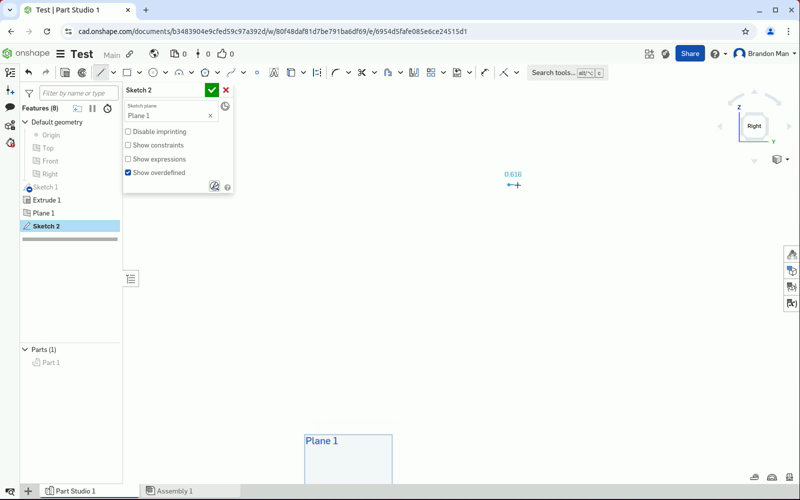
scroll(6)
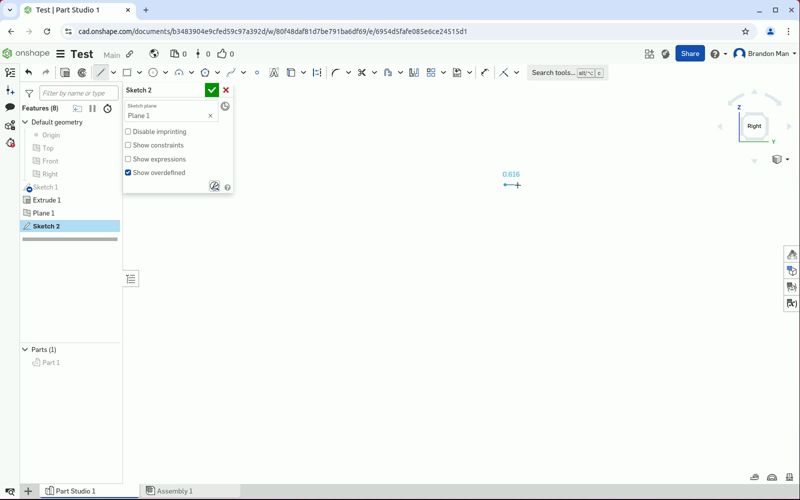
scroll(6)
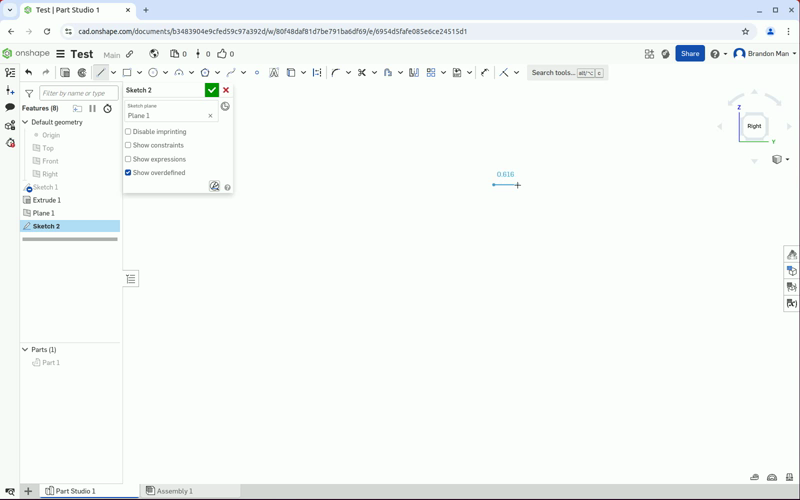
scroll(6)
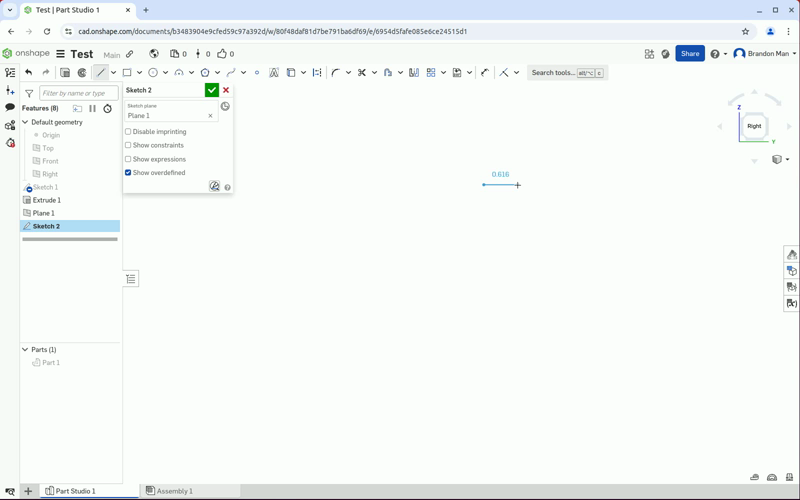
click(517, 184)
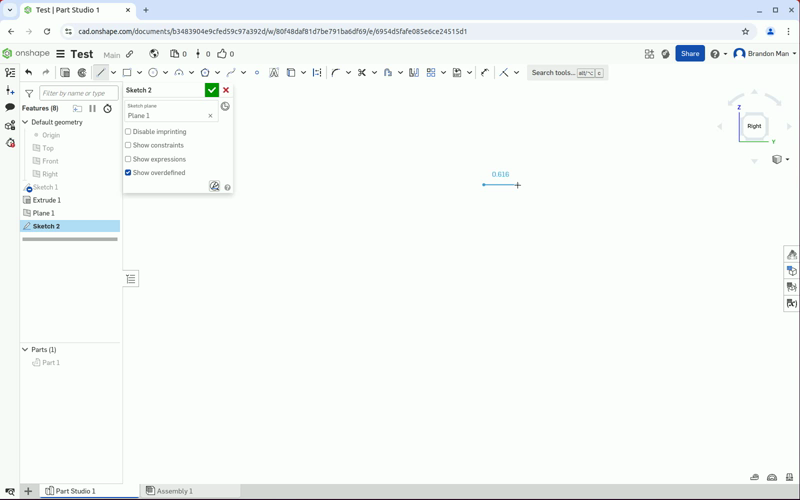
scroll(-6)
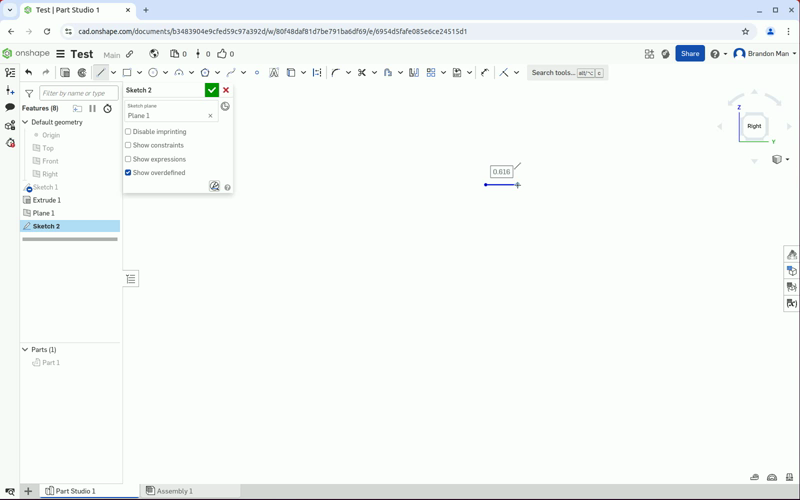
scroll(-6)
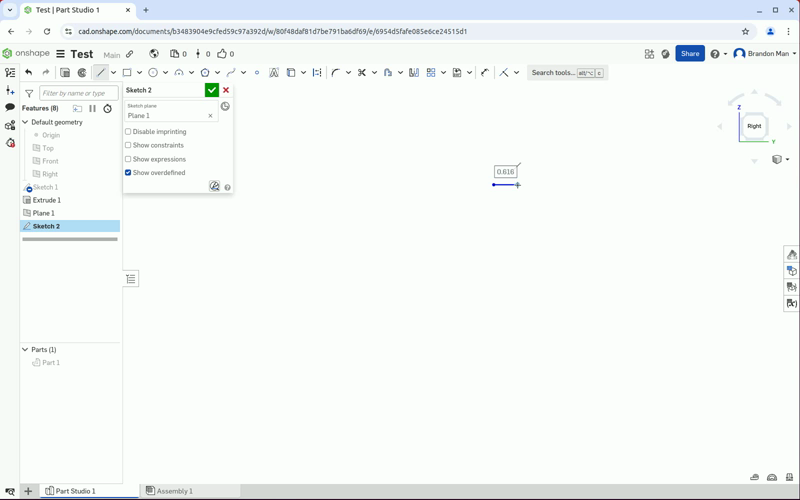
scroll(-6)
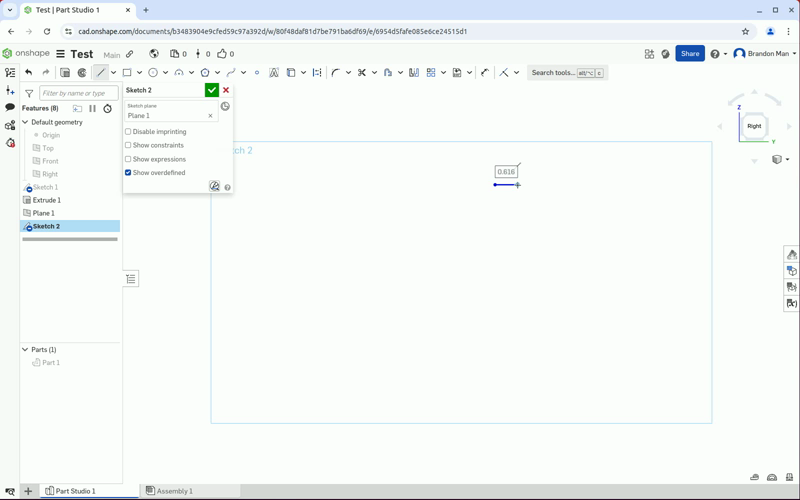
scroll(-6)
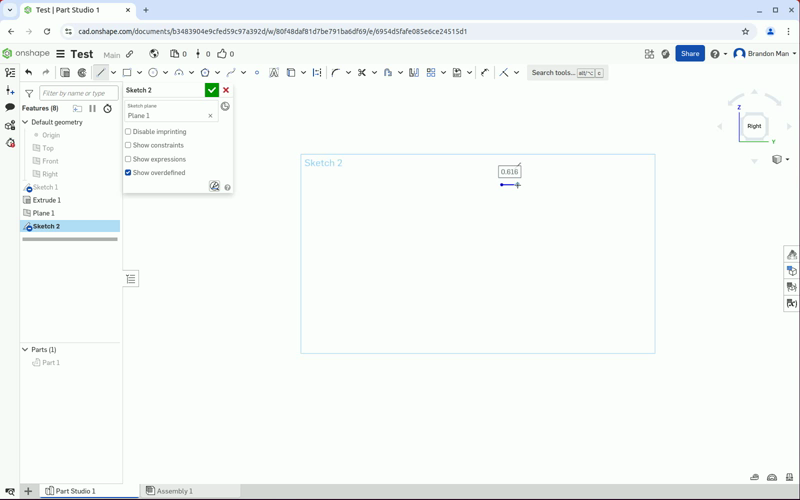
scroll(-6)
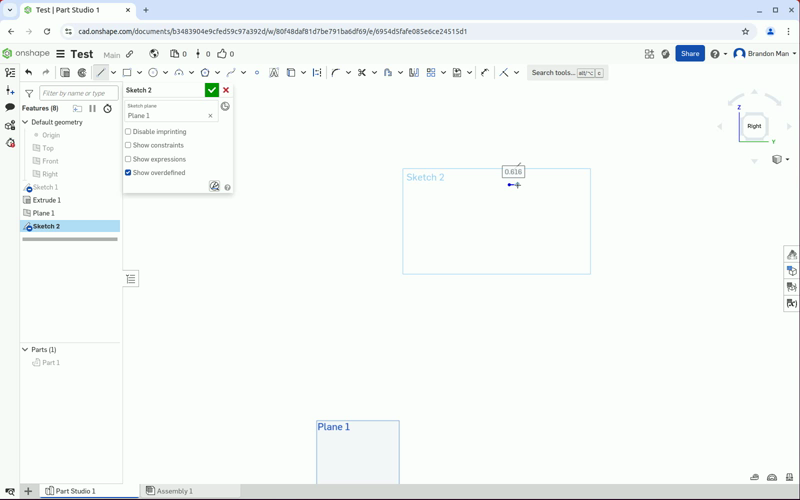
scroll(-6)
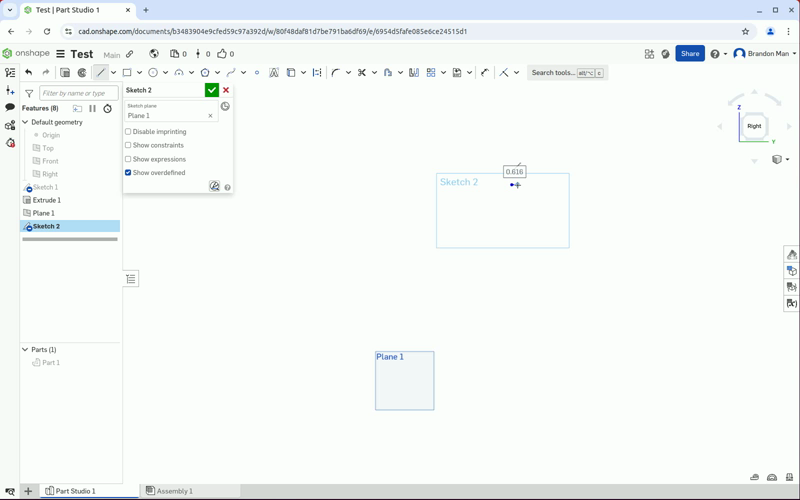
scroll(-6)
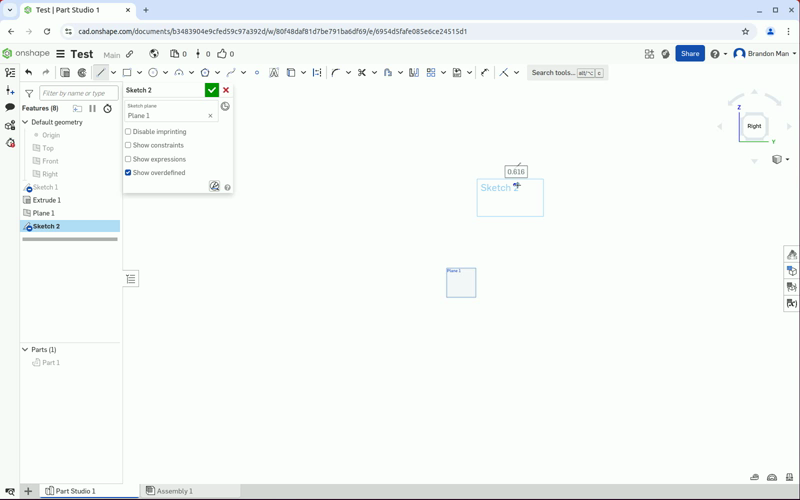
key_up(shift)
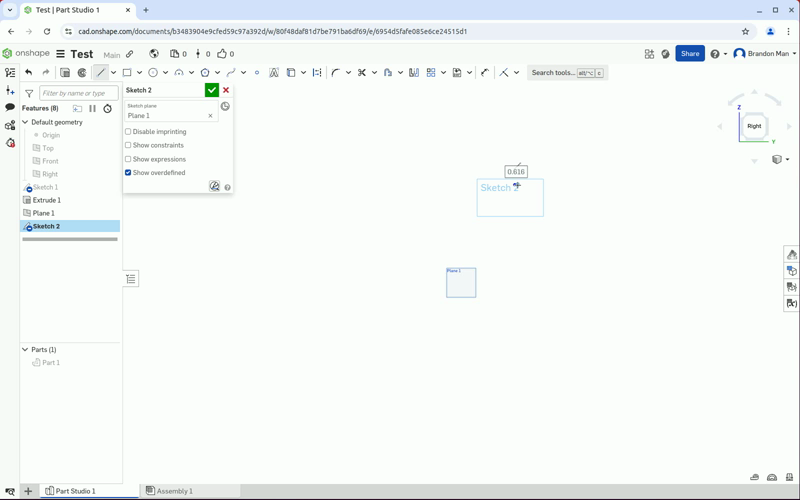
key_down(shift)
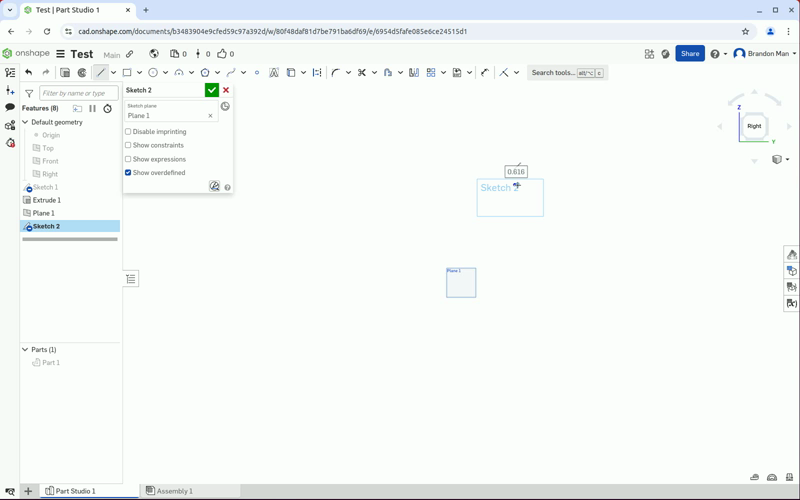
mouse_move(547, 184)
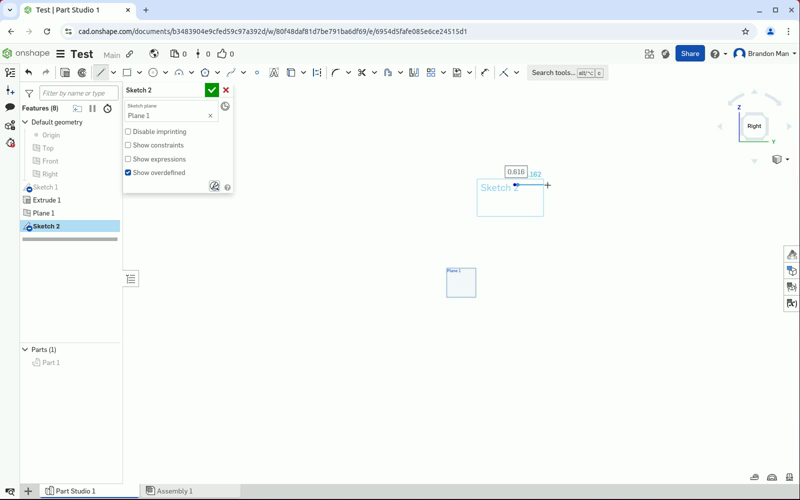
mouse_move(517, 178)
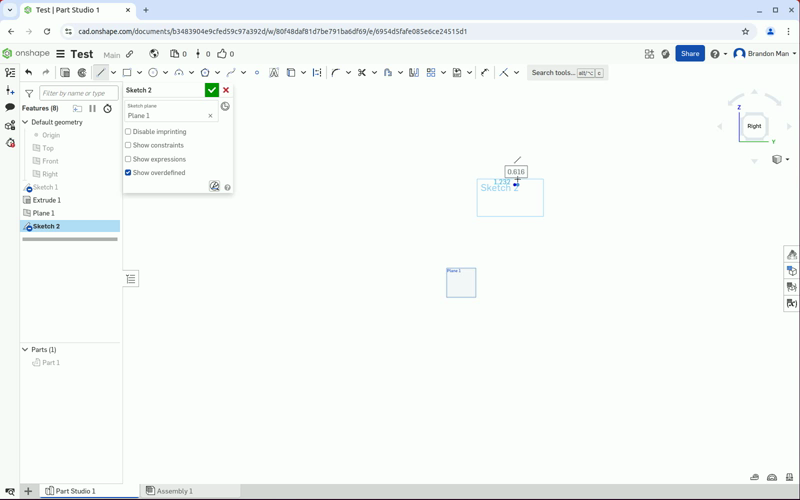
scroll(6)
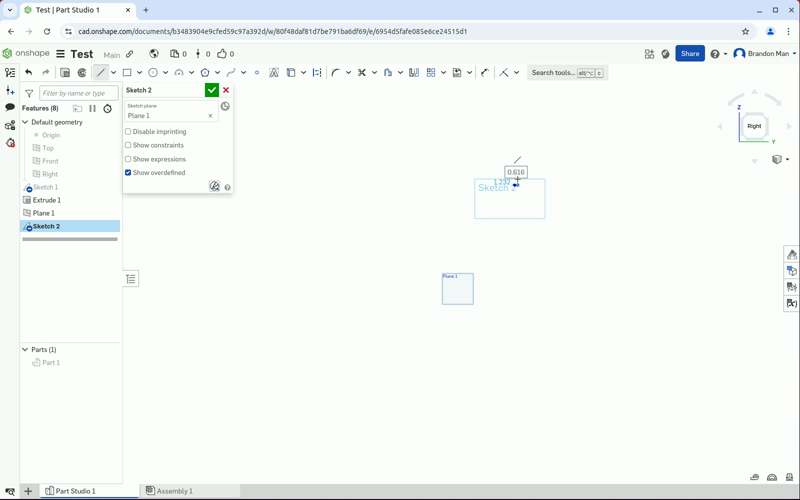
scroll(6)
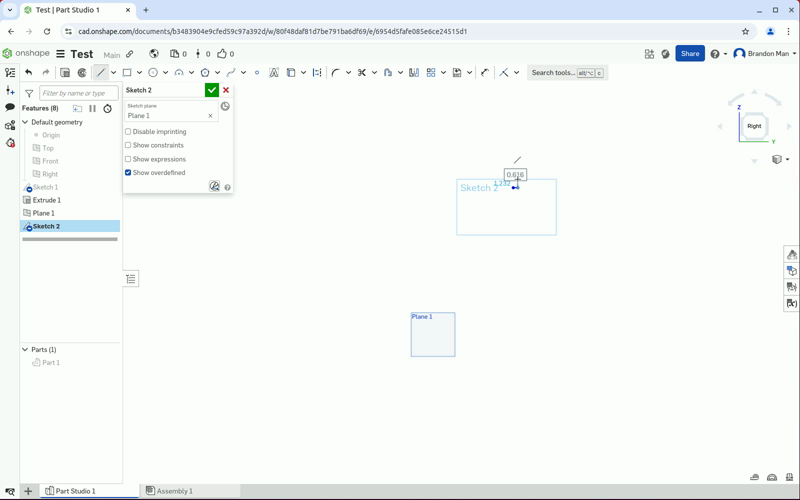
scroll(6)
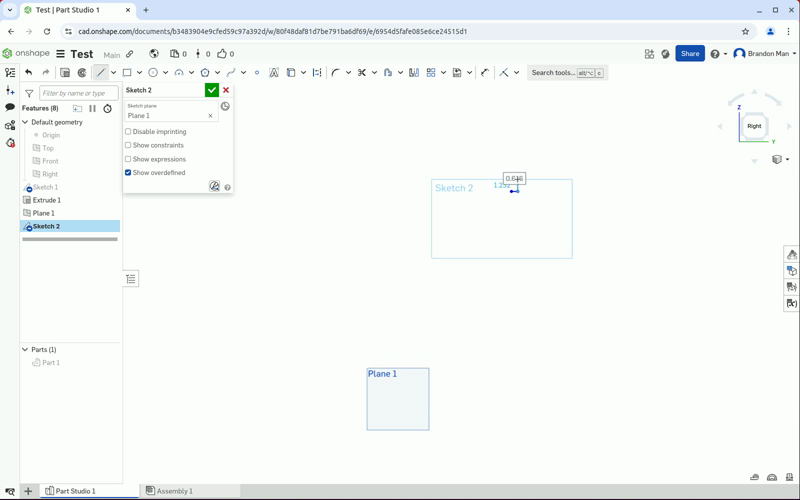
scroll(6)
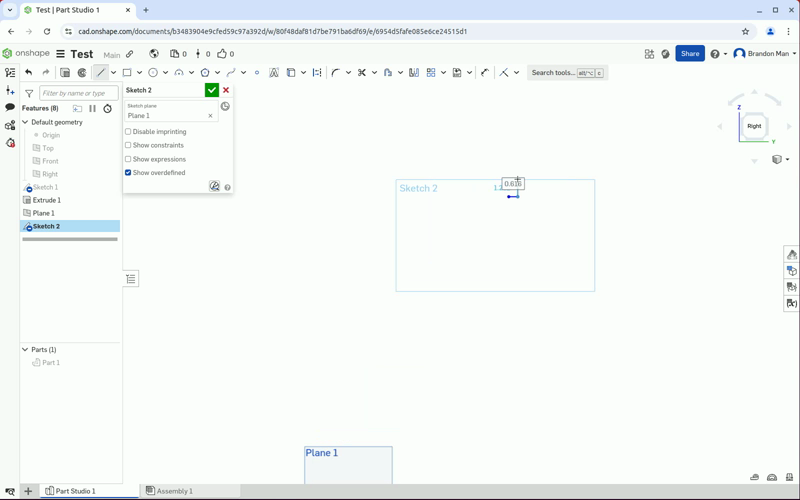
scroll(6)
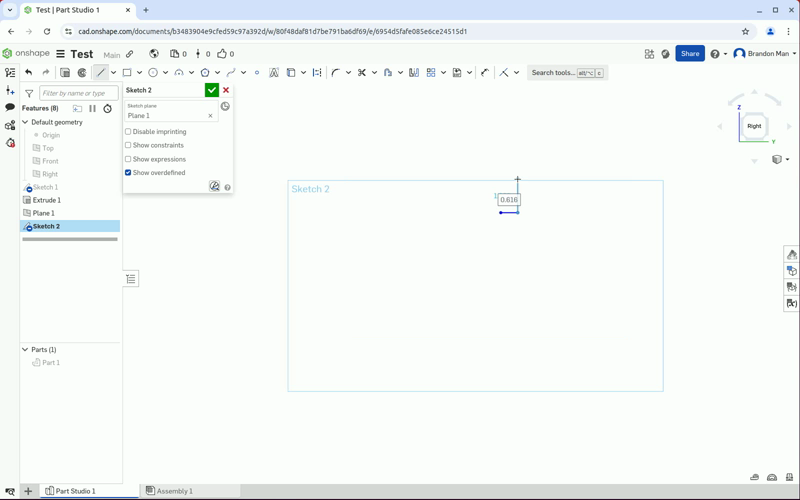
scroll(6)
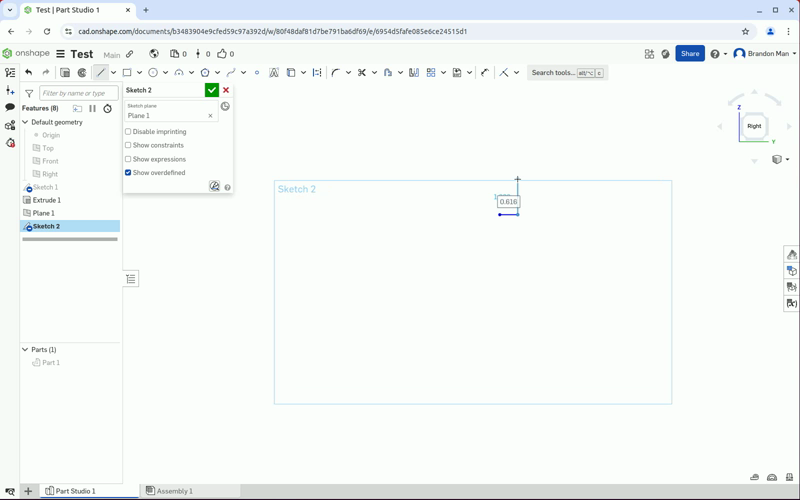
scroll(6)
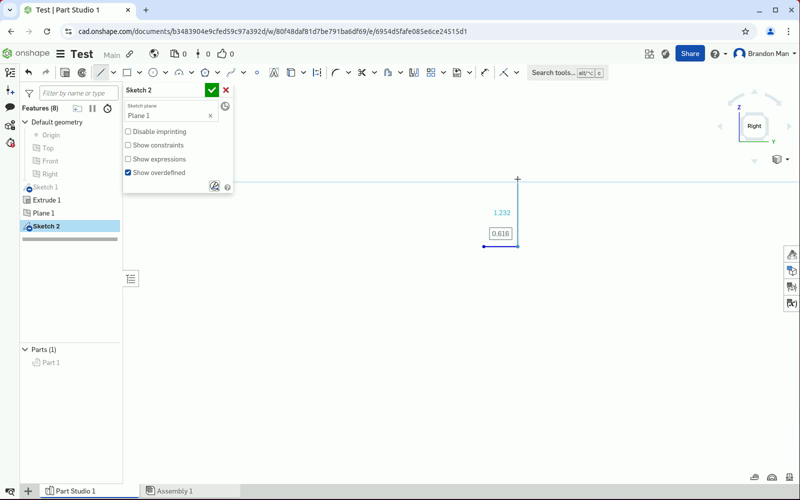
click(517, 178)
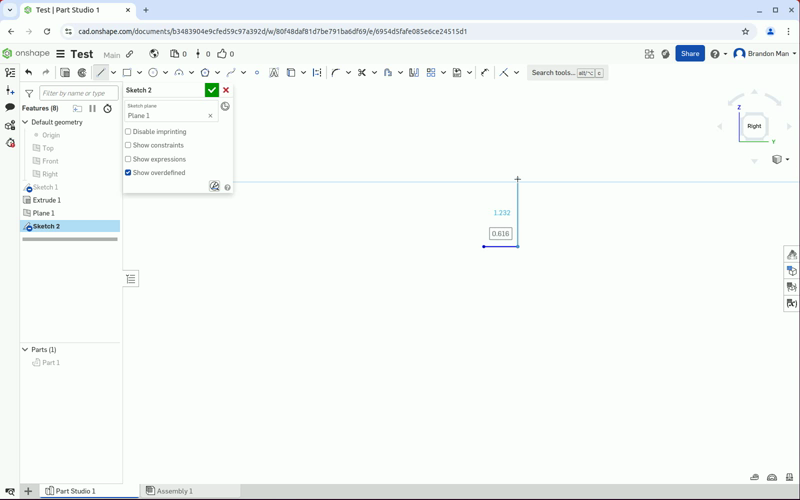
scroll(-6)
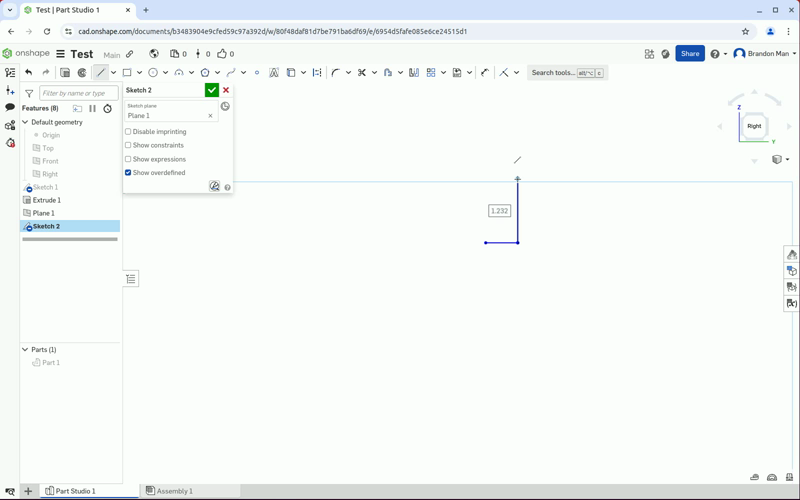
scroll(-6)
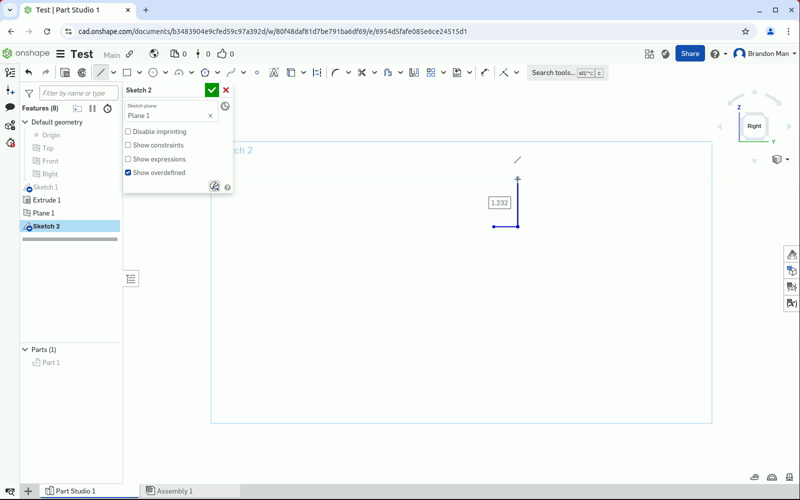
scroll(-6)
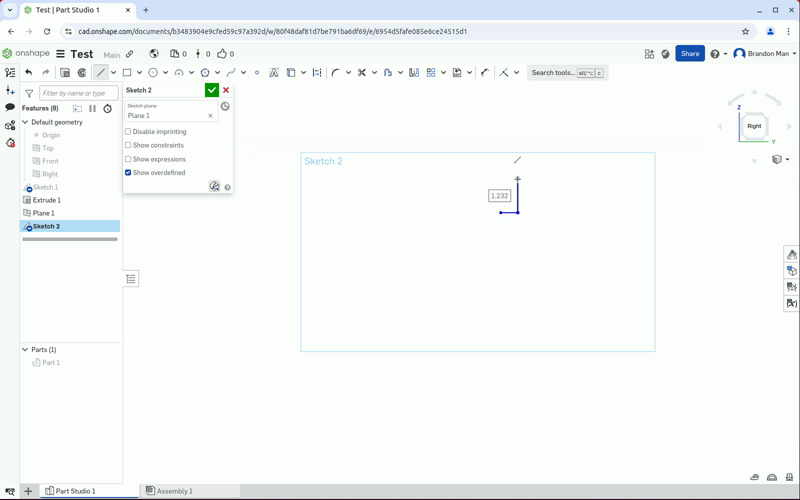
scroll(-6)
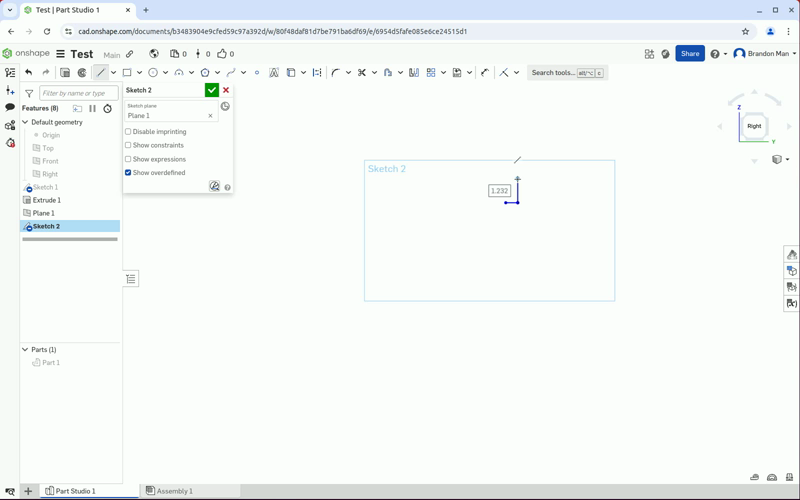
scroll(-6)
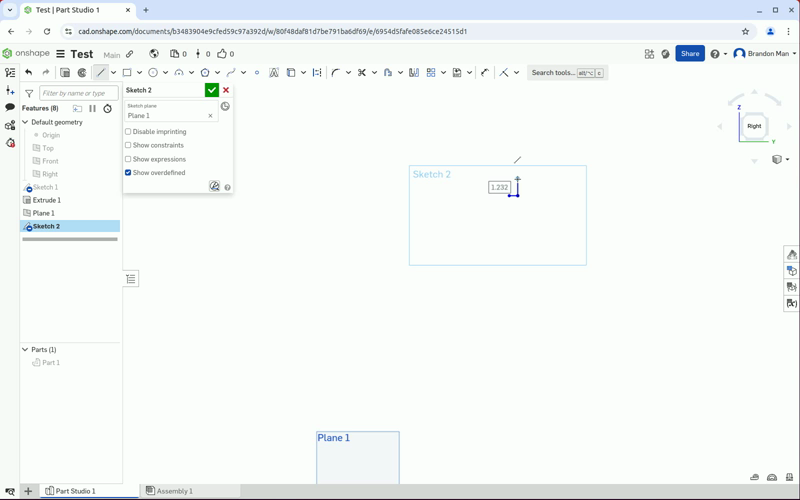
scroll(-6)
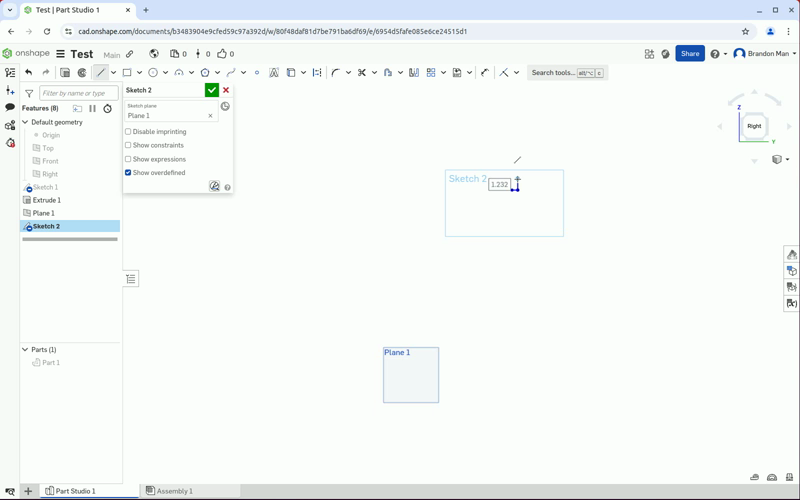
scroll(-6)
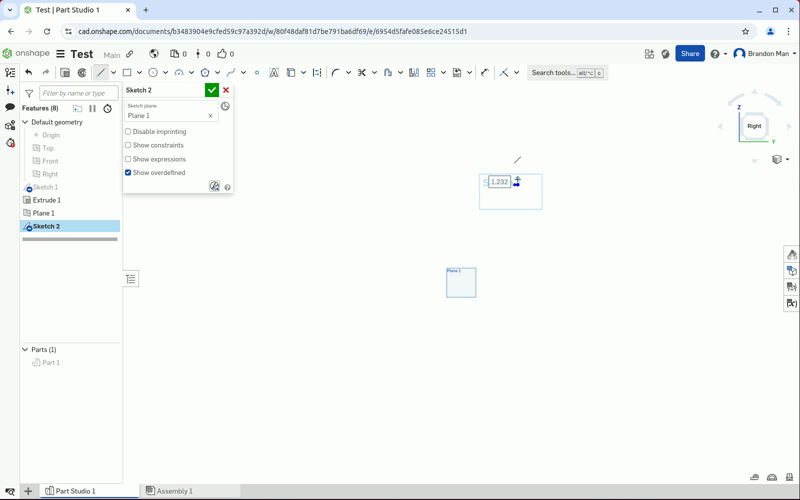
key_up(shift)
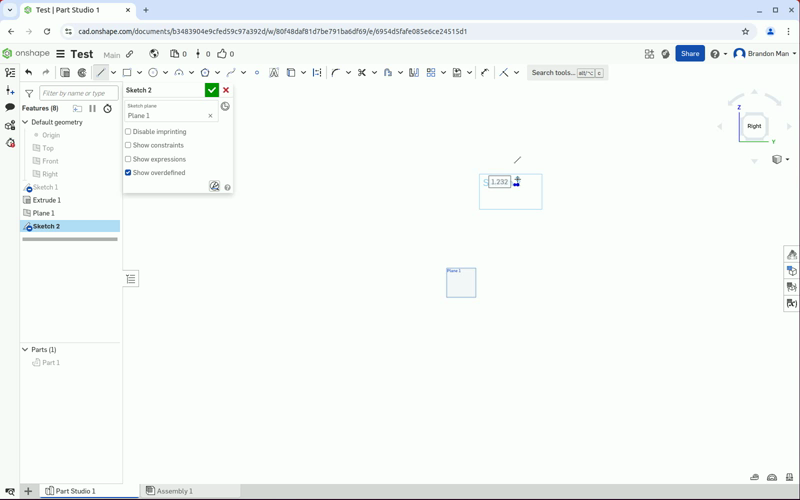
key_down(shift)
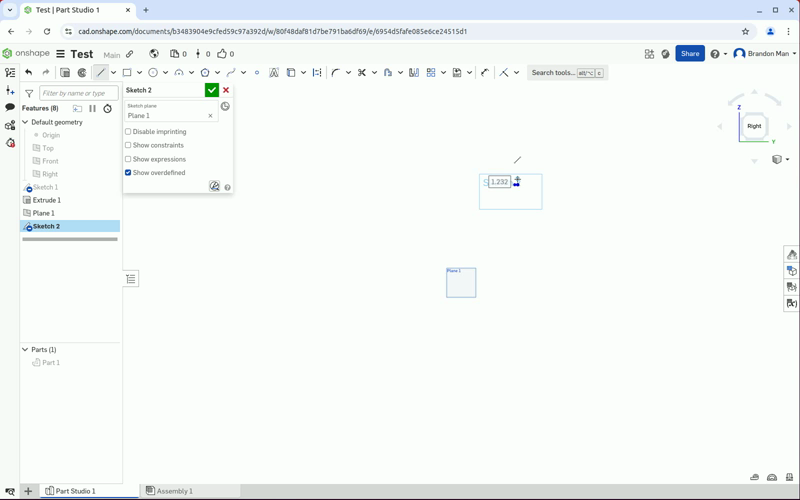
mouse_move(547, 178)
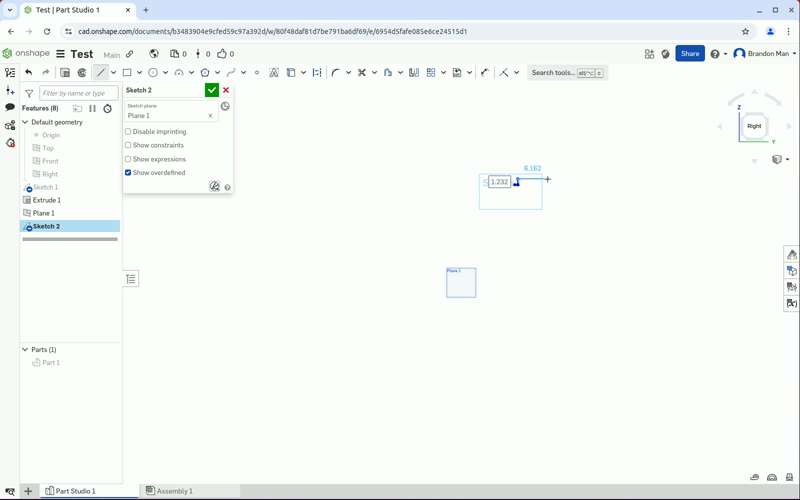
mouse_move(514, 178)
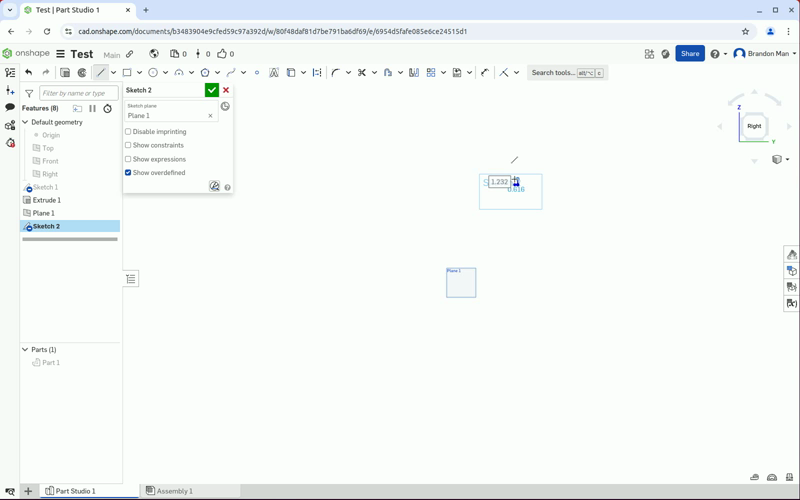
scroll(6)
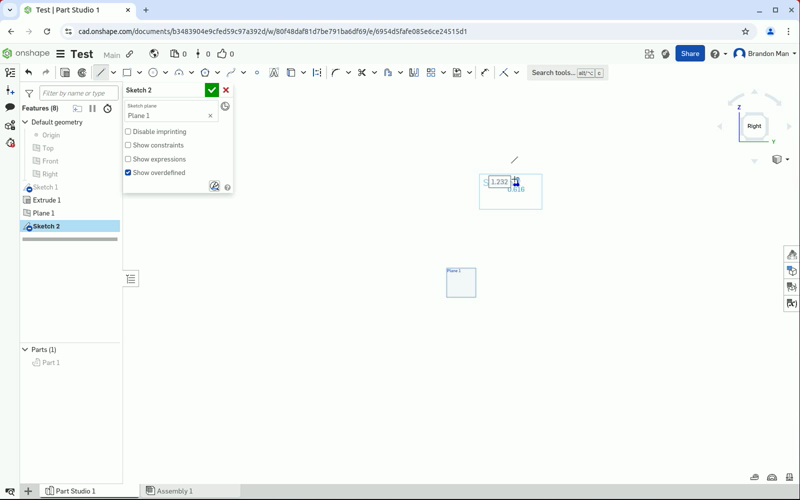
scroll(6)
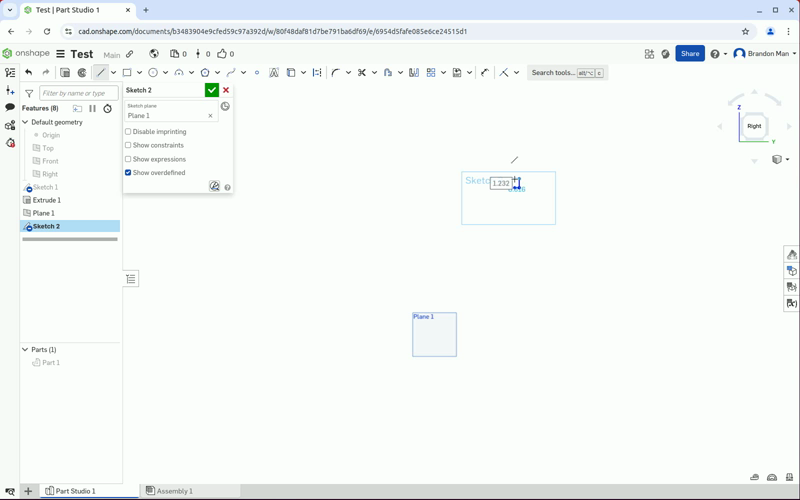
scroll(6)
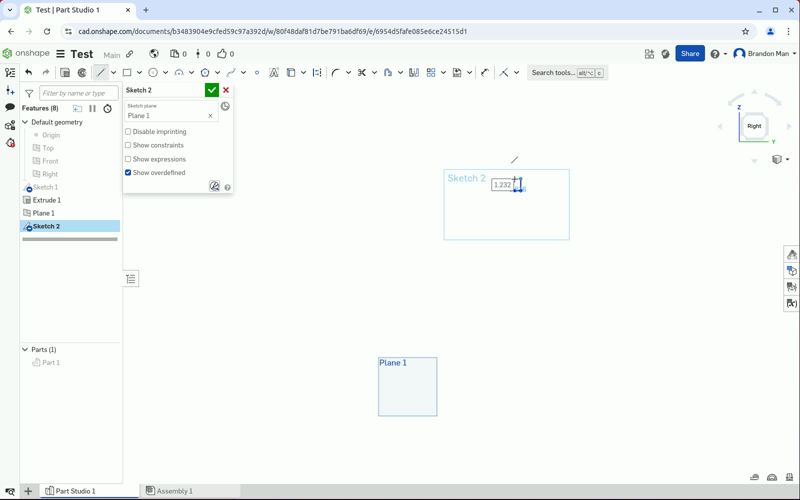
scroll(6)
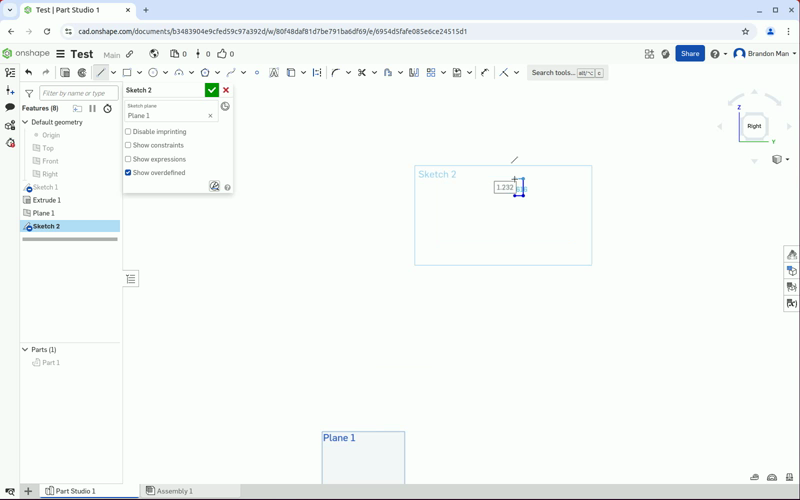
scroll(6)
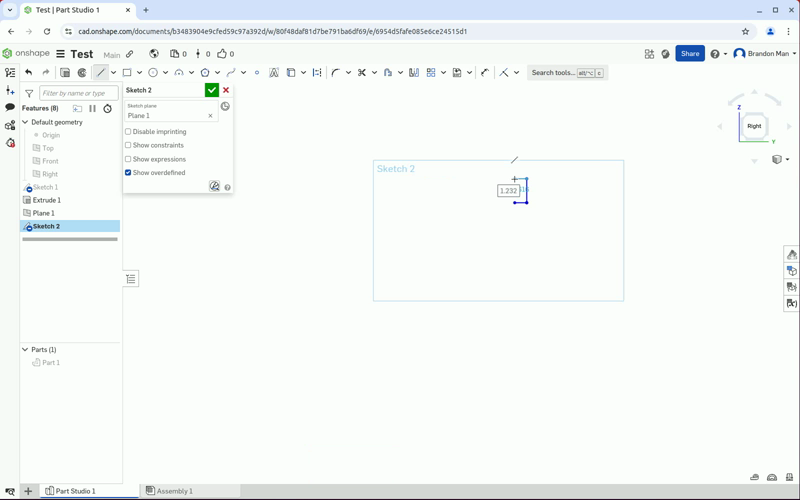
scroll(6)
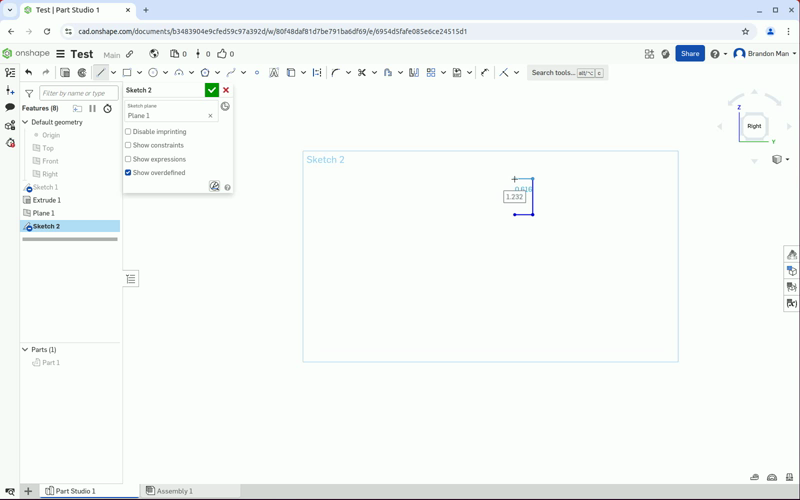
scroll(6)
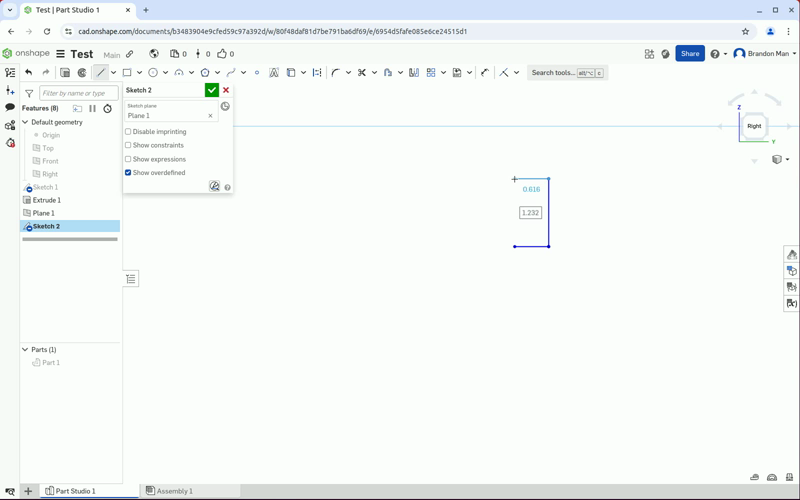
click(514, 178)
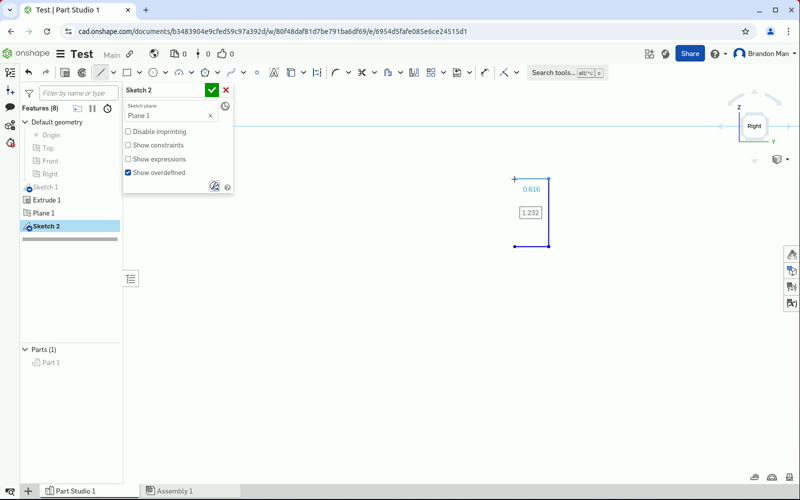
scroll(-6)
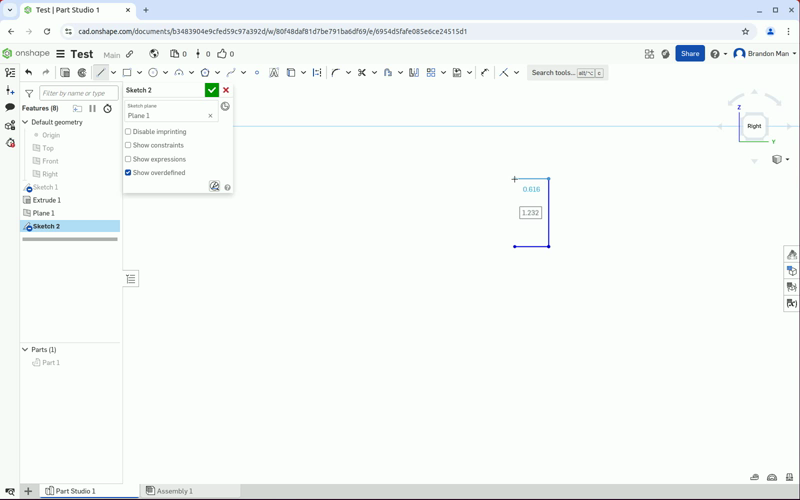
scroll(-6)
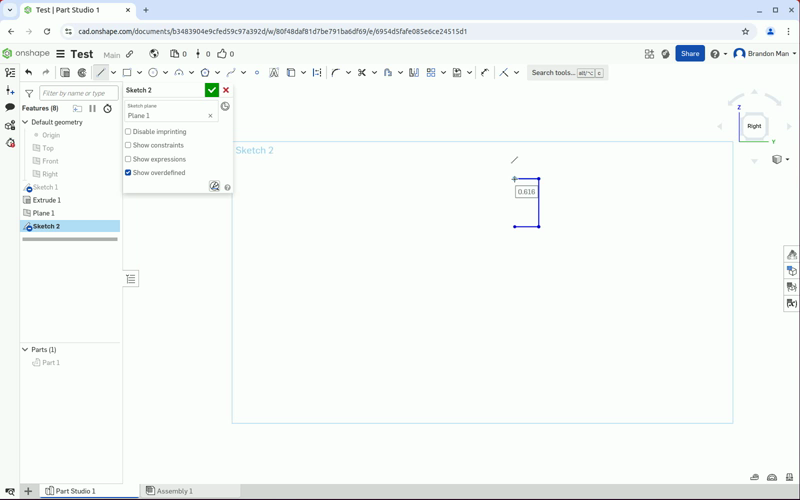
scroll(-6)
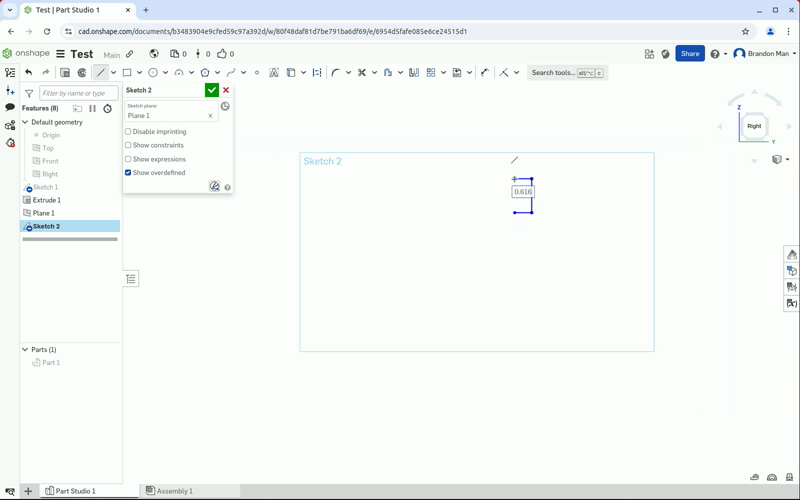
scroll(-6)
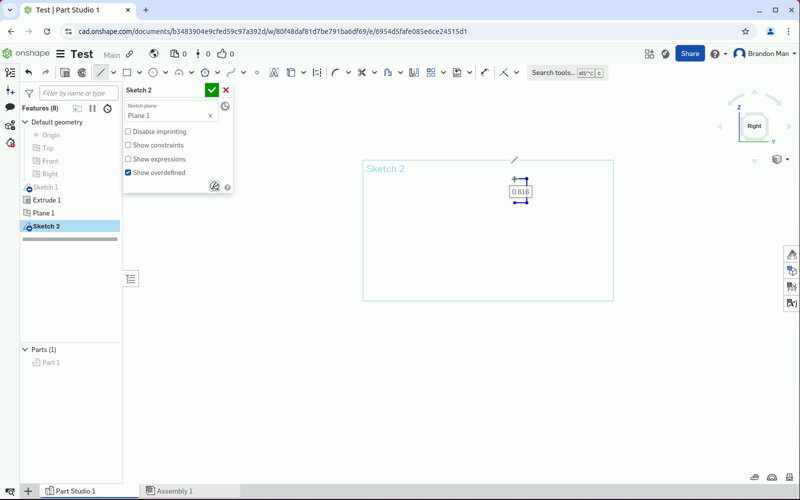
scroll(-6)
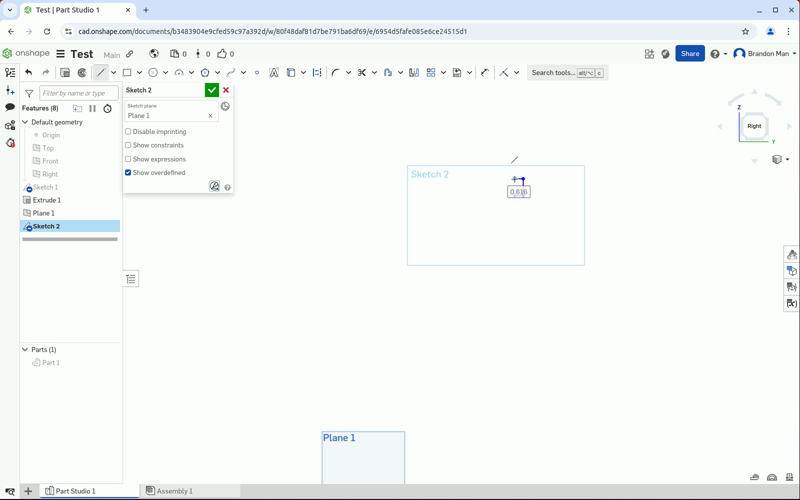
scroll(-6)
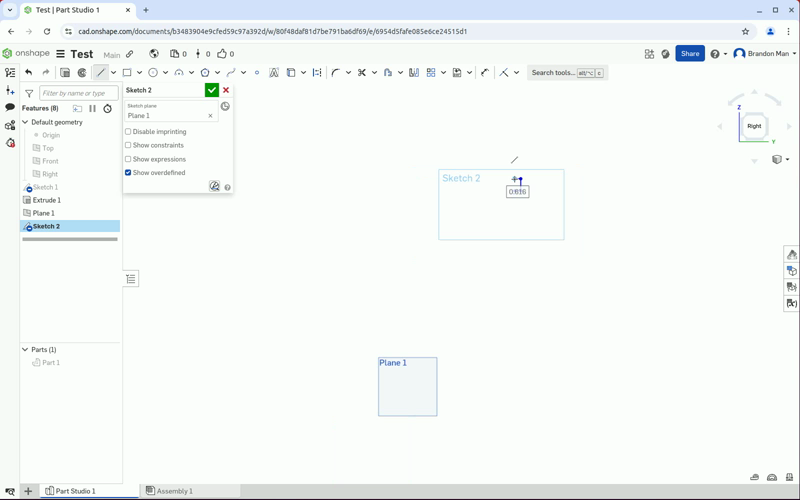
scroll(-6)
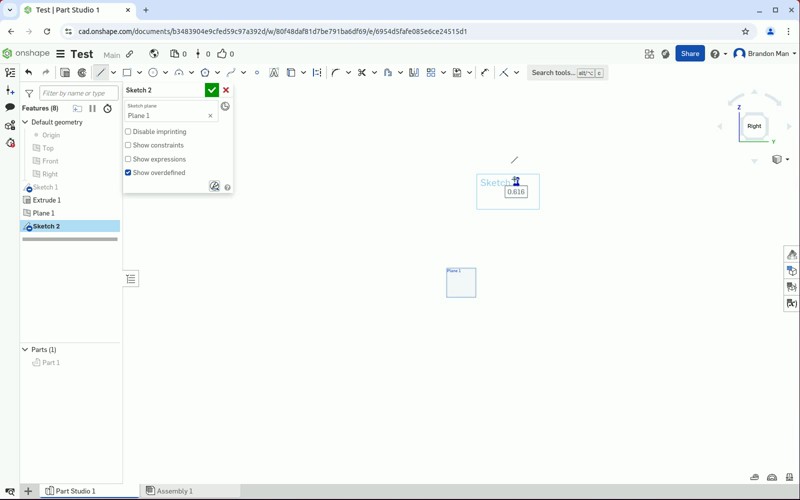
key_up(shift)
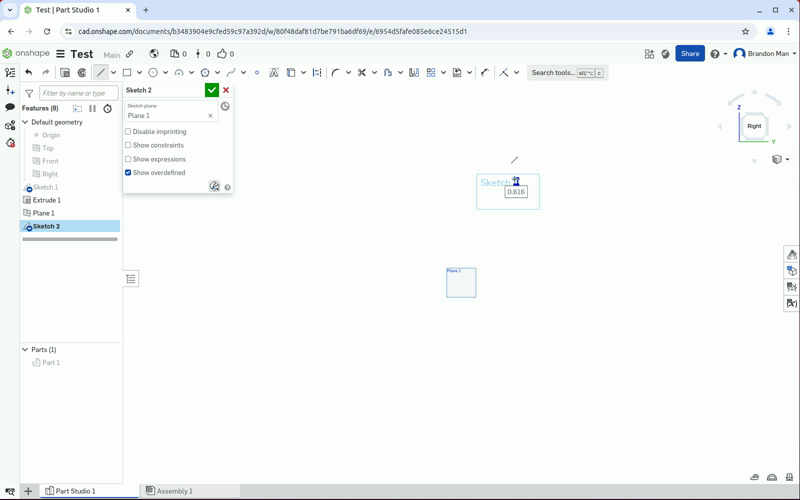
mouse_move(544, 178)
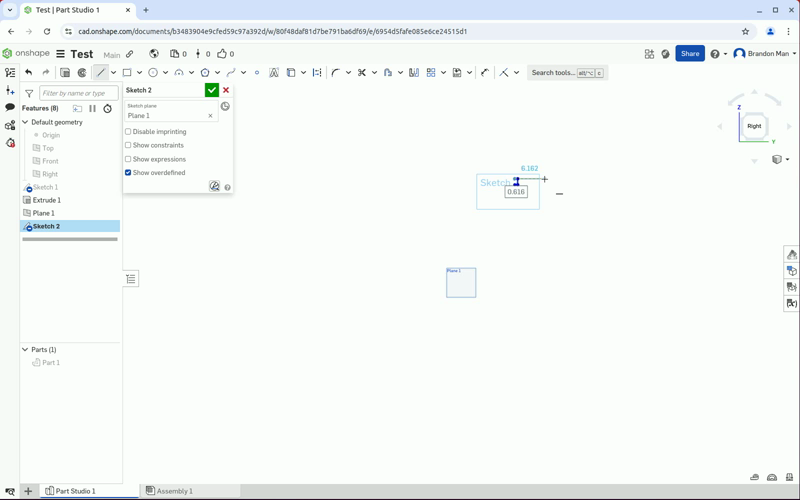
key_down(shift)
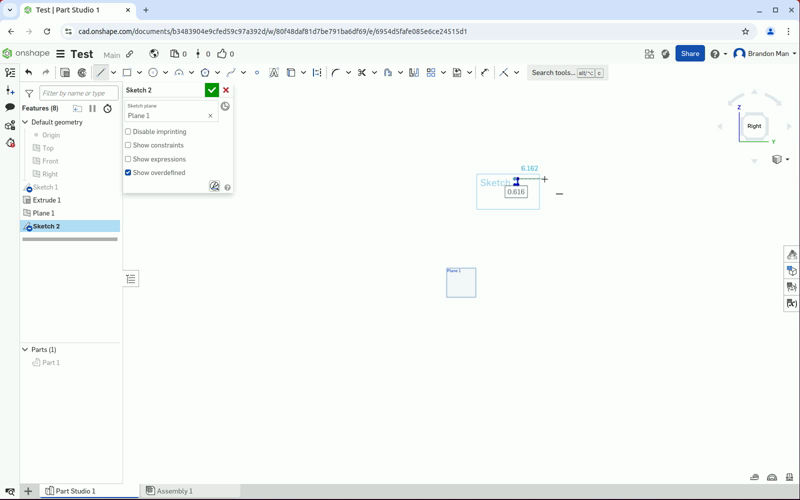
mouse_move(514, 184)
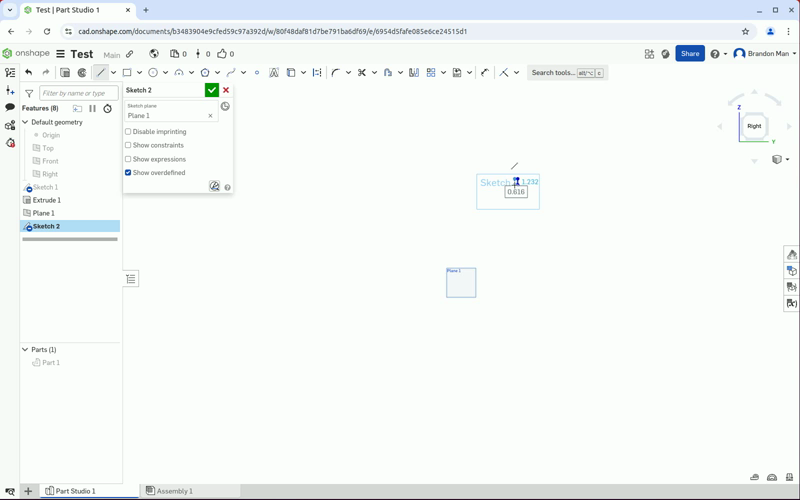
scroll(6)
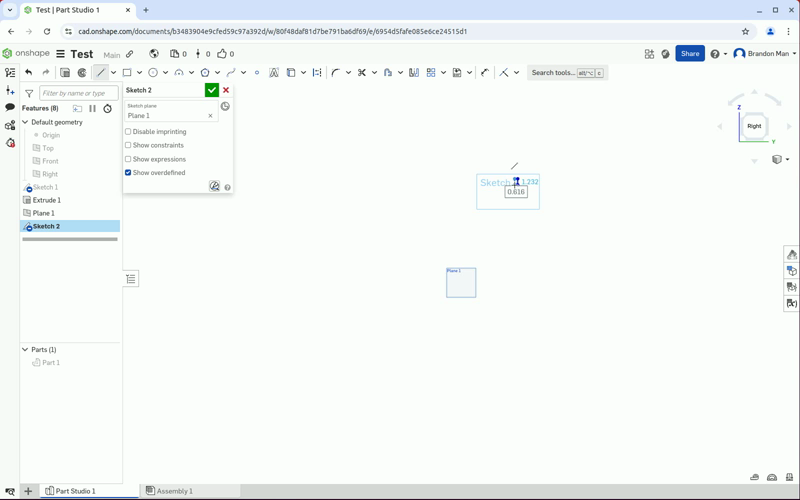
scroll(6)
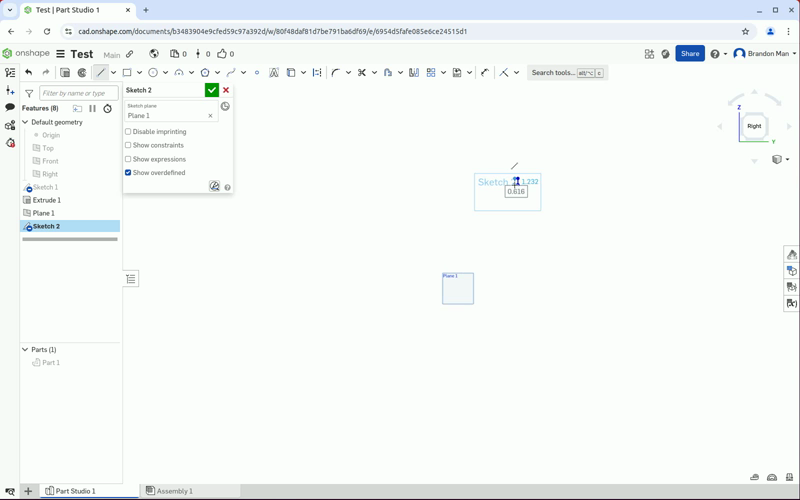
scroll(6)
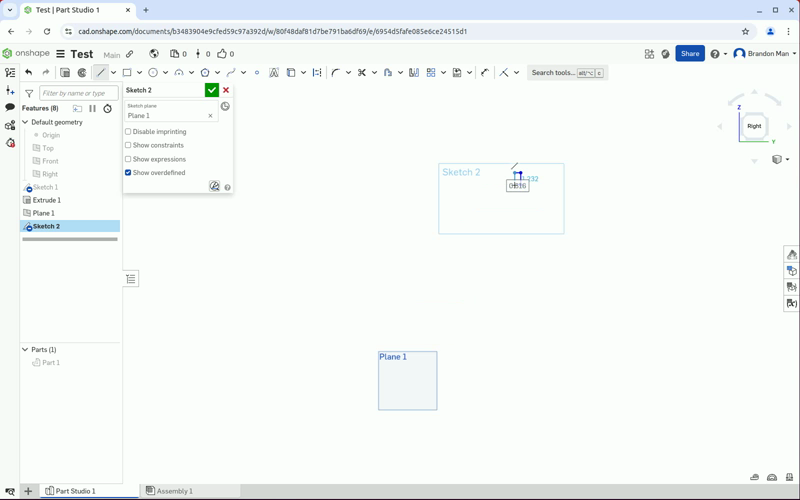
scroll(6)
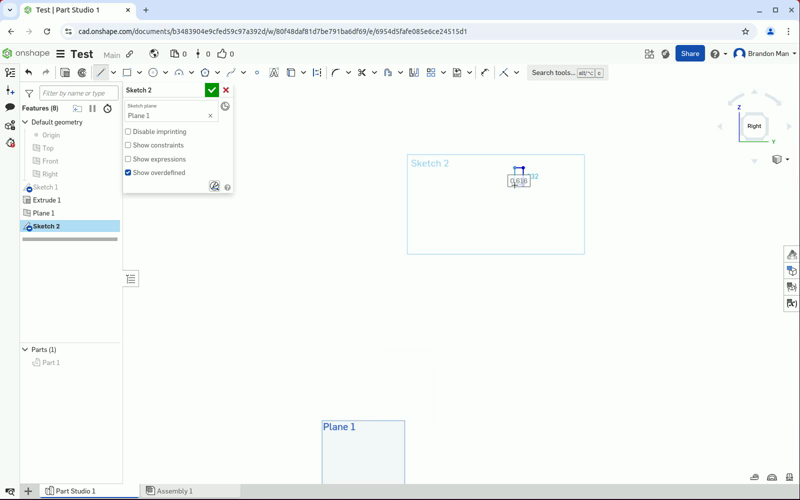
scroll(6)
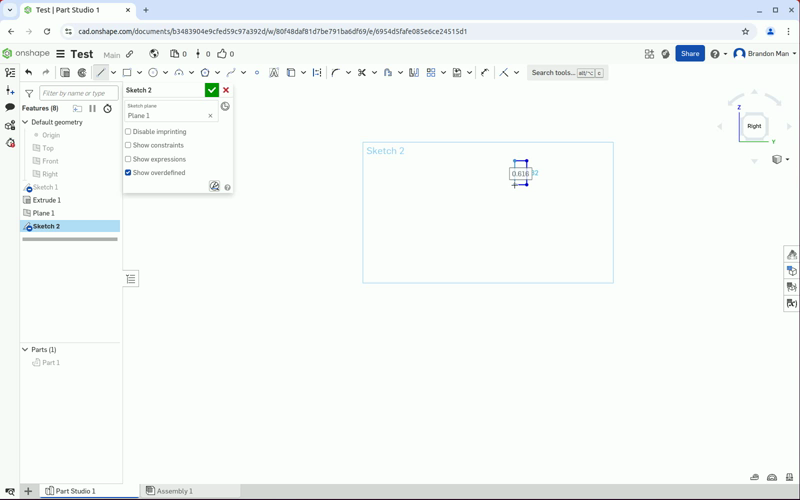
scroll(6)
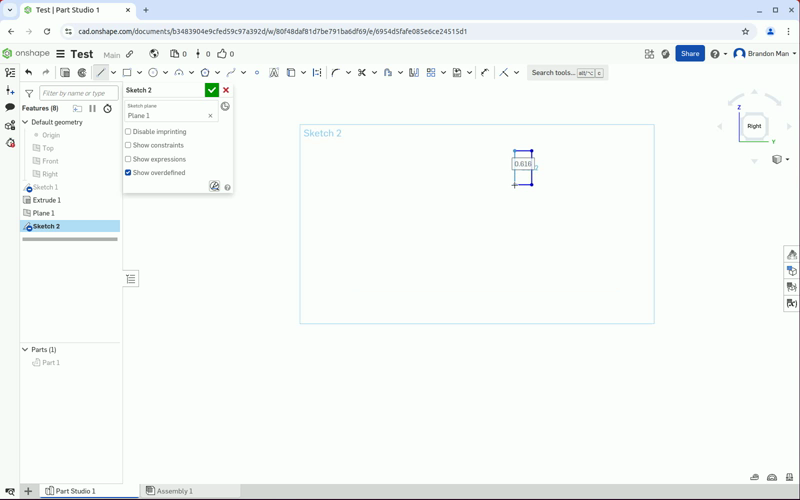
scroll(6)
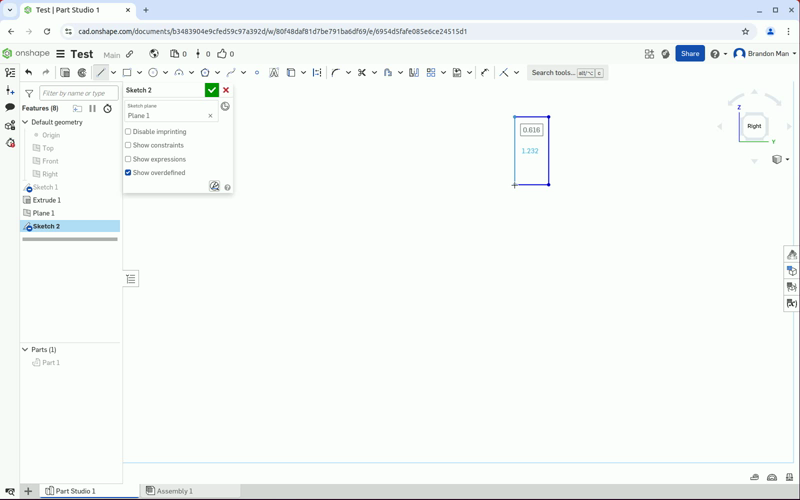
key_up(shift)
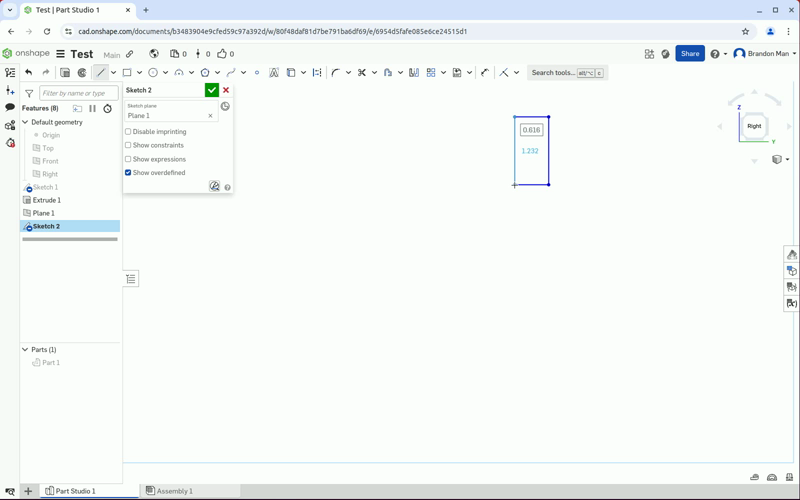
click(514, 184)
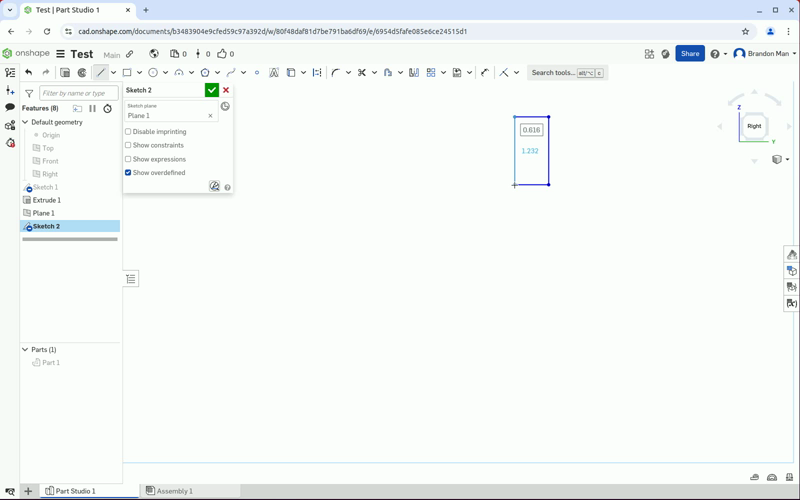
scroll(-6)
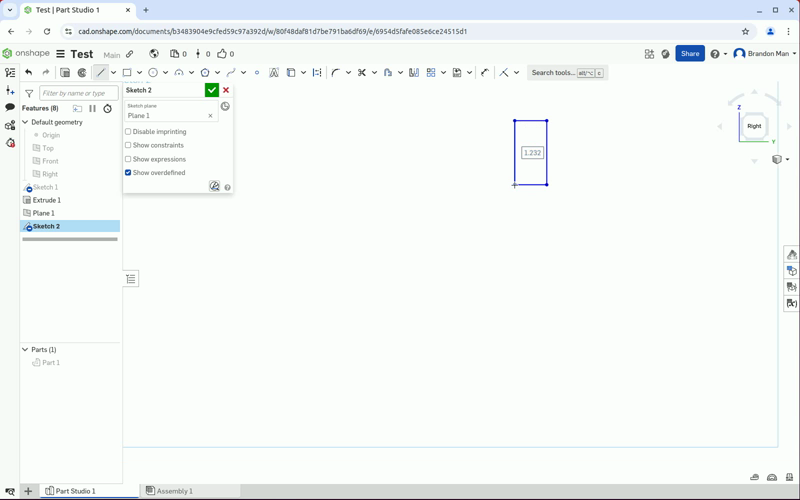
scroll(-6)
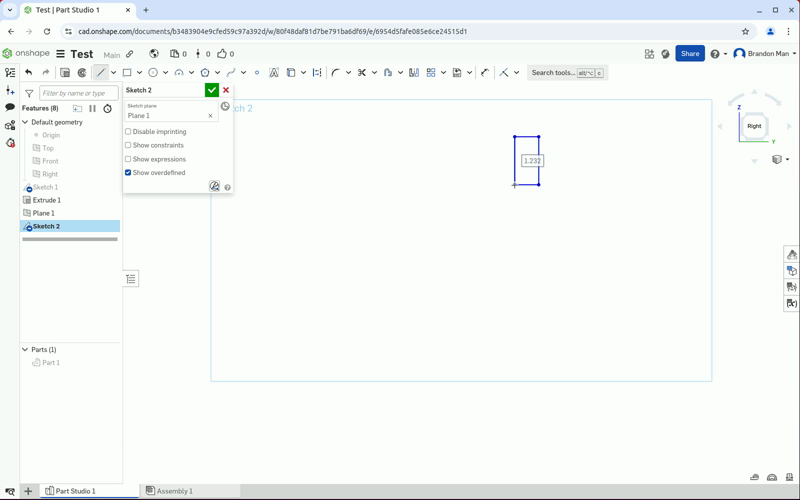
scroll(-6)
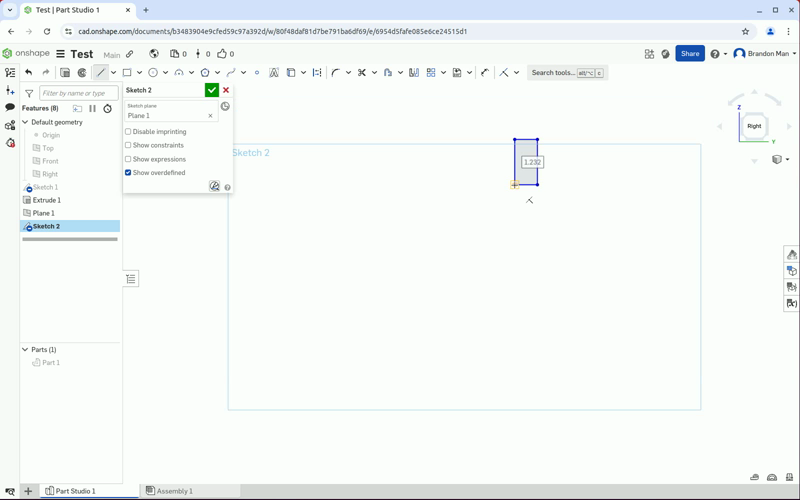
scroll(-6)
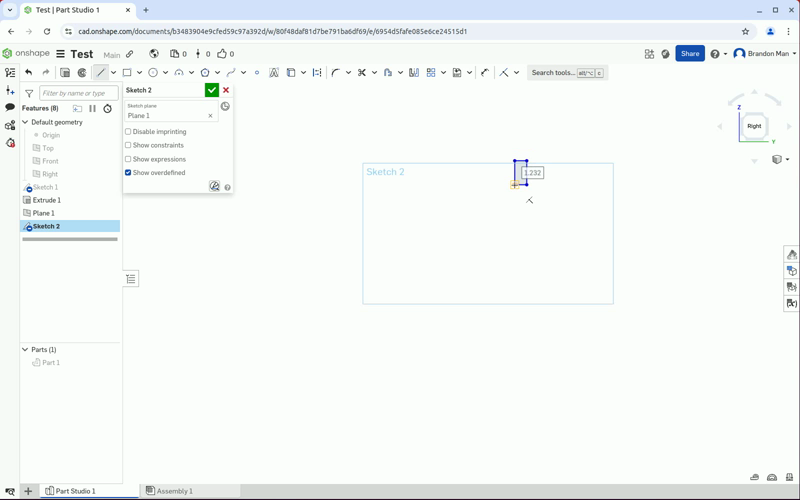
scroll(-6)
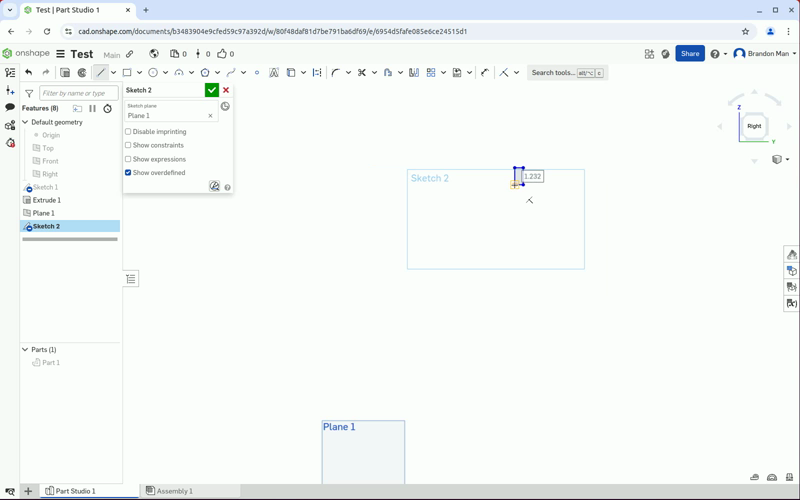
scroll(-6)
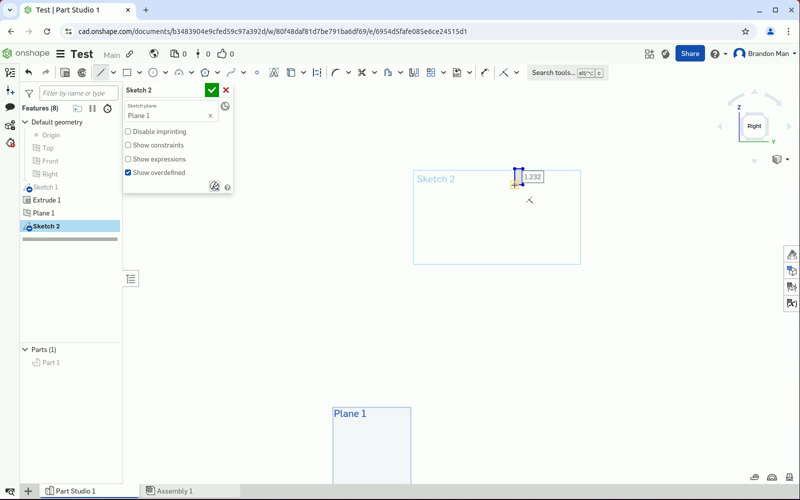
scroll(-6)
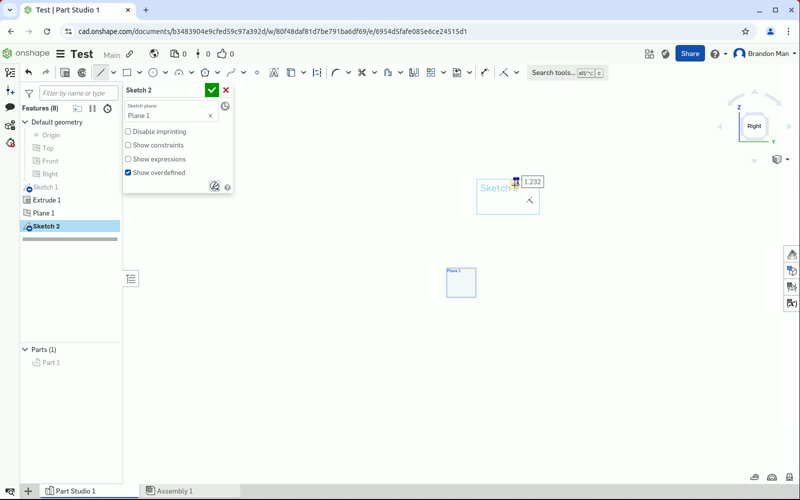
key(esc)
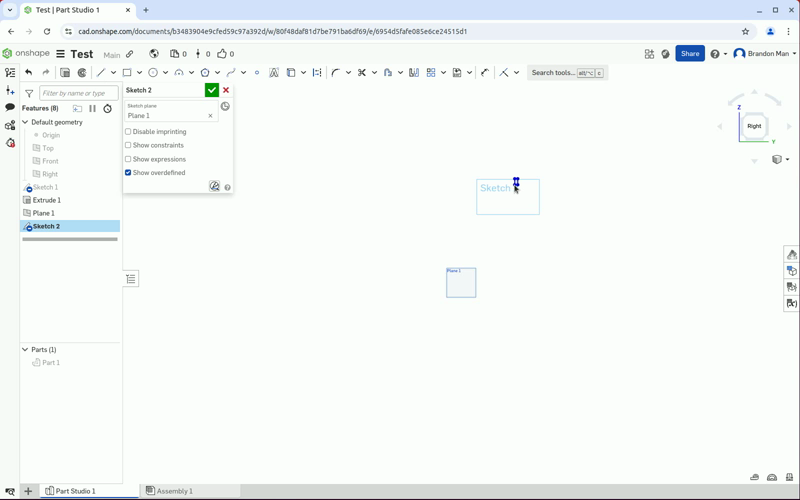
mouse_move(516, 181)
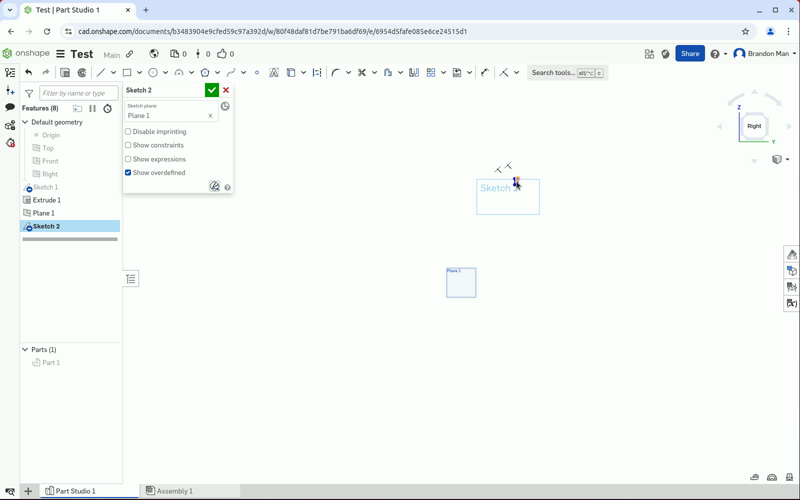
scroll(6)
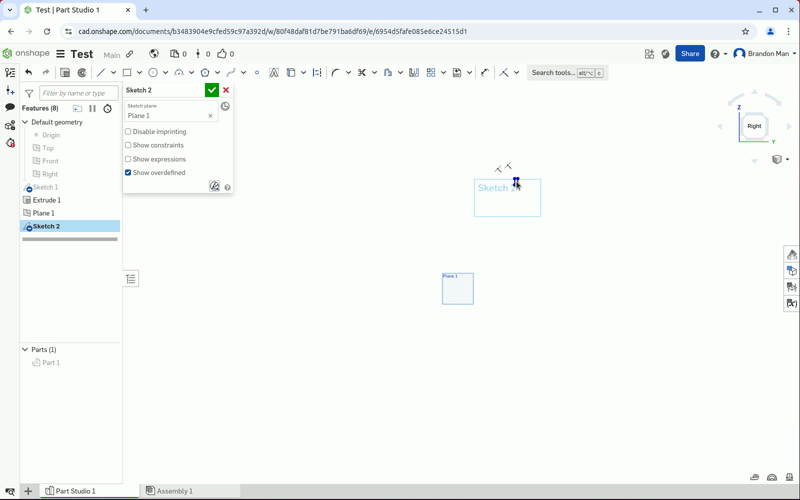
scroll(6)
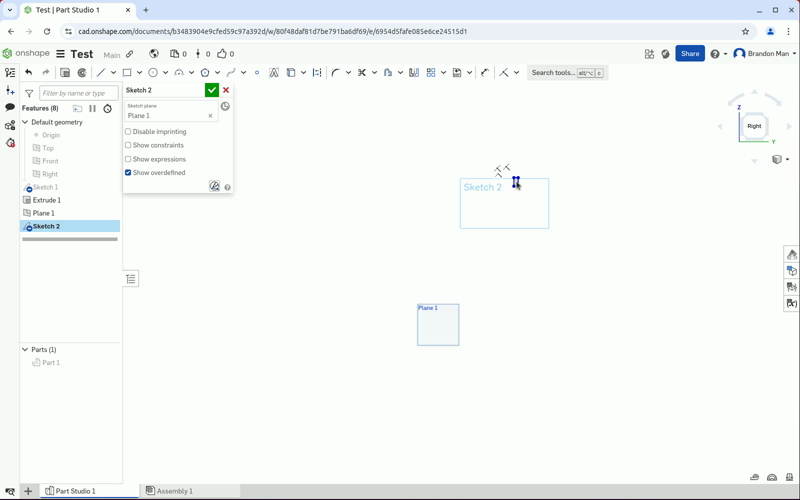
scroll(6)
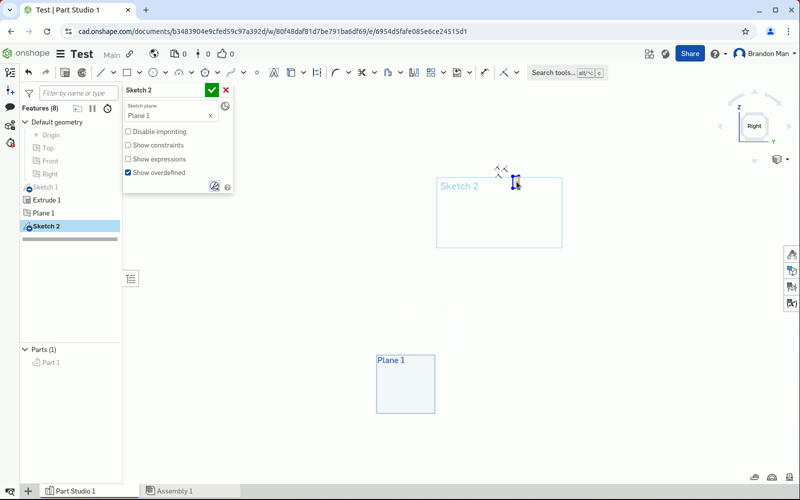
scroll(6)
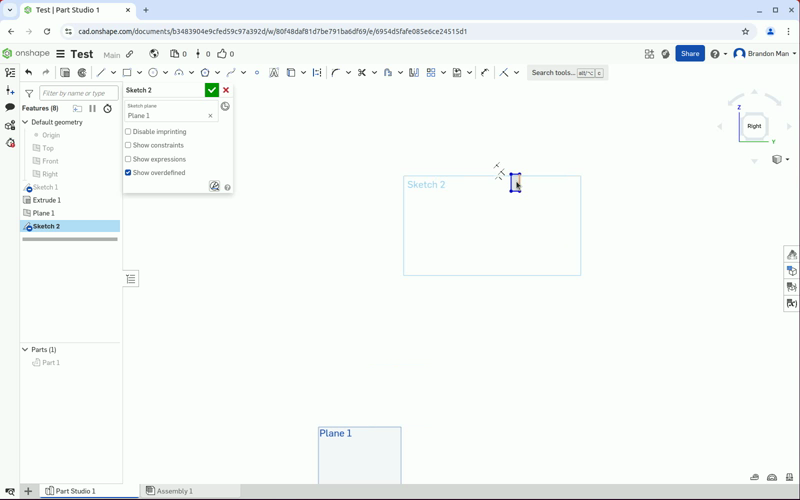
scroll(6)
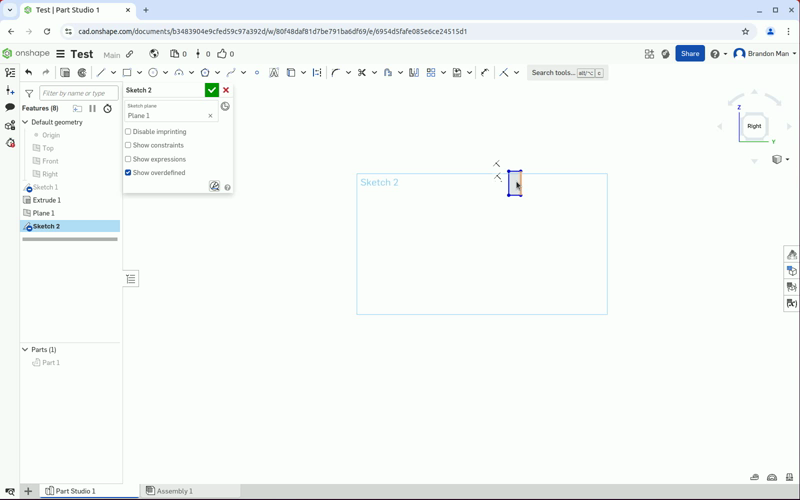
scroll(6)
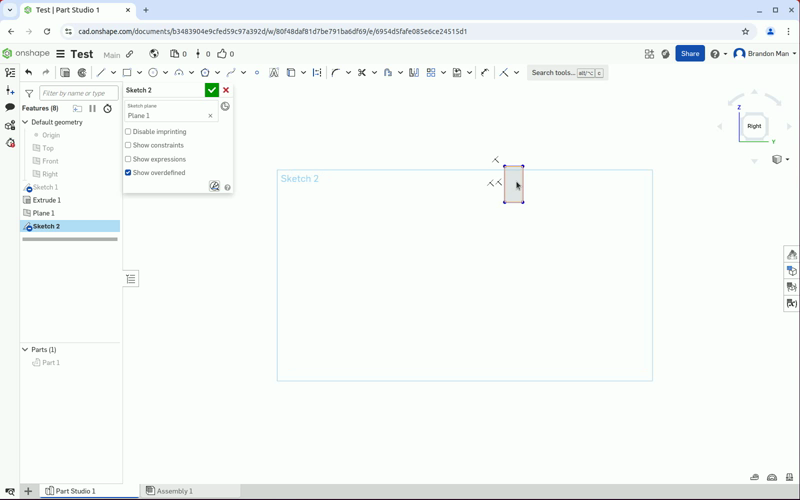
scroll(6)
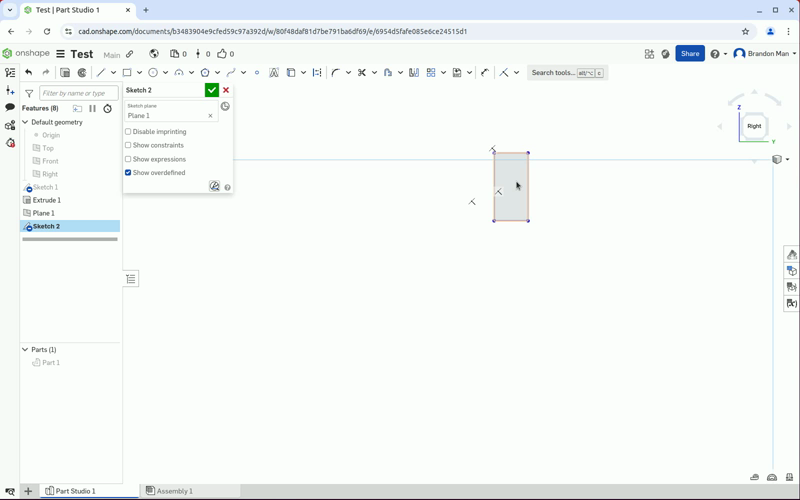
click(516, 181)
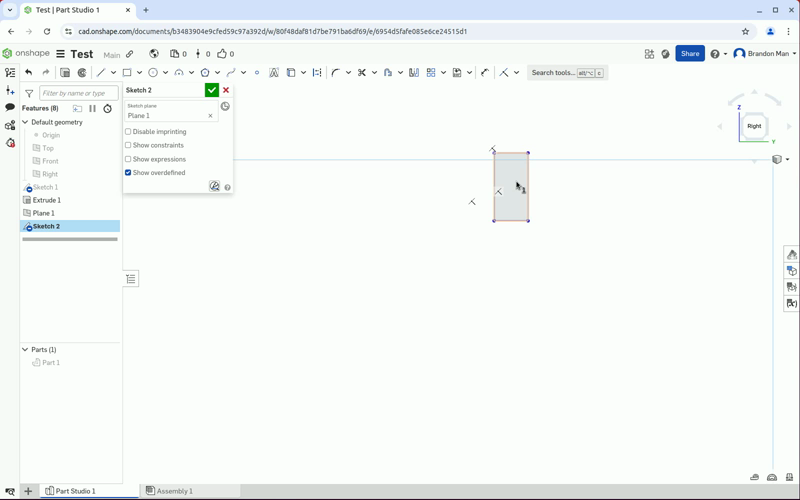
scroll(-6)
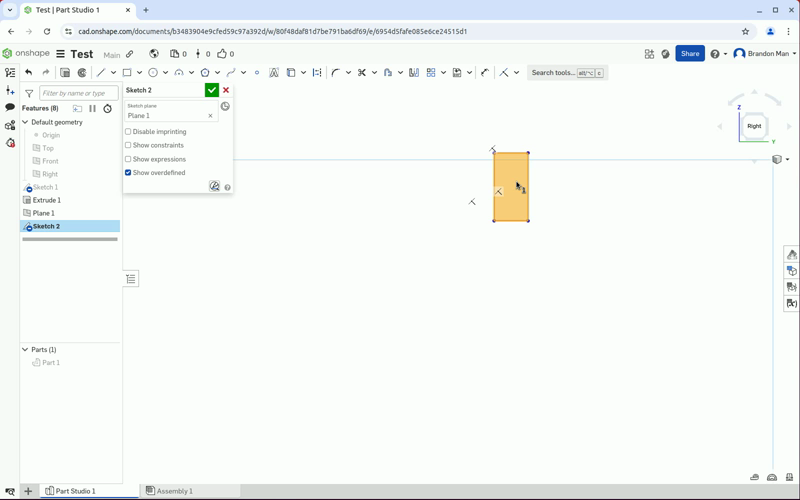
scroll(-6)
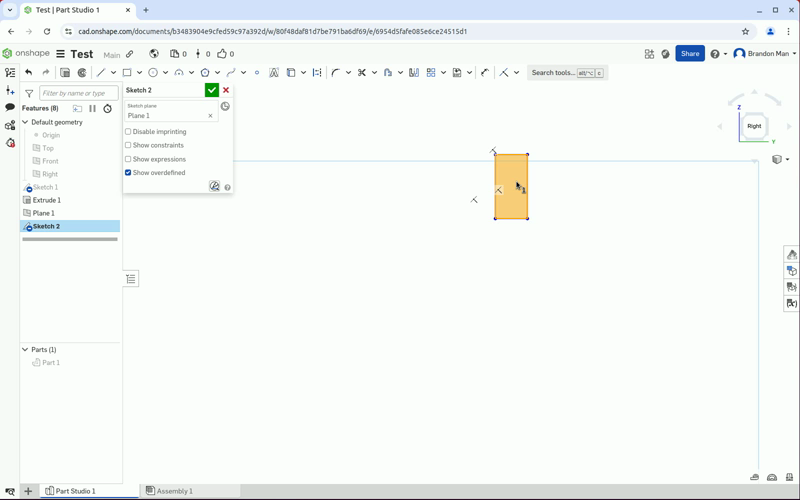
scroll(-6)
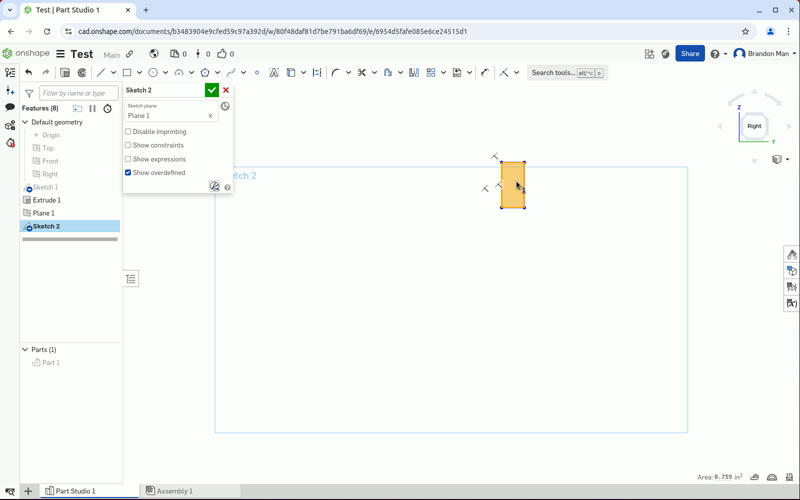
scroll(-6)
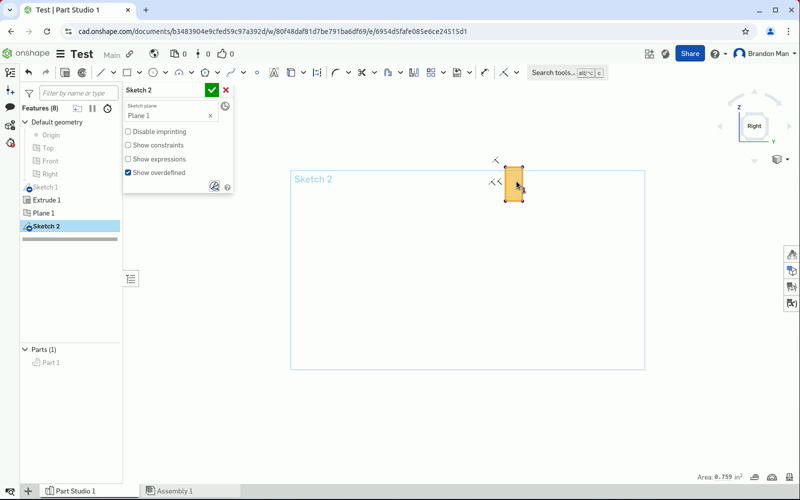
scroll(-6)
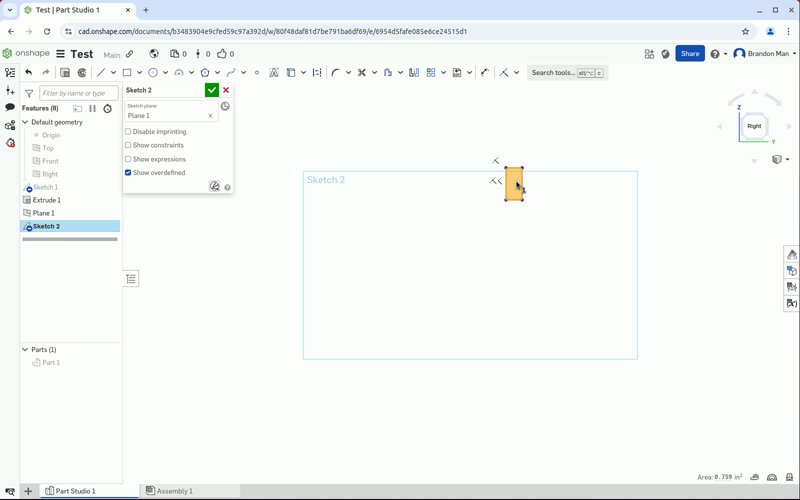
scroll(-6)
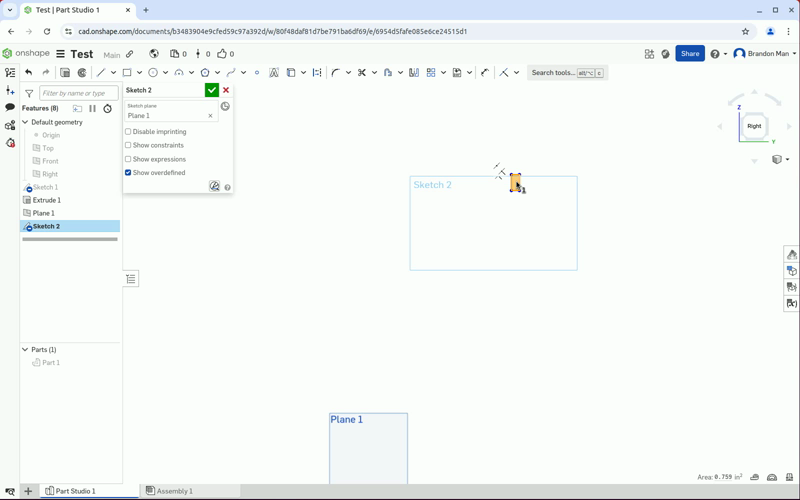
scroll(-6)
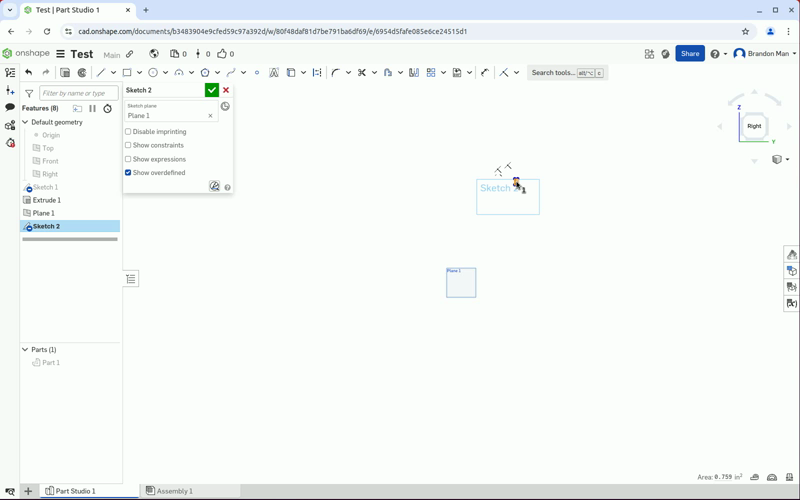
mouse_move(73, 352)
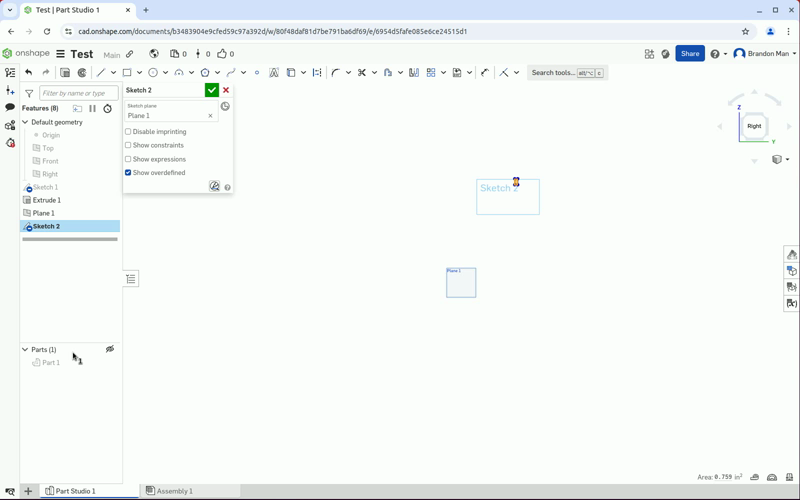
key(shift+y)
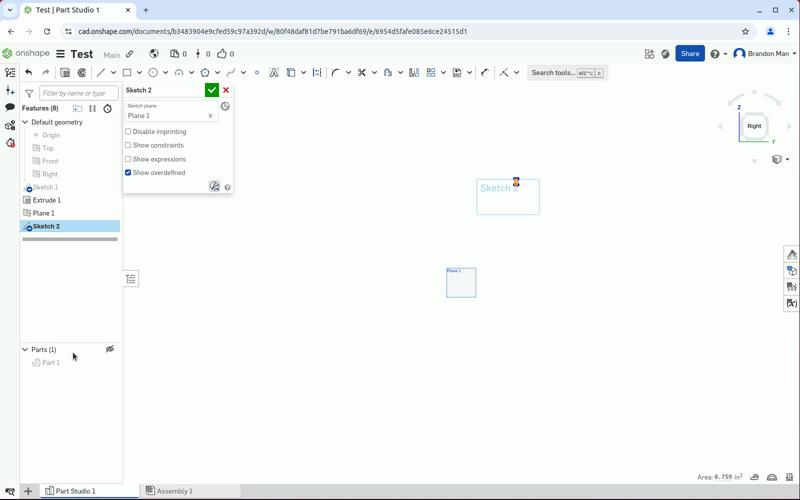
key(shift+e)
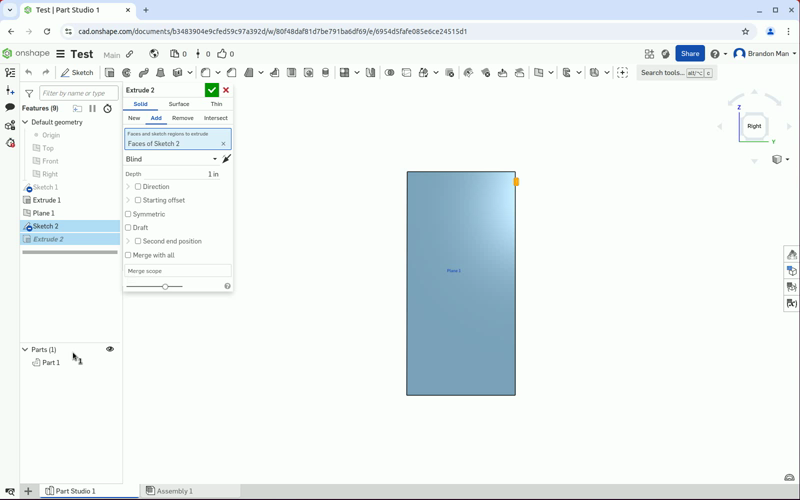
mouse_move(143, 106)
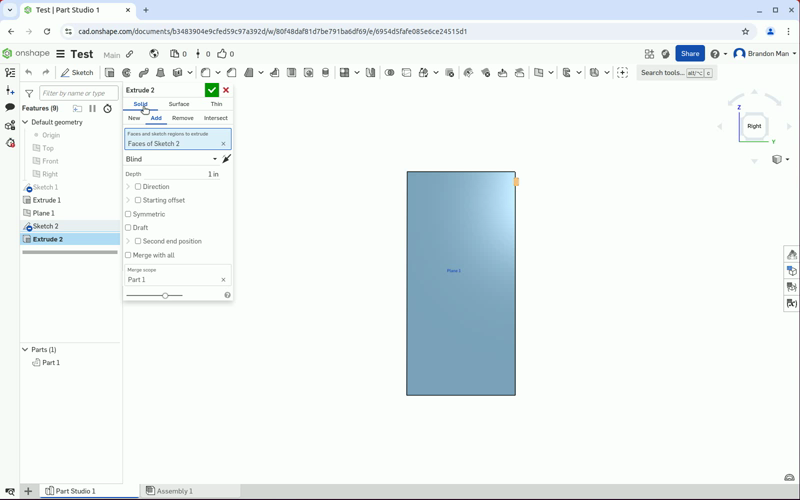
click(143, 106)
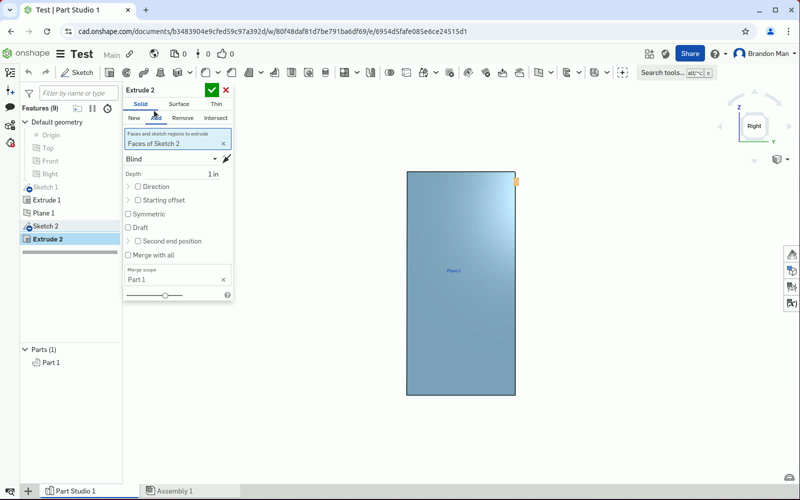
mouse_move(186, 120)
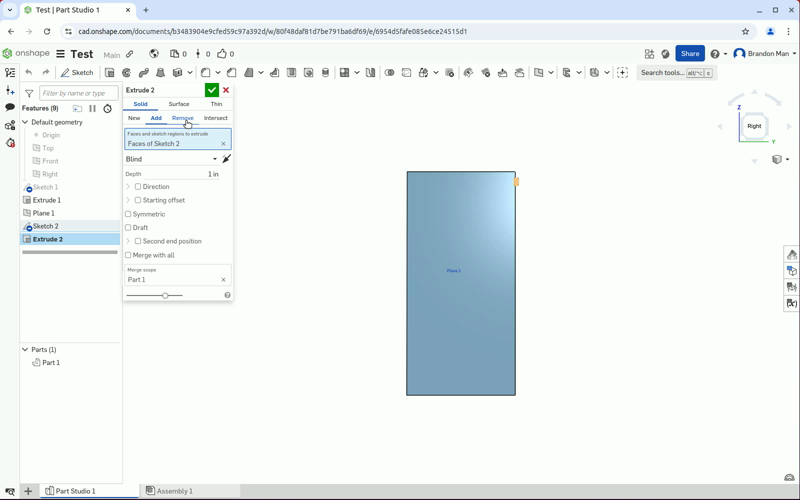
click(186, 120)
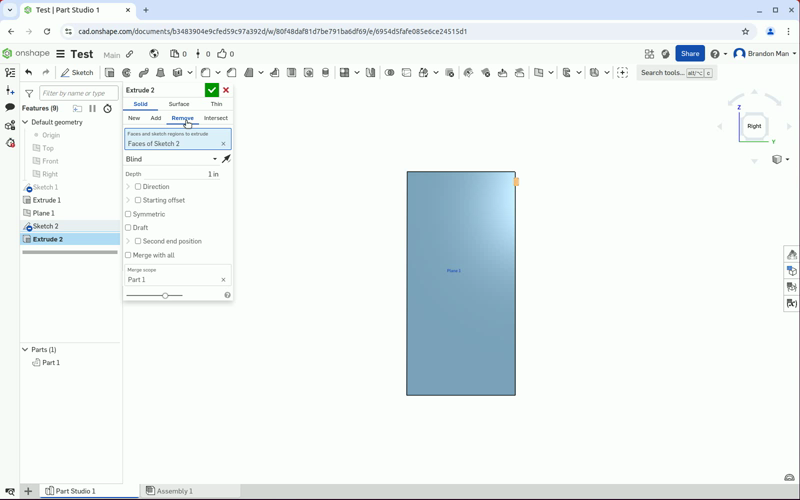
key(tab, 4)
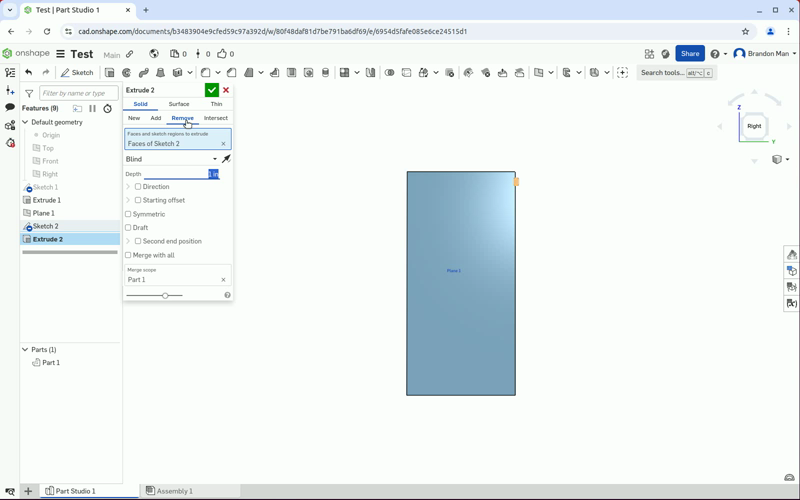
text(0.241)
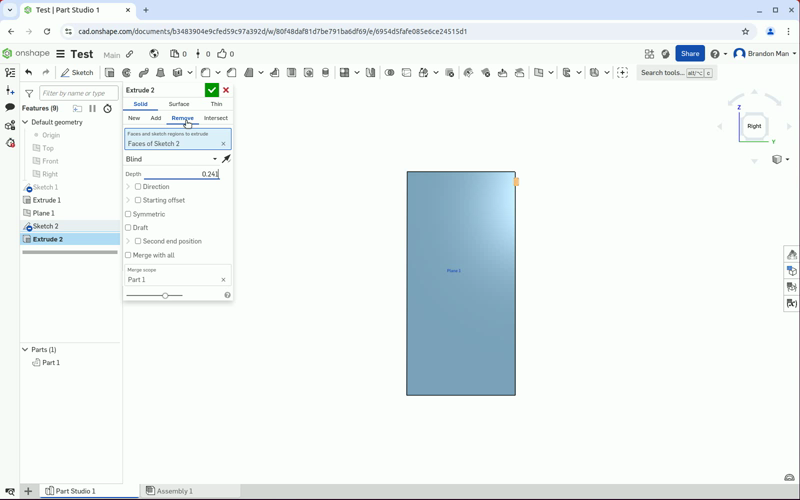
key(tab, 6)
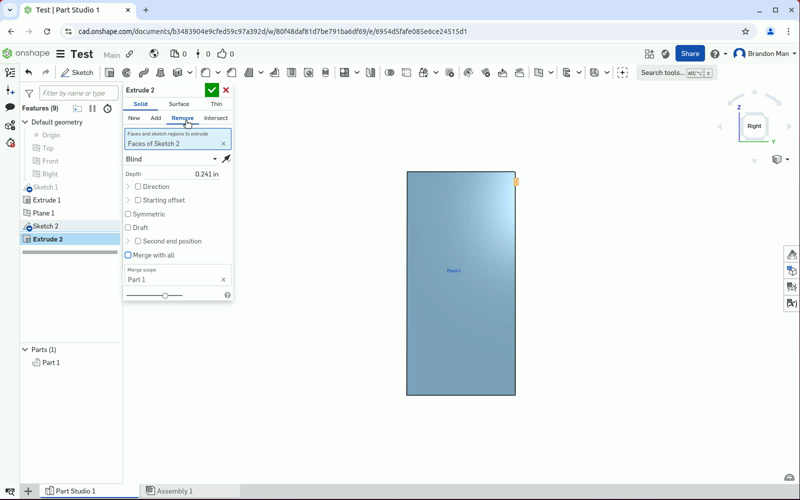
key(space)
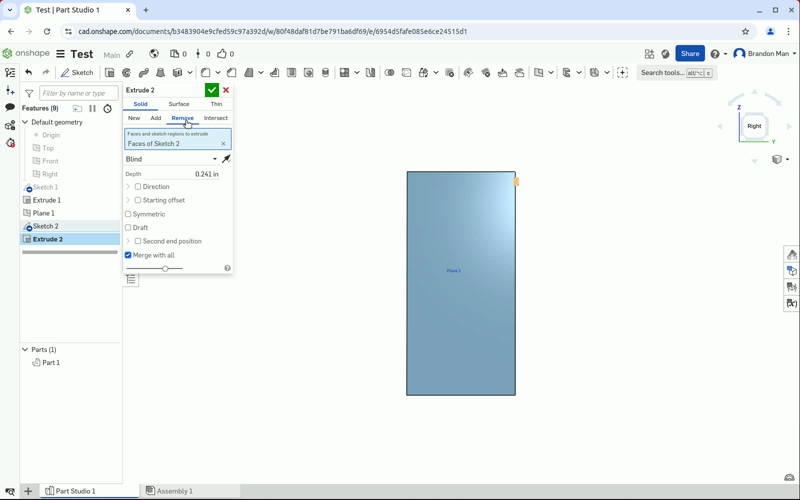
key(enter)
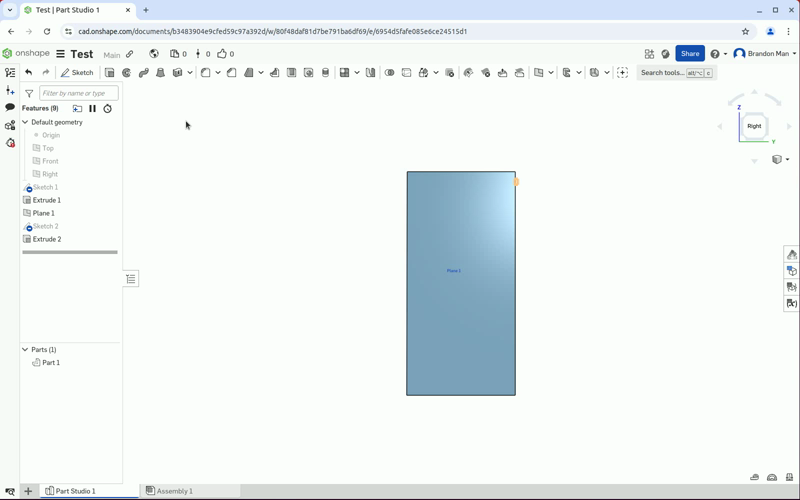
key(shift+h)
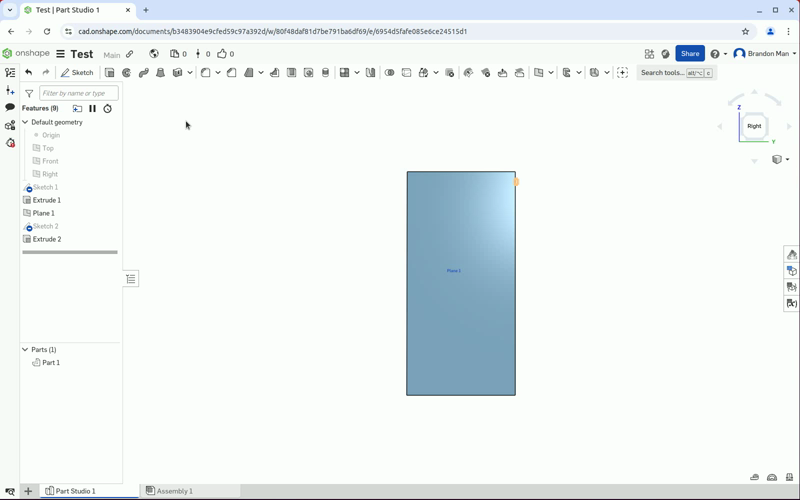
key(shift+h)
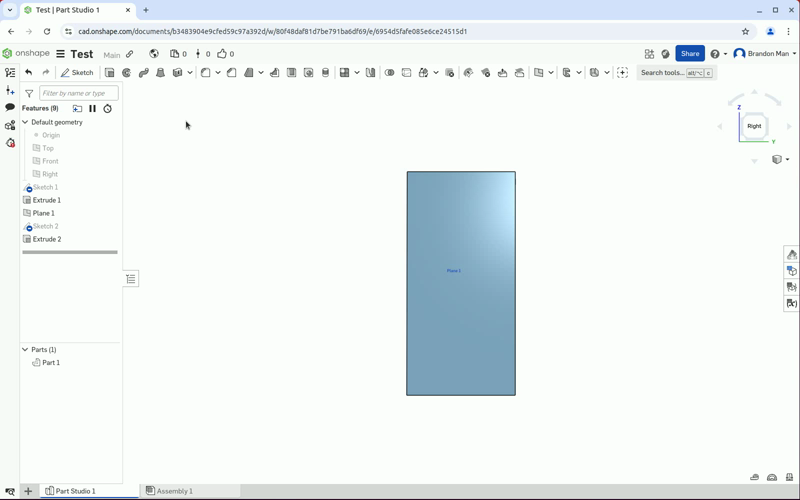
mouse_move(73, 189)
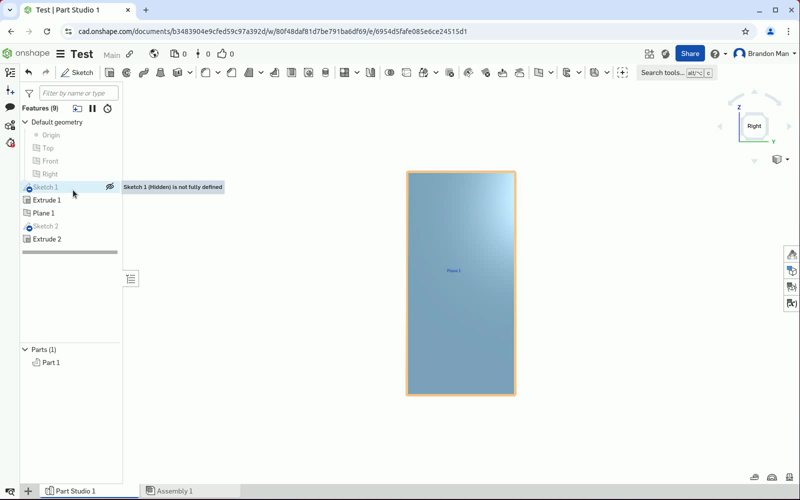
click(73, 189)
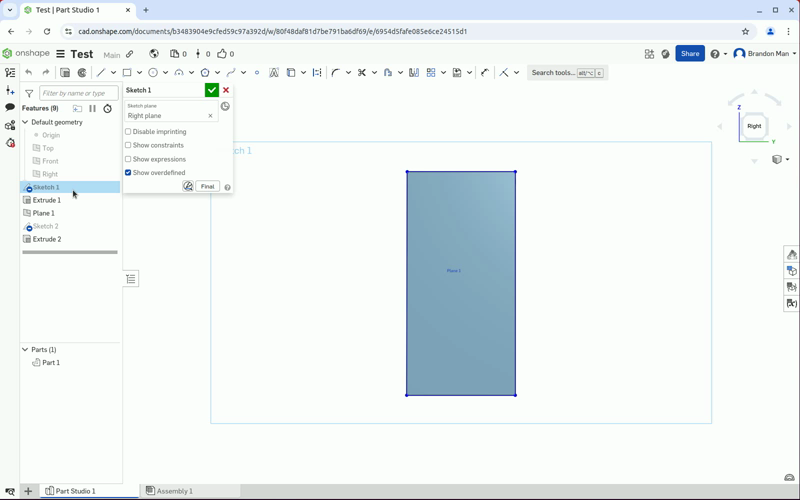
mouse_move(229, 92)
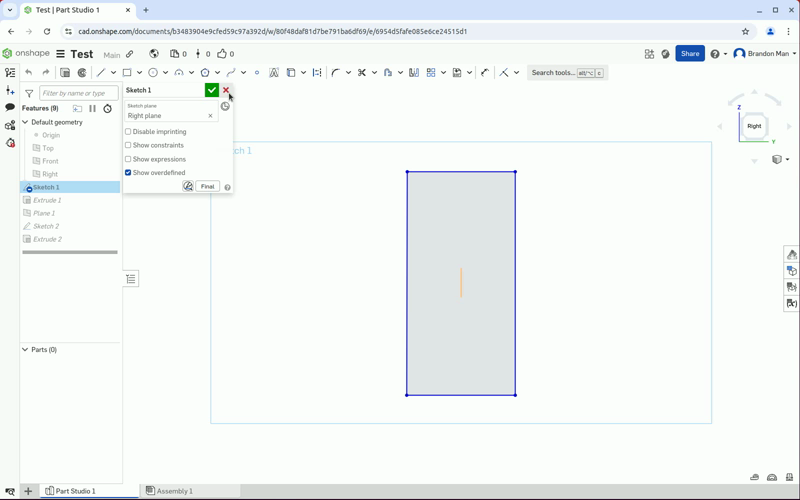
click(229, 92)
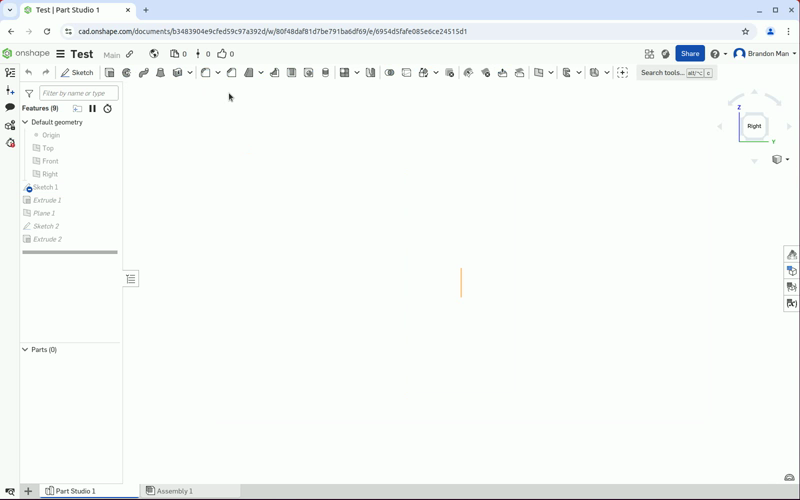
key(shift+s)
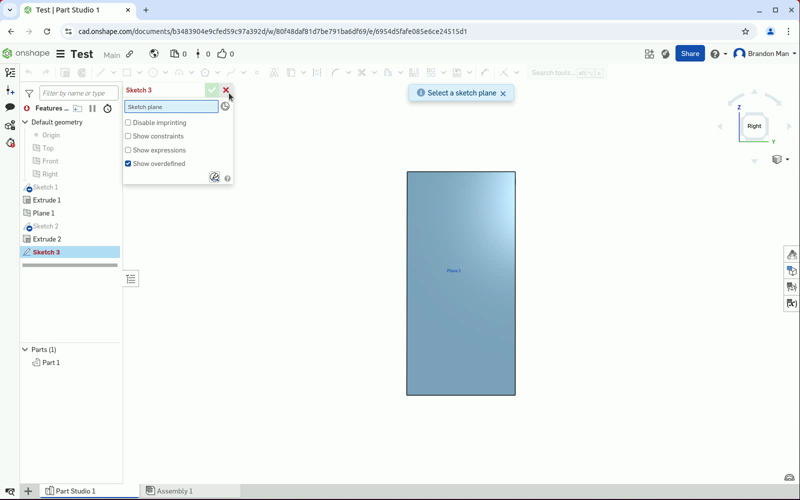
mouse_move(73, 215)
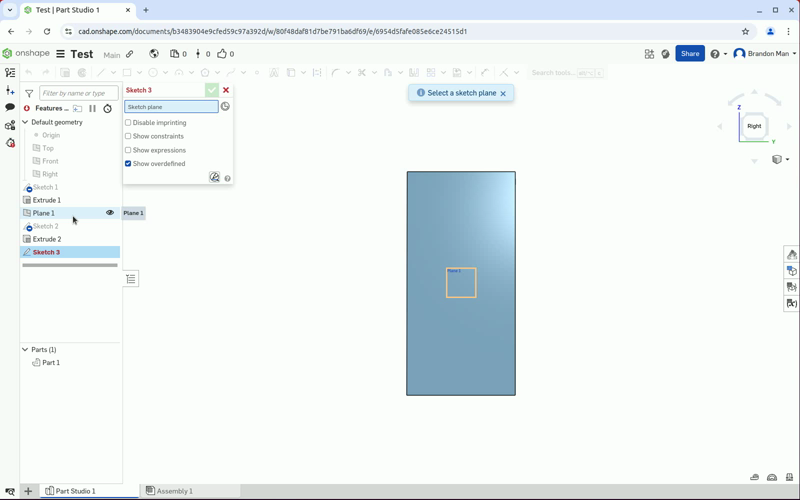
click(73, 215)
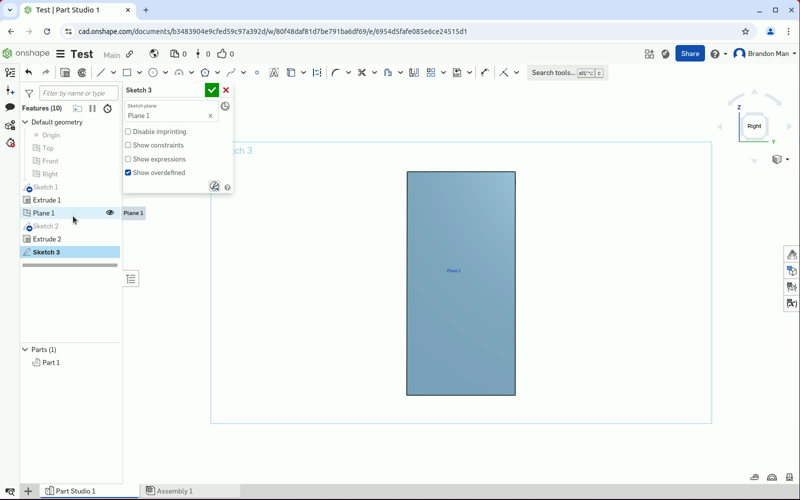
mouse_move(73, 352)
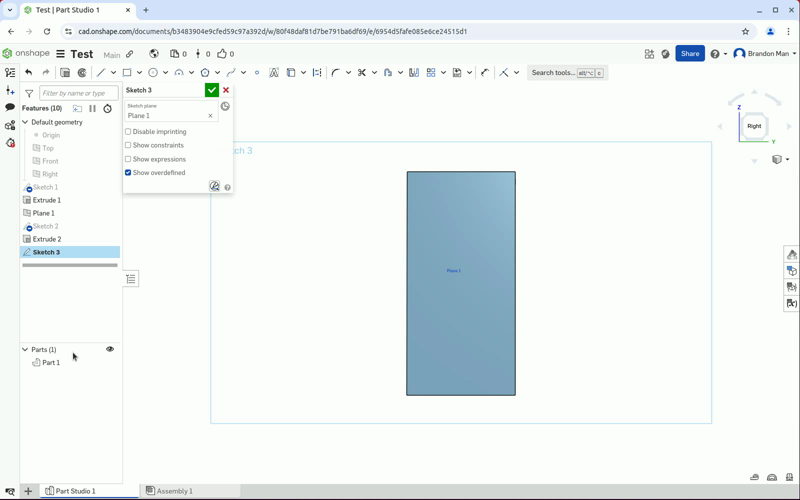
key(y)
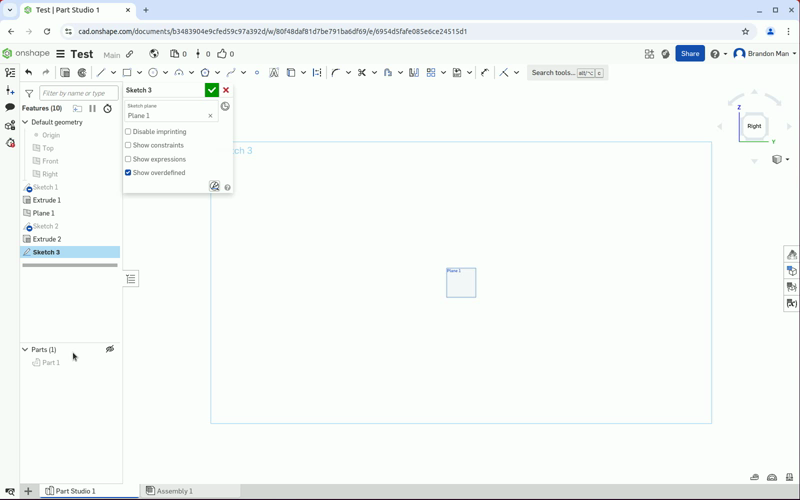
key(l)
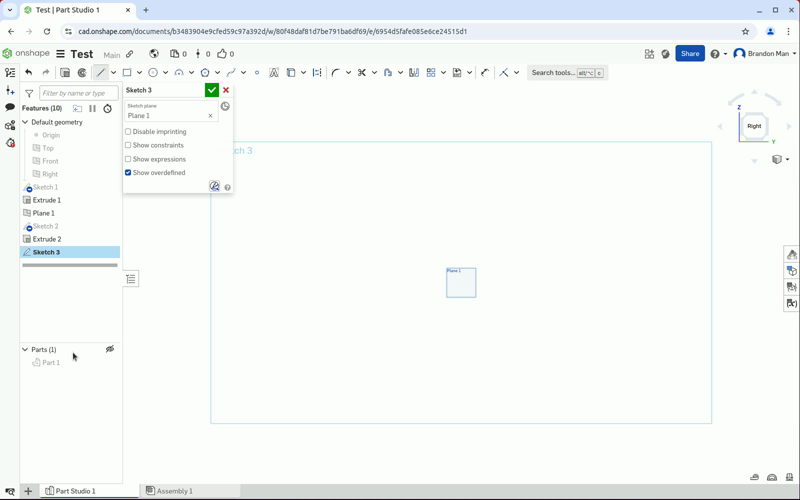
key_down(shift)
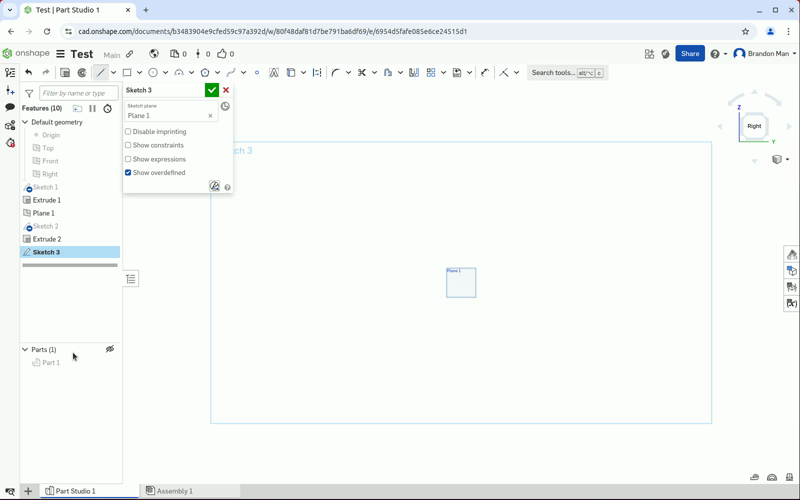
mouse_move(404, 184)
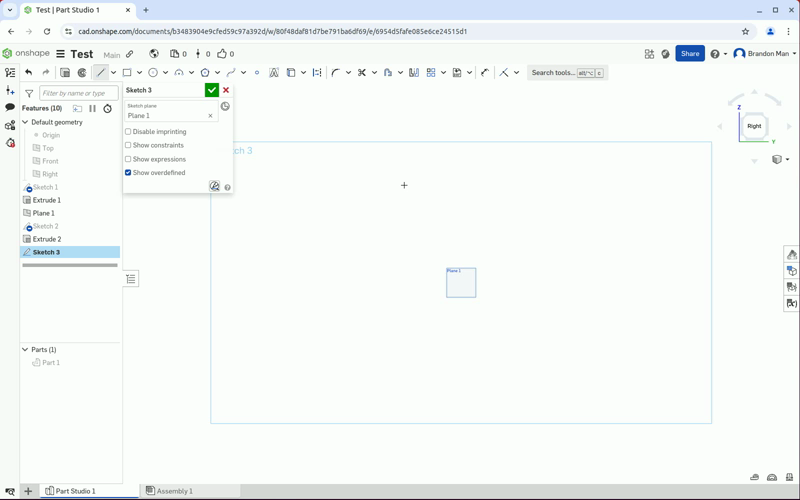
click(404, 184)
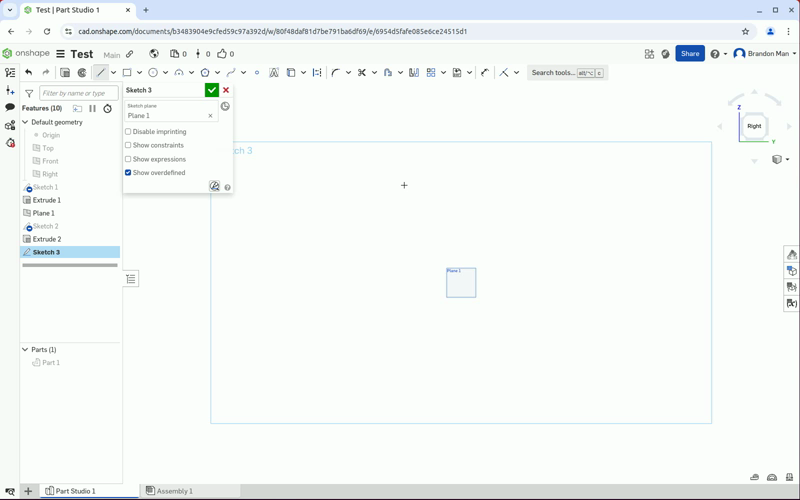
key_up(shift)
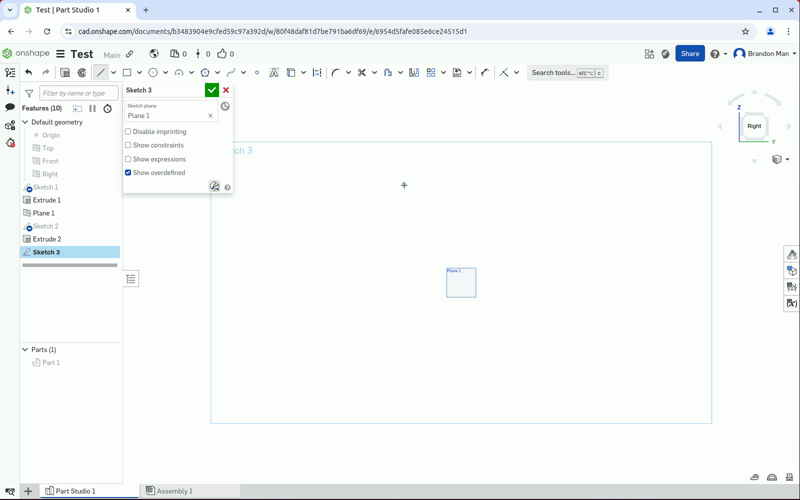
key_down(shift)
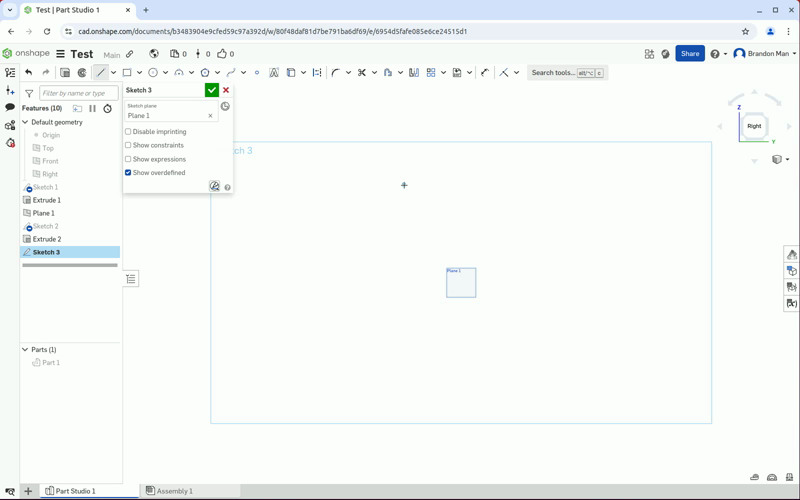
mouse_move(434, 184)
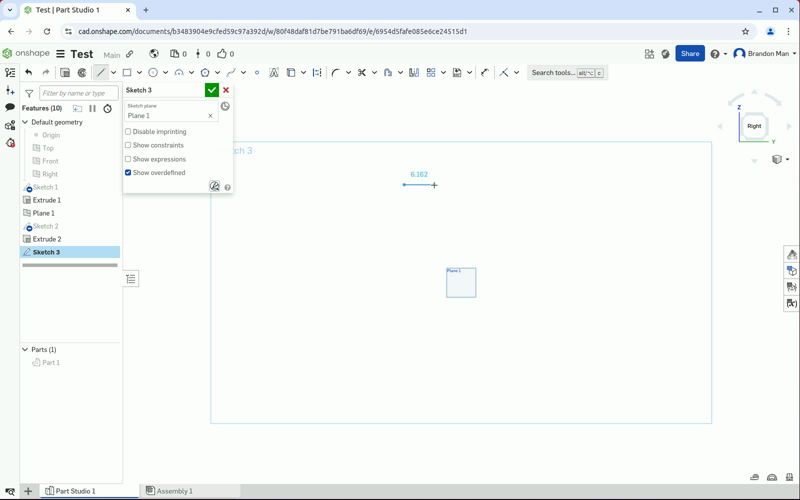
mouse_move(407, 184)
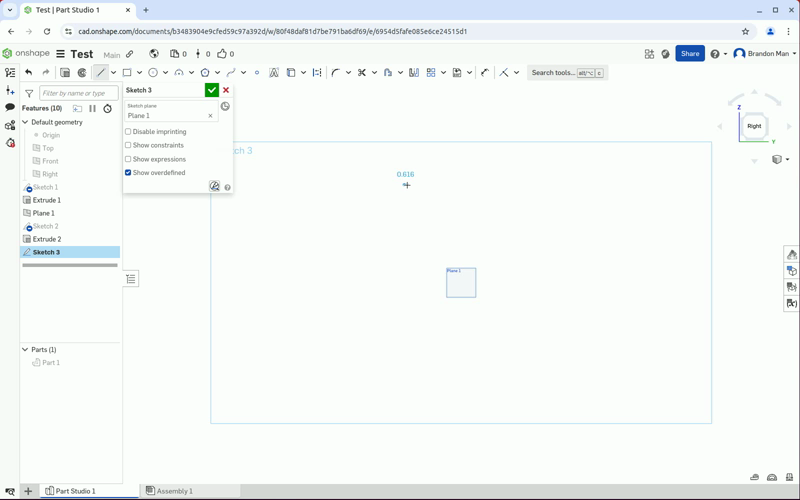
scroll(6)
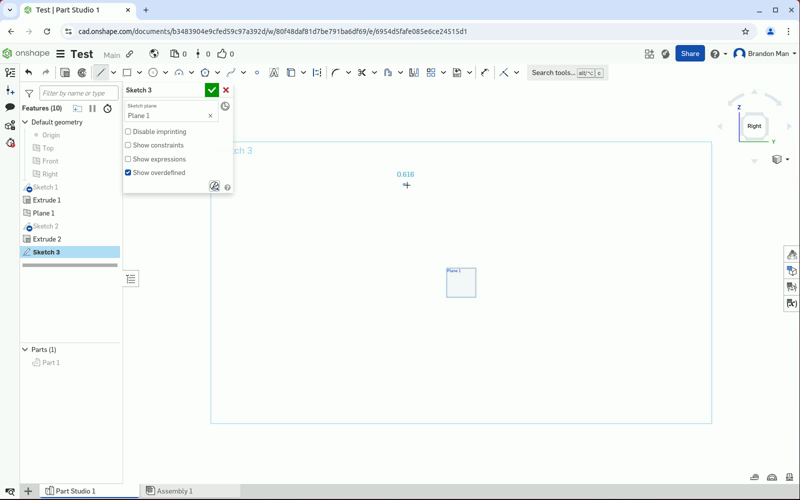
scroll(6)
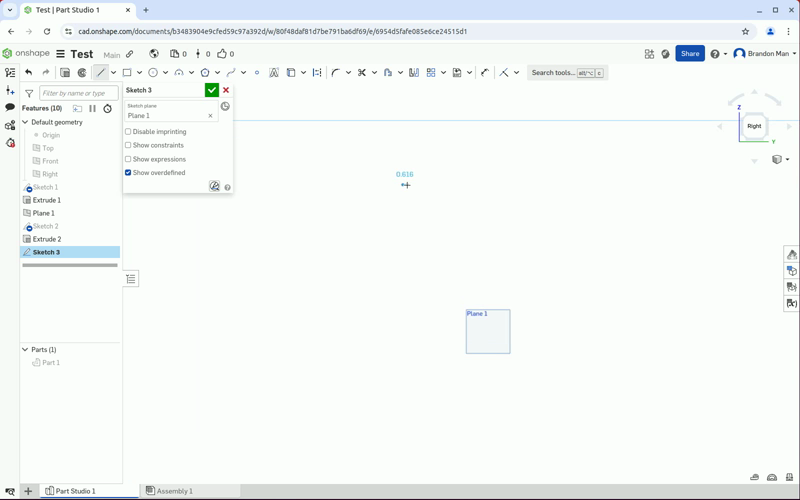
scroll(6)
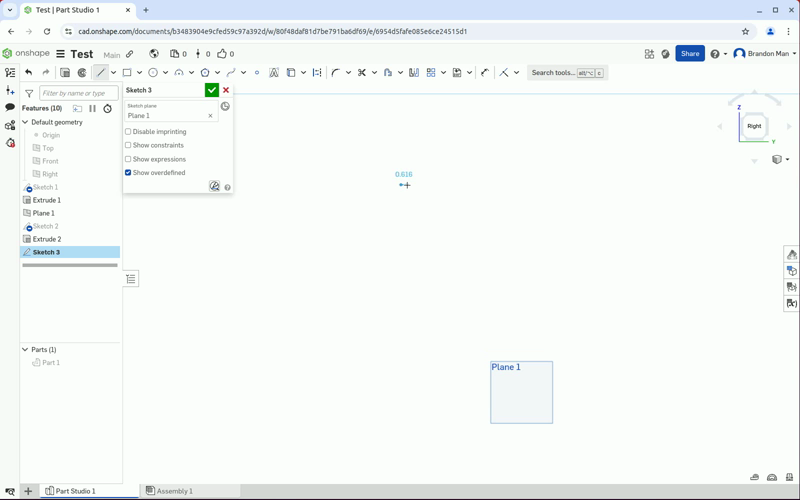
scroll(6)
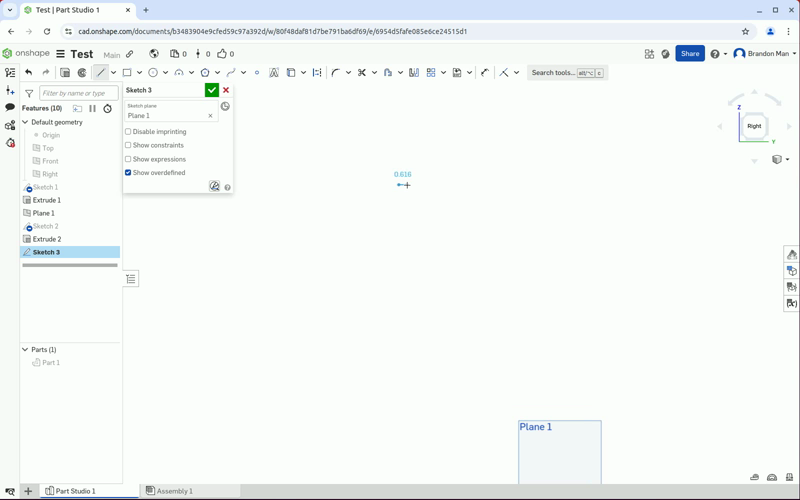
scroll(6)
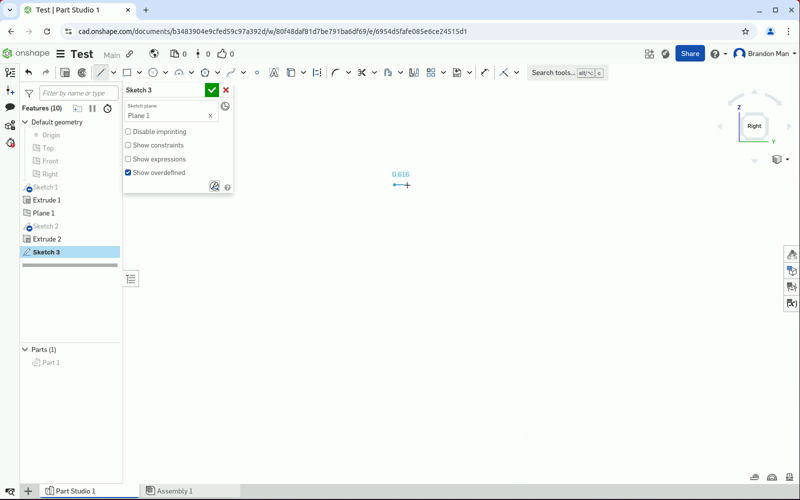
scroll(6)
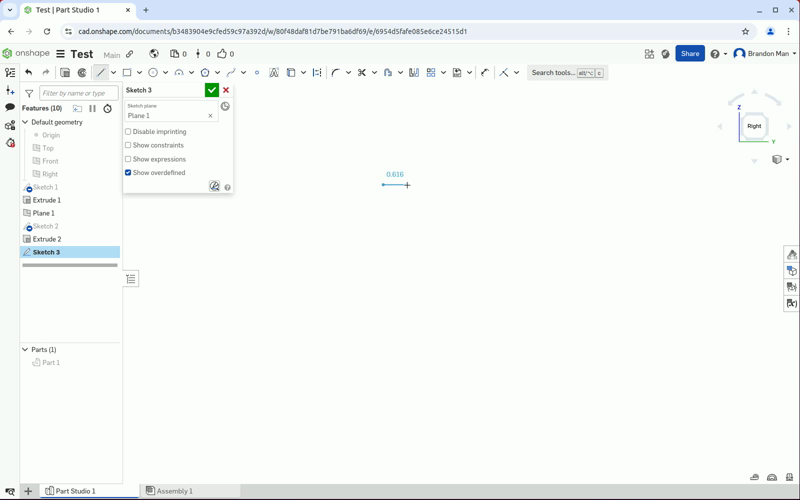
scroll(6)
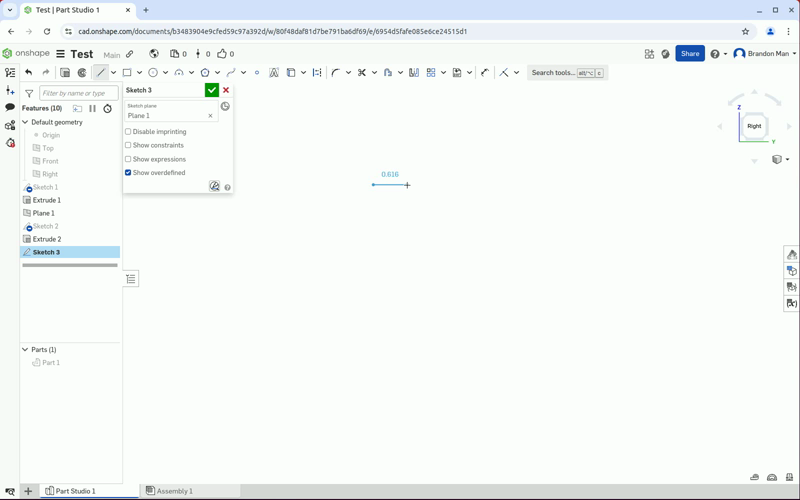
click(407, 184)
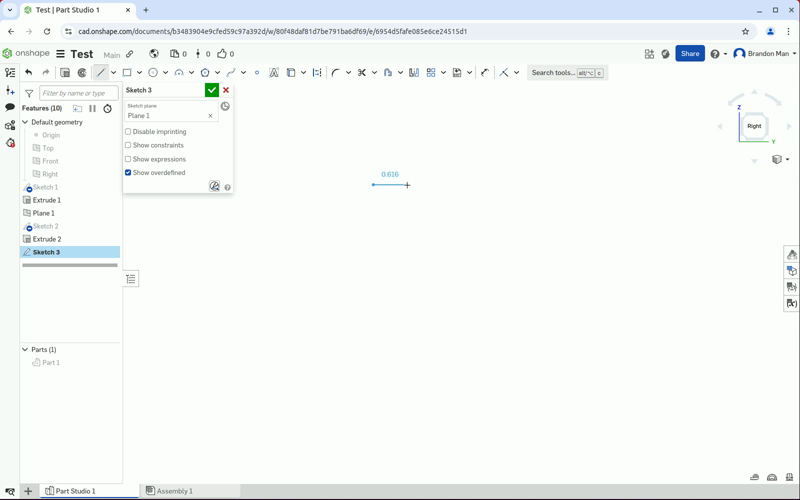
scroll(-6)
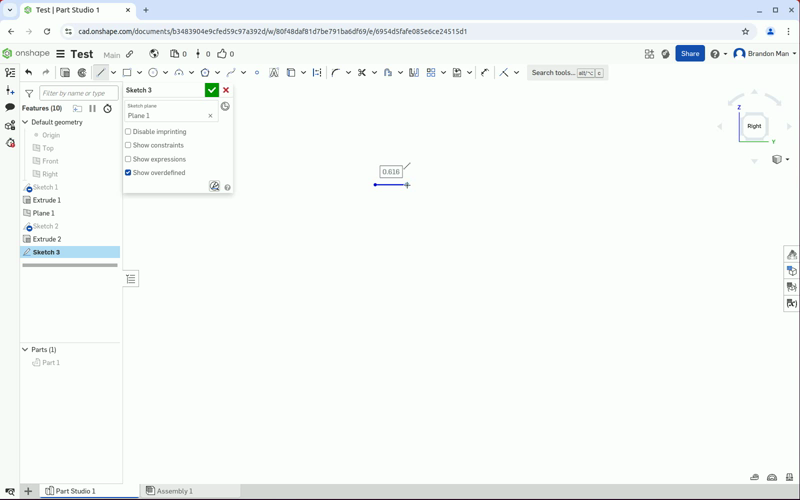
scroll(-6)
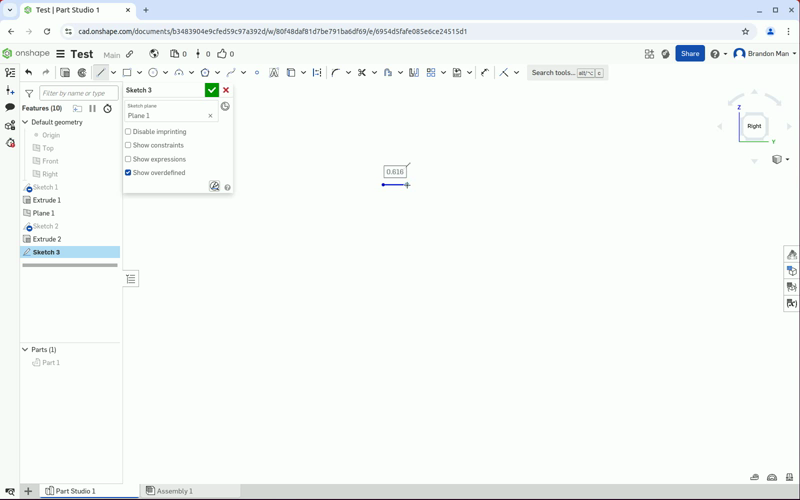
scroll(-6)
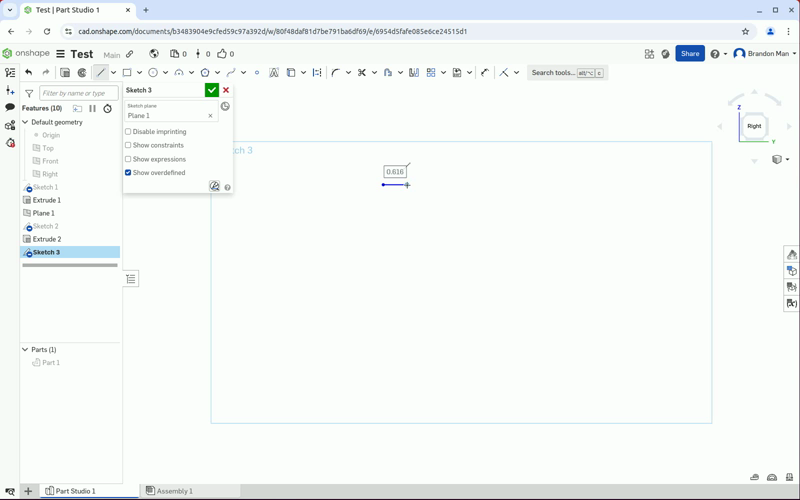
scroll(-6)
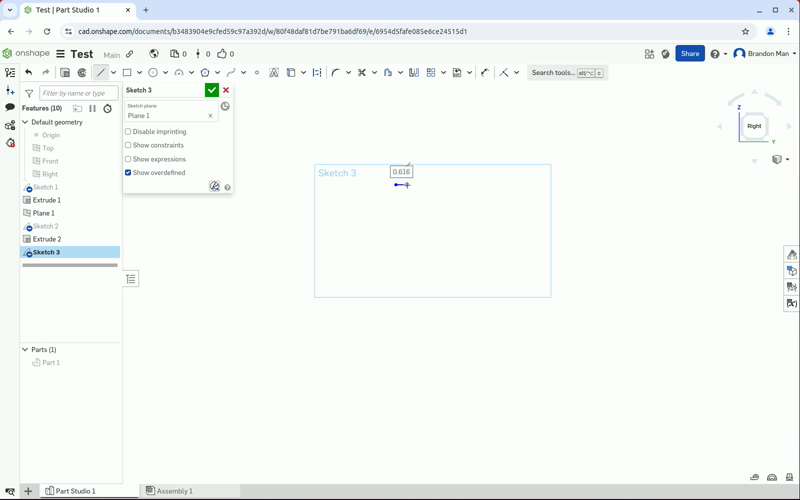
scroll(-6)
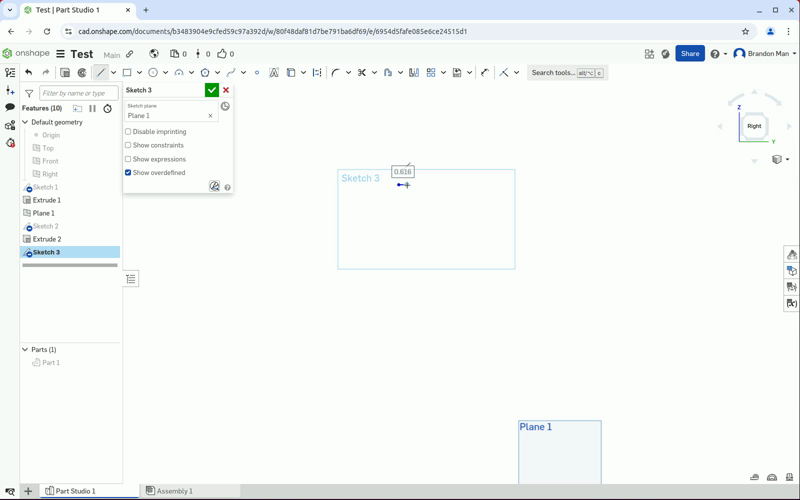
scroll(-6)
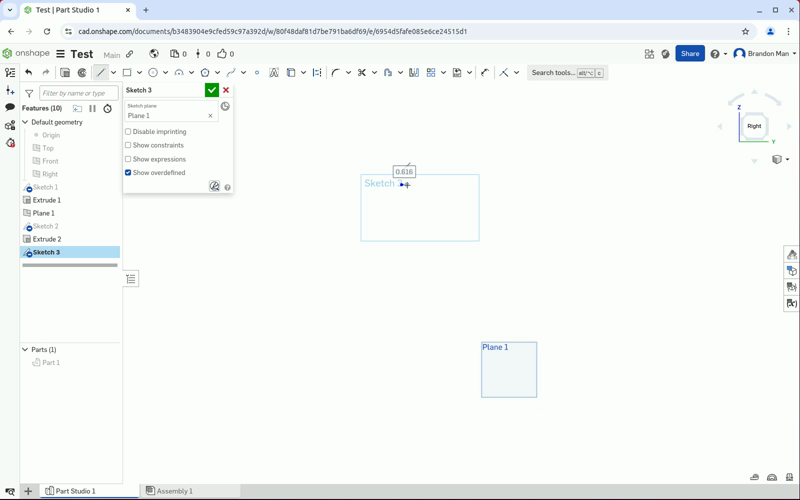
scroll(-6)
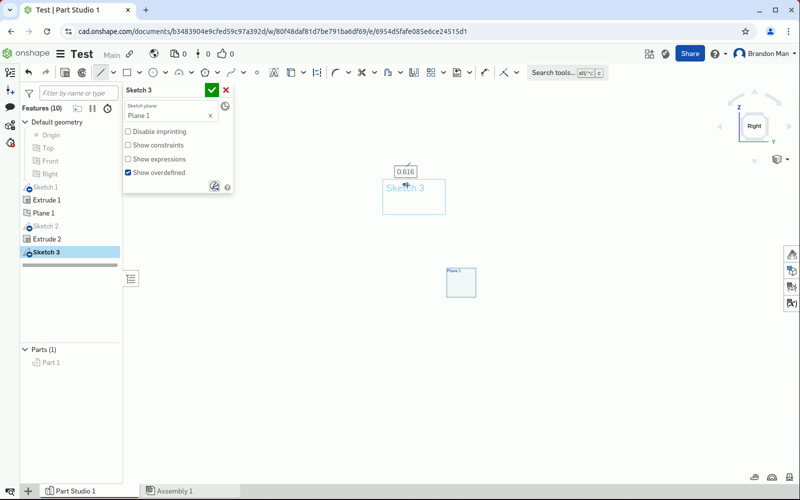
key_up(shift)
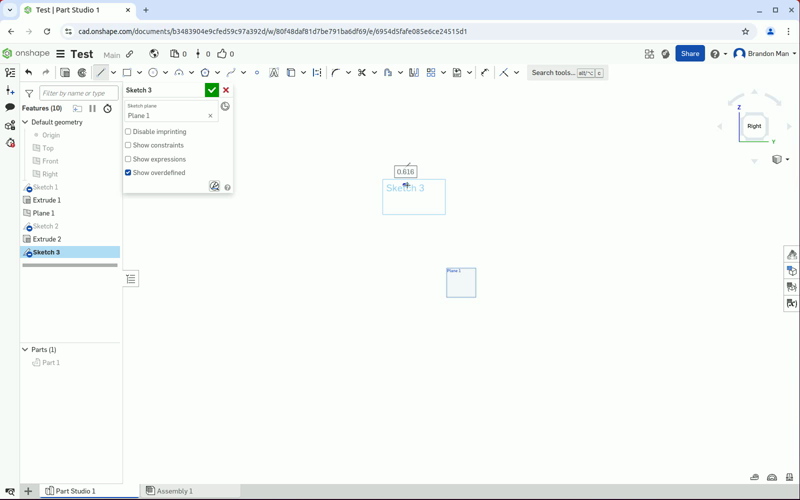
key_down(shift)
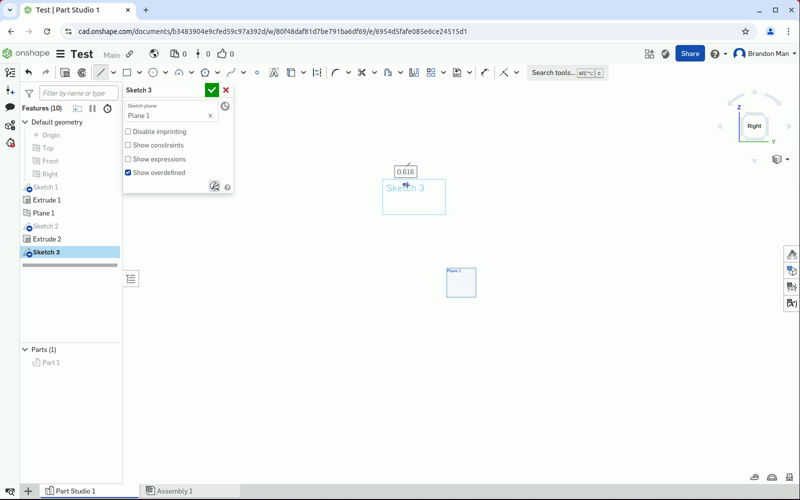
mouse_move(437, 184)
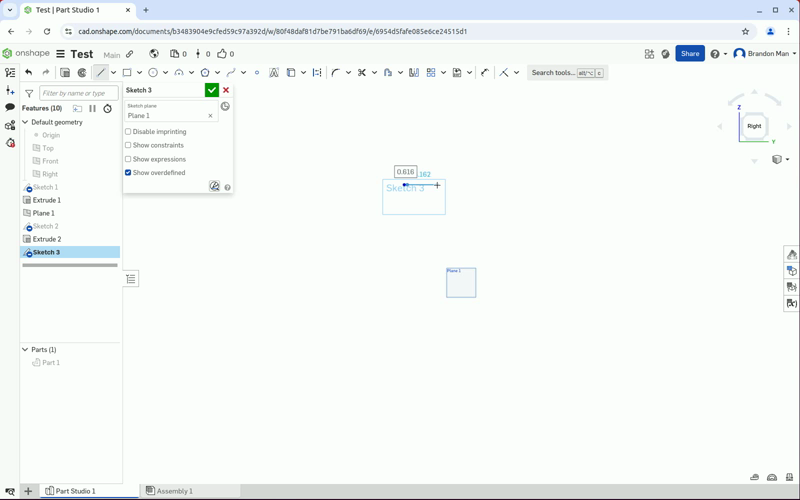
mouse_move(407, 178)
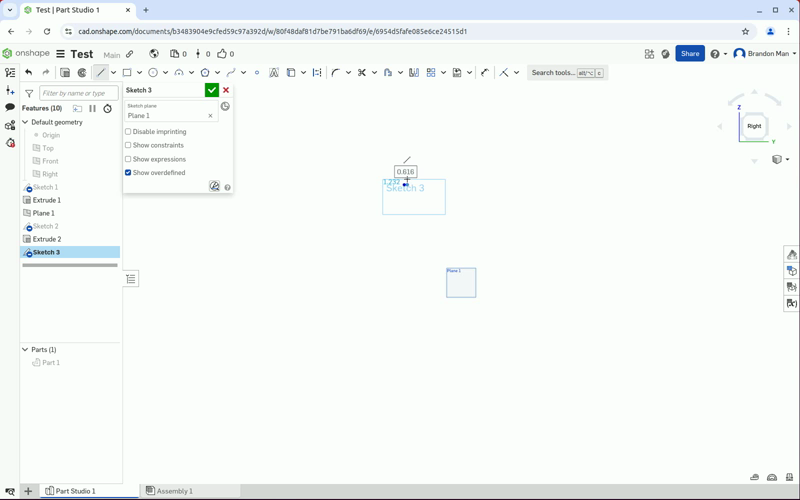
scroll(6)
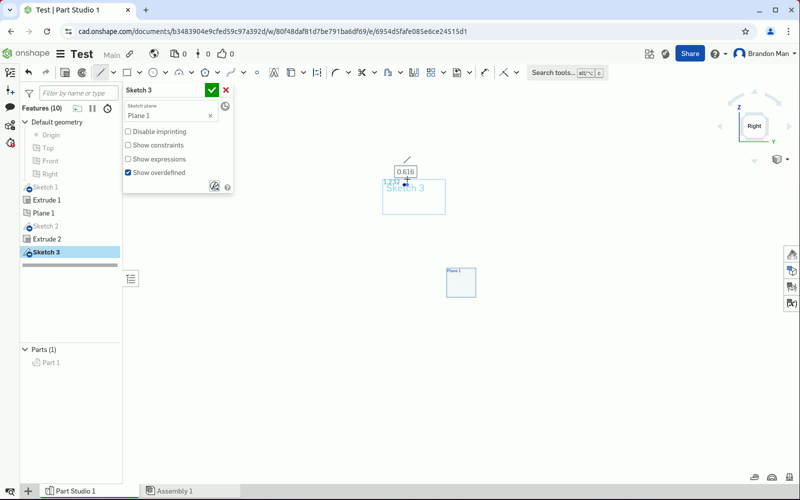
scroll(6)
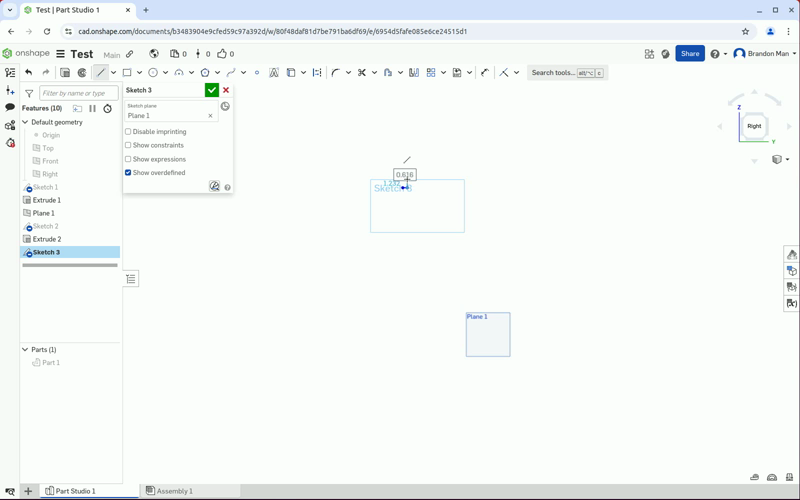
scroll(6)
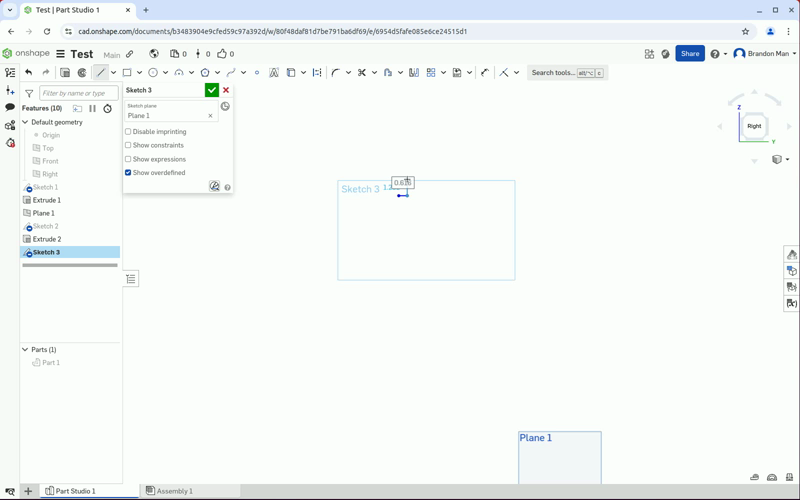
scroll(6)
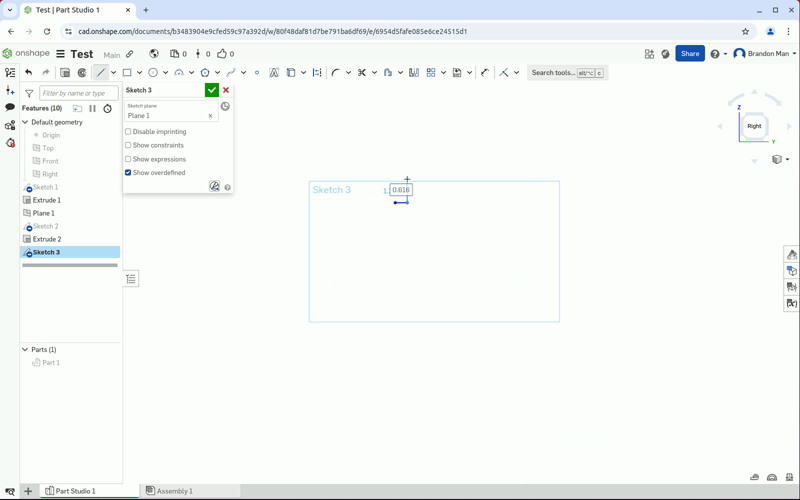
scroll(6)
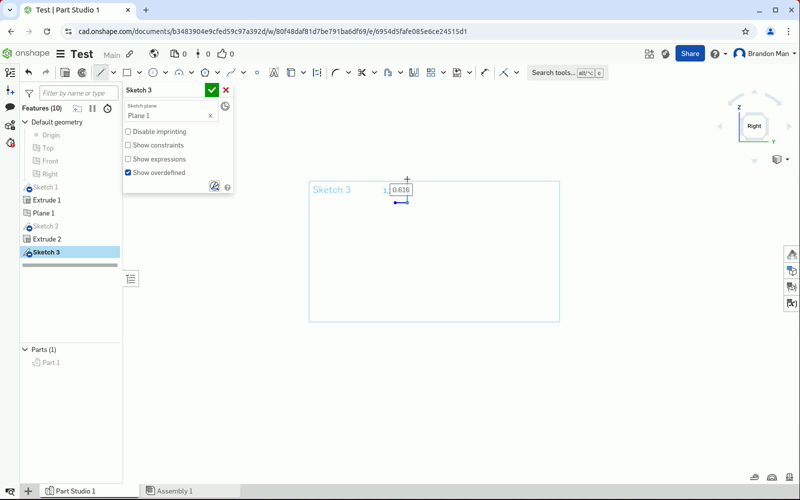
scroll(6)
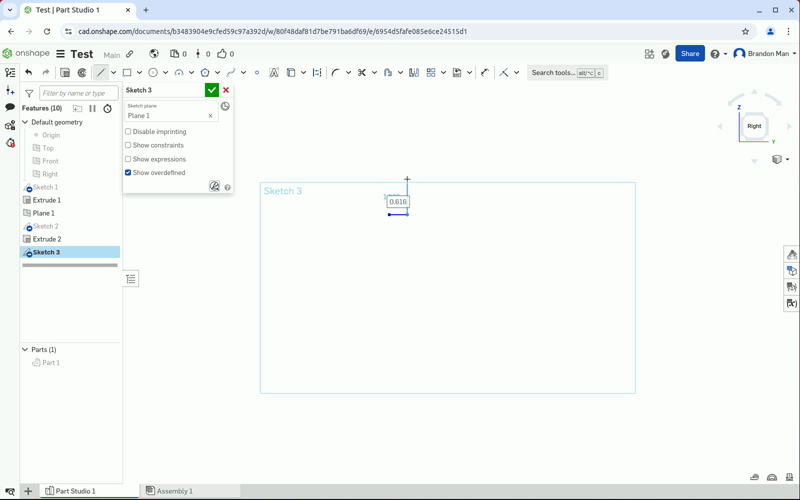
scroll(6)
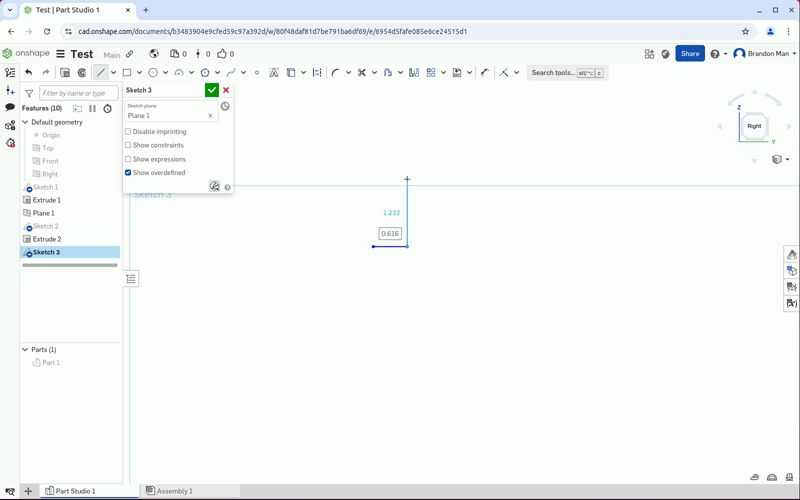
click(407, 178)
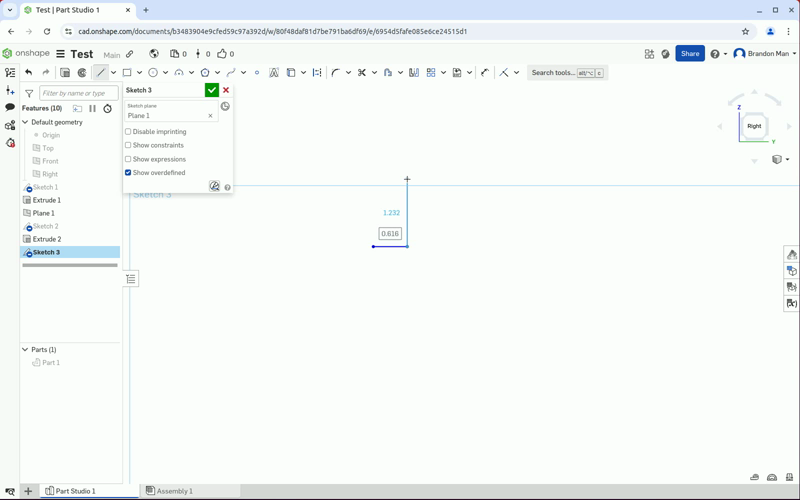
scroll(-6)
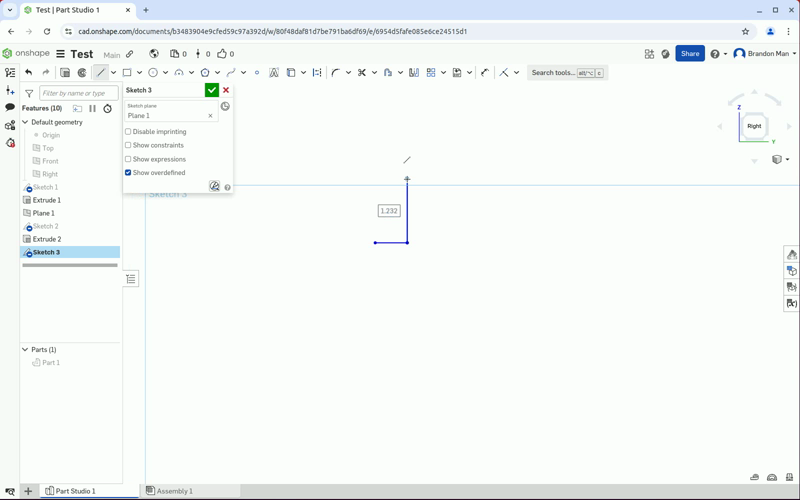
scroll(-6)
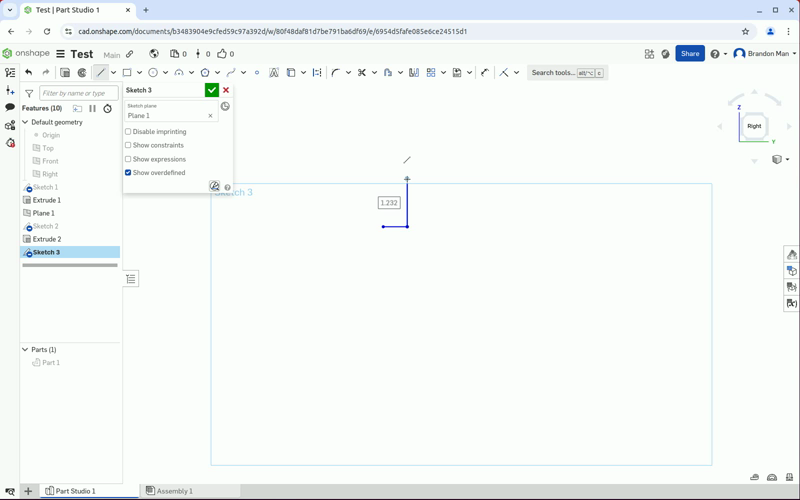
scroll(-6)
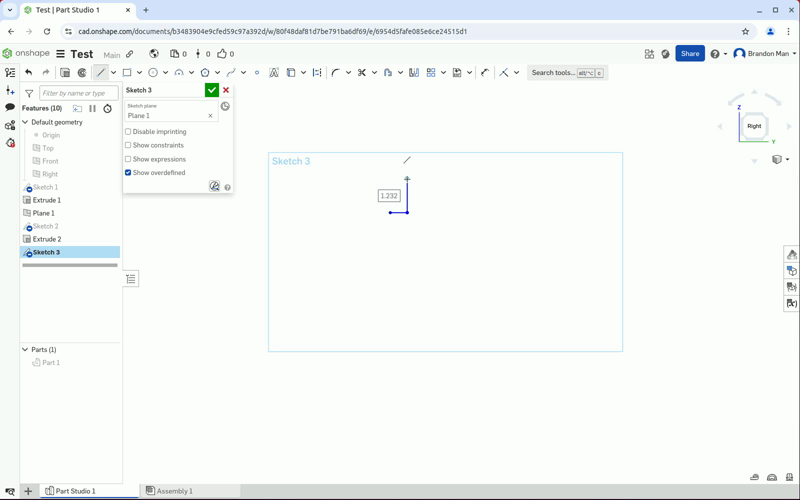
scroll(-6)
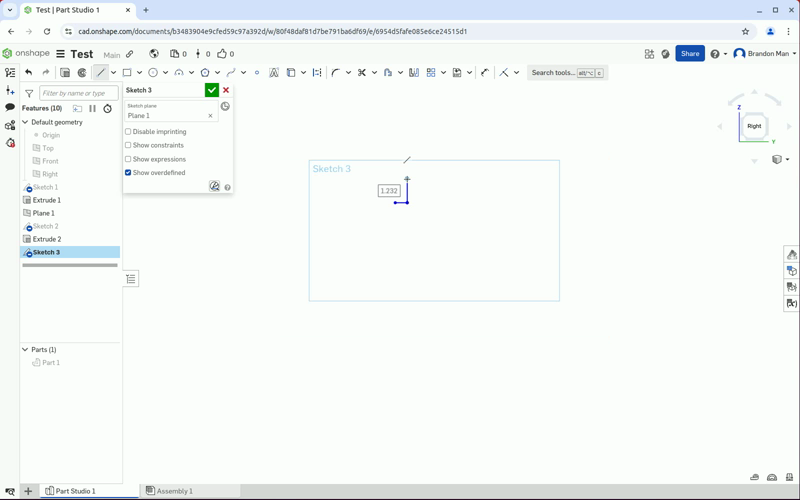
scroll(-6)
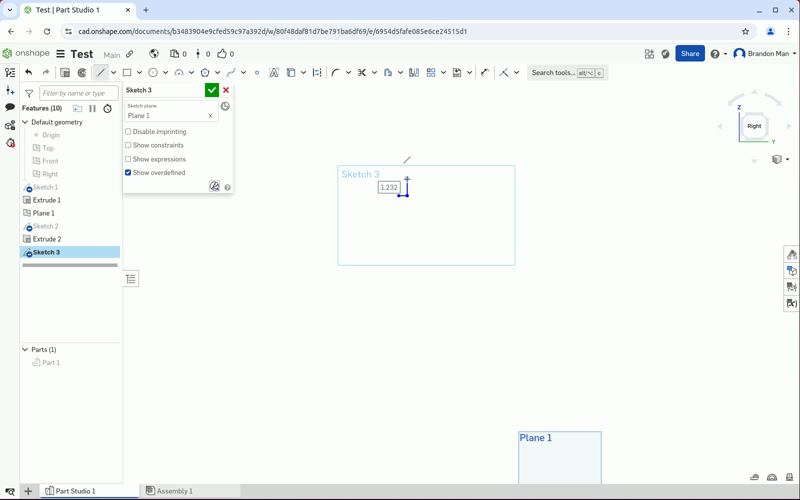
scroll(-6)
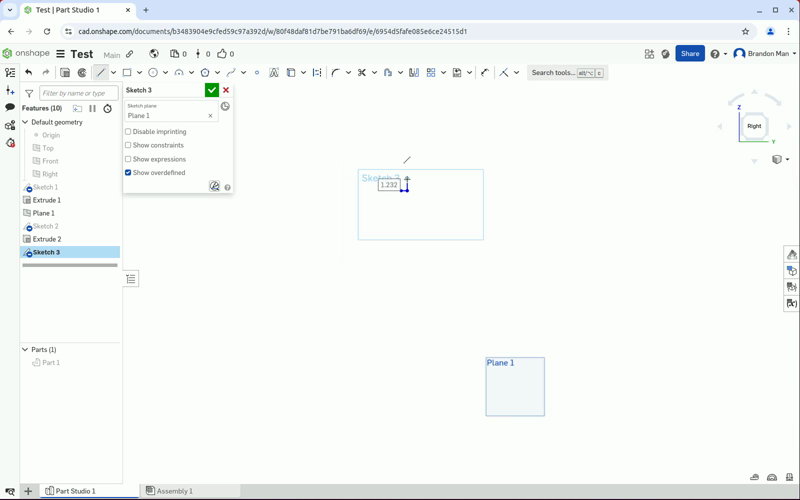
scroll(-6)
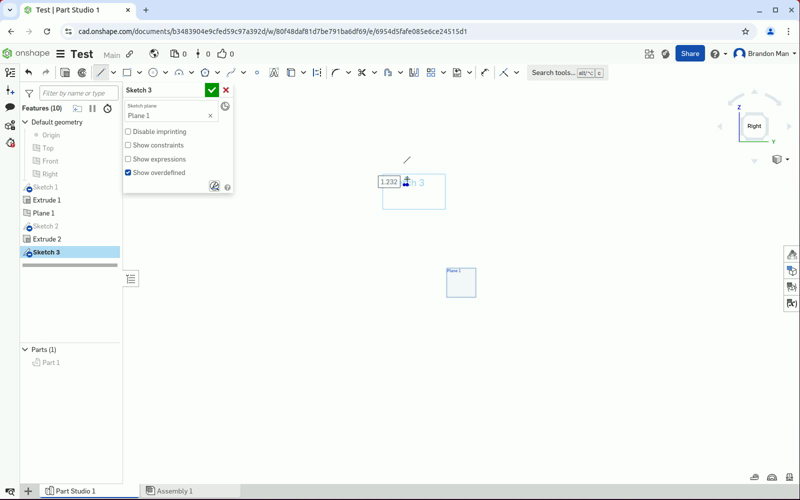
key_up(shift)
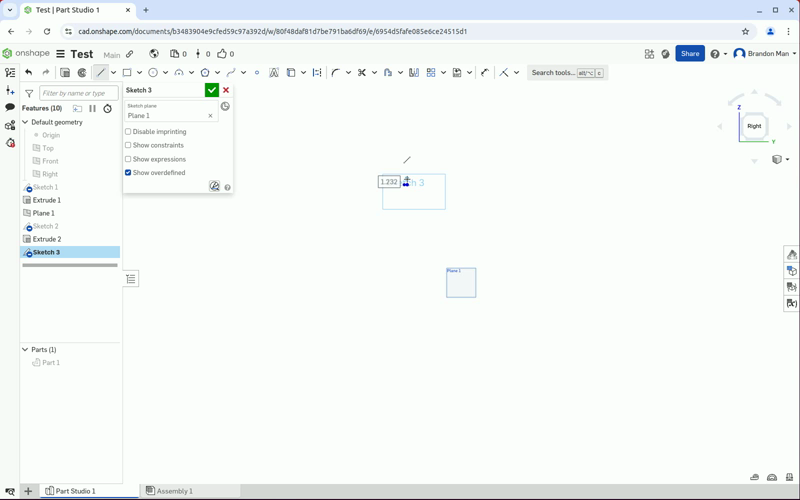
key_down(shift)
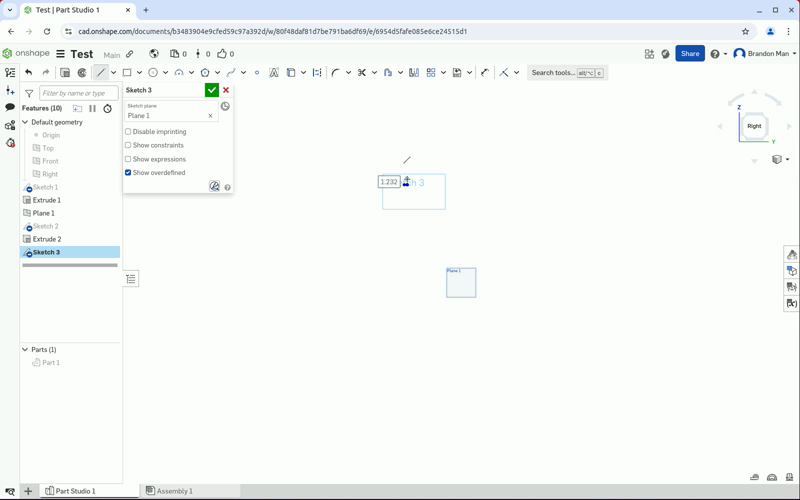
mouse_move(437, 178)
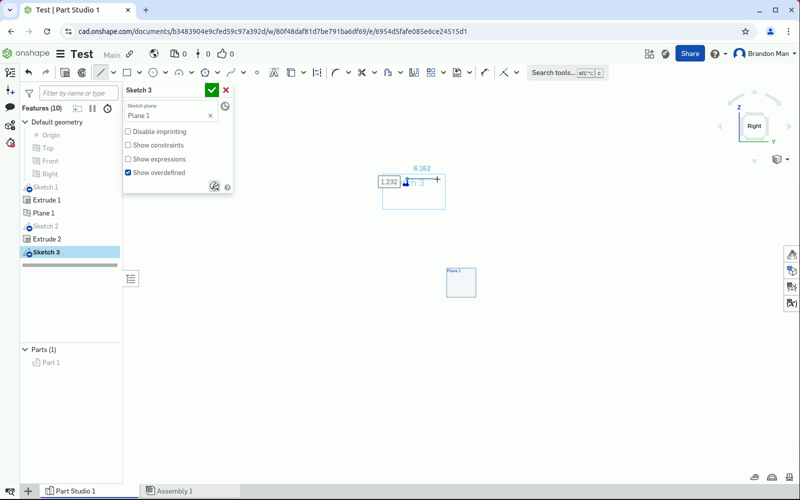
mouse_move(404, 178)
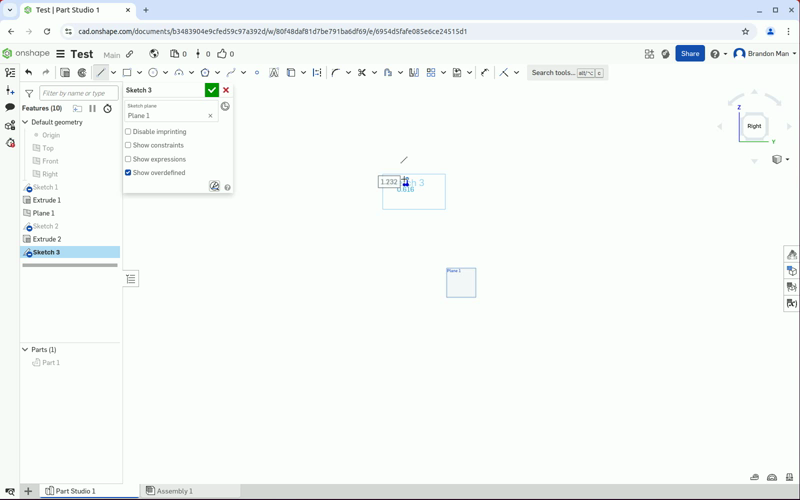
scroll(6)
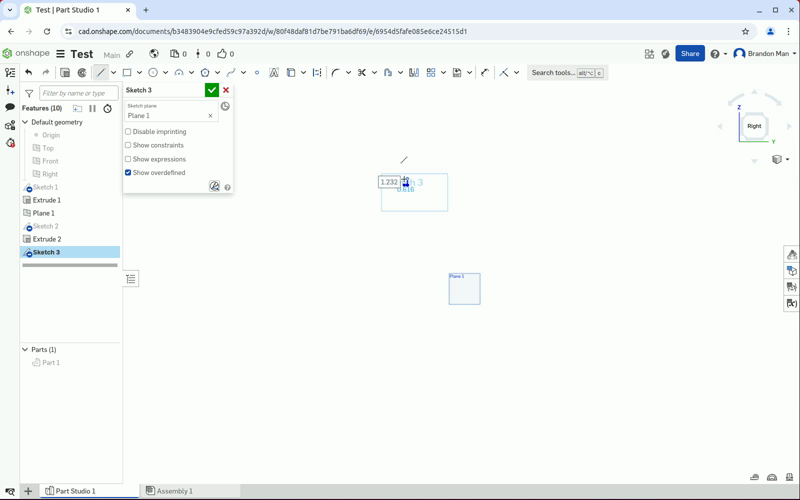
scroll(6)
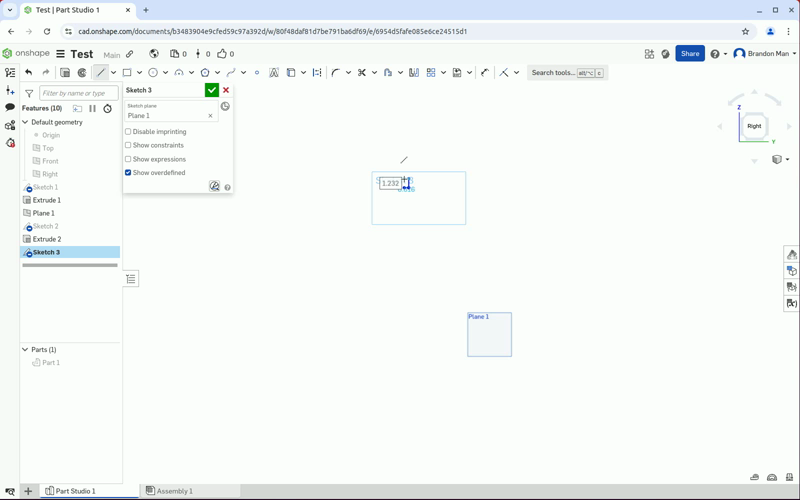
scroll(6)
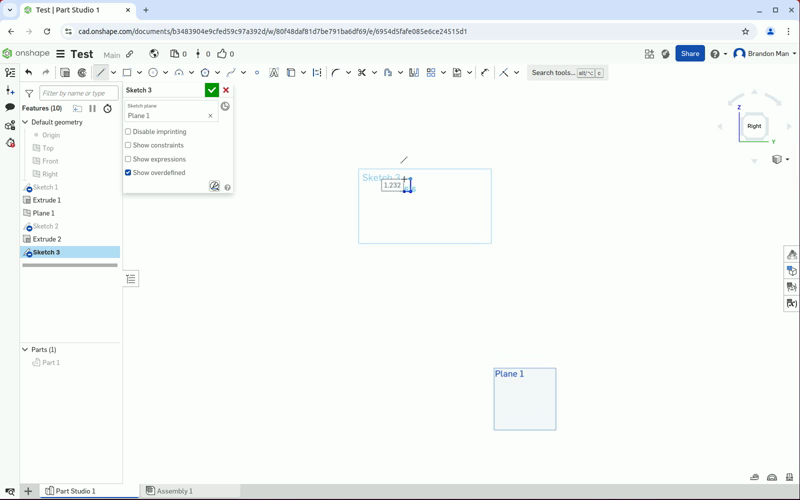
scroll(6)
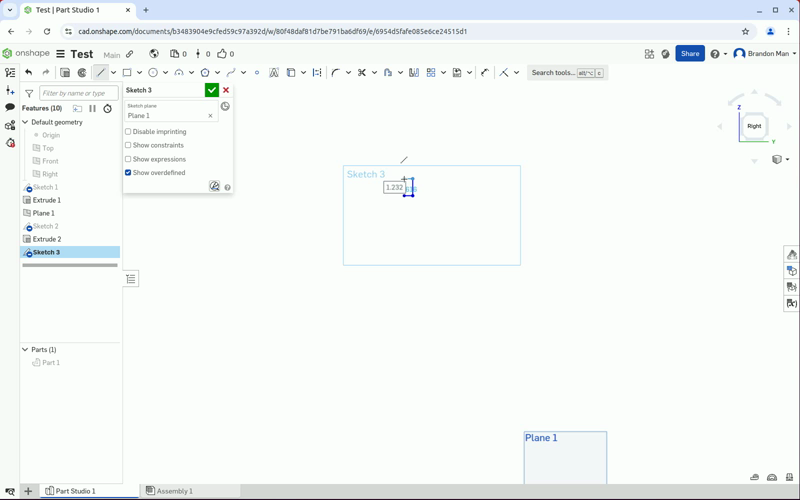
scroll(6)
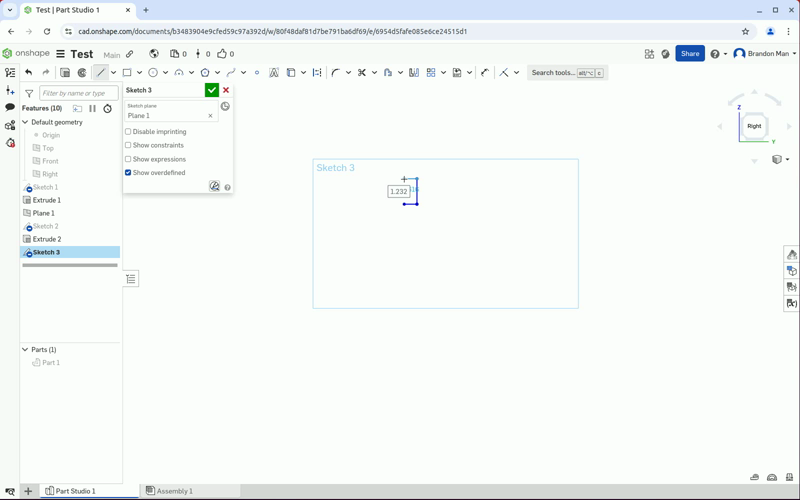
scroll(6)
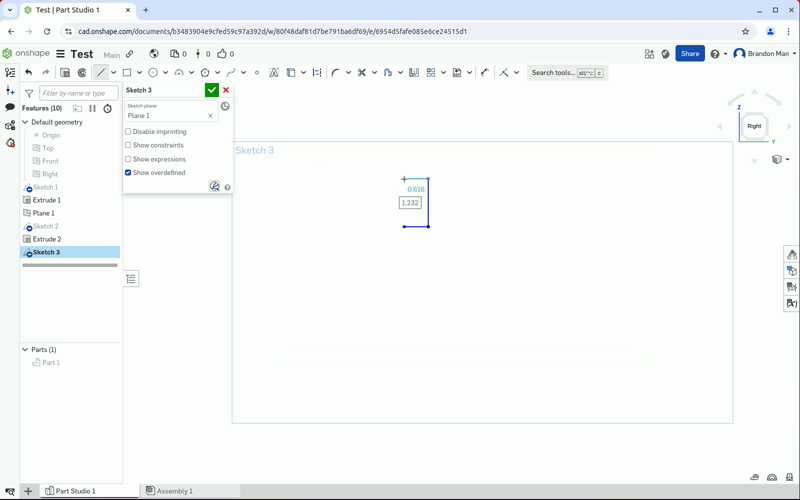
scroll(6)
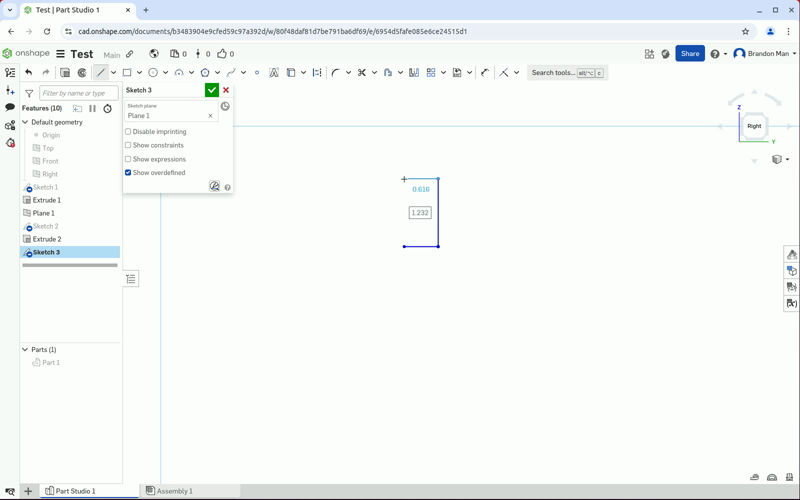
click(404, 178)
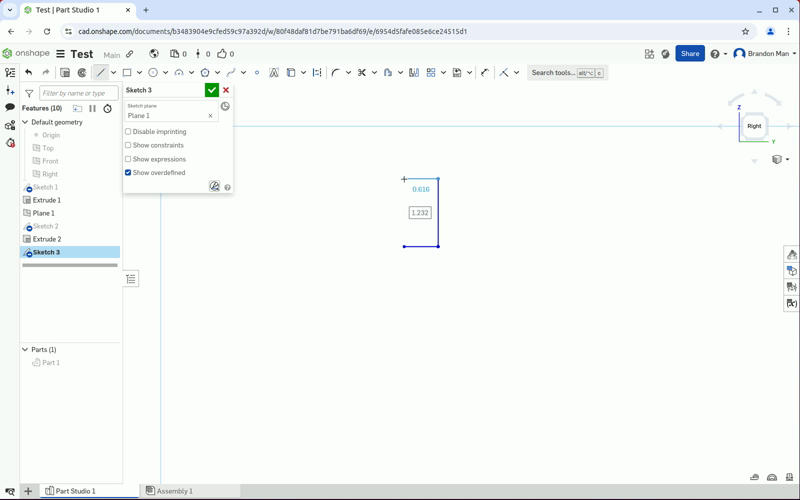
scroll(-6)
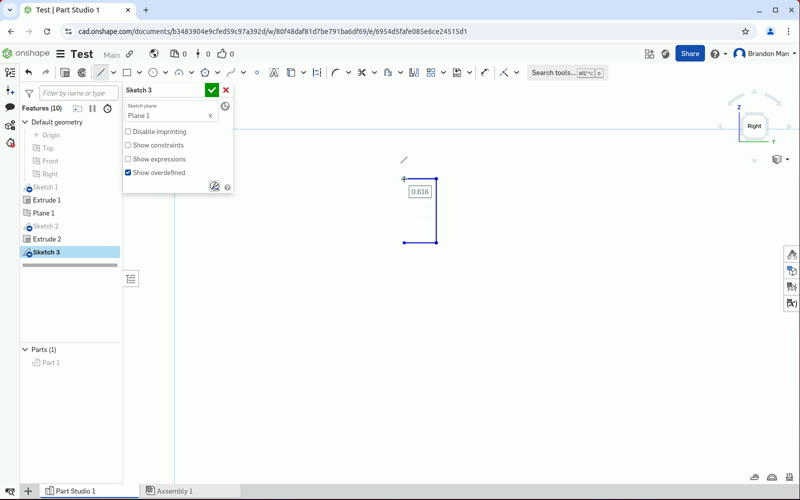
scroll(-6)
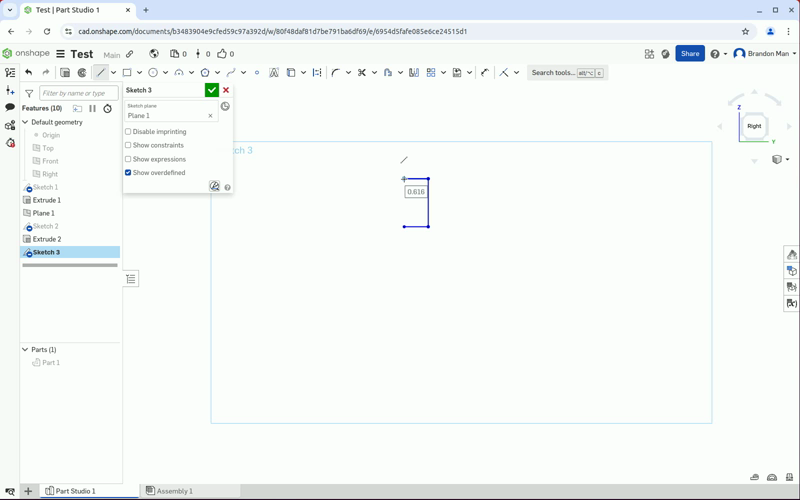
scroll(-6)
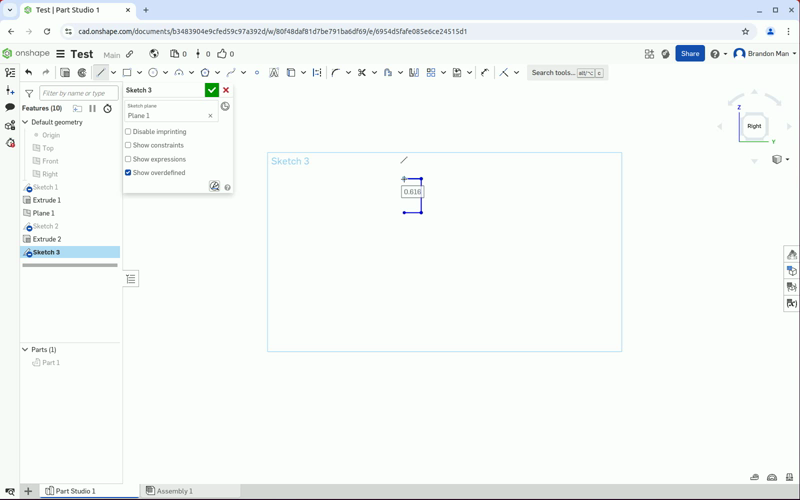
scroll(-6)
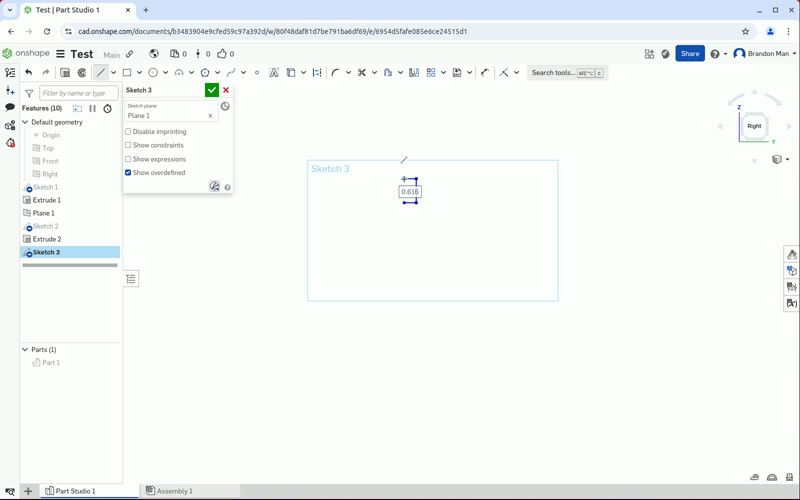
scroll(-6)
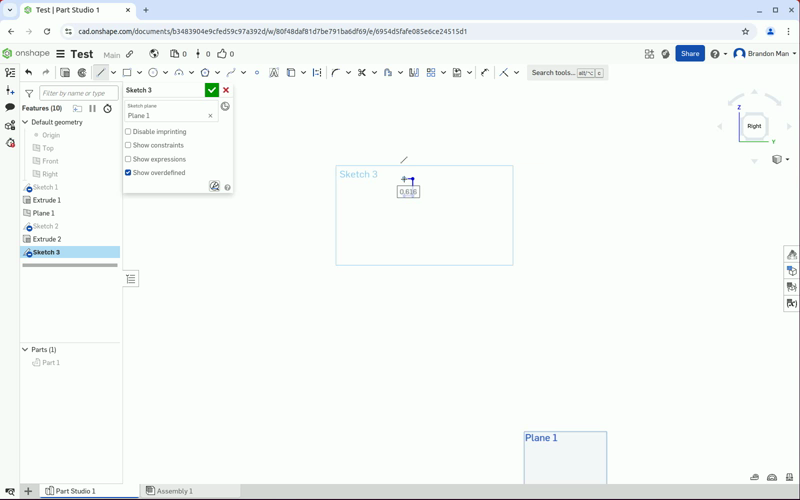
scroll(-6)
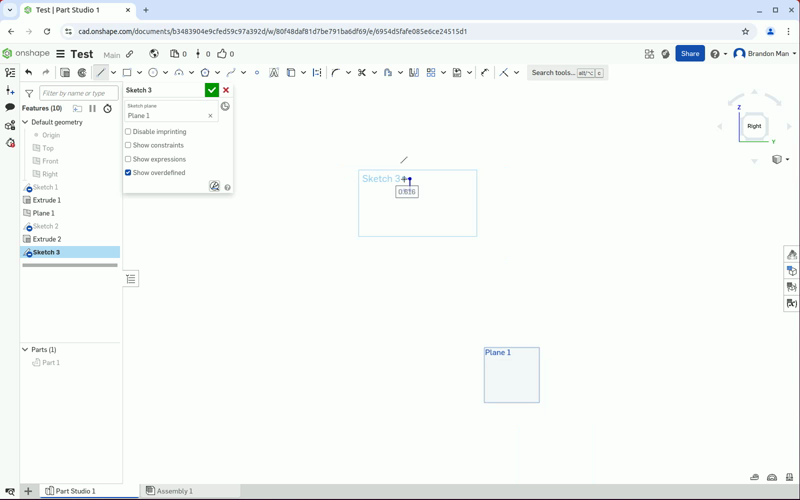
scroll(-6)
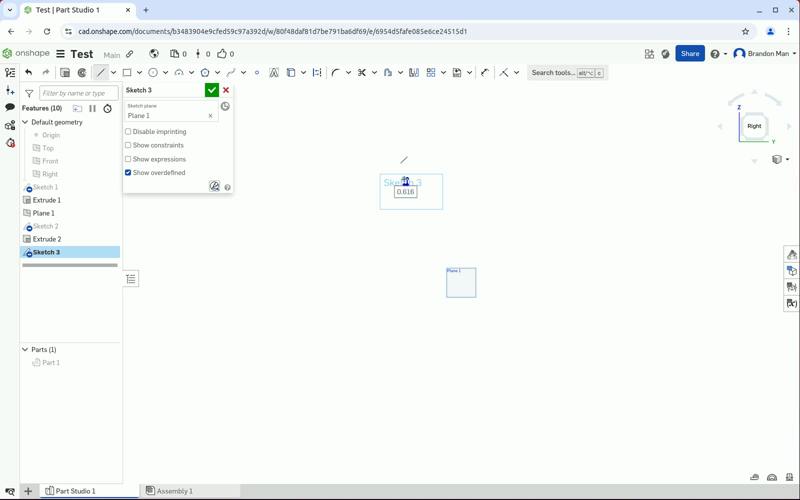
key_up(shift)
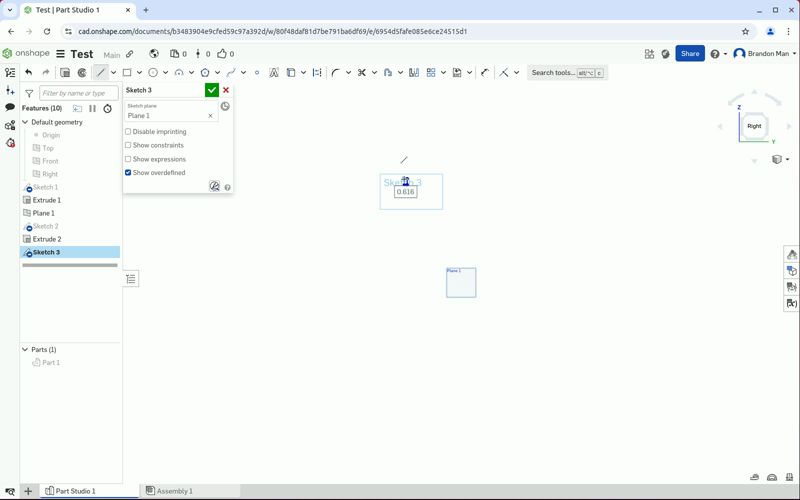
mouse_move(434, 178)
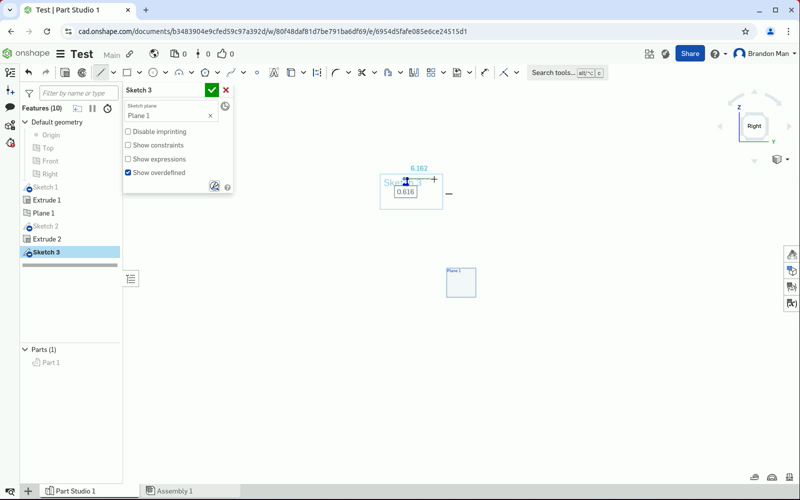
key_down(shift)
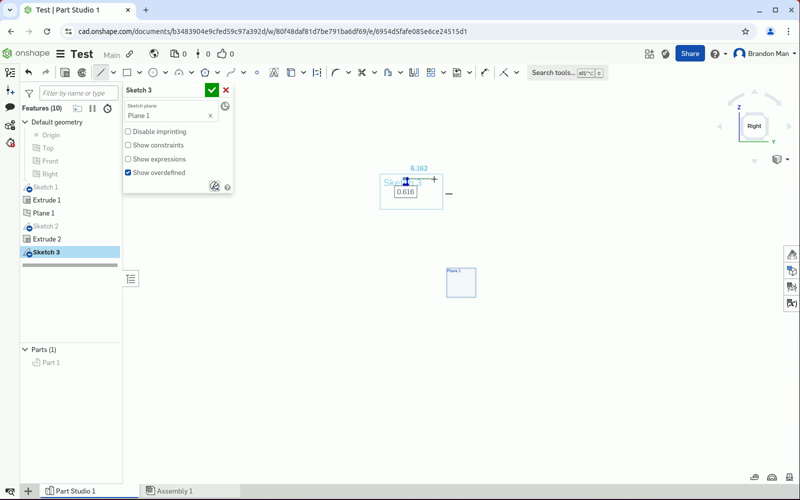
mouse_move(404, 184)
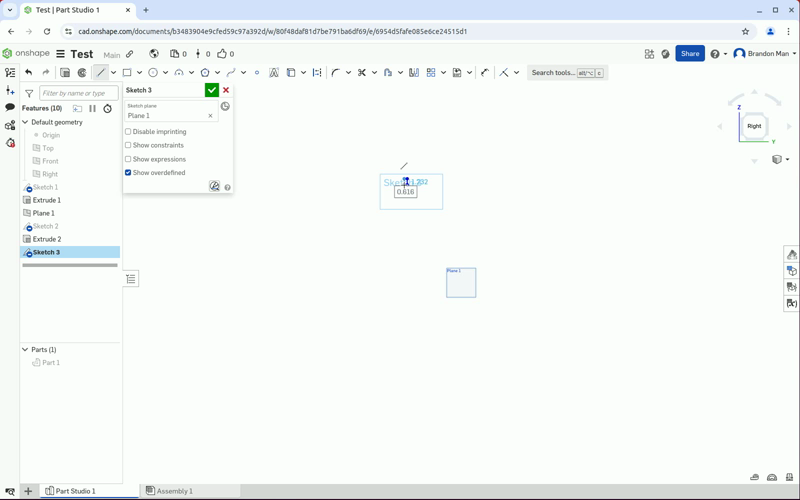
scroll(6)
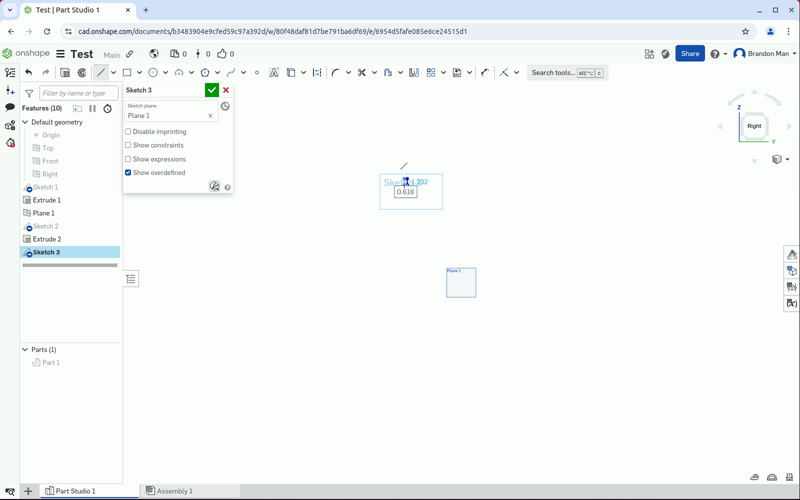
scroll(6)
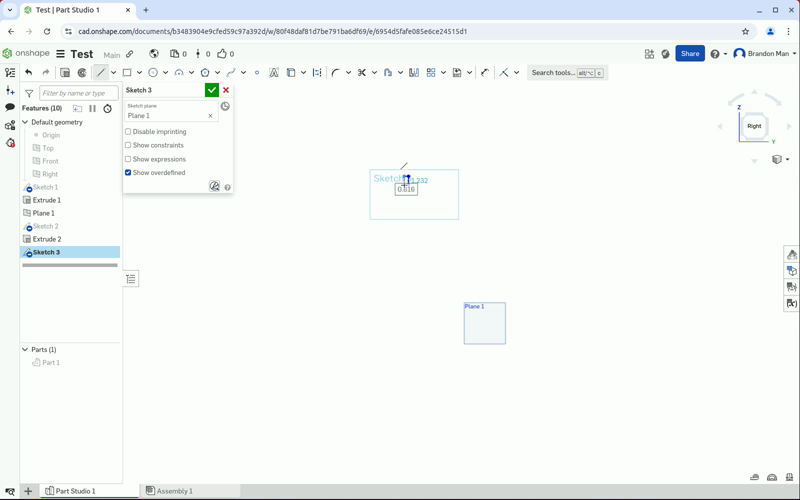
scroll(6)
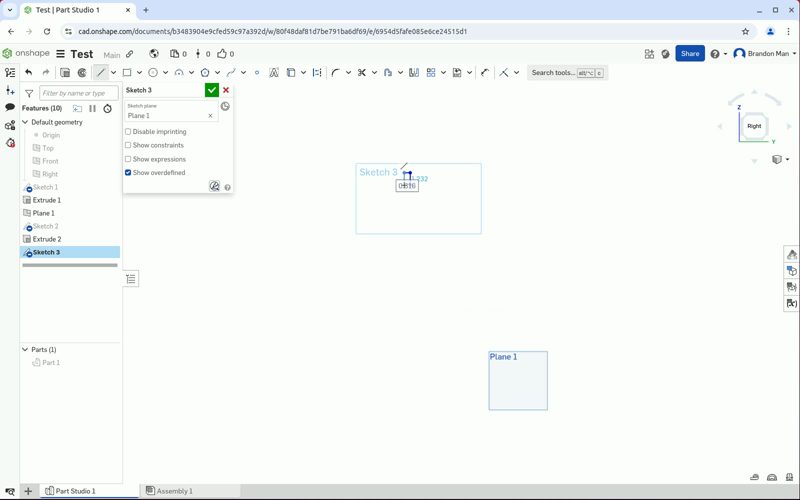
scroll(6)
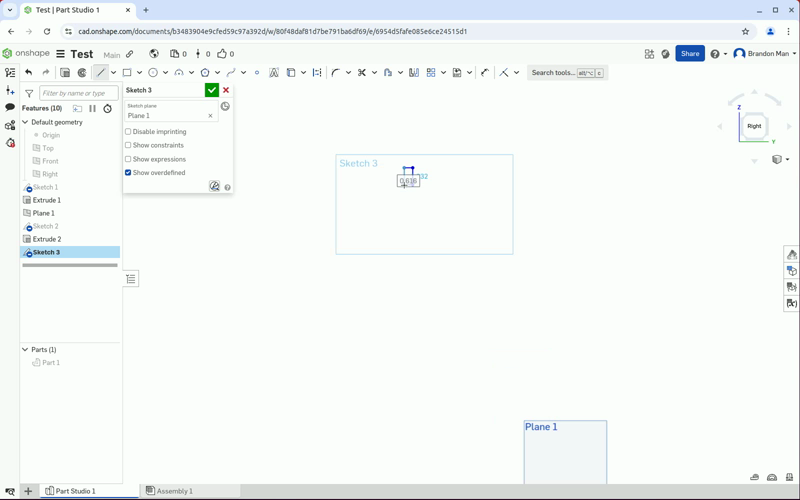
scroll(6)
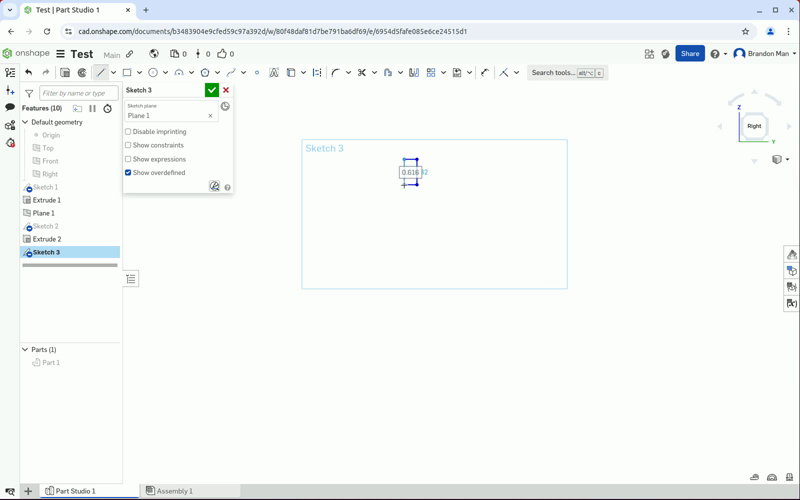
scroll(6)
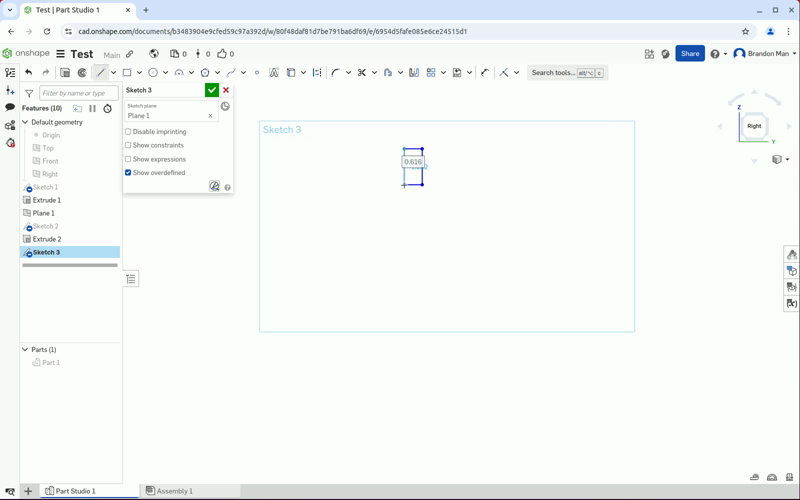
scroll(6)
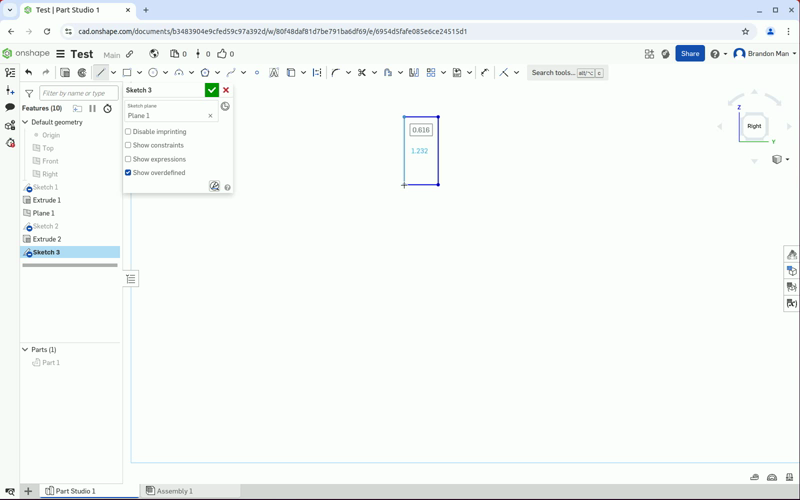
key_up(shift)
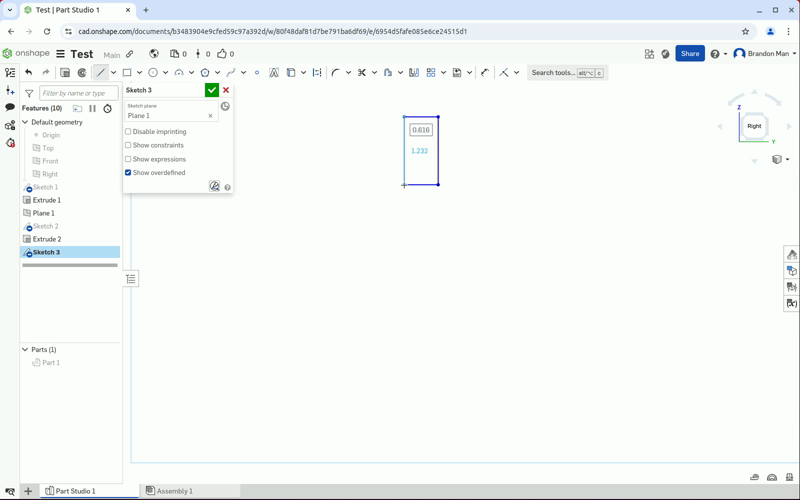
click(404, 184)
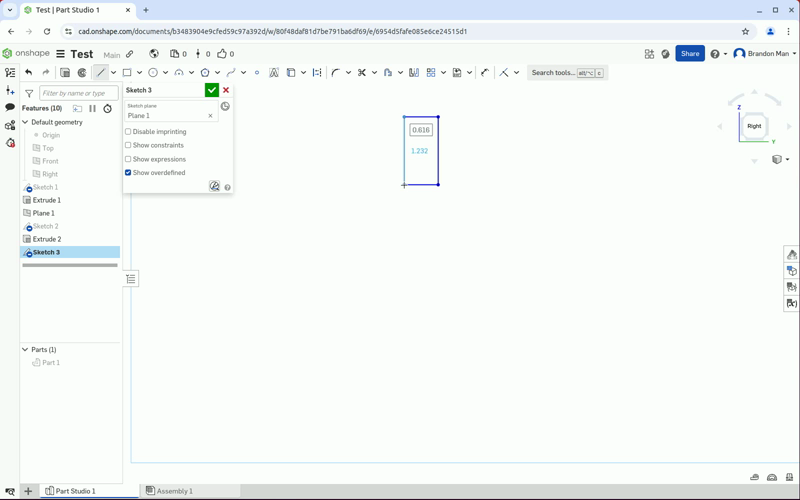
scroll(-6)
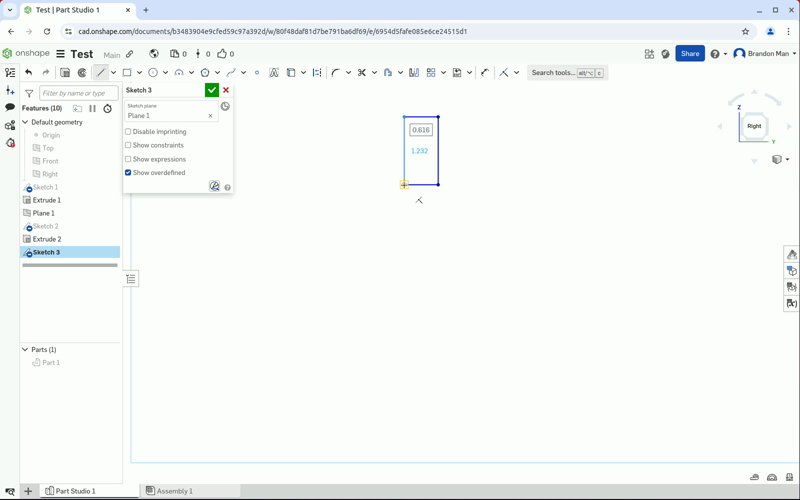
scroll(-6)
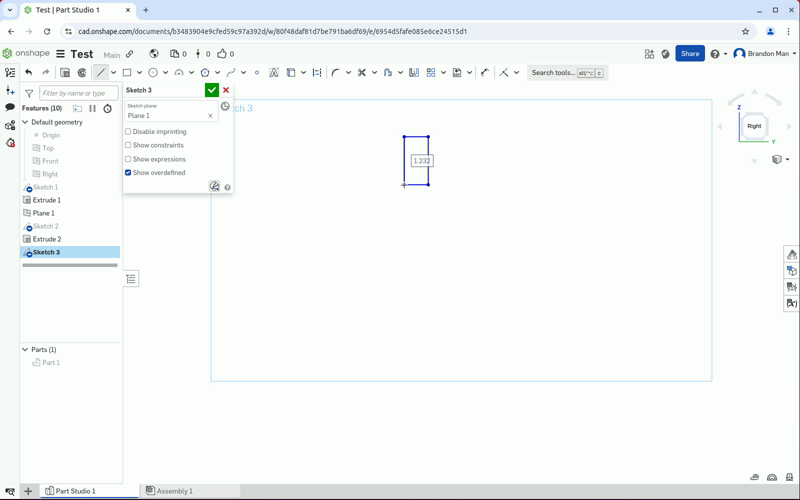
scroll(-6)
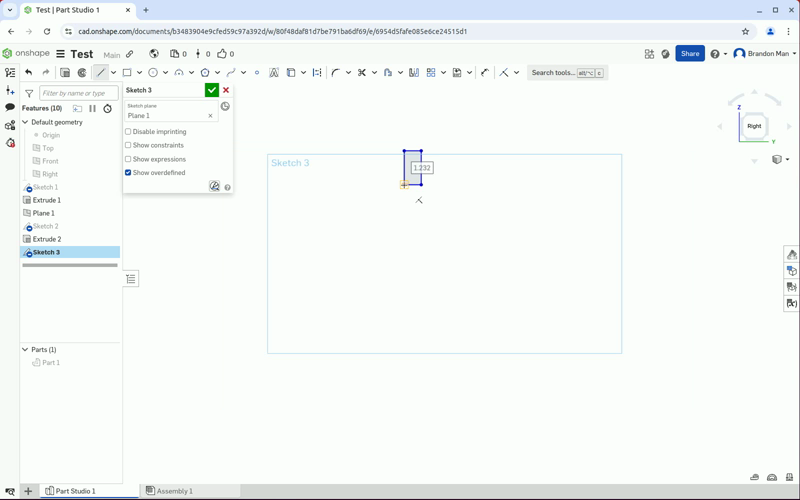
scroll(-6)
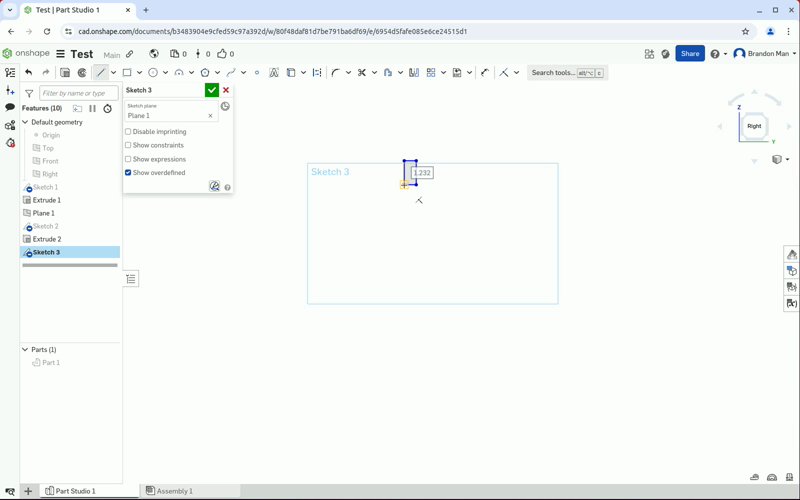
scroll(-6)
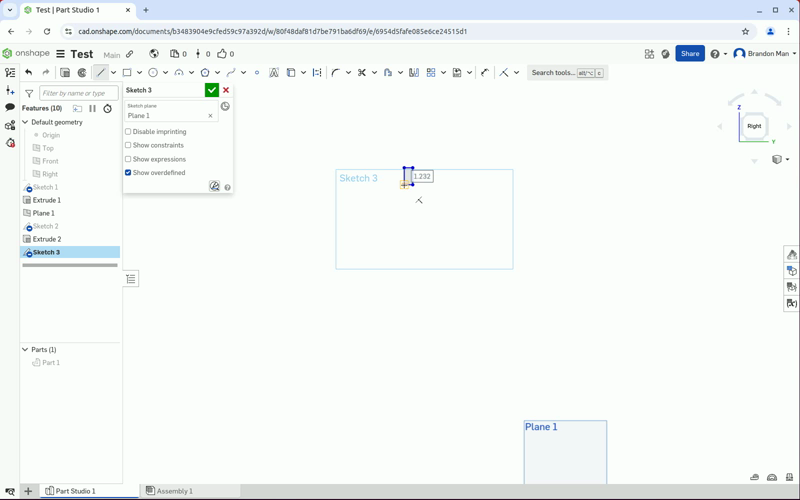
scroll(-6)
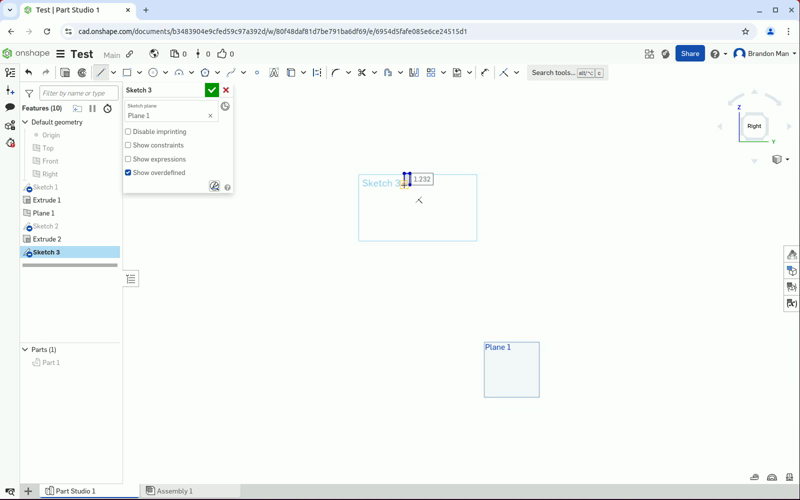
scroll(-6)
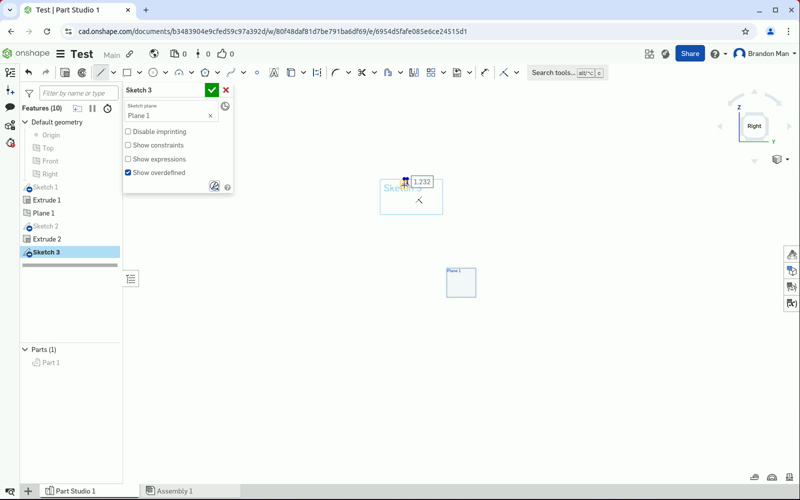
key(esc)
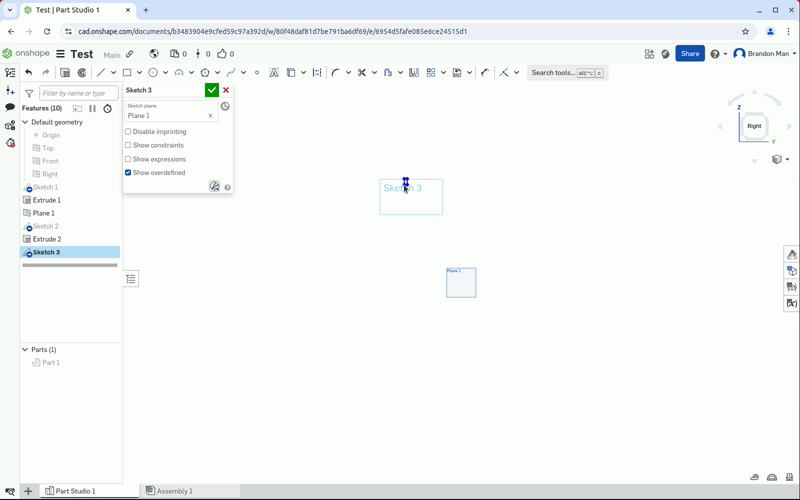
mouse_move(407, 180)
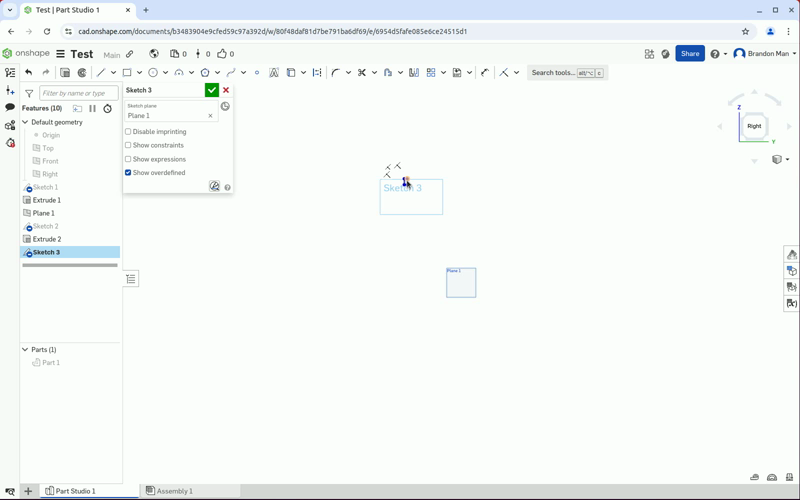
scroll(6)
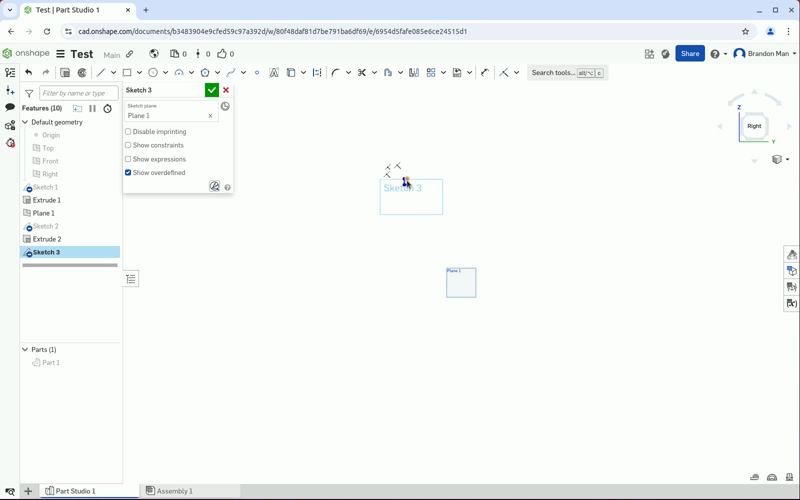
scroll(6)
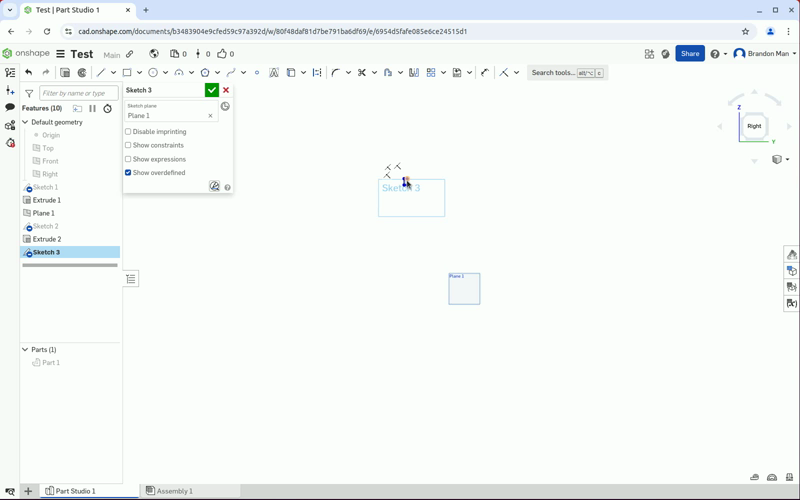
scroll(6)
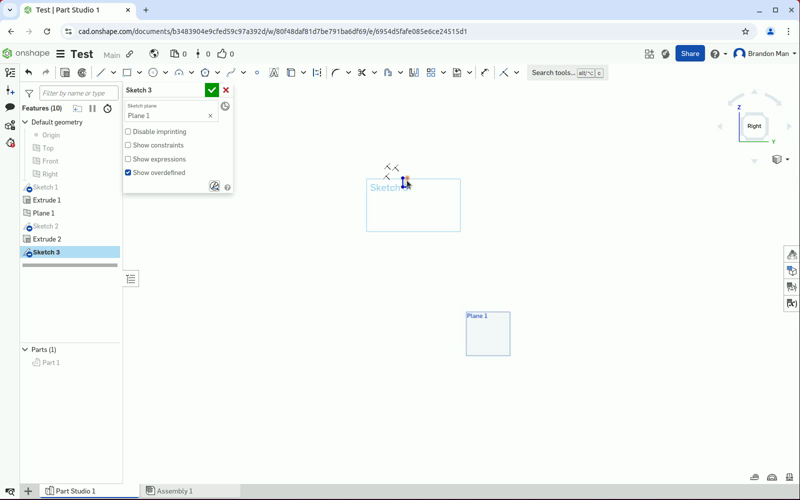
scroll(6)
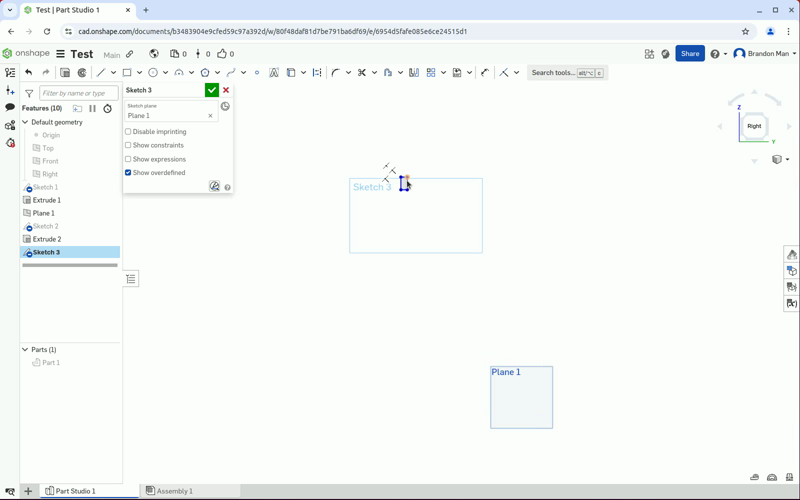
scroll(6)
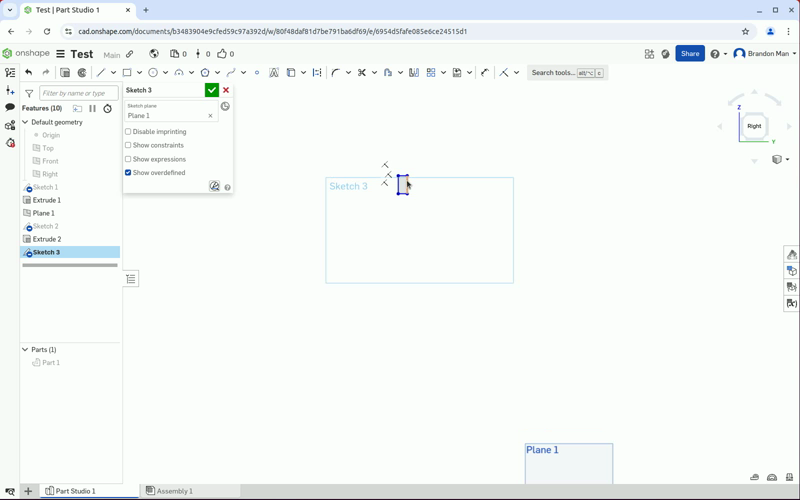
scroll(6)
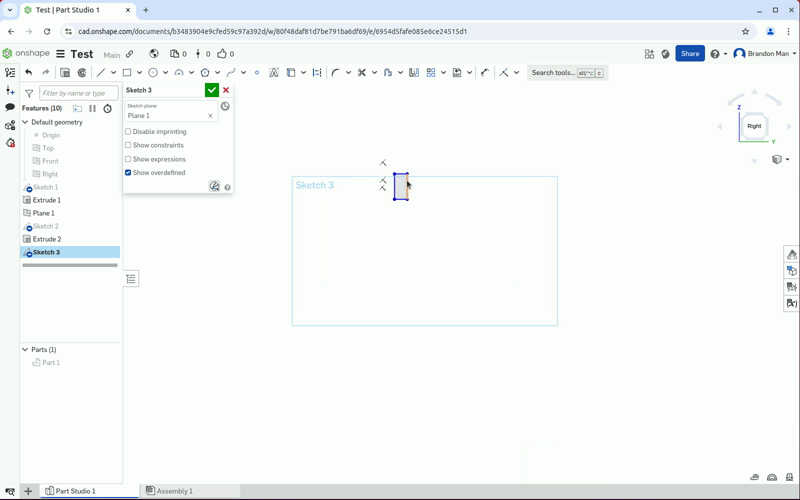
scroll(6)
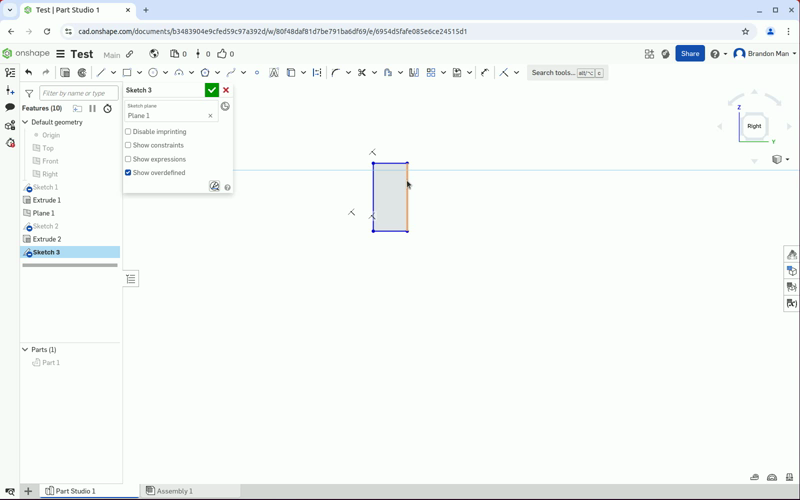
click(407, 180)
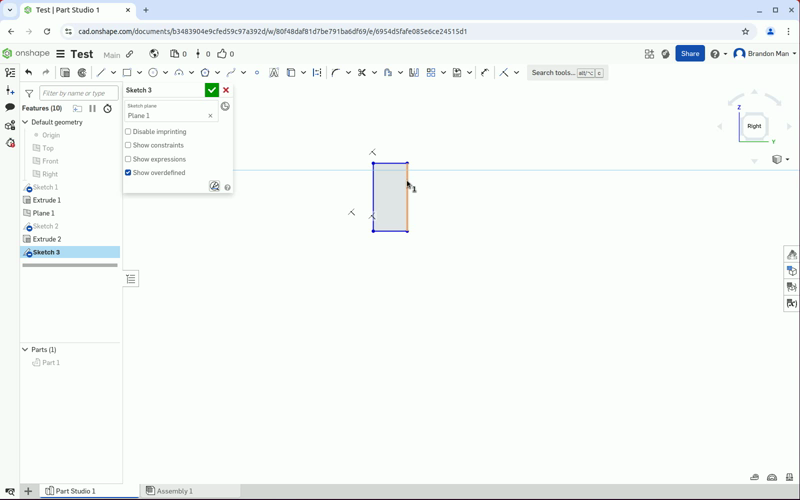
scroll(-6)
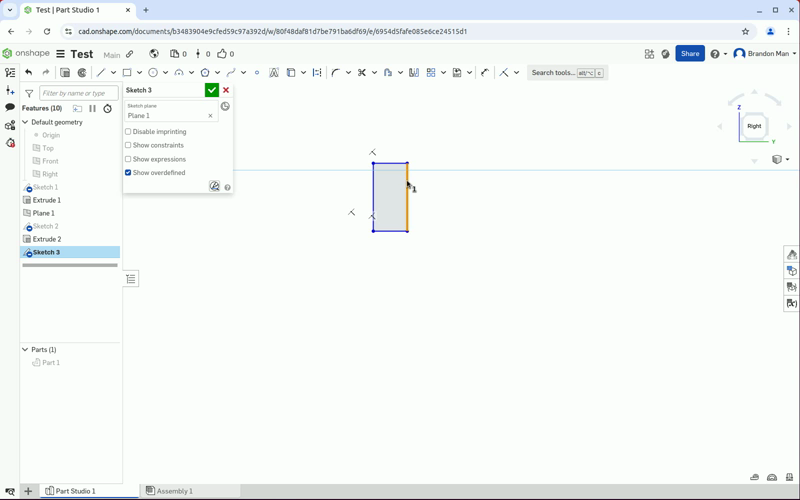
scroll(-6)
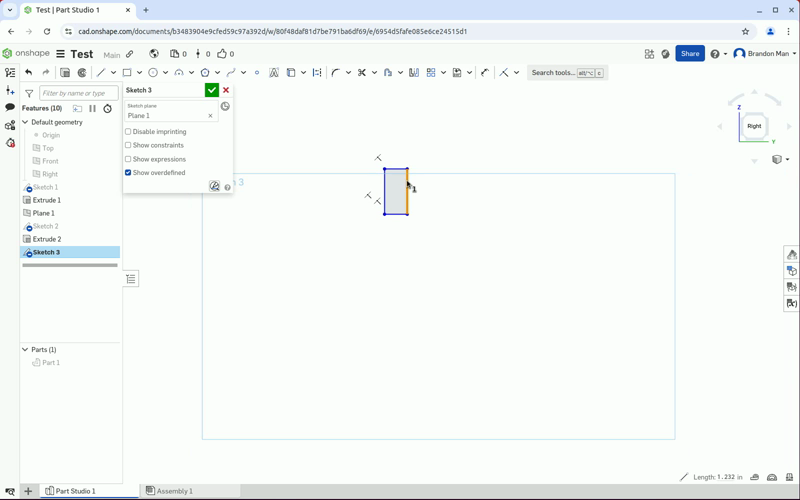
scroll(-6)
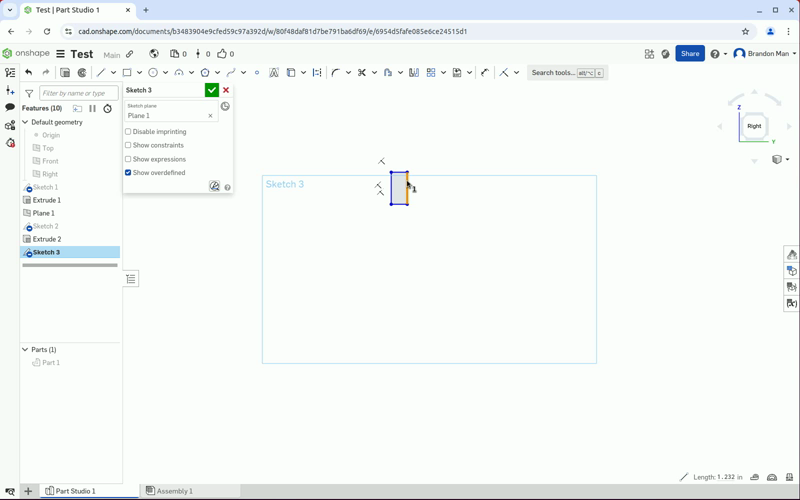
scroll(-6)
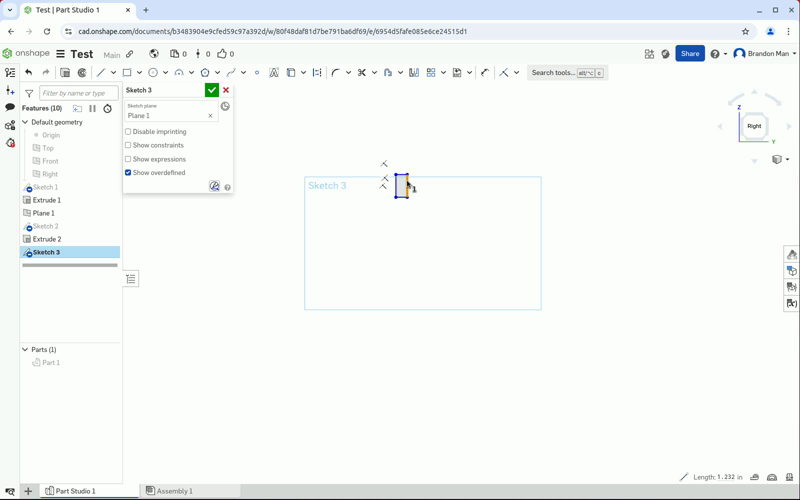
scroll(-6)
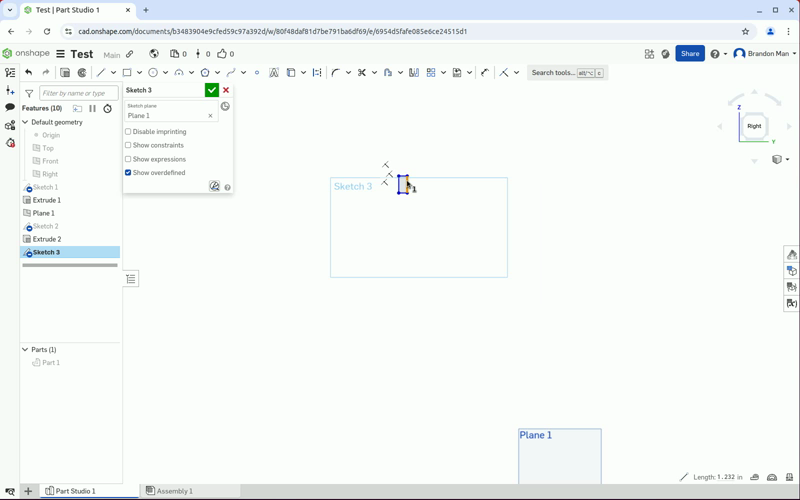
scroll(-6)
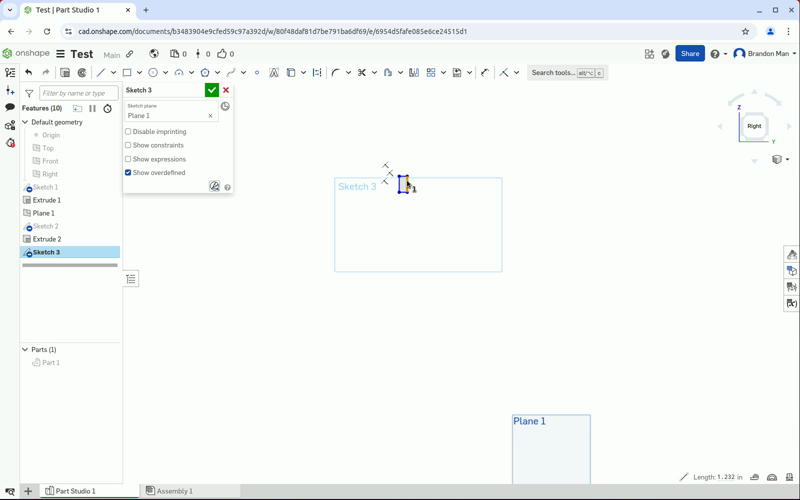
scroll(-6)
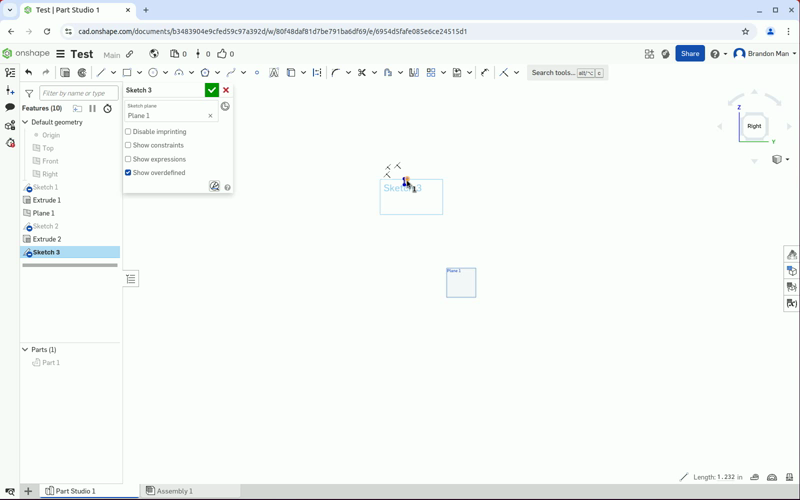
mouse_move(73, 352)
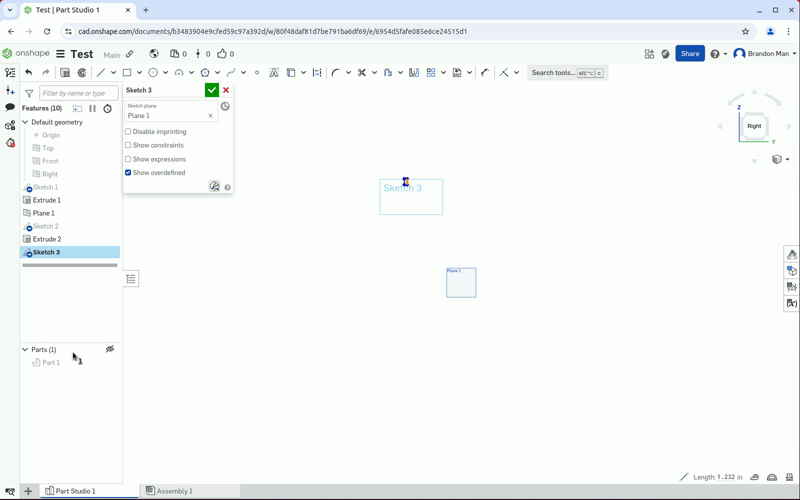
key(shift+y)
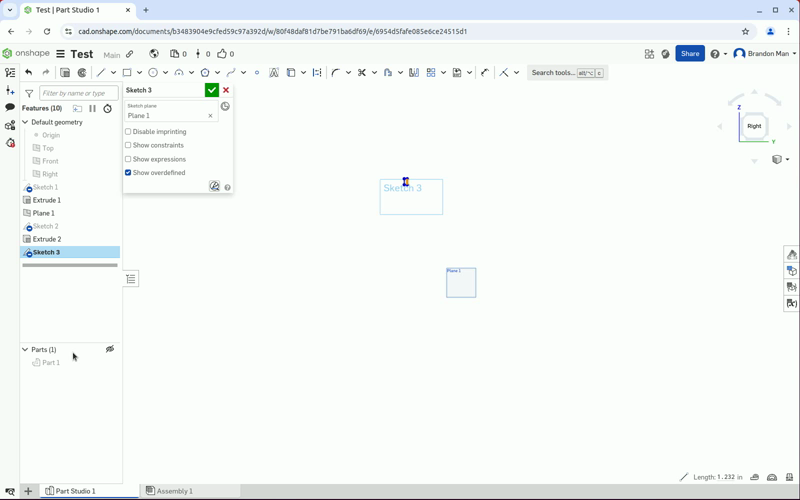
key(shift+e)
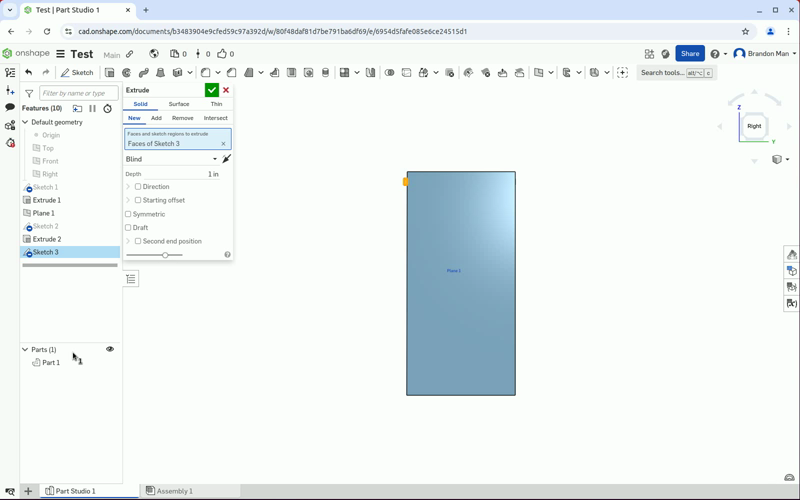
mouse_move(143, 106)
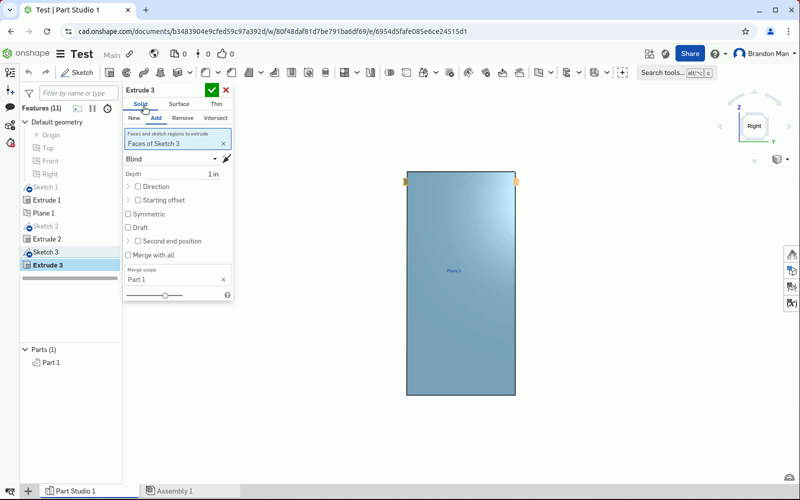
click(143, 106)
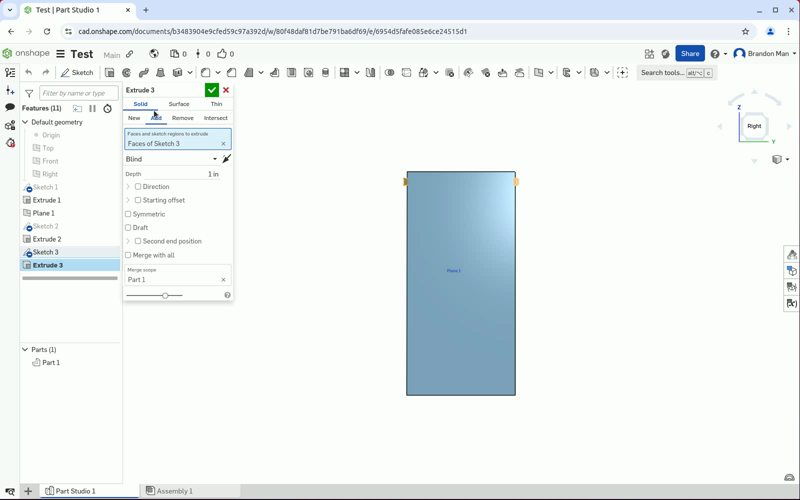
mouse_move(186, 120)
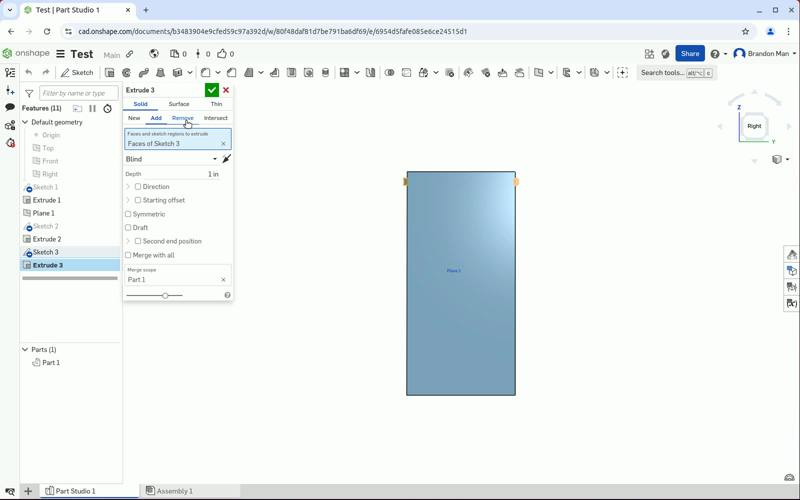
click(186, 120)
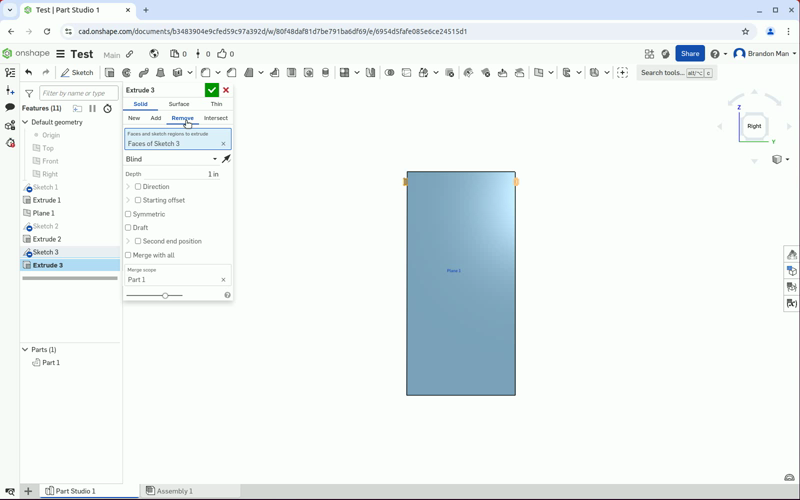
key(tab, 4)
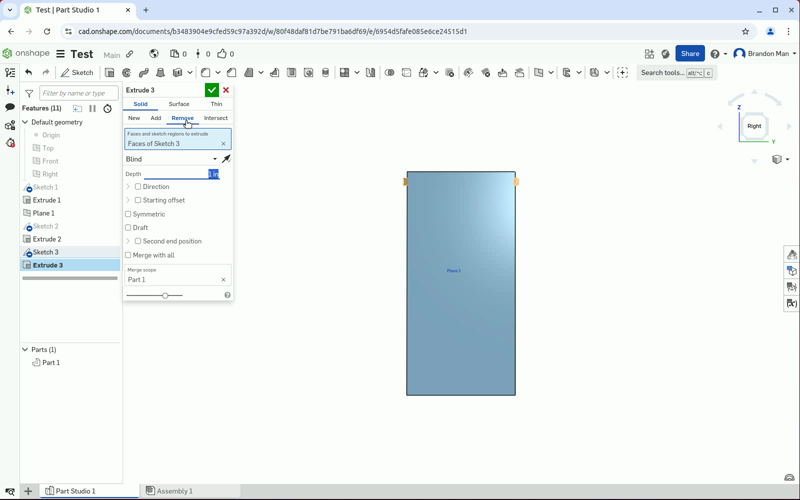
text(0.241)
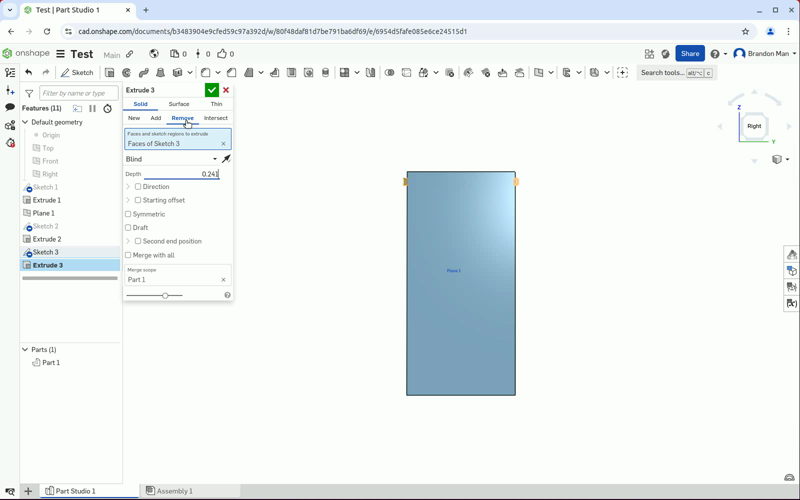
key(tab, 6)
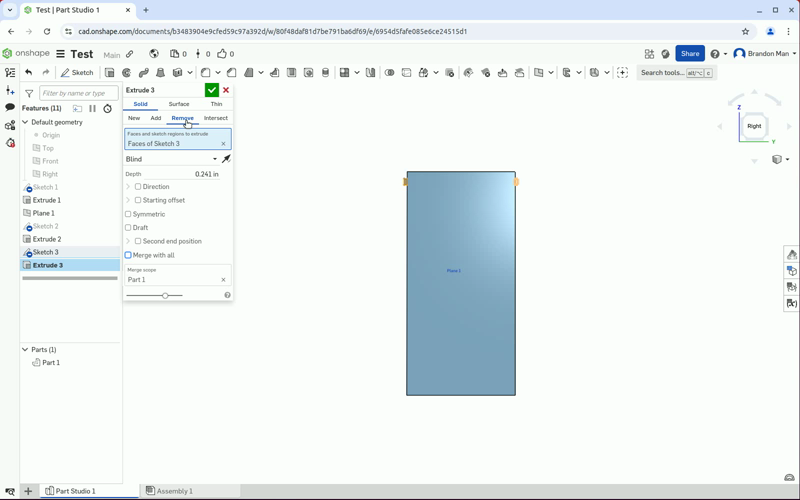
key(space)
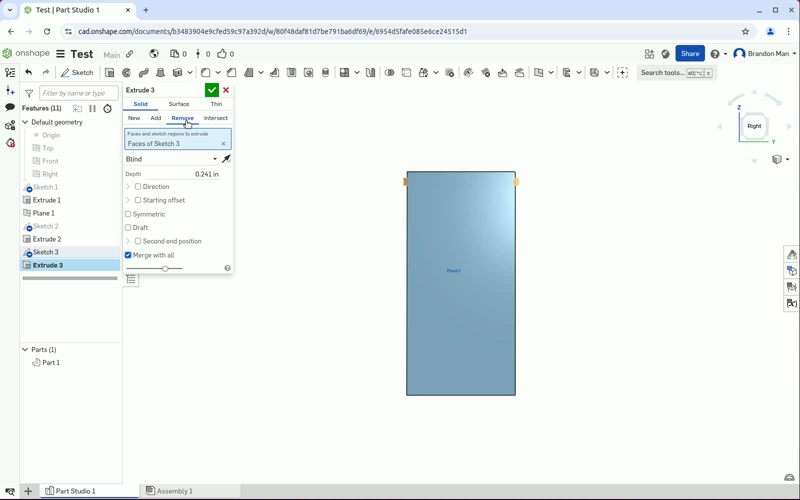
key(enter)
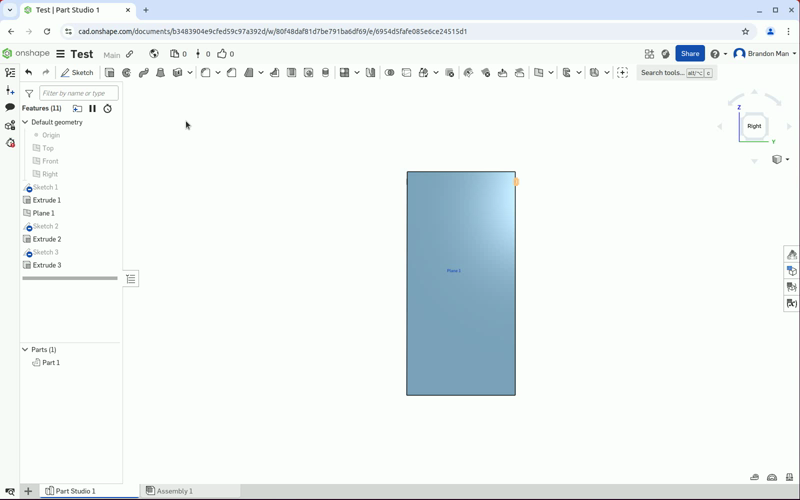
key(shift+h)
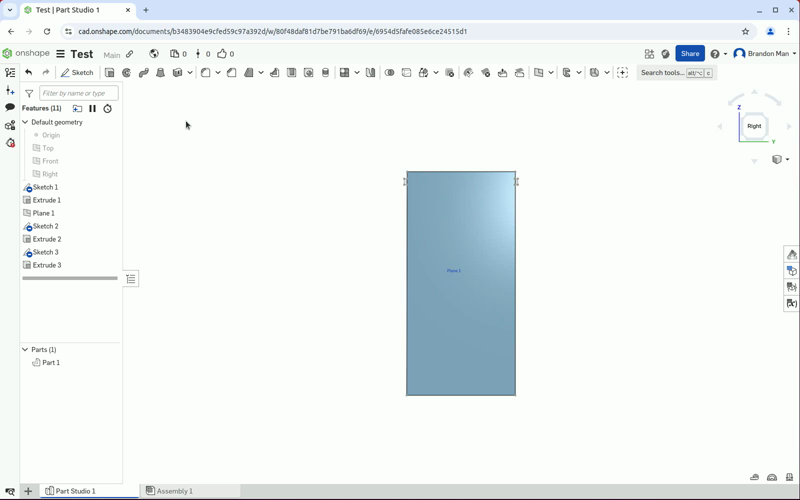
key(shift+h)
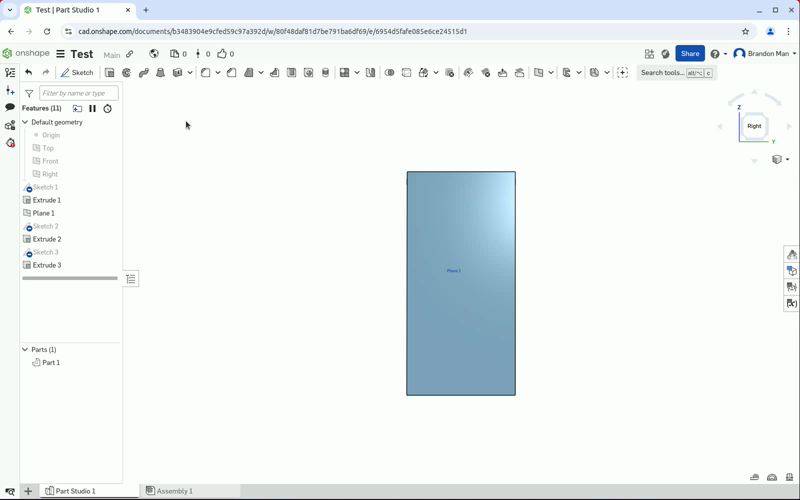
mouse_move(73, 189)
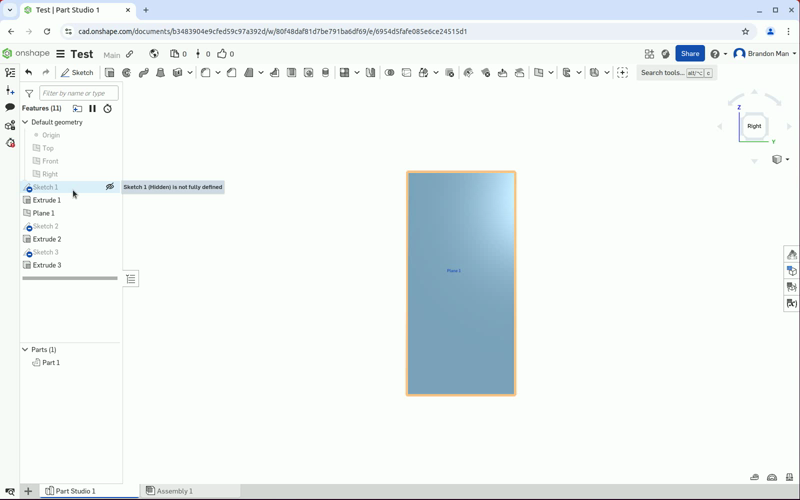
click(73, 189)
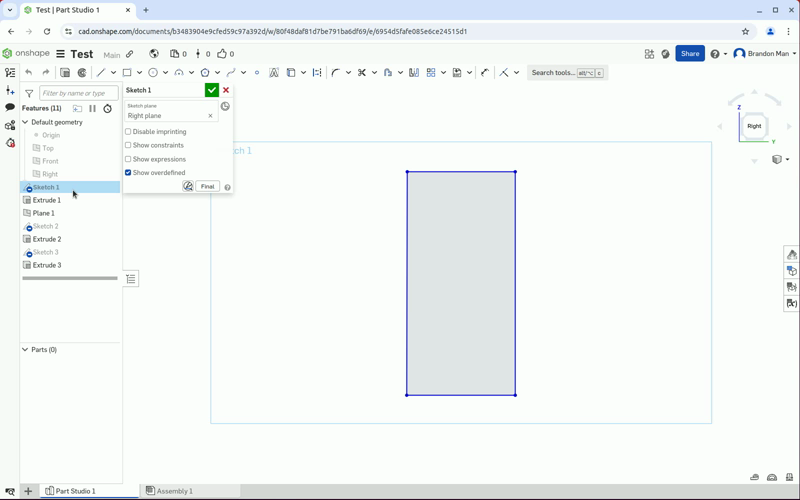
mouse_move(229, 92)
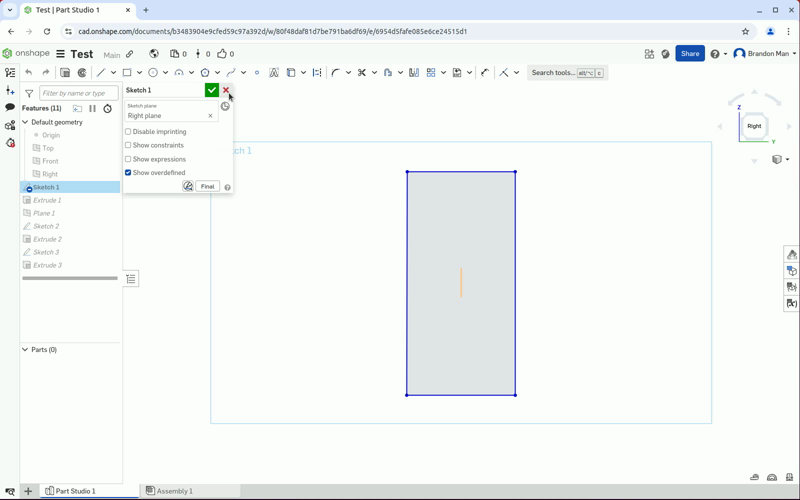
click(229, 92)
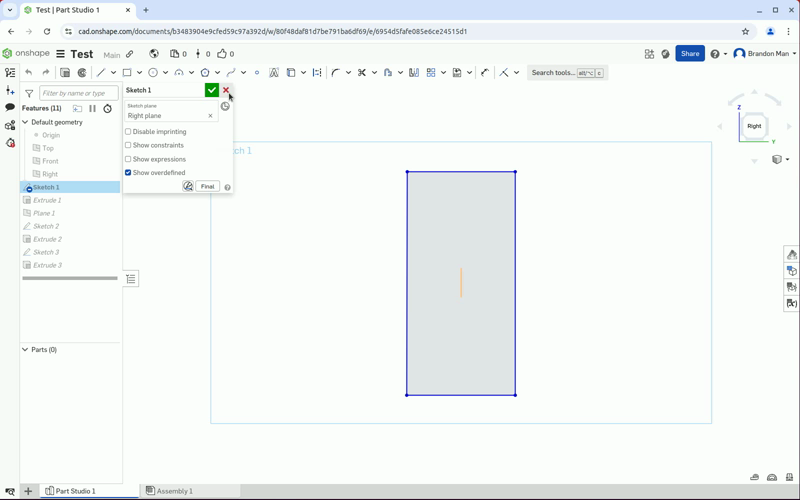
key(shift+s)
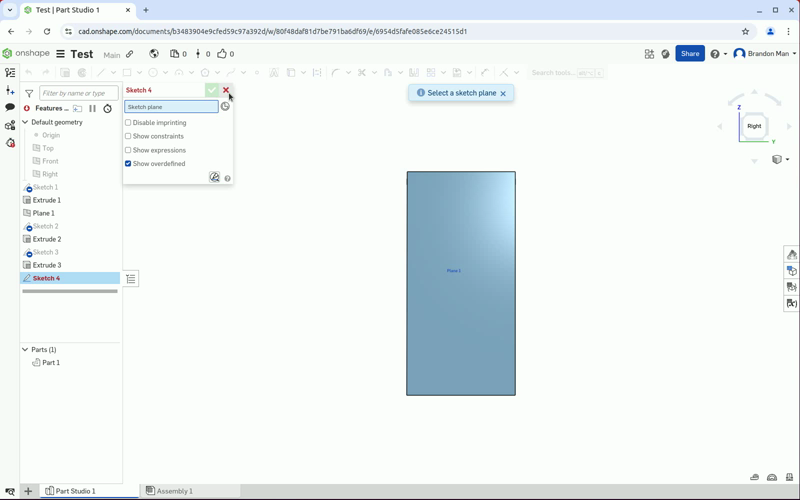
mouse_move(73, 215)
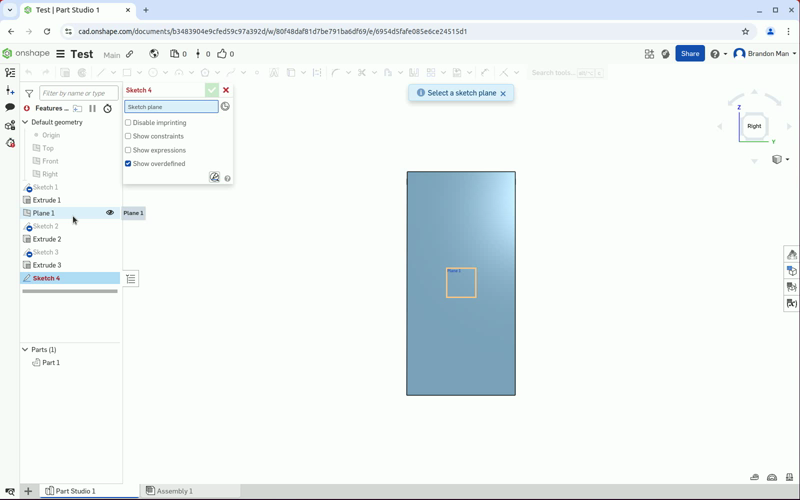
click(73, 215)
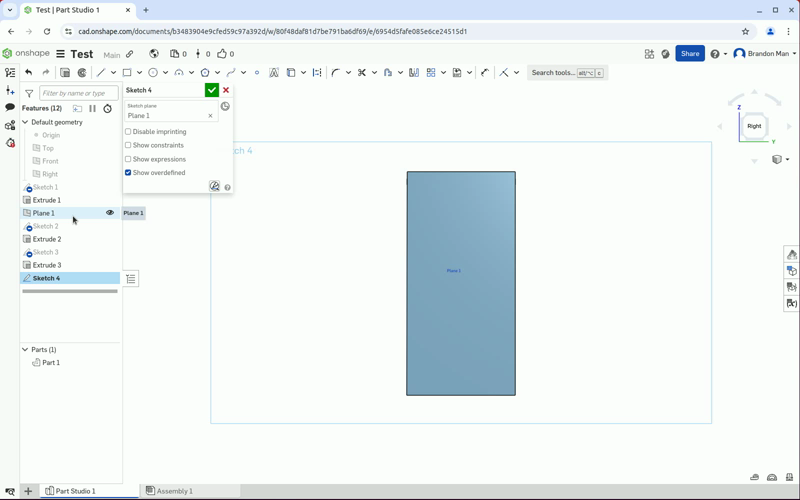
mouse_move(73, 352)
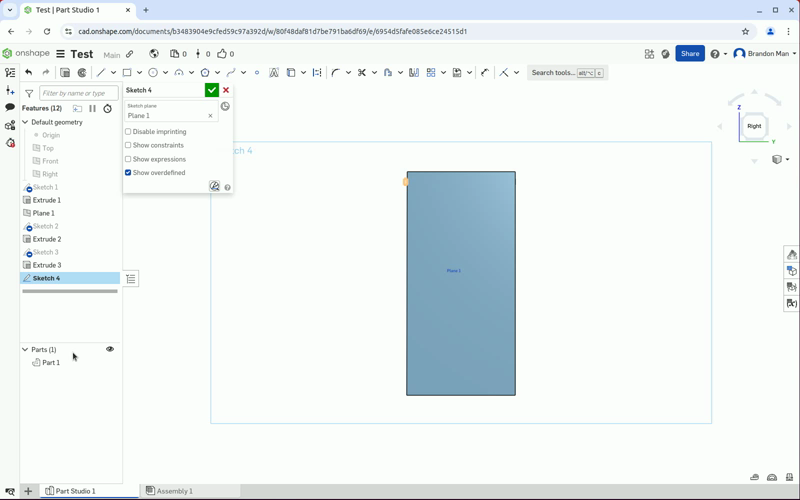
key(y)
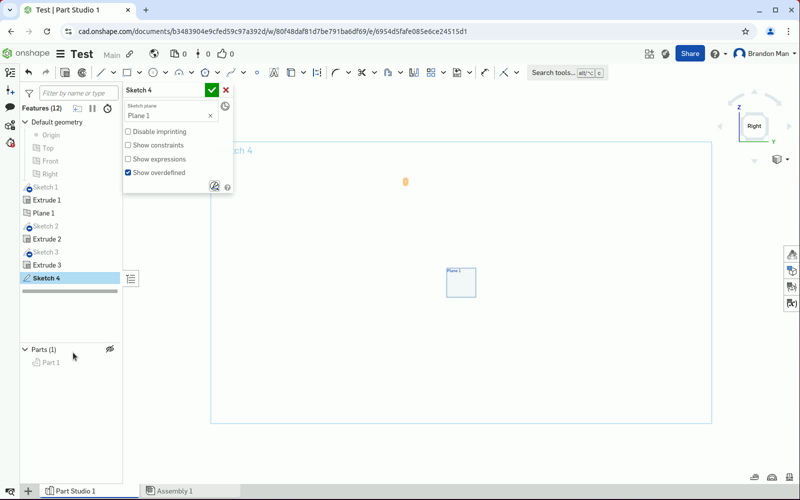
key(l)
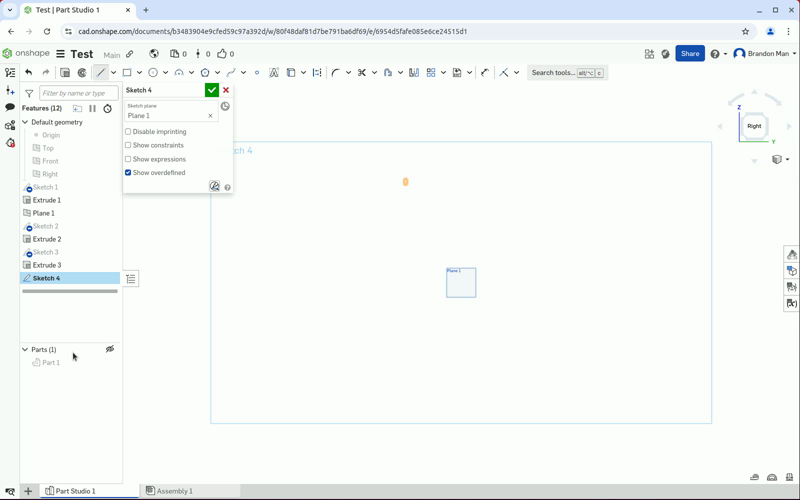
key_down(shift)
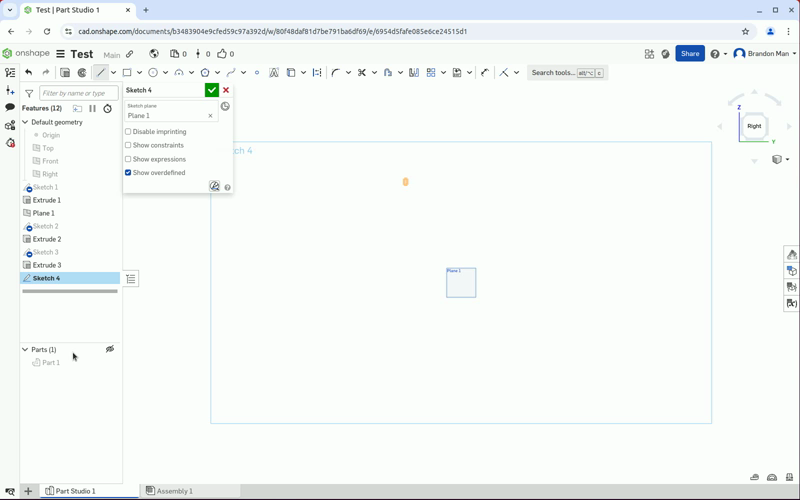
mouse_move(406, 184)
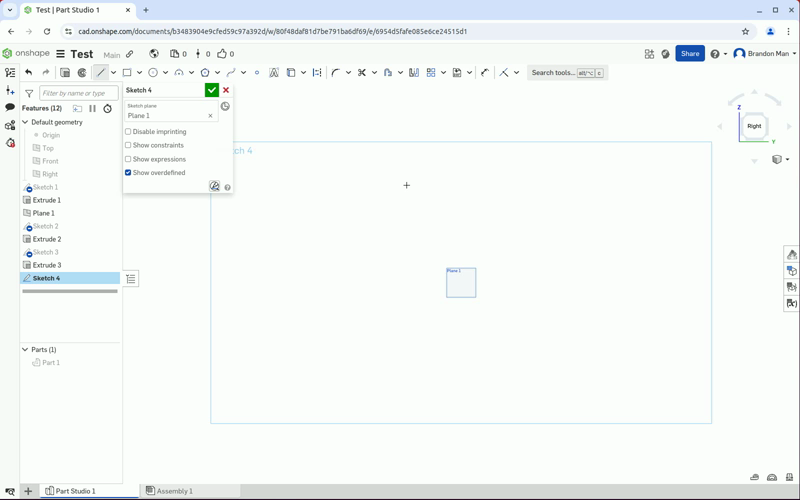
click(406, 184)
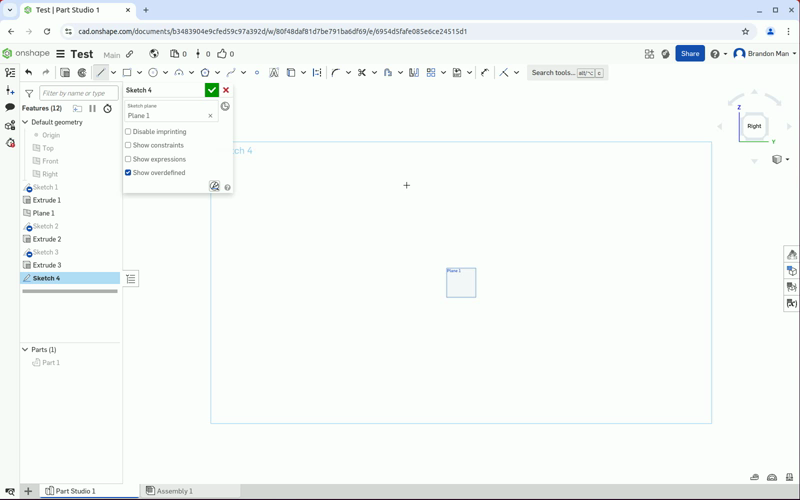
key_up(shift)
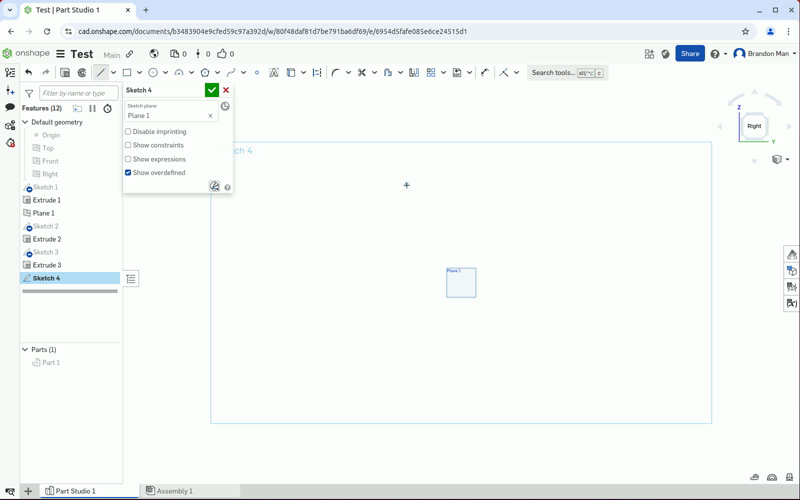
key_down(shift)
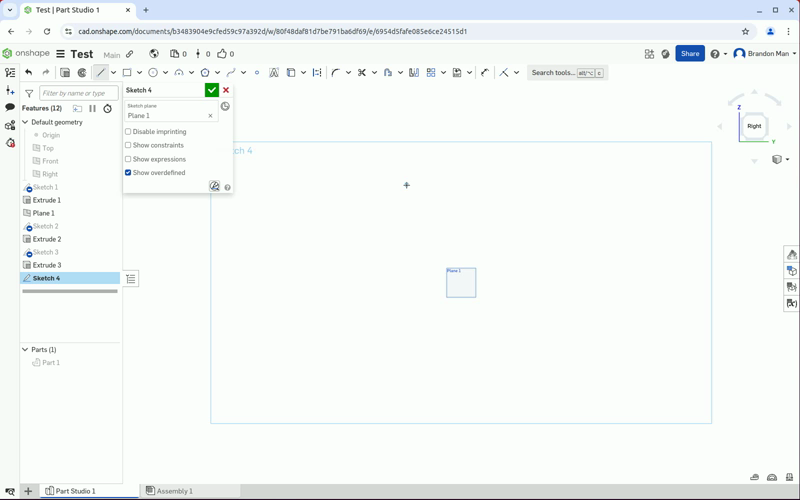
mouse_move(514, 184)
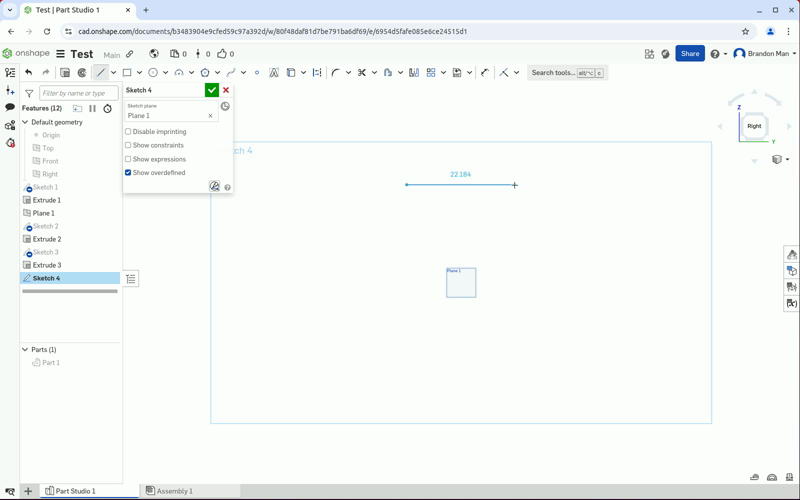
click(514, 184)
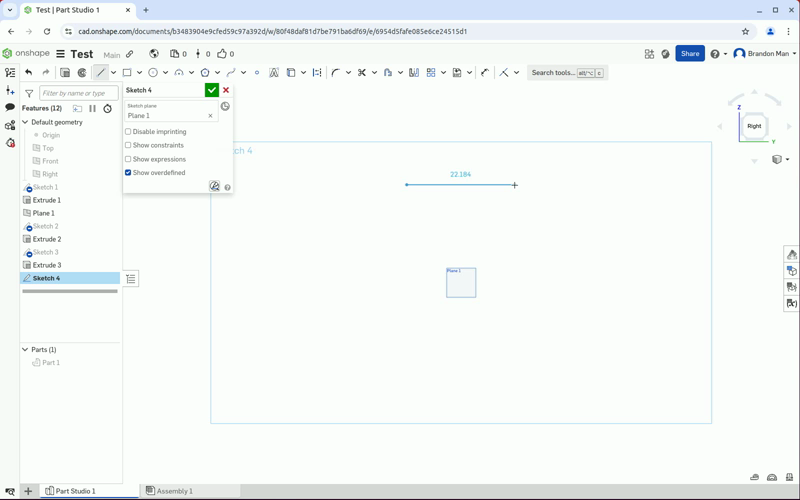
key_up(shift)
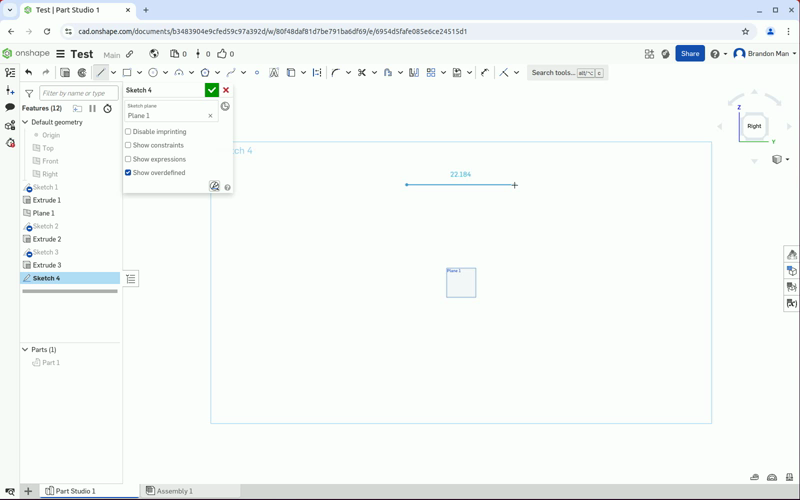
key_down(shift)
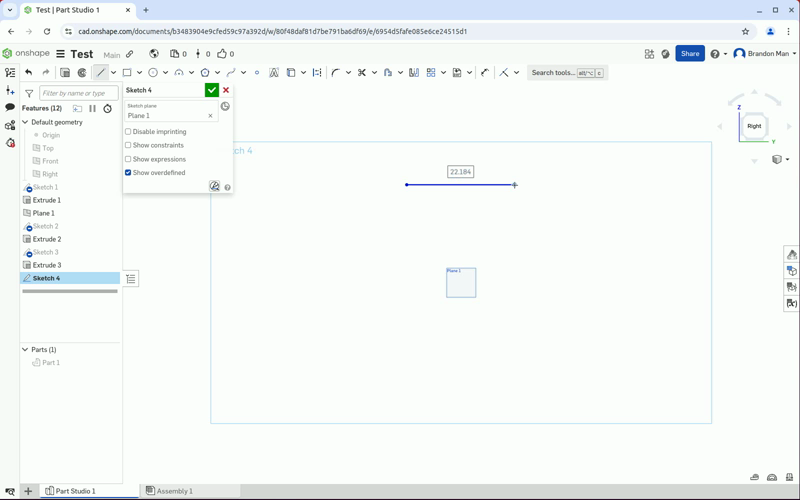
mouse_move(544, 184)
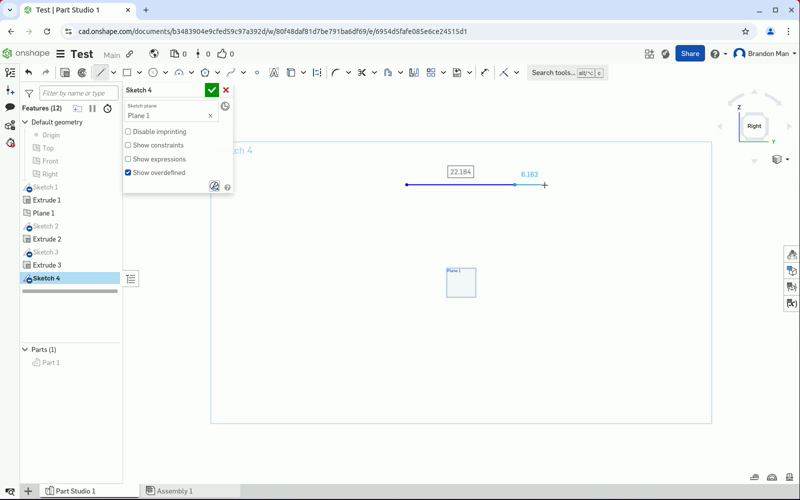
mouse_move(514, 180)
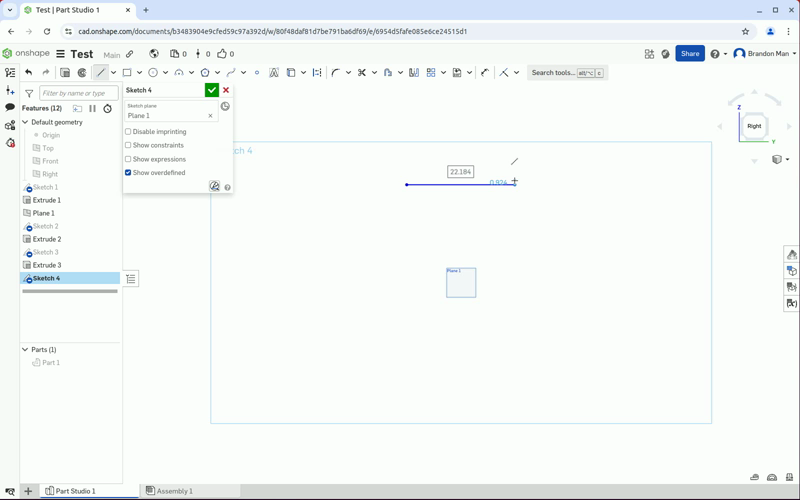
scroll(6)
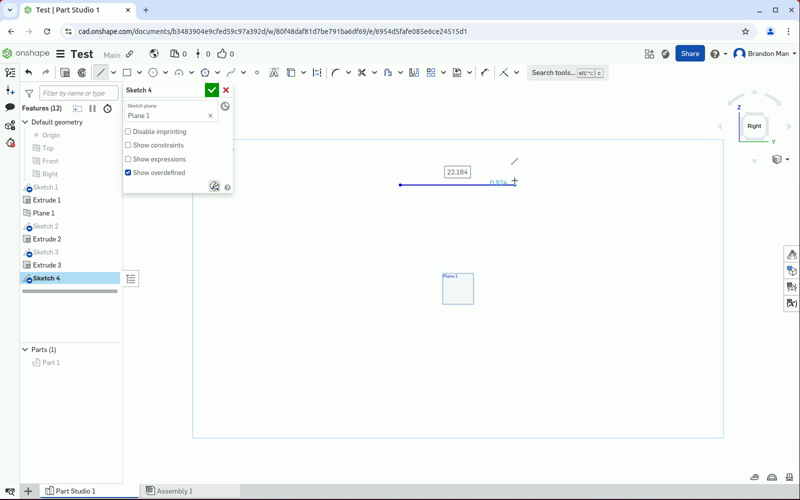
scroll(6)
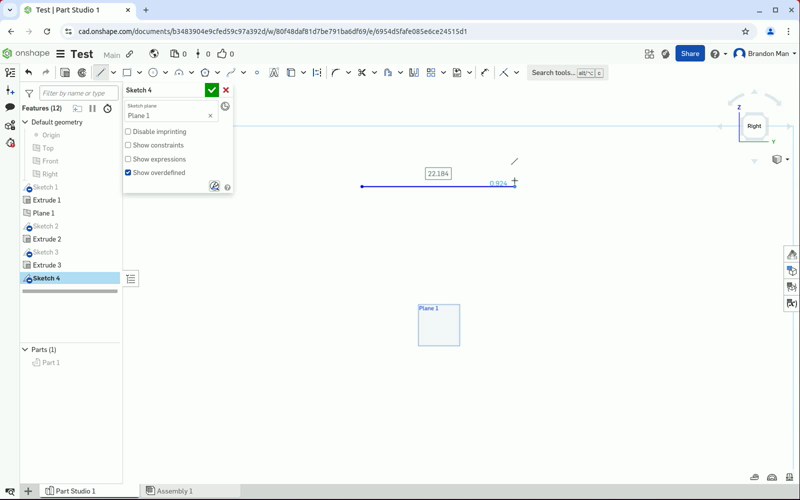
scroll(6)
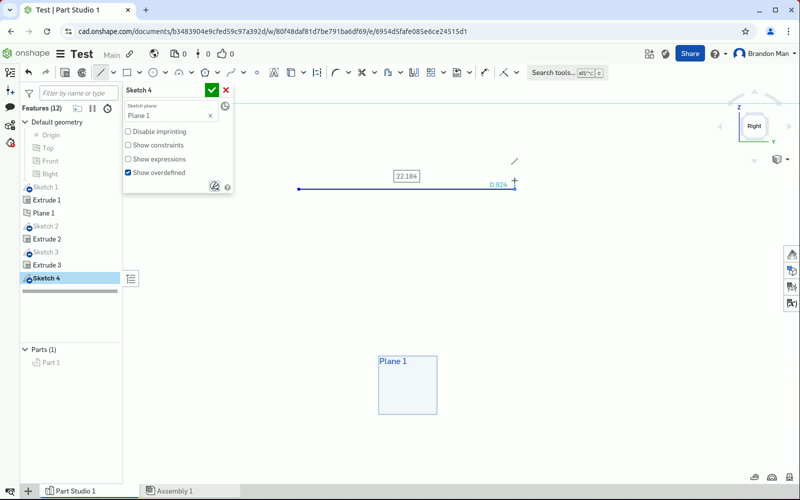
scroll(6)
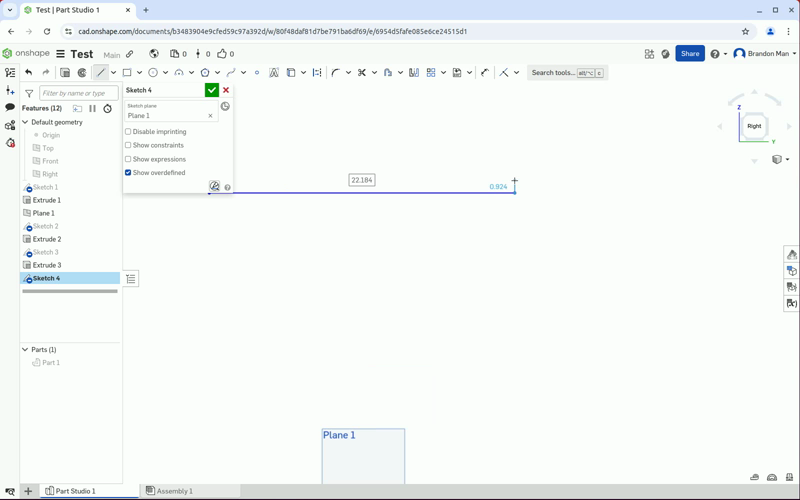
scroll(6)
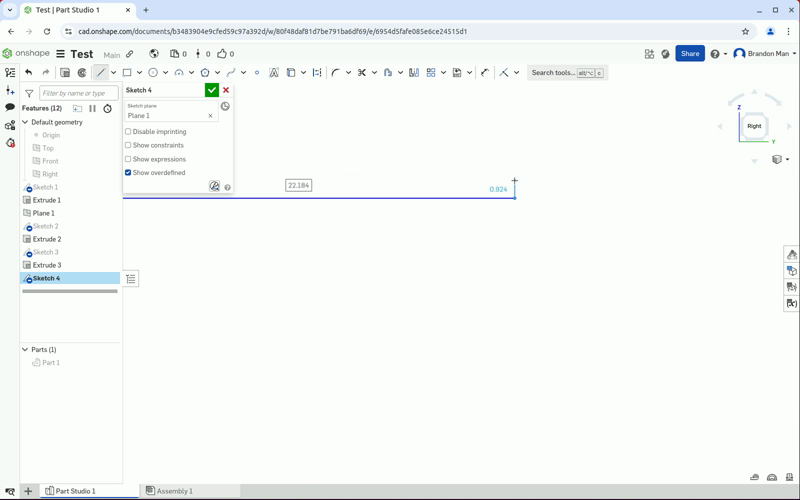
scroll(6)
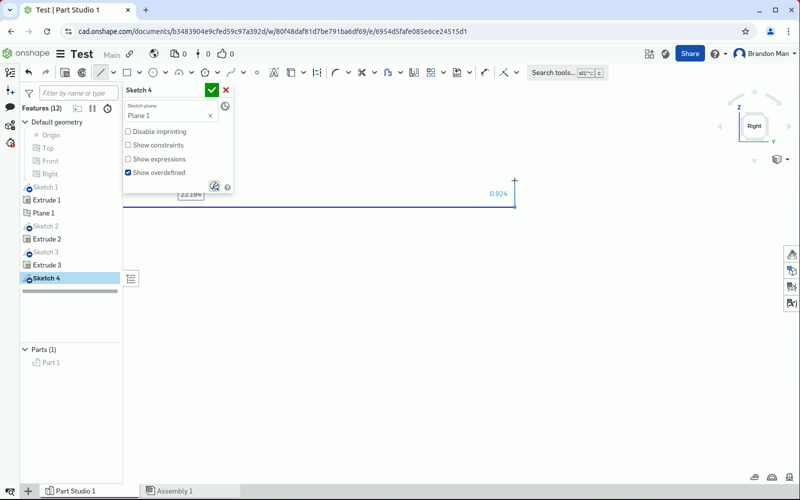
scroll(6)
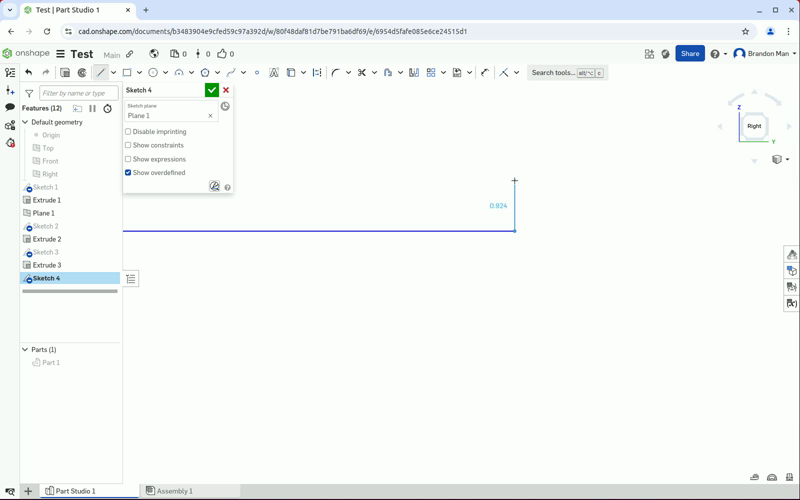
click(514, 180)
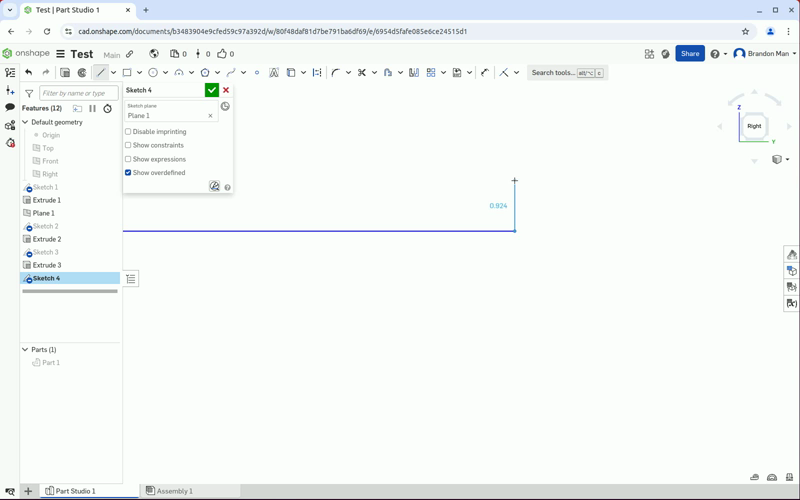
scroll(-6)
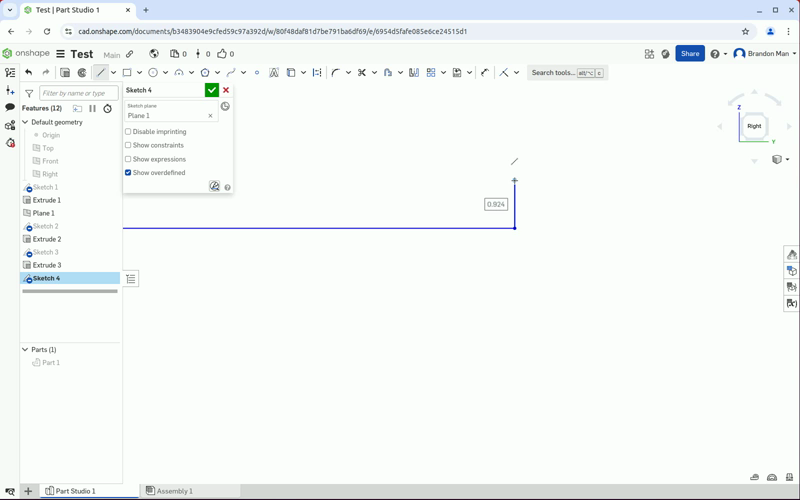
scroll(-6)
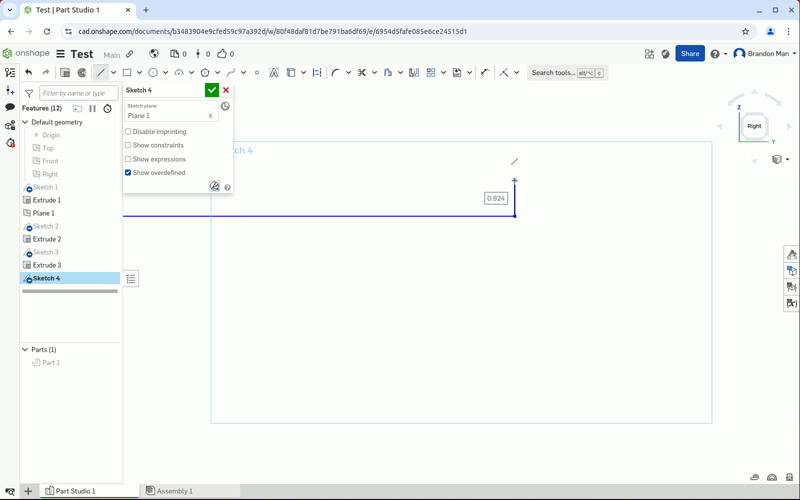
scroll(-6)
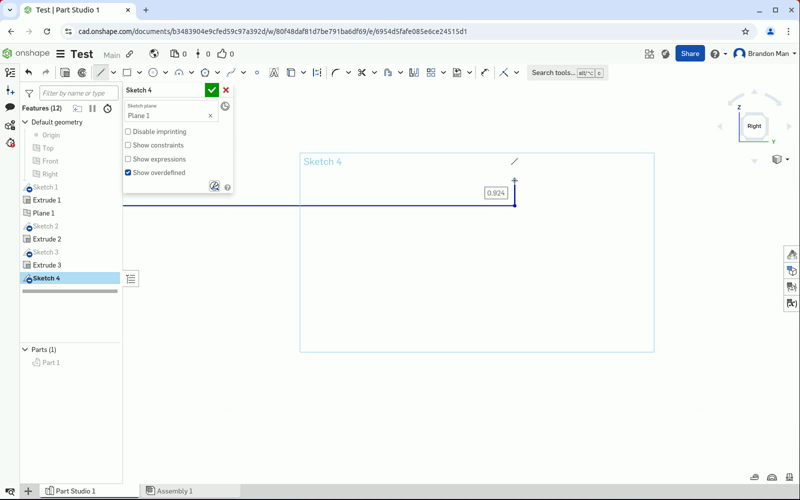
scroll(-6)
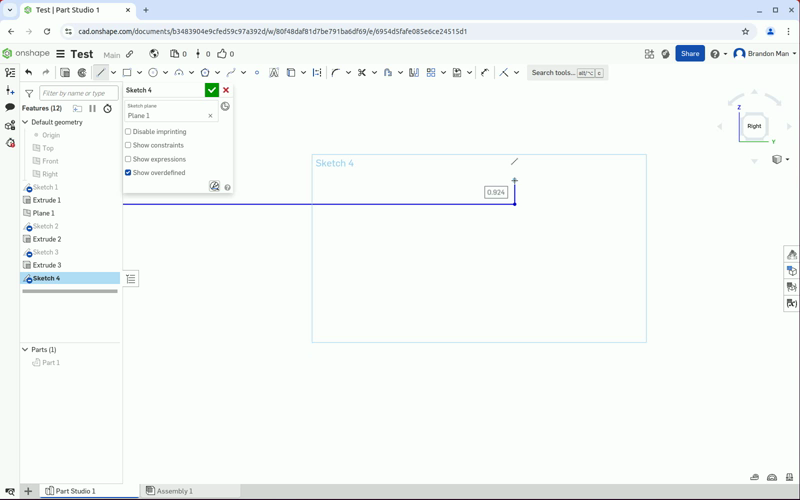
scroll(-6)
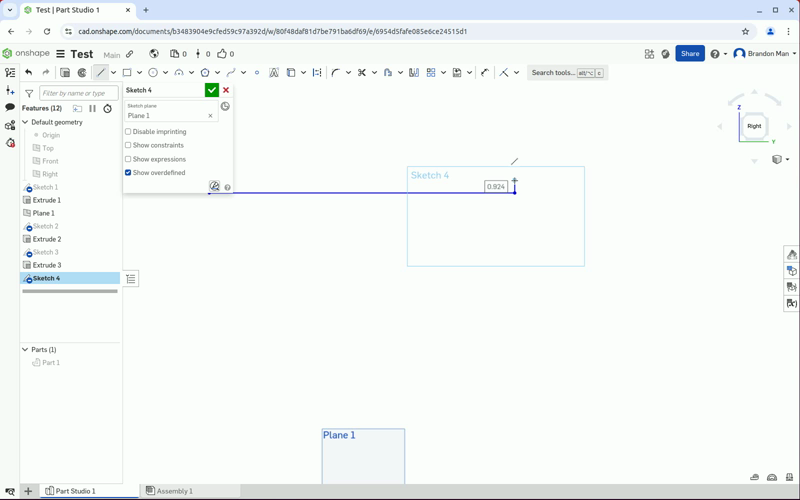
scroll(-6)
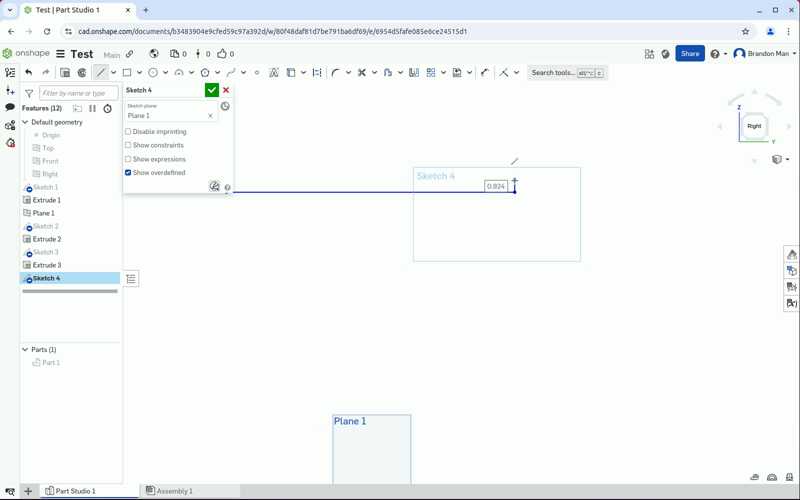
scroll(-6)
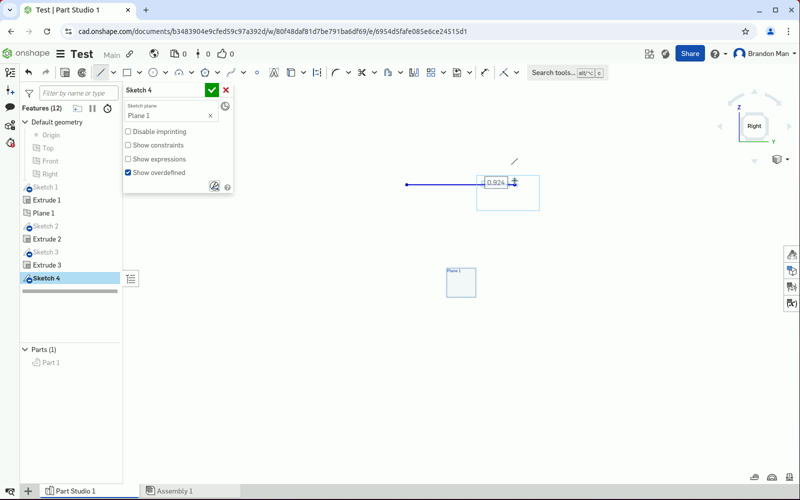
key_up(shift)
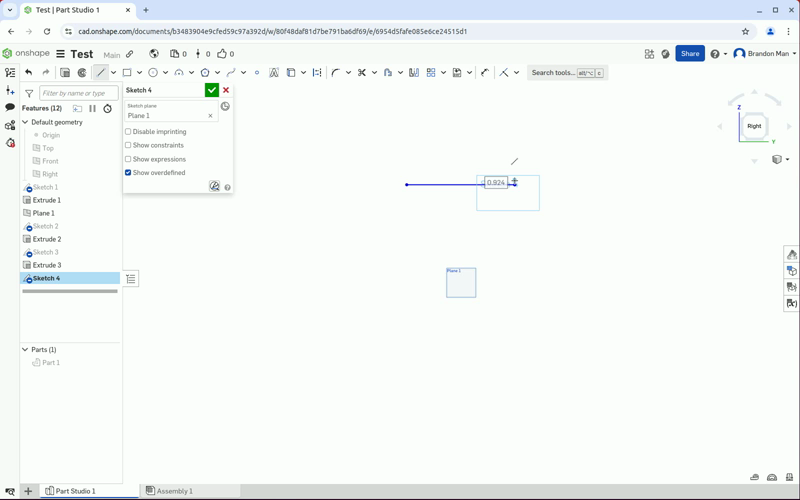
key_down(shift)
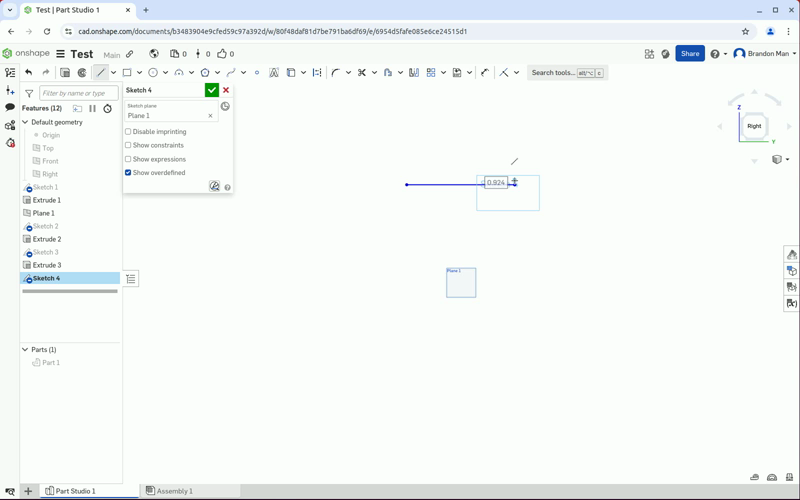
mouse_move(544, 180)
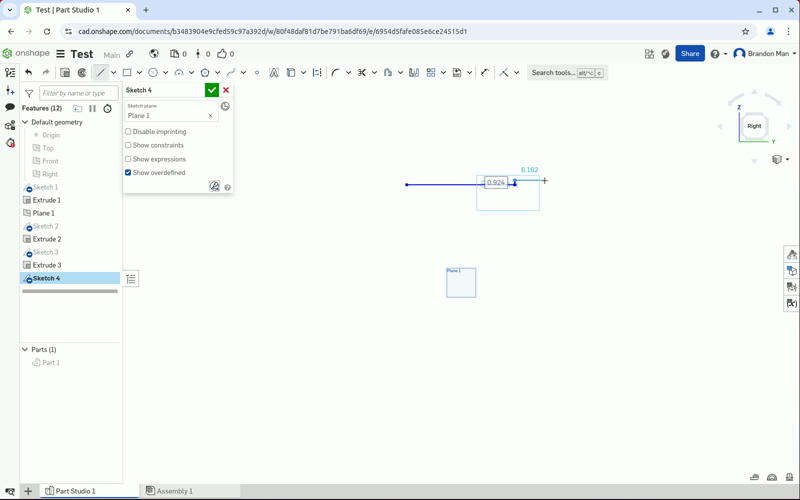
mouse_move(461, 180)
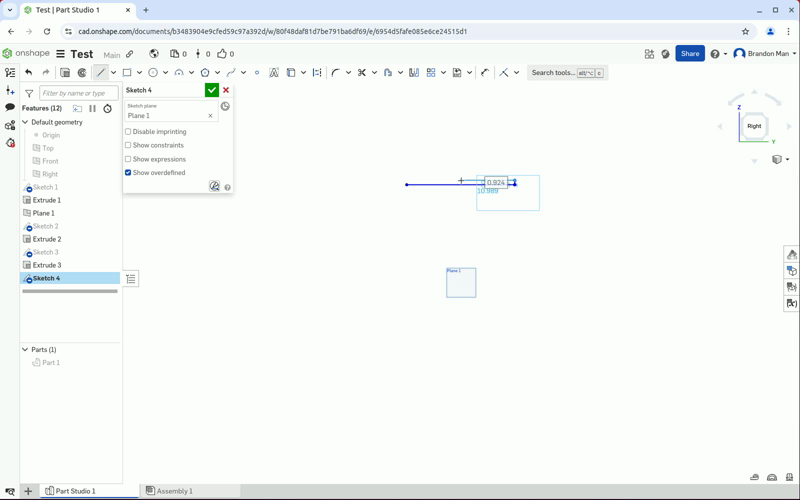
click(461, 180)
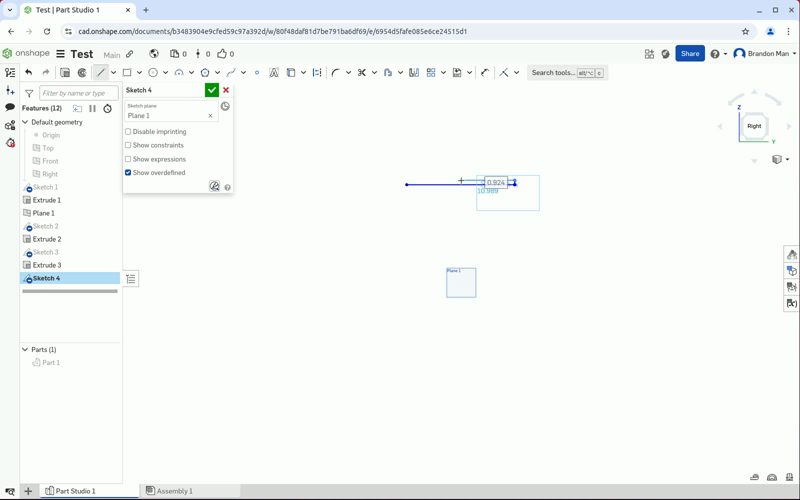
key_up(shift)
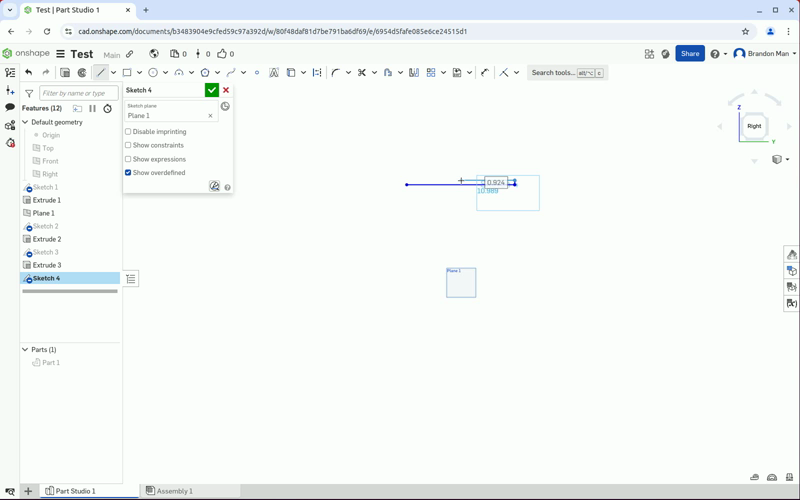
key_down(shift)
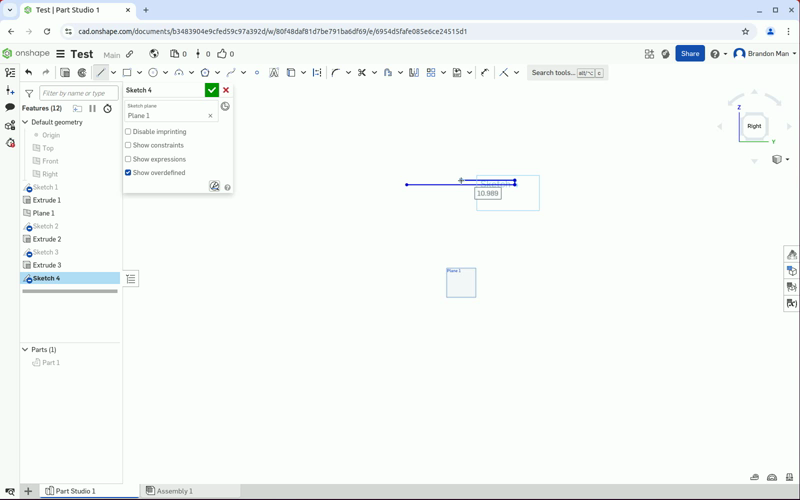
mouse_move(491, 180)
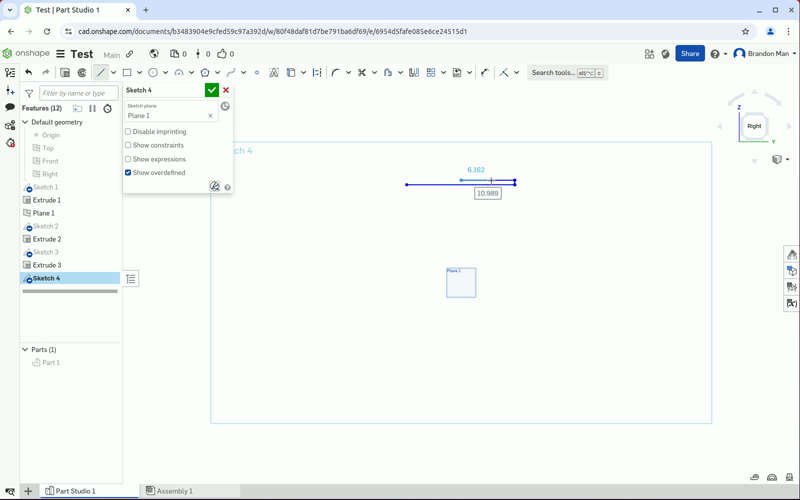
mouse_move(406, 180)
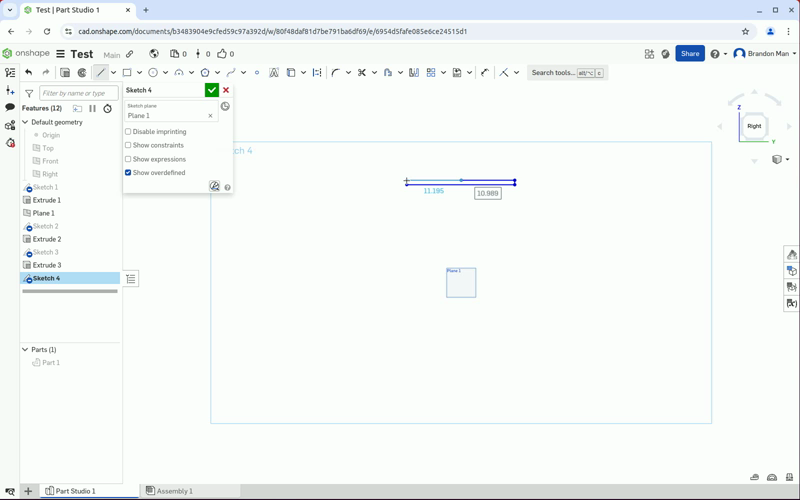
click(406, 180)
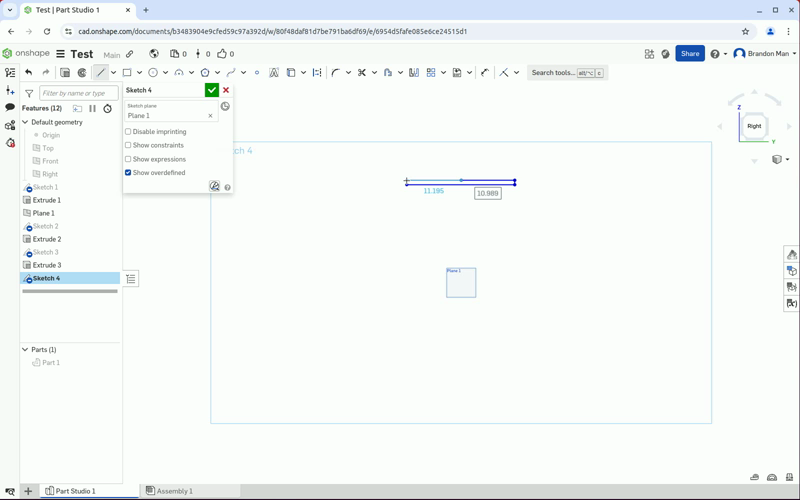
key_up(shift)
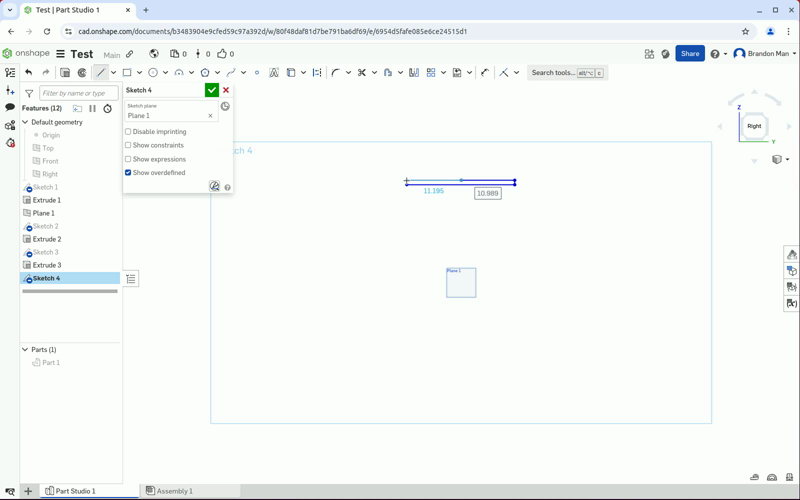
mouse_move(436, 180)
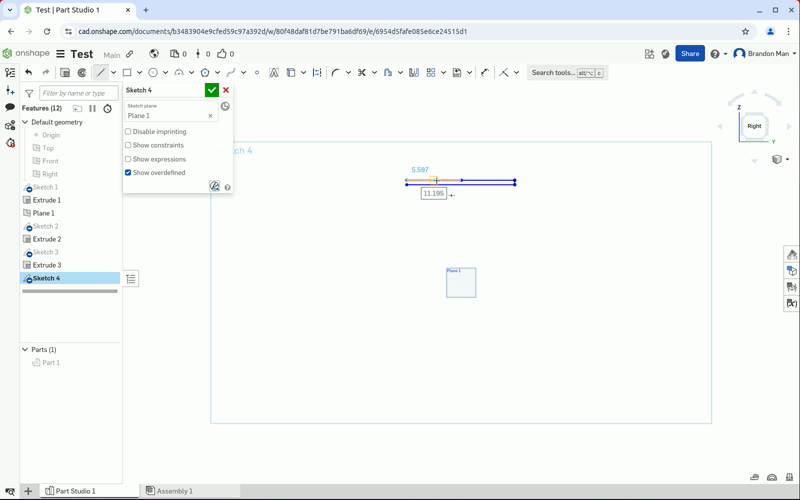
key_down(shift)
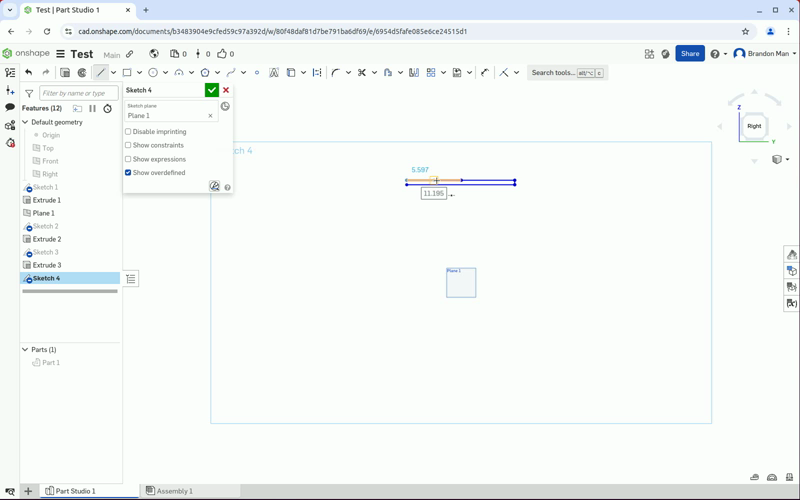
mouse_move(406, 184)
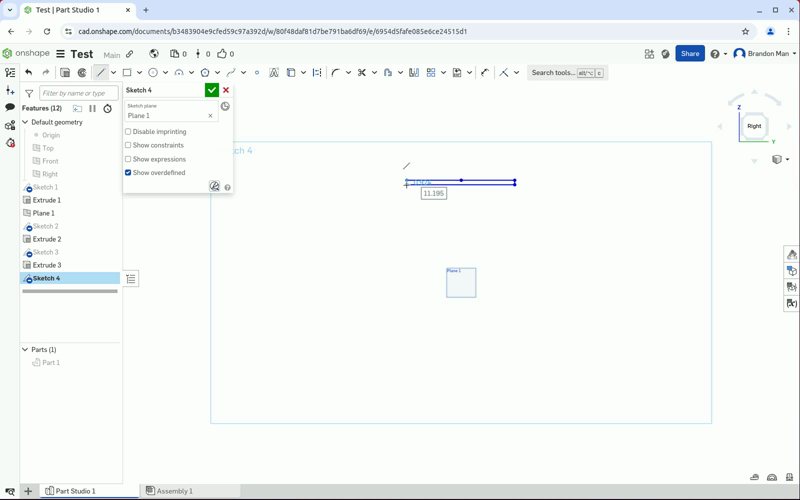
scroll(6)
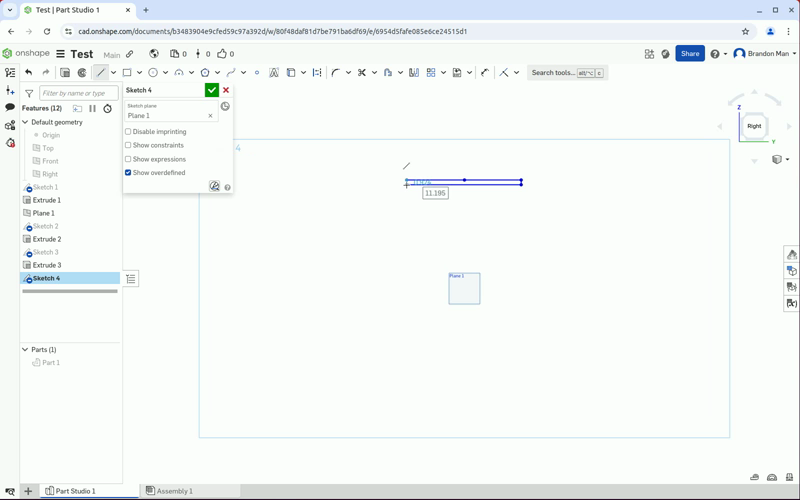
scroll(6)
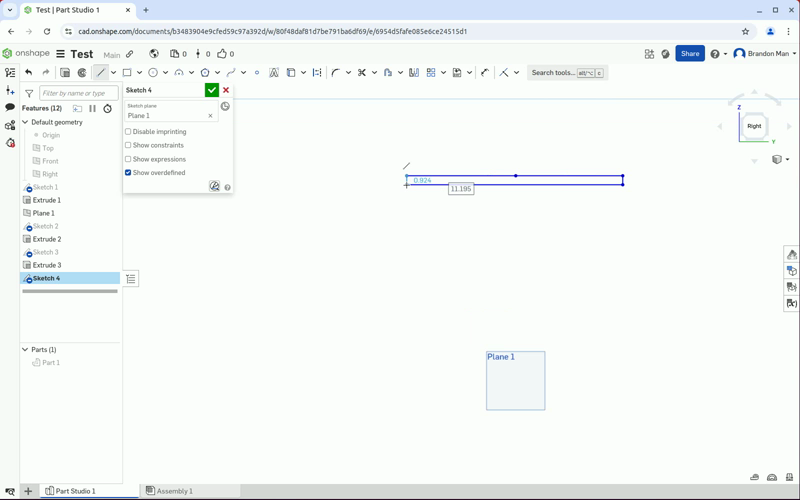
scroll(6)
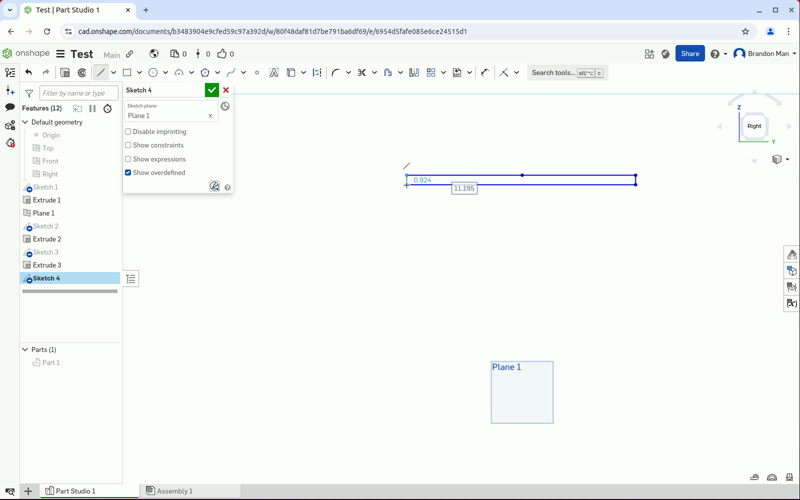
scroll(6)
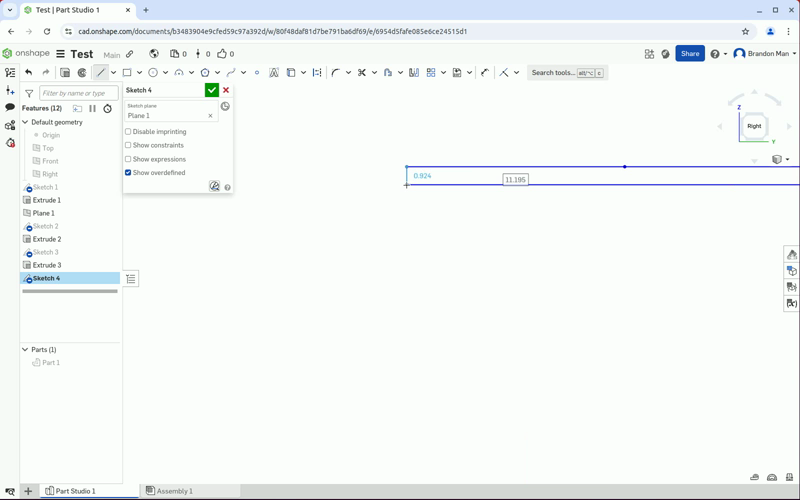
scroll(6)
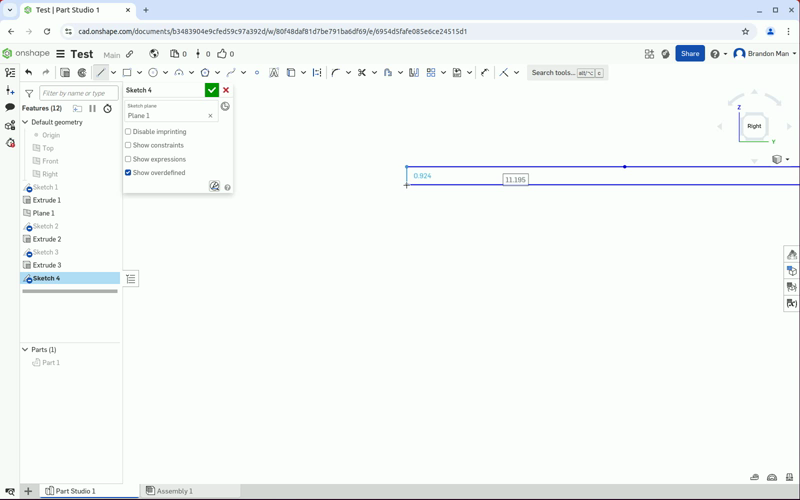
scroll(6)
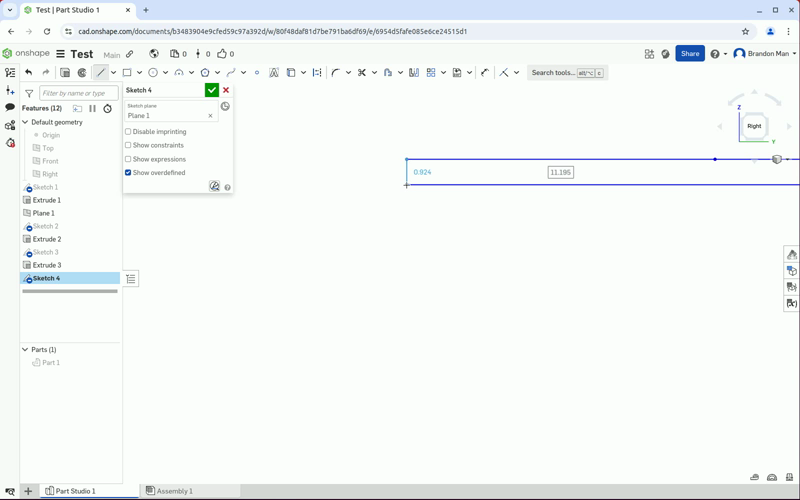
scroll(6)
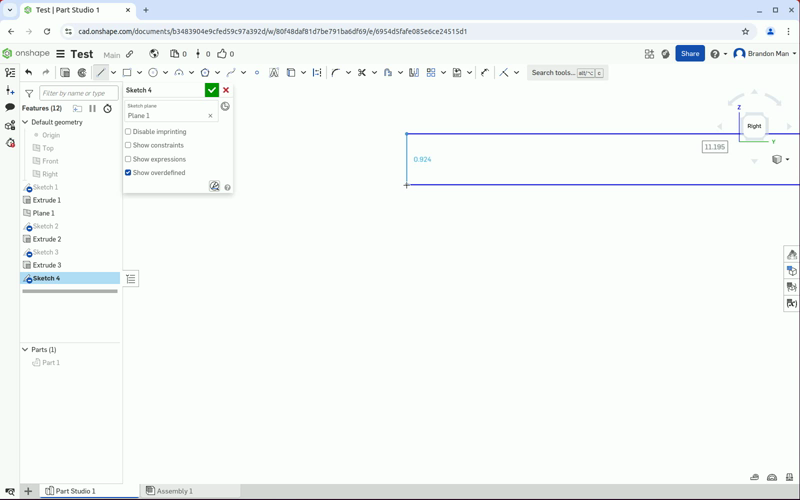
key_up(shift)
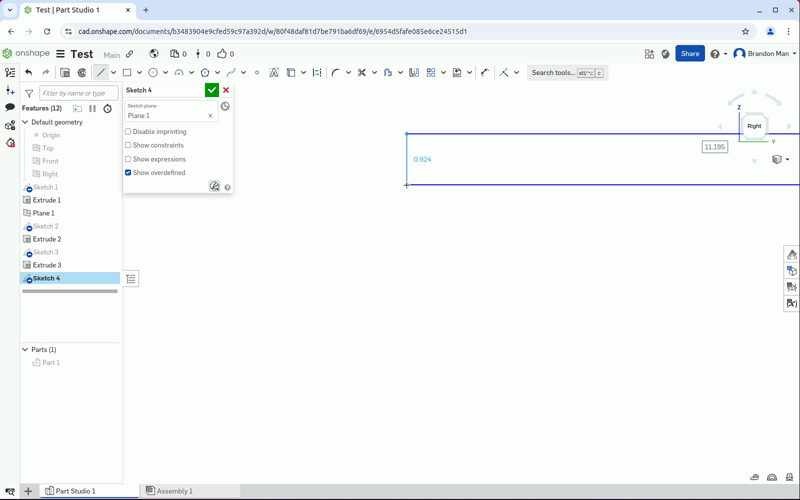
click(406, 184)
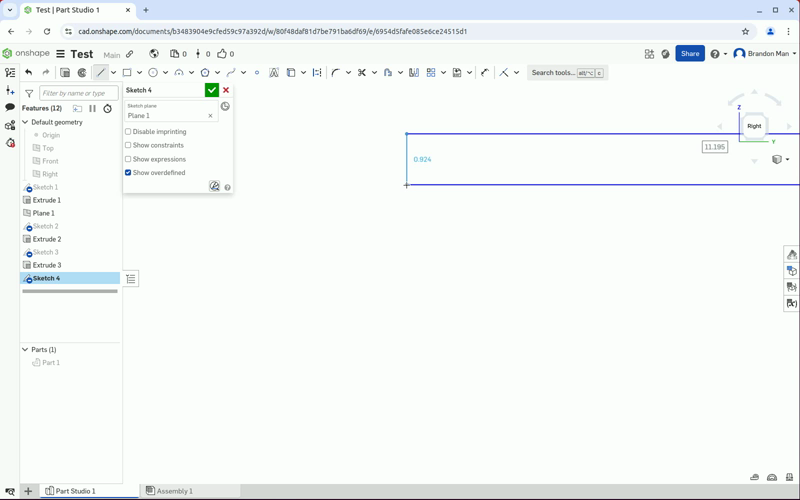
scroll(-6)
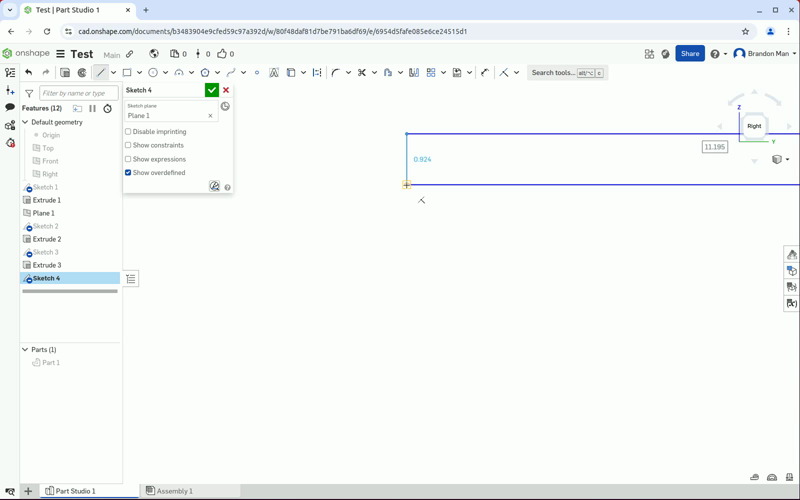
scroll(-6)
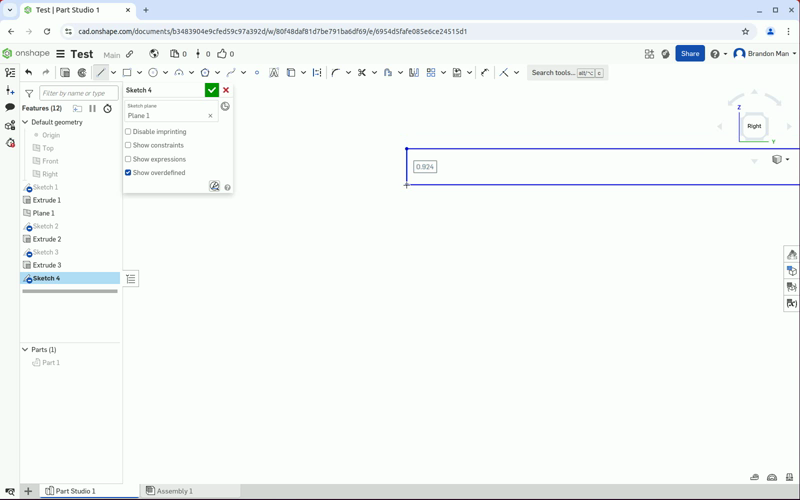
scroll(-6)
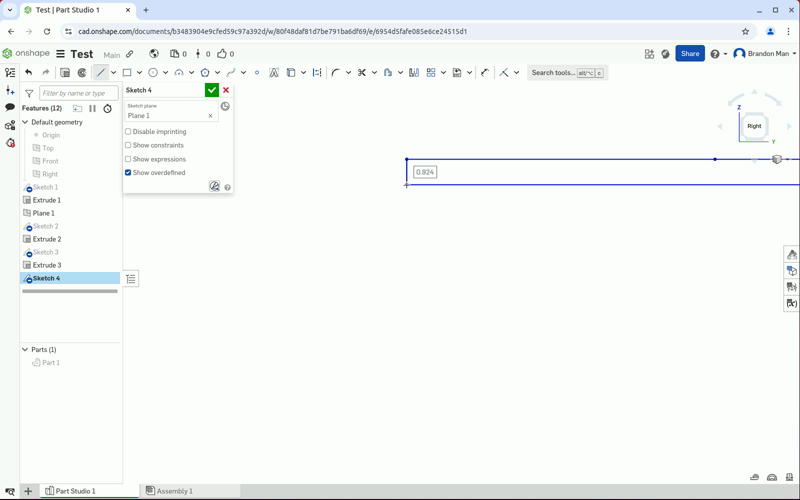
scroll(-6)
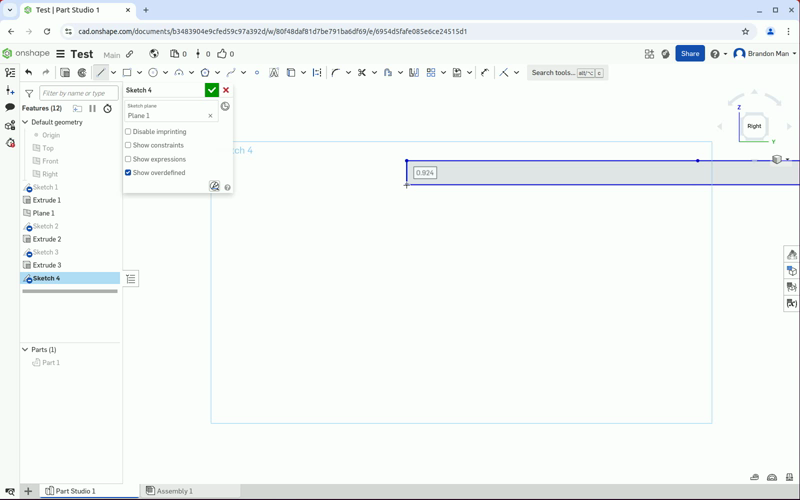
scroll(-6)
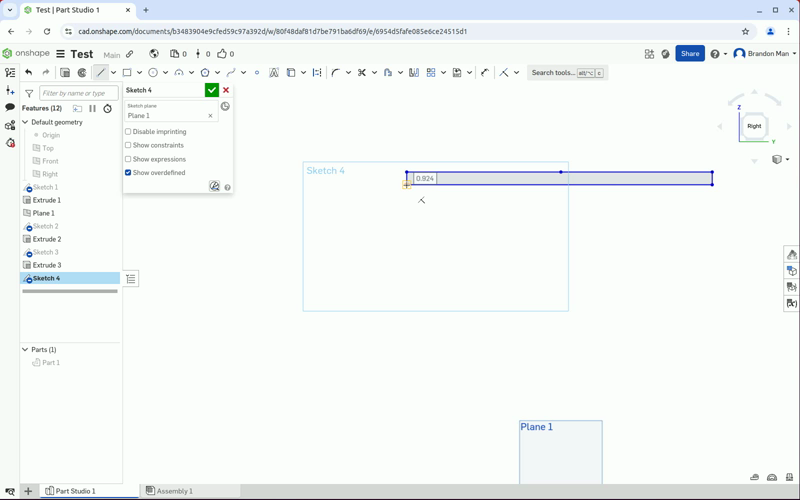
scroll(-6)
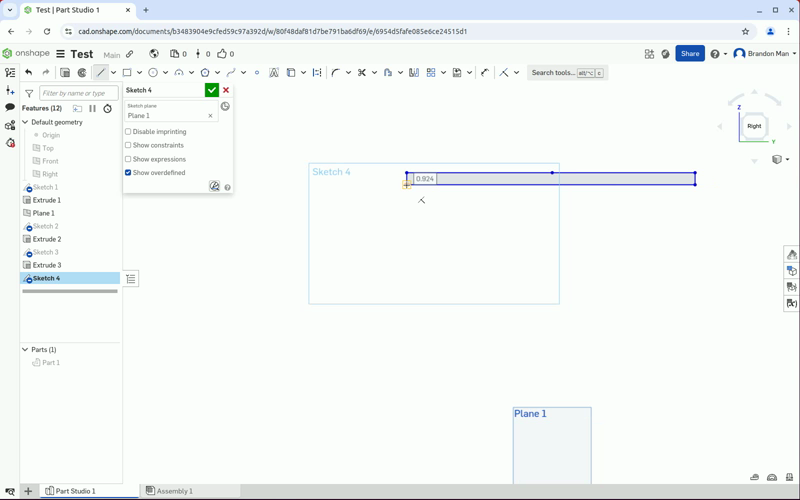
scroll(-6)
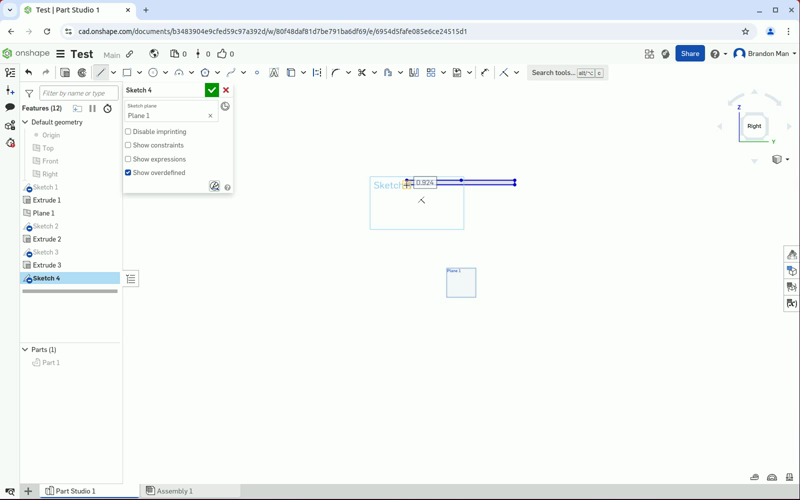
key(esc)
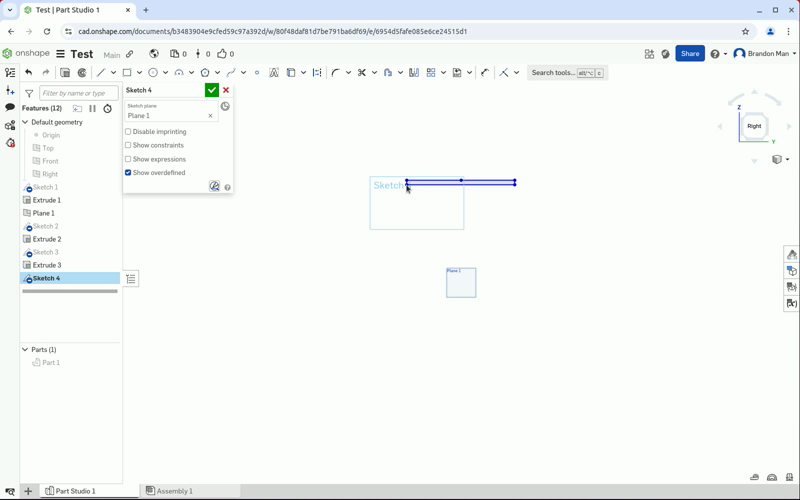
mouse_move(493, 183)
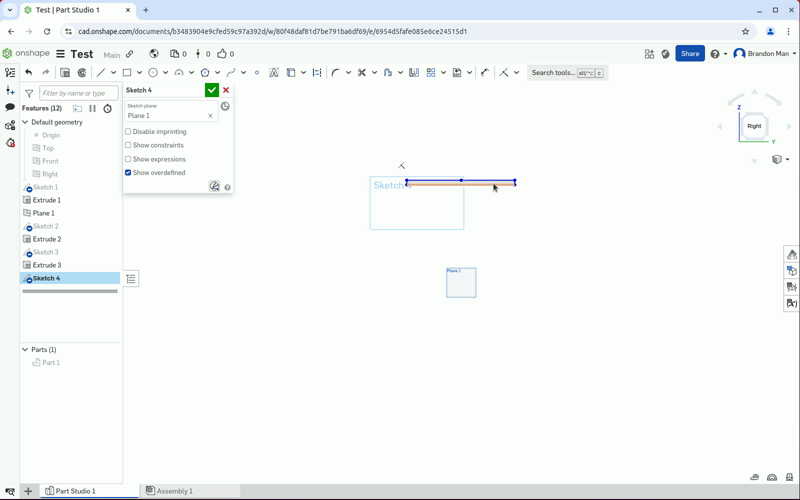
scroll(6)
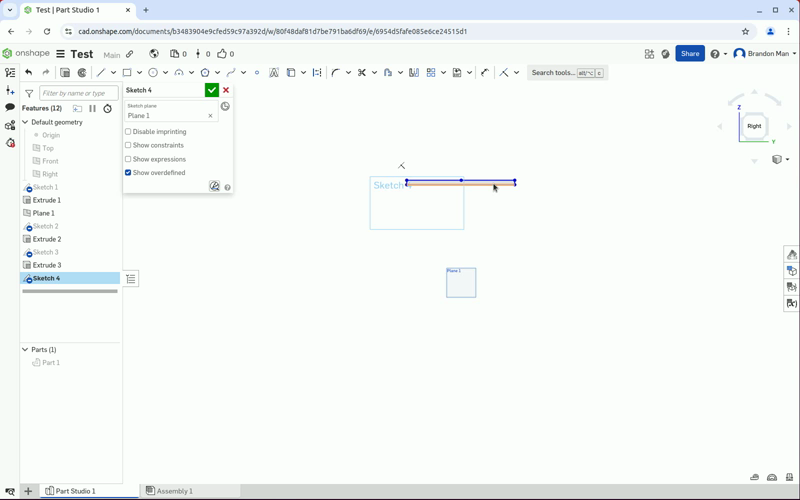
scroll(6)
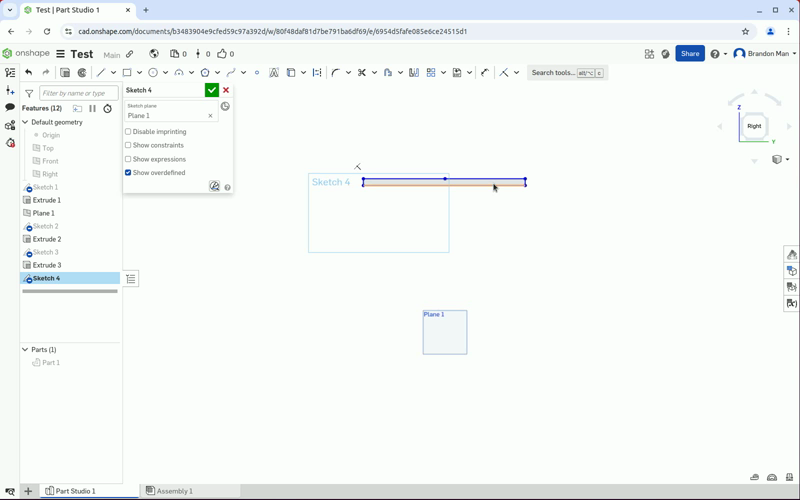
scroll(6)
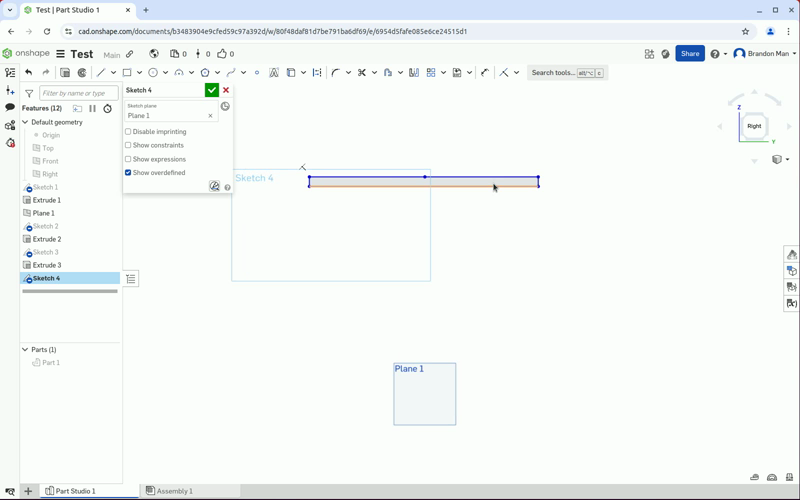
scroll(6)
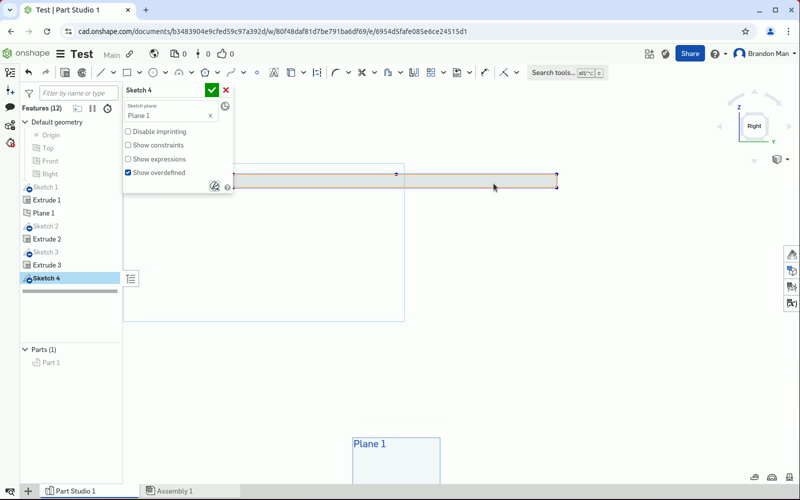
scroll(6)
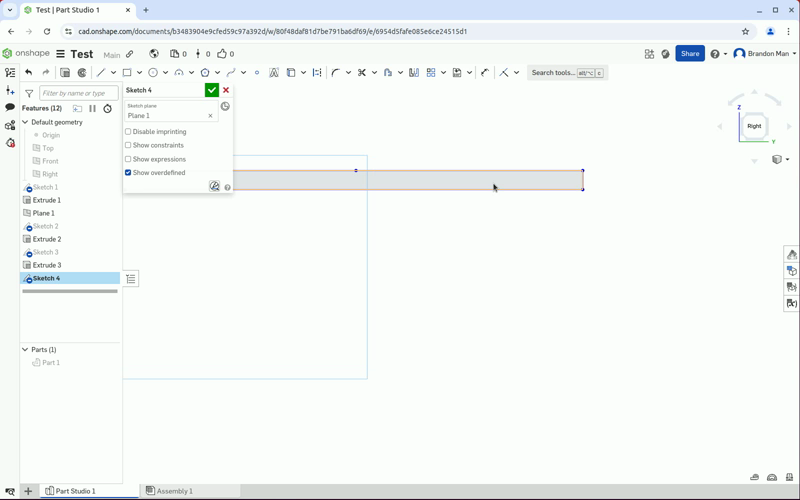
scroll(6)
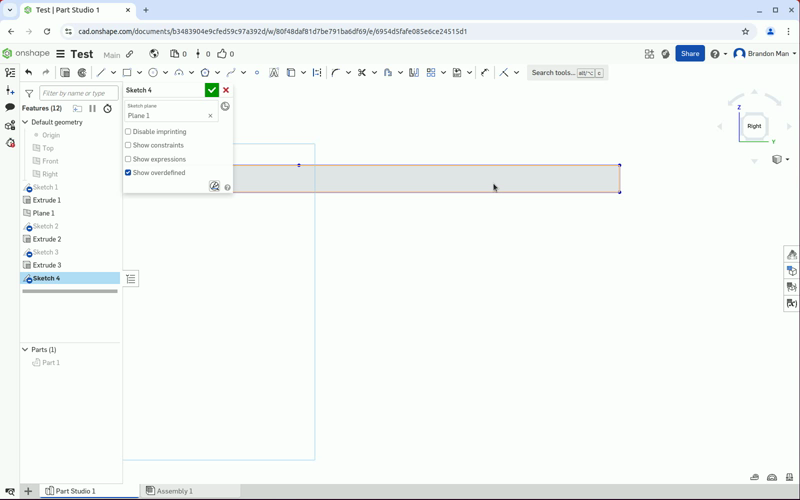
scroll(6)
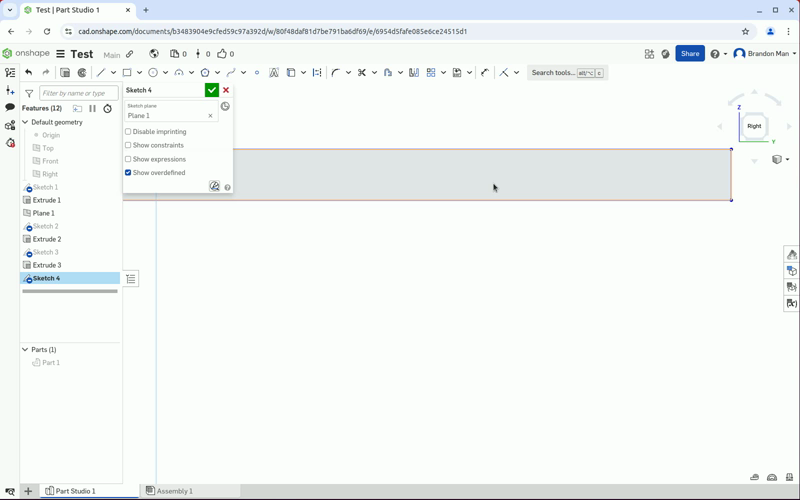
click(493, 183)
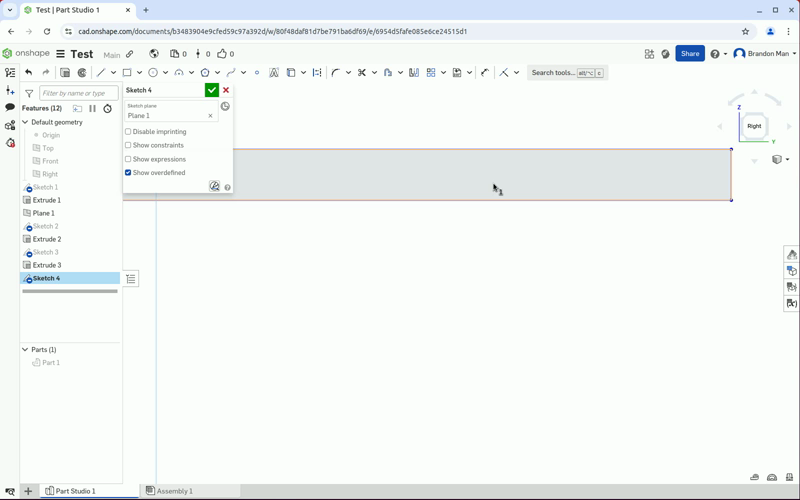
scroll(-6)
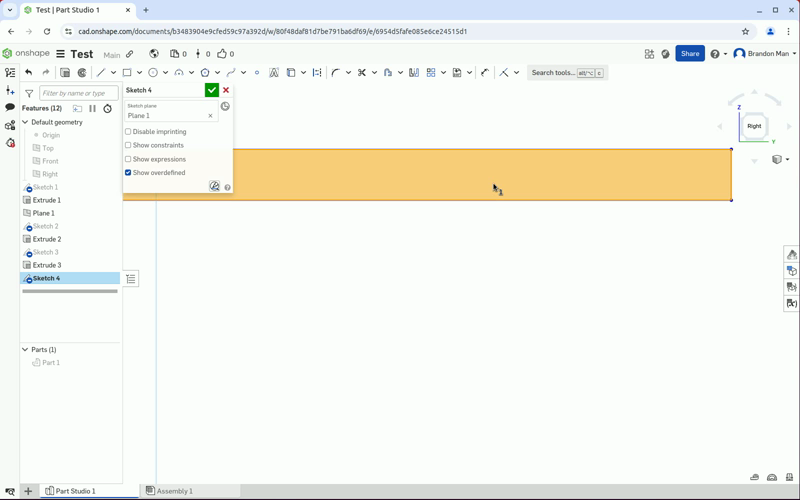
scroll(-6)
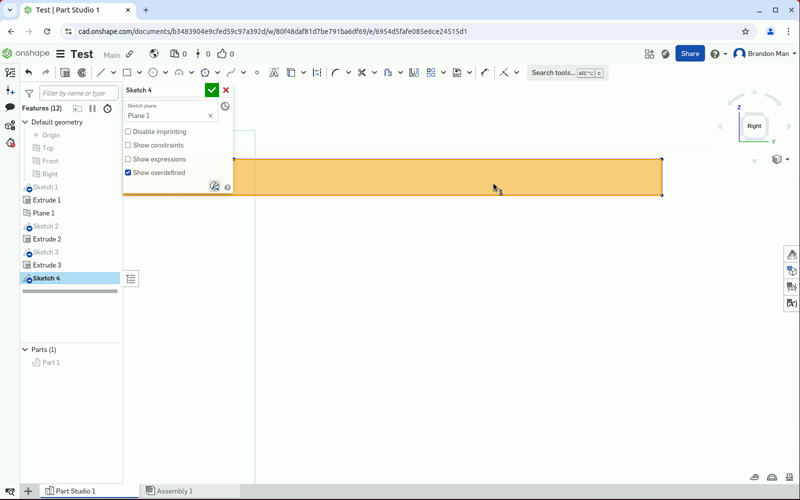
scroll(-6)
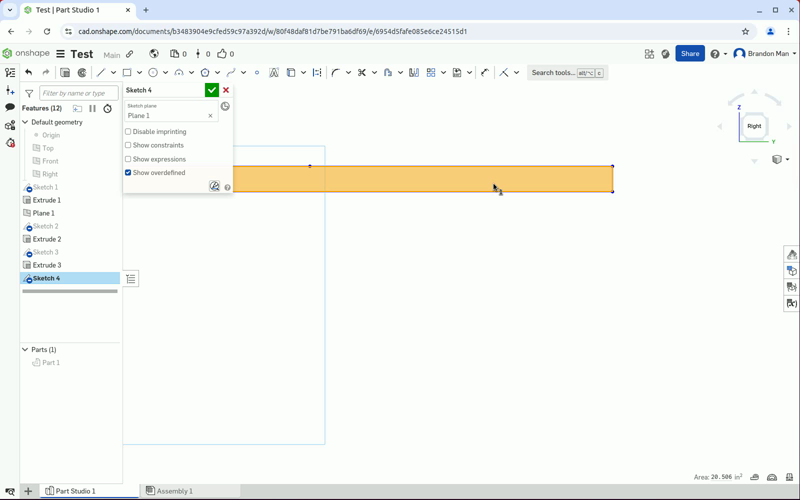
scroll(-6)
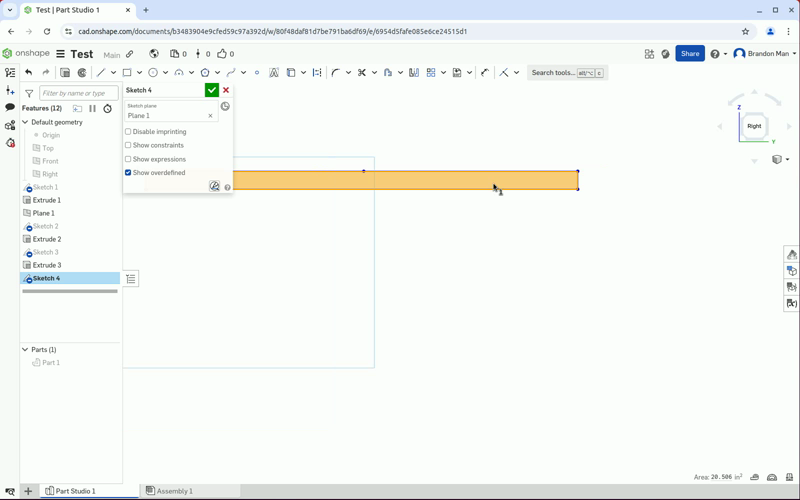
scroll(-6)
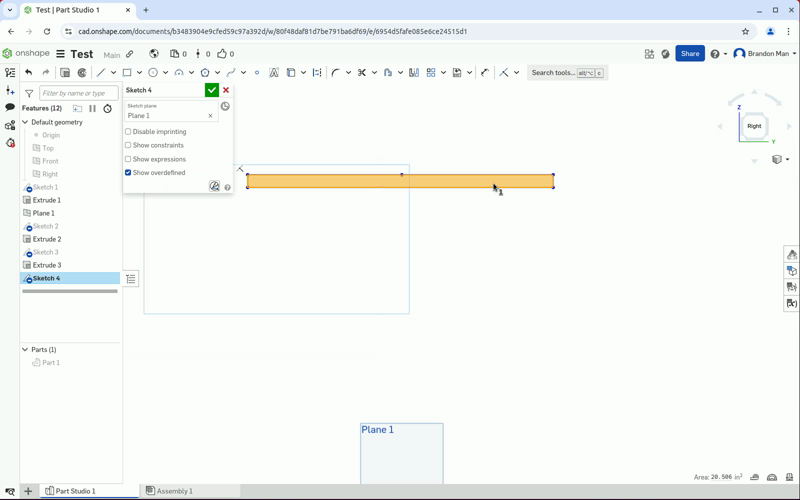
scroll(-6)
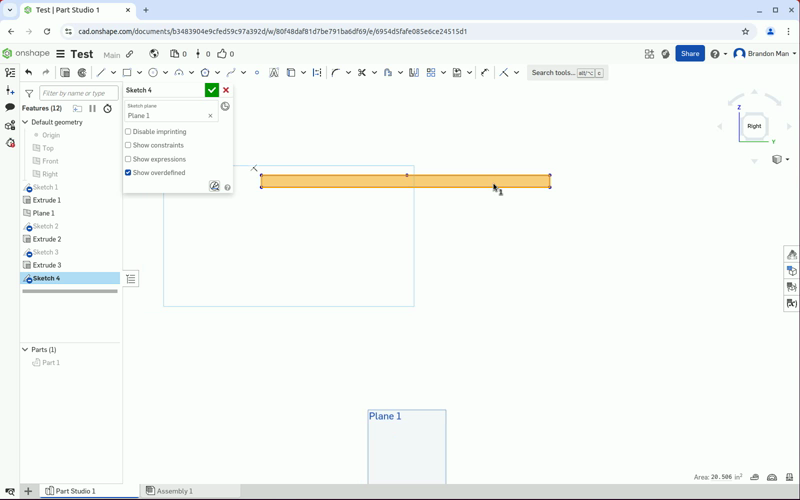
scroll(-6)
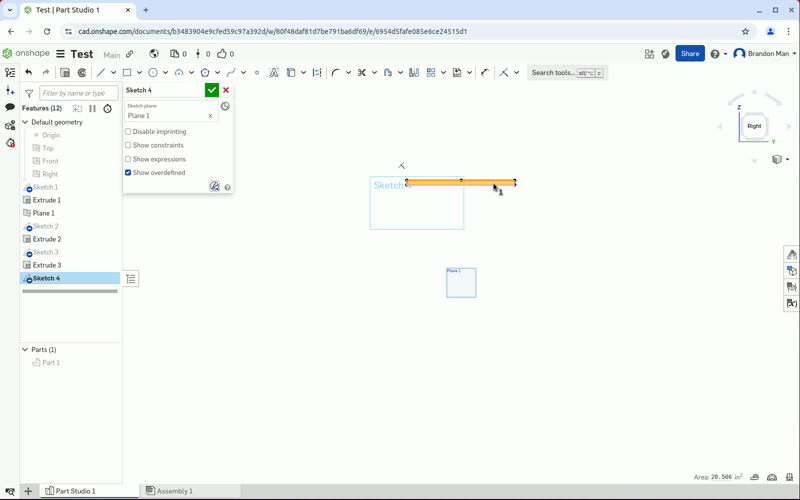
mouse_move(73, 352)
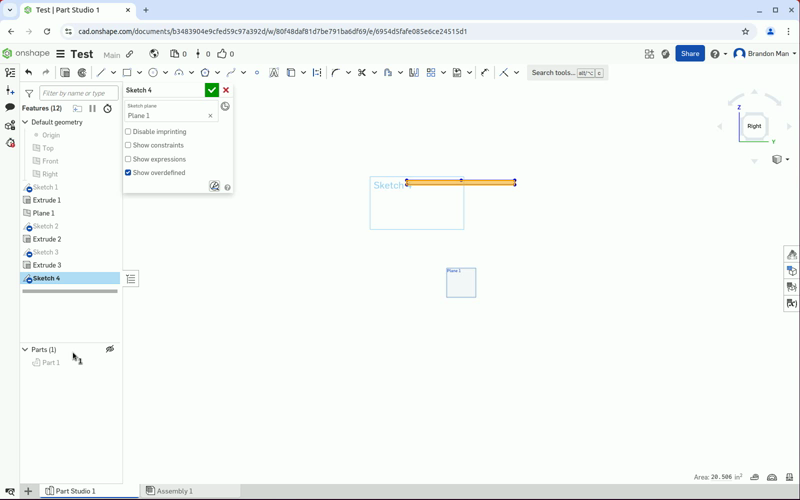
key(shift+y)
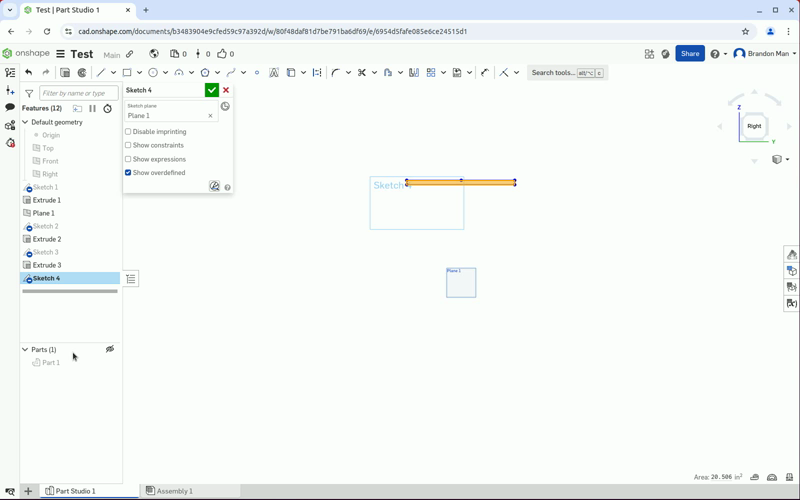
key(shift+e)
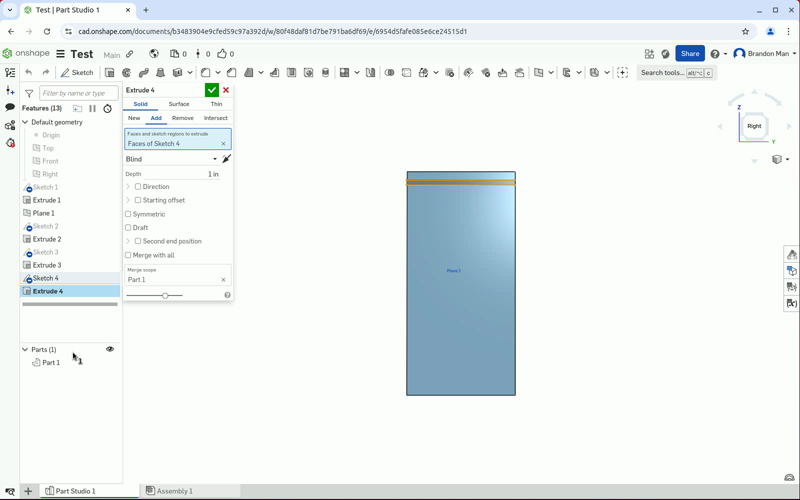
mouse_move(143, 106)
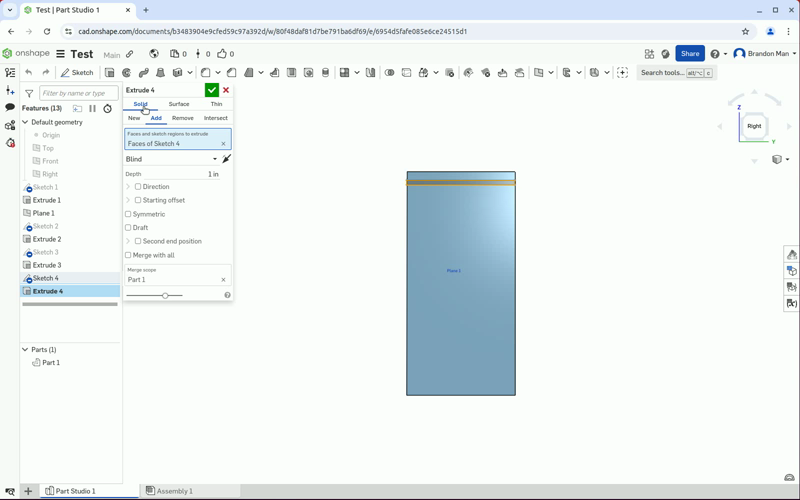
click(143, 106)
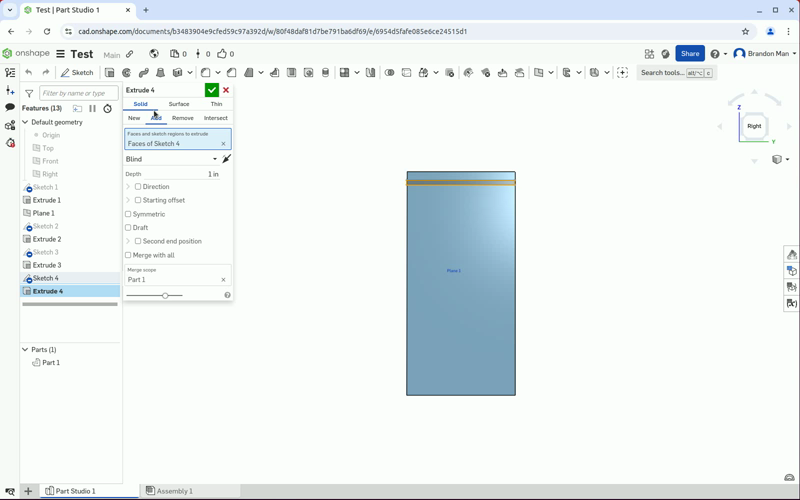
mouse_move(186, 120)
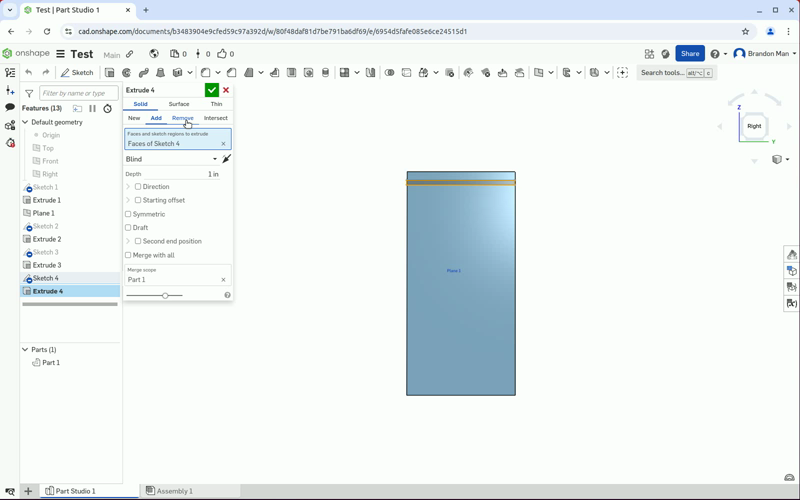
click(186, 120)
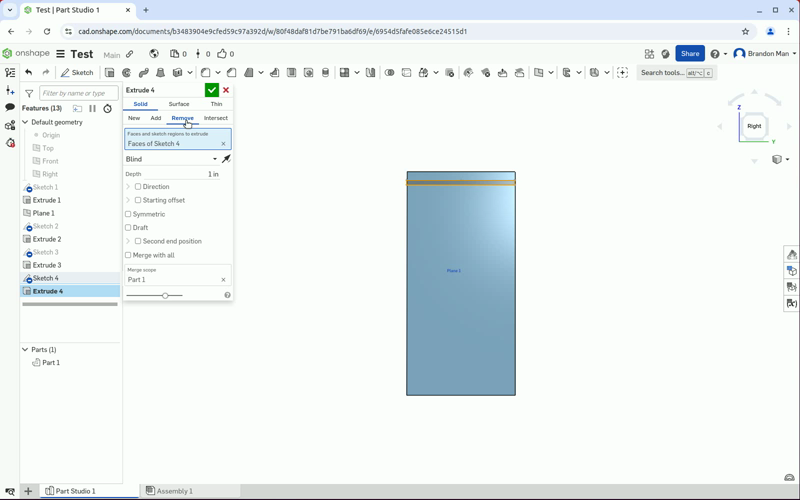
key(tab, 4)
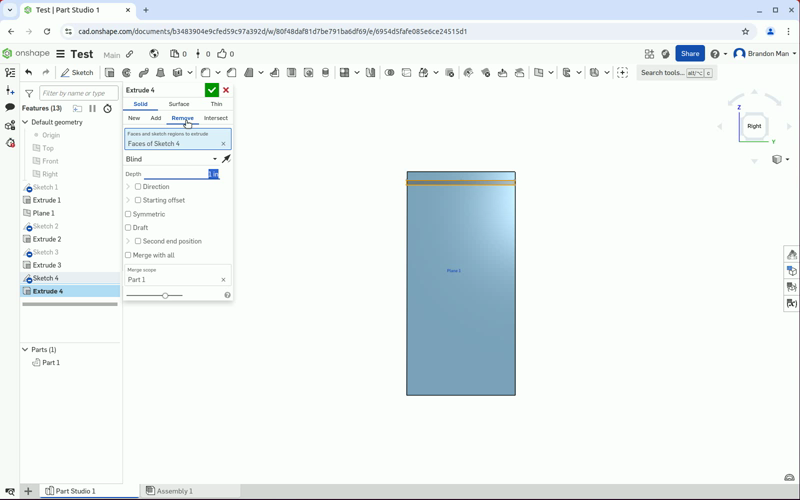
text(0.241)
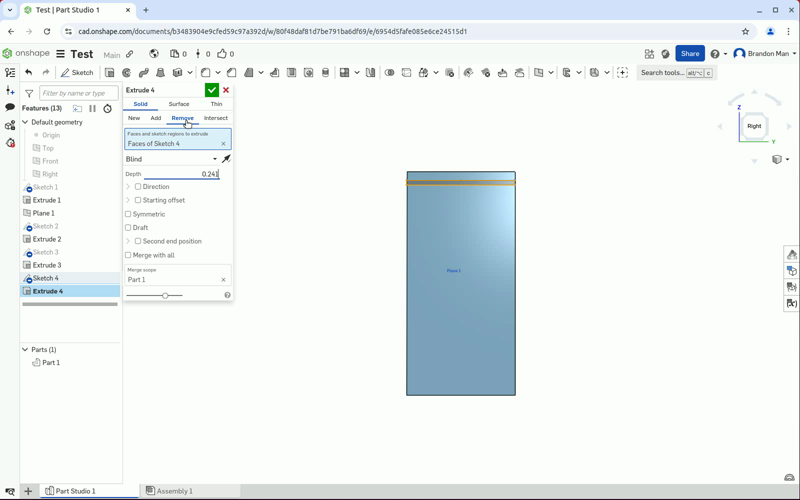
key(tab, 6)
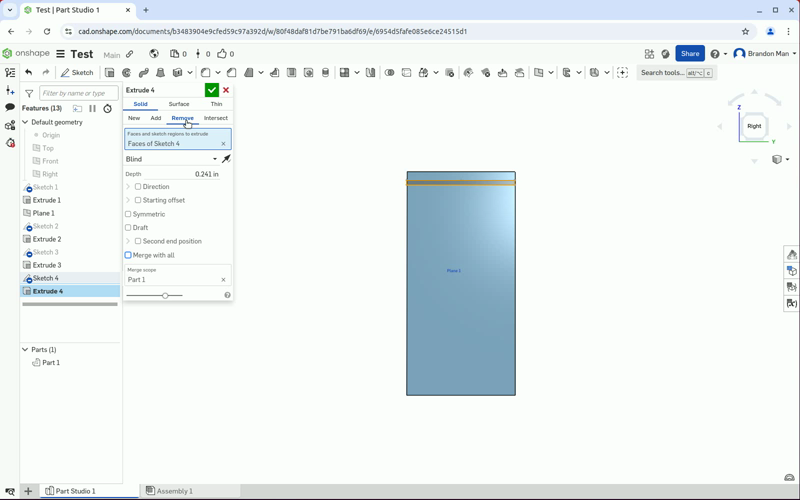
key(space)
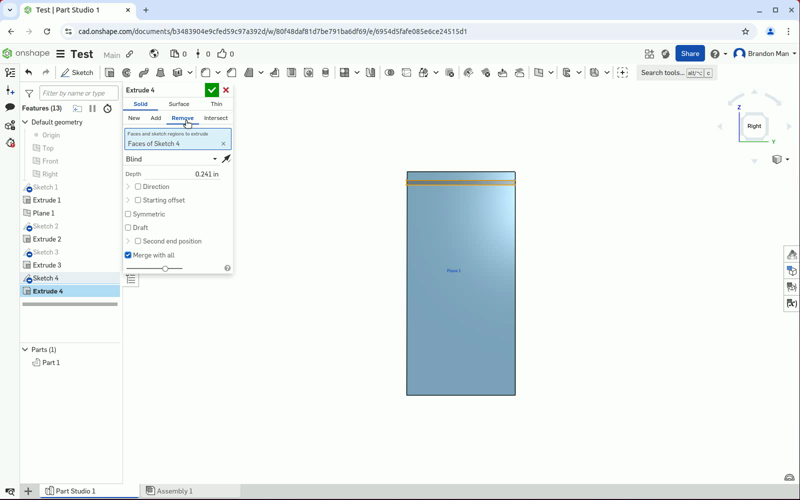
key(enter)
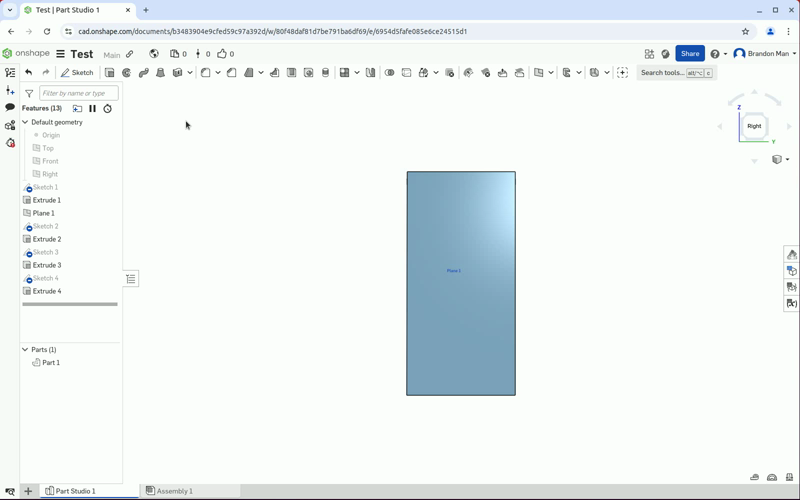
key(shift+h)
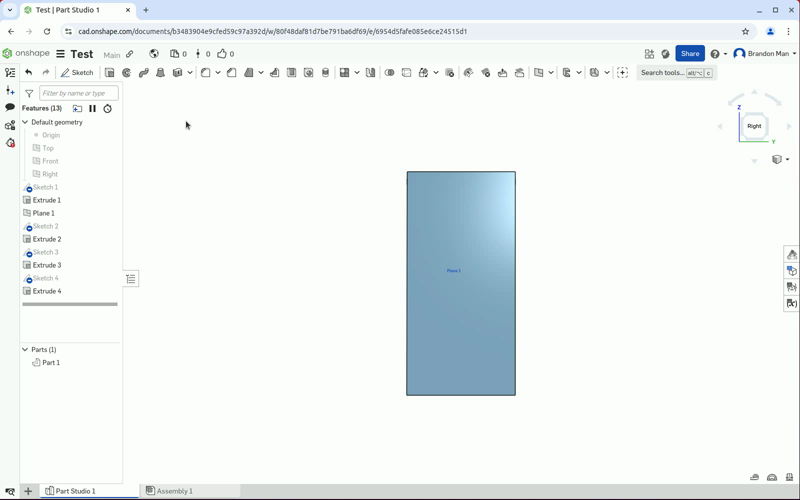
key(shift+h)
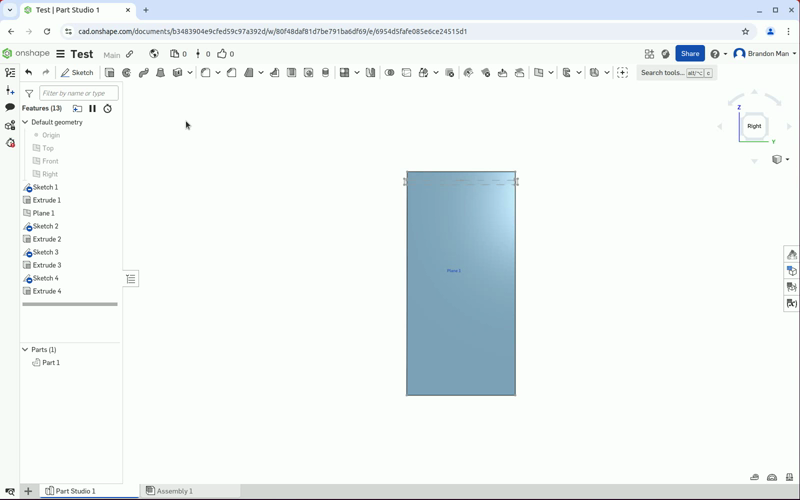
key(shift+7)
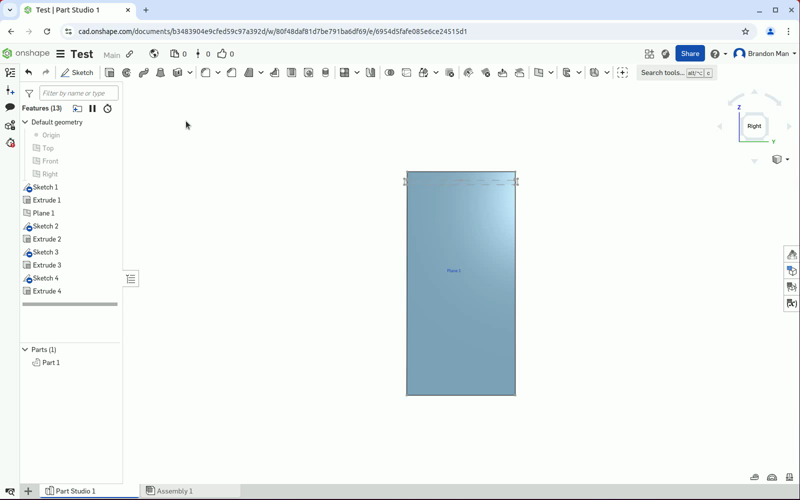
key(right, 2)
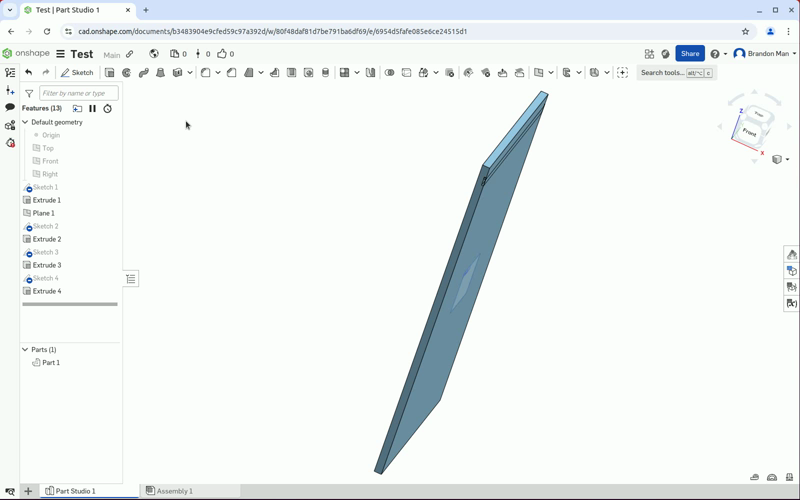
key(down, 2)
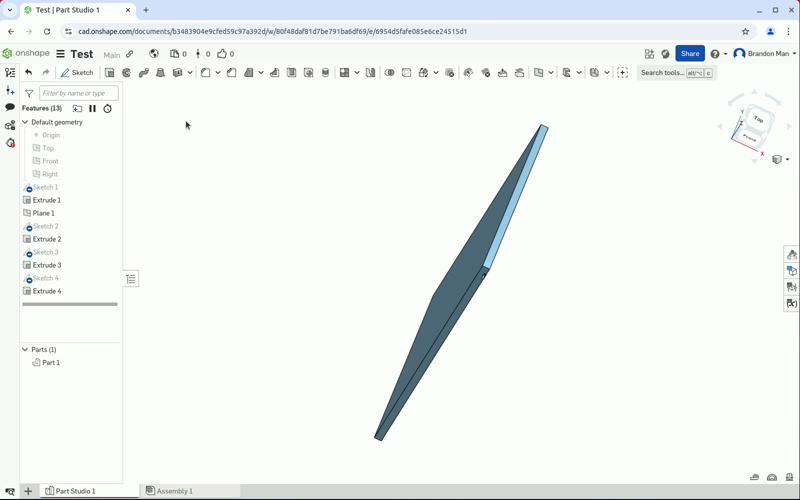
key(up, 2)
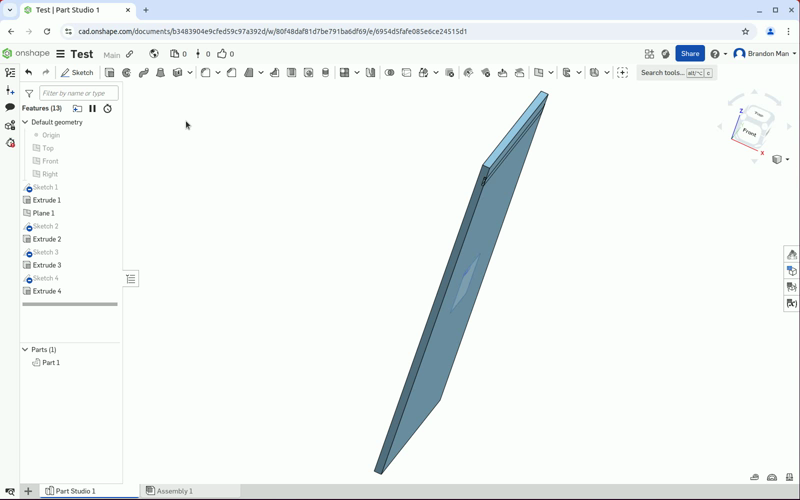
key(left, 2)
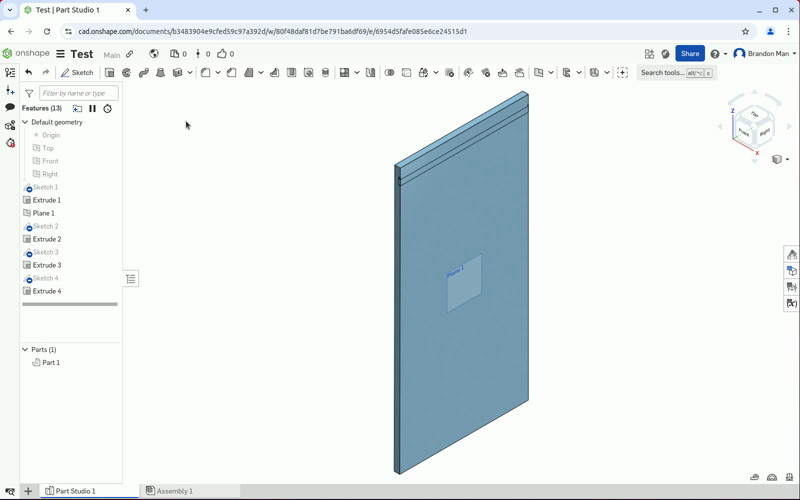
mouse_move(73, 189)
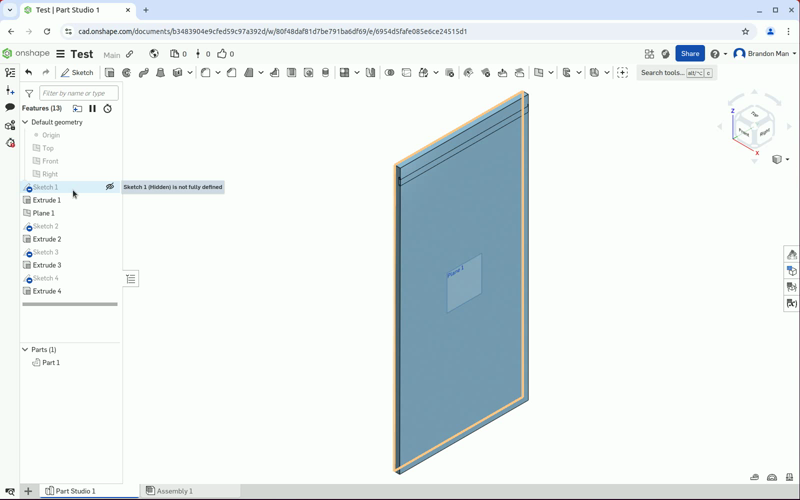
click(73, 189)